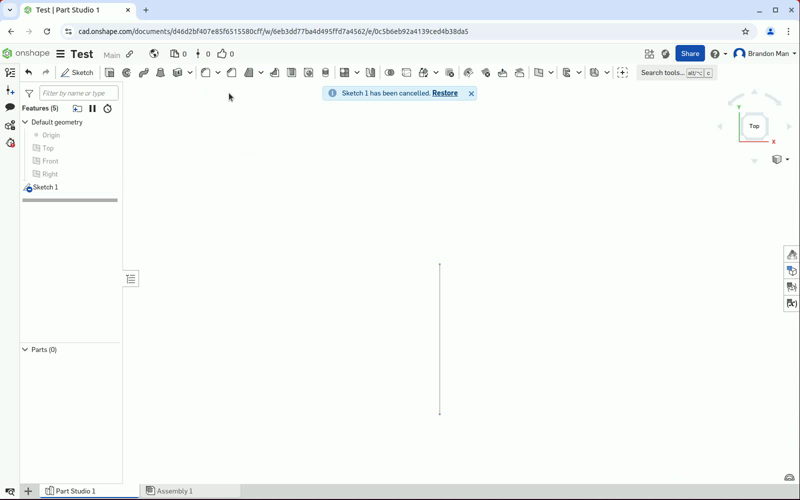
key(shift+h)
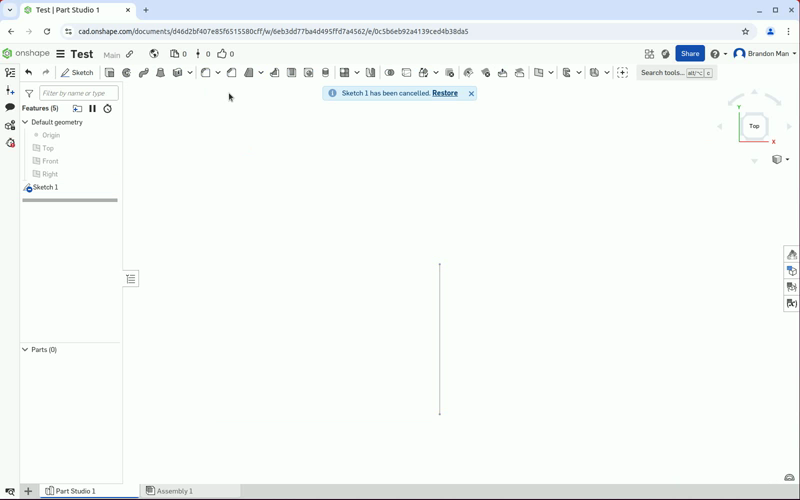
key(shift+s)
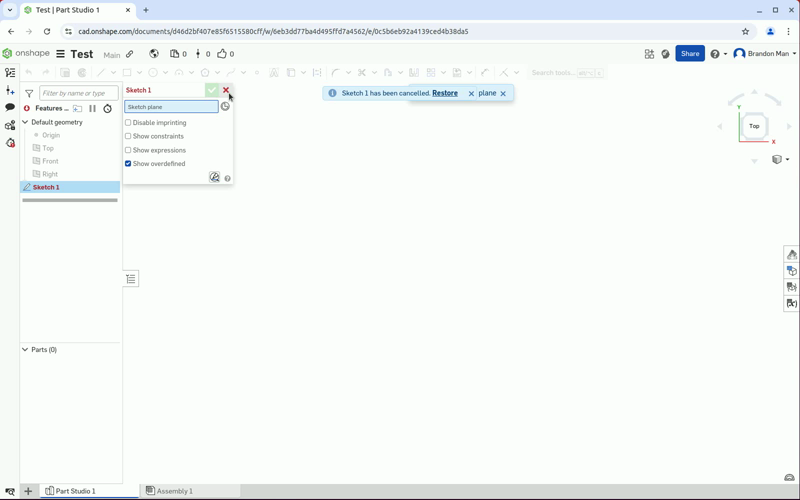
mouse_move(73, 150)
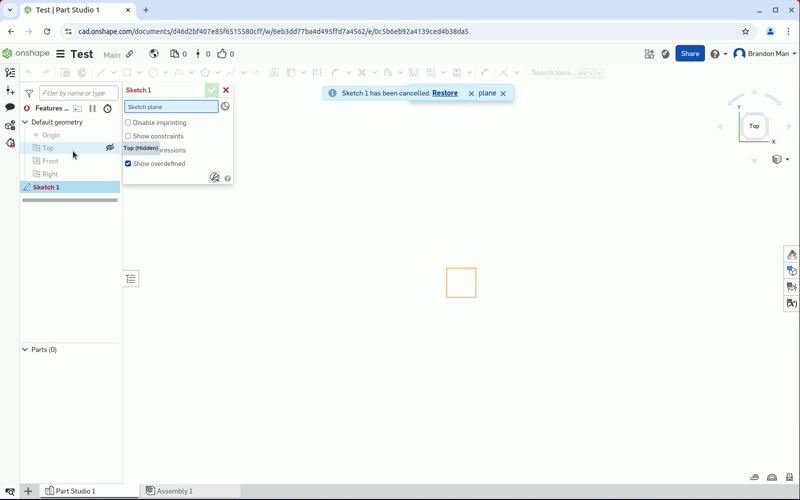
click(73, 150)
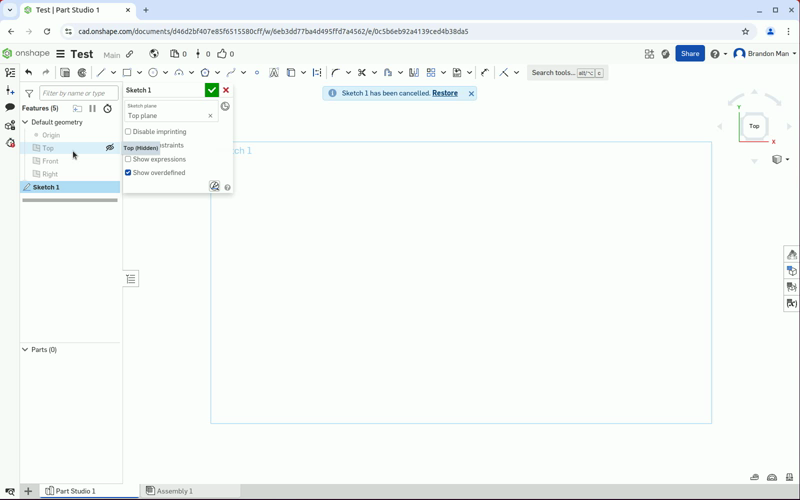
mouse_move(73, 352)
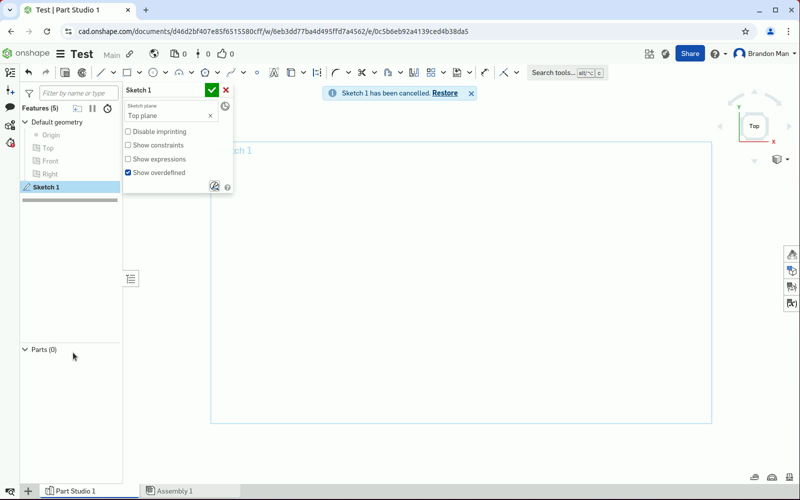
key(y)
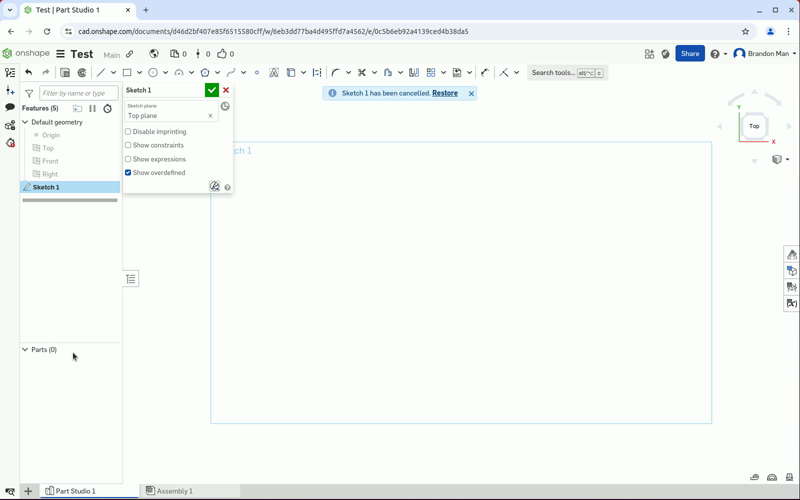
key(l)
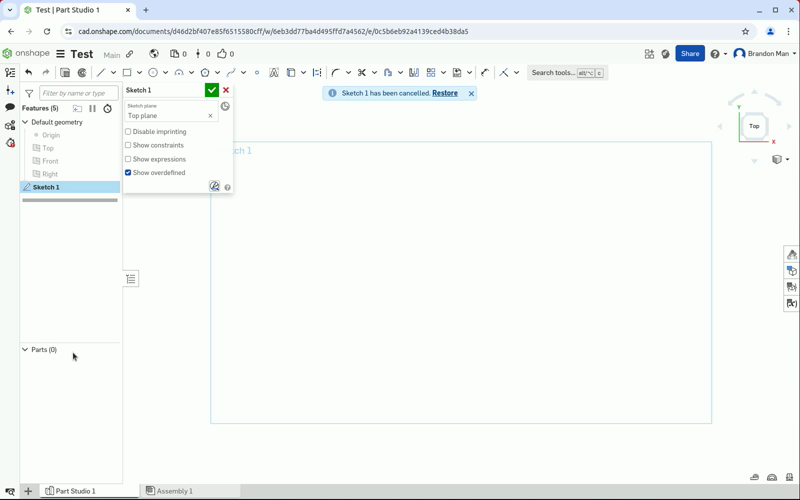
key_down(shift)
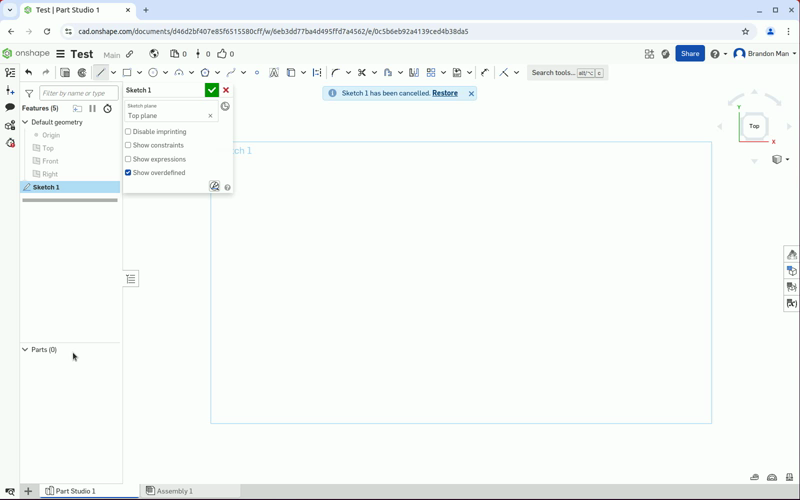
mouse_move(348, 308)
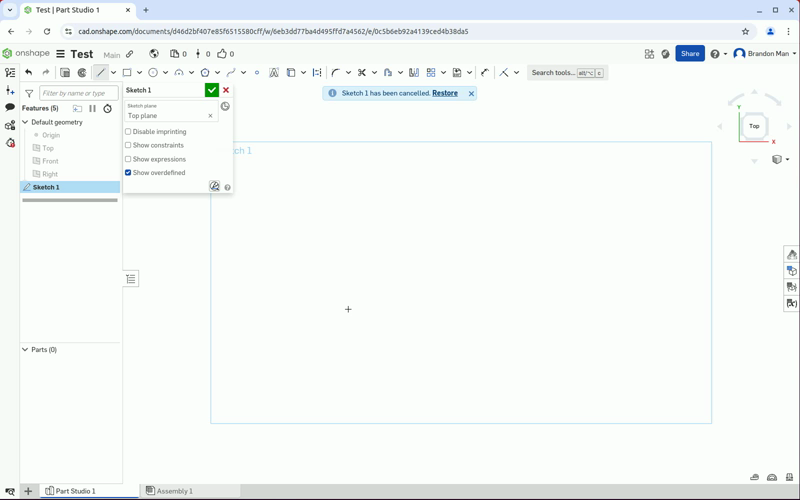
click(348, 308)
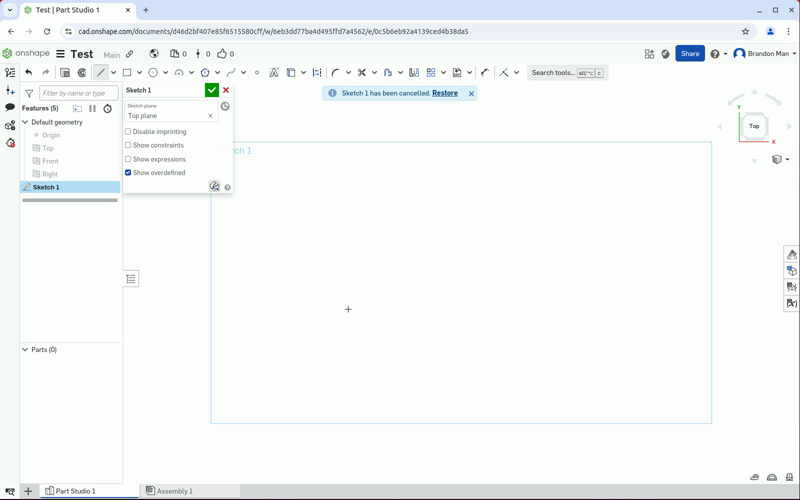
key_up(shift)
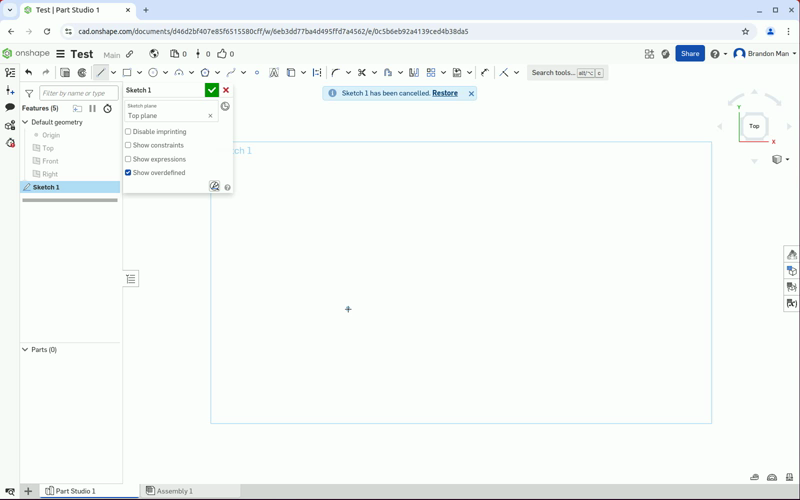
key_down(shift)
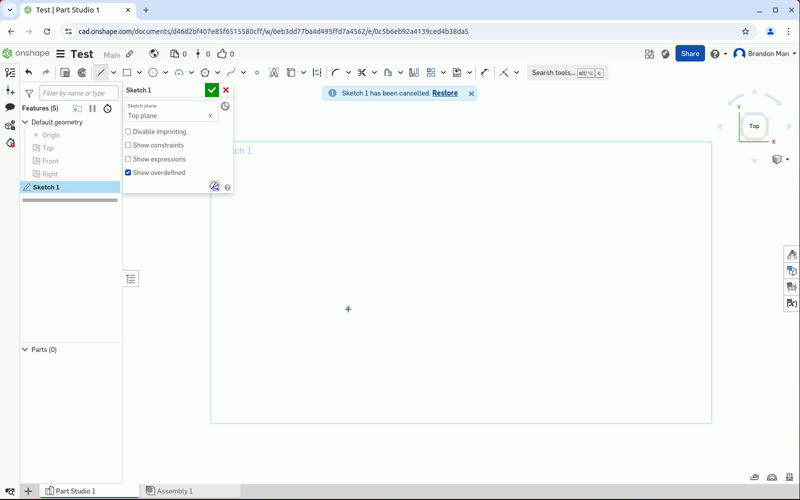
mouse_move(572, 308)
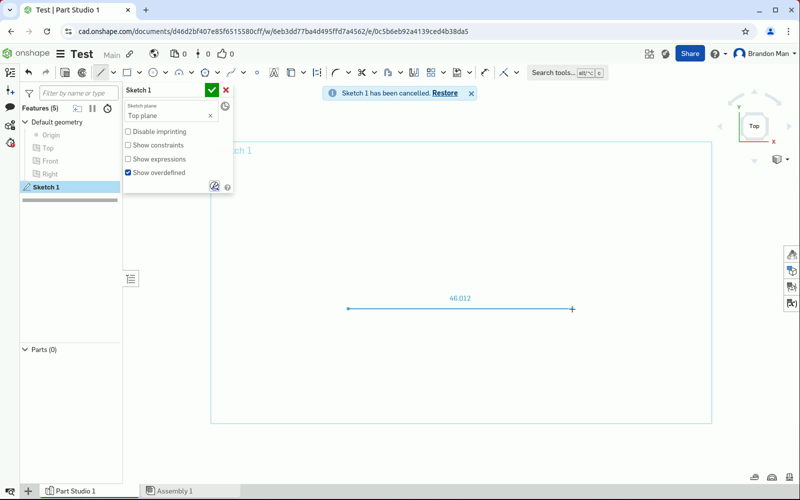
click(572, 308)
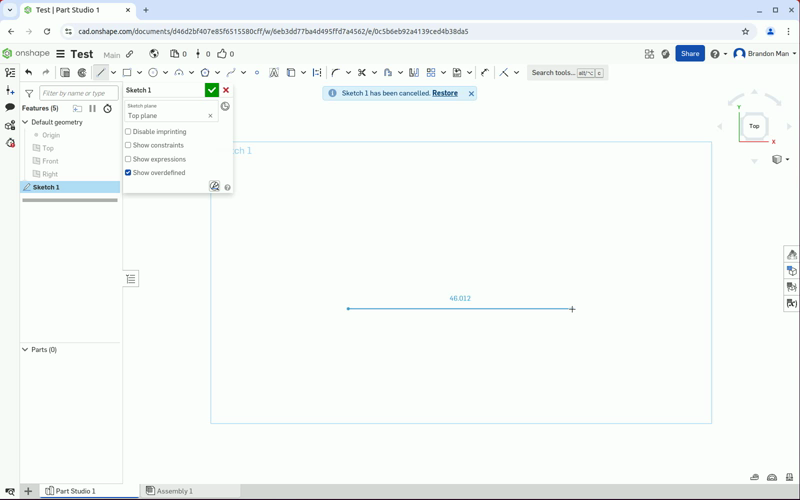
key_up(shift)
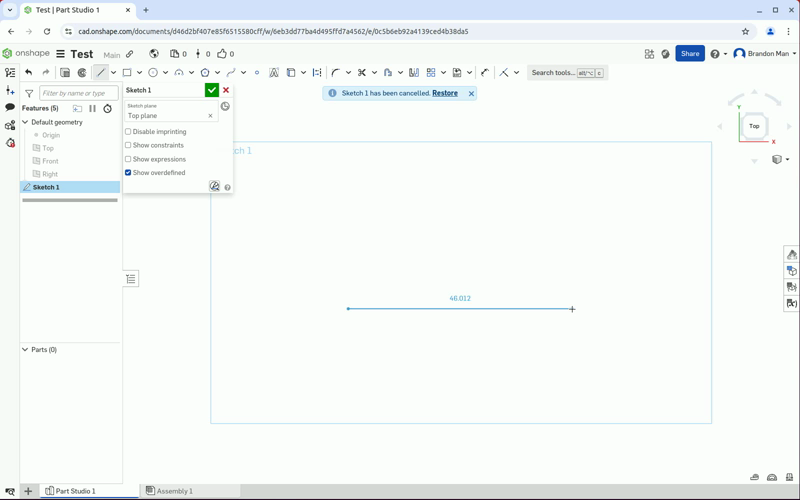
key_down(shift)
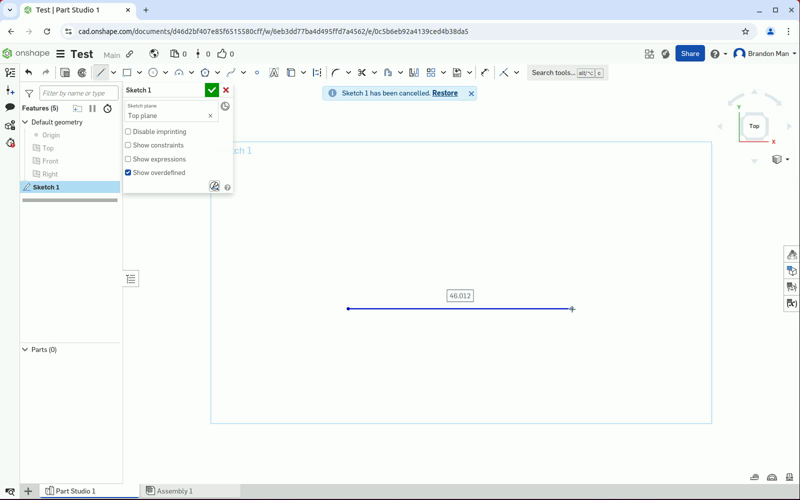
mouse_move(589, 308)
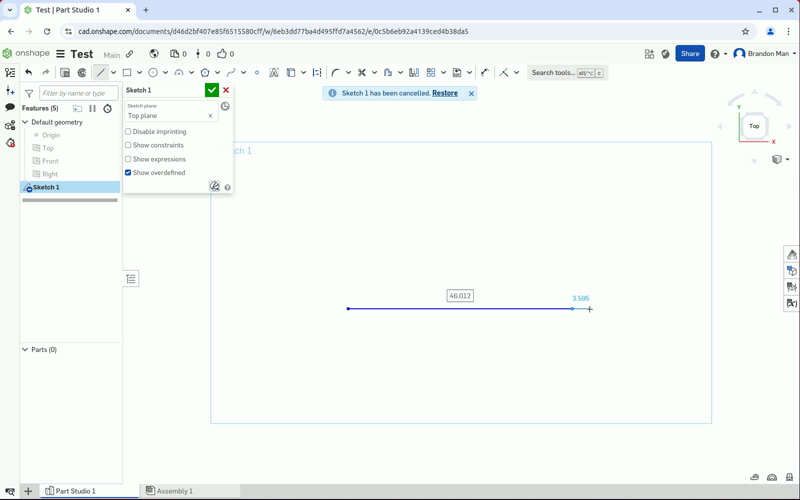
mouse_move(572, 297)
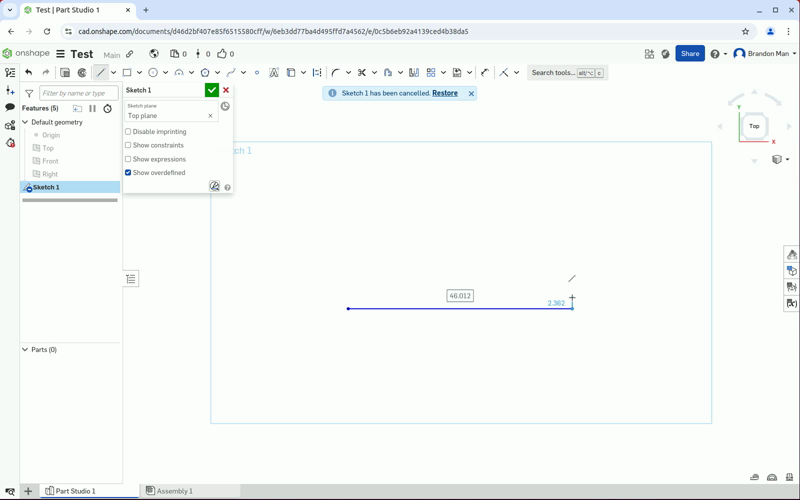
click(572, 297)
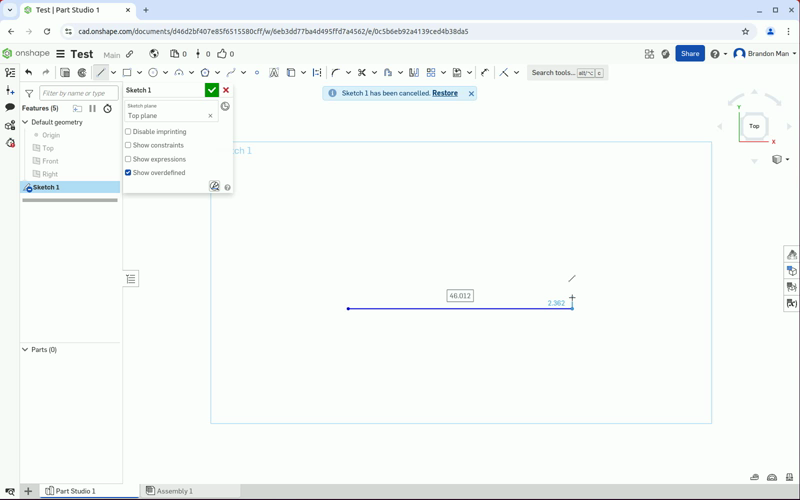
key_up(shift)
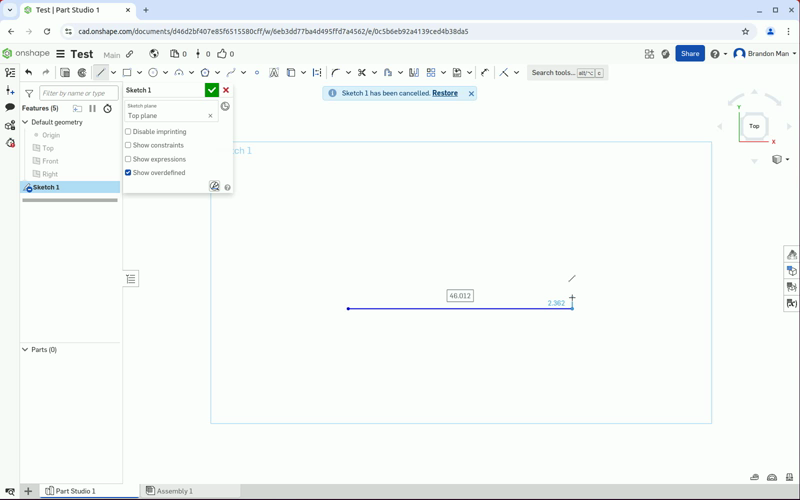
key_down(shift)
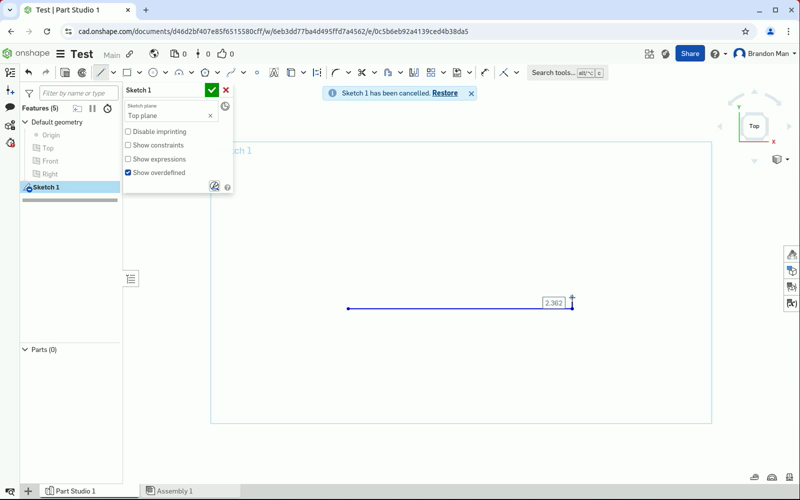
mouse_move(589, 297)
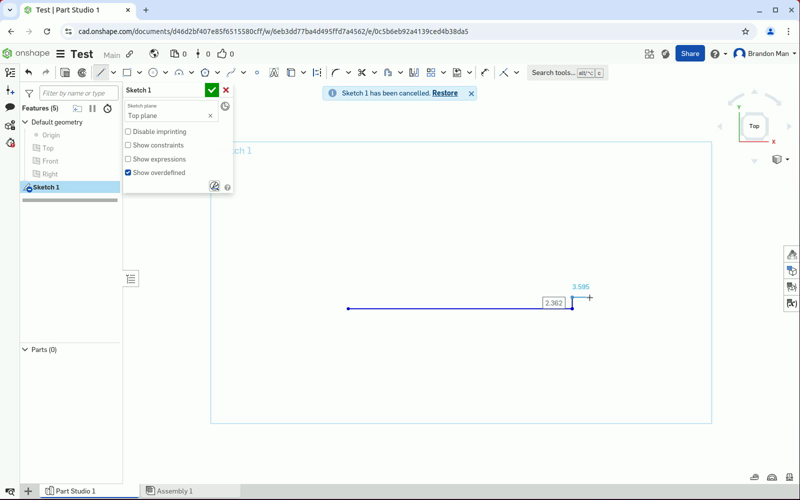
mouse_move(572, 259)
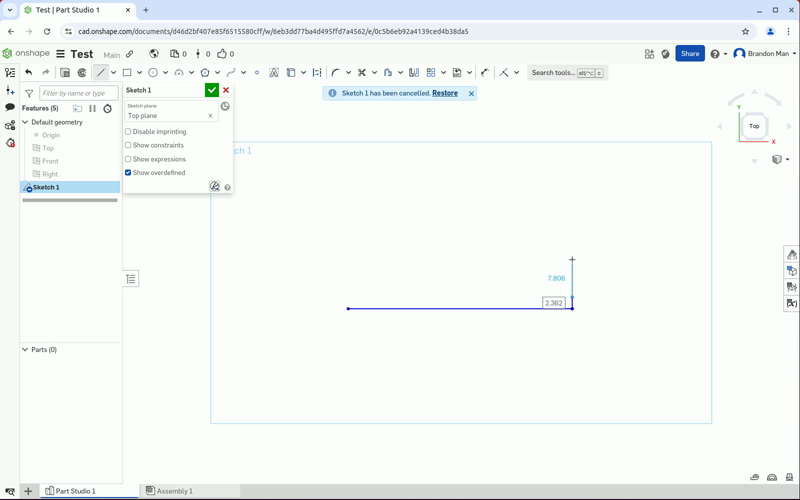
click(572, 259)
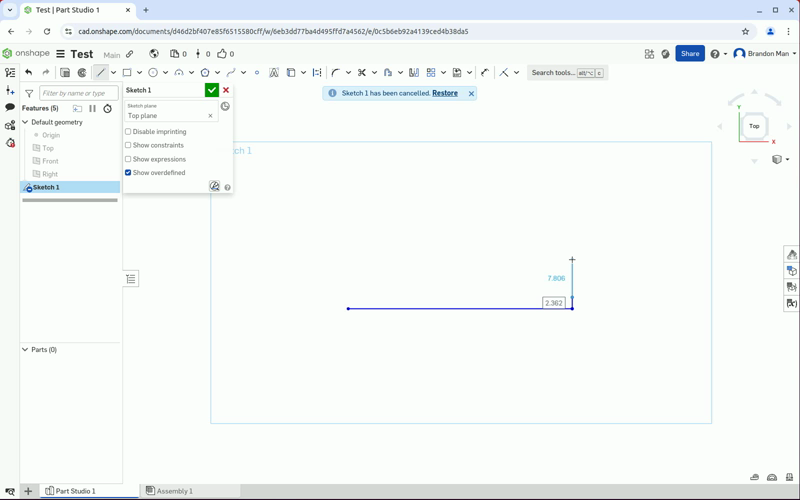
key_up(shift)
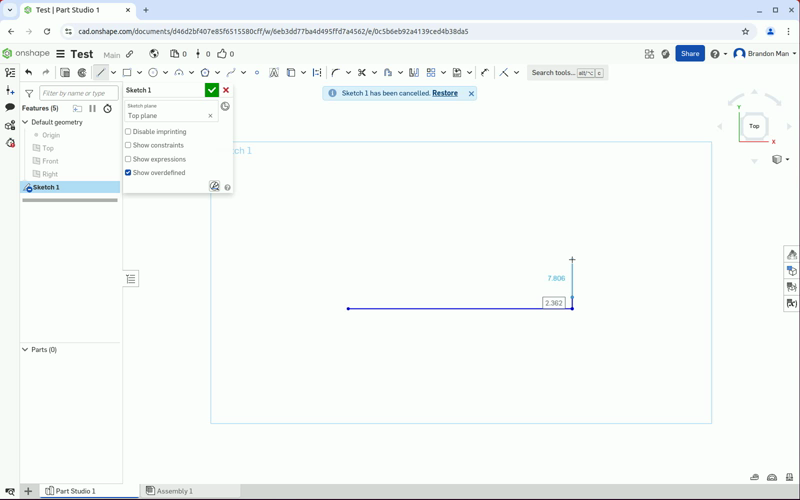
key_down(shift)
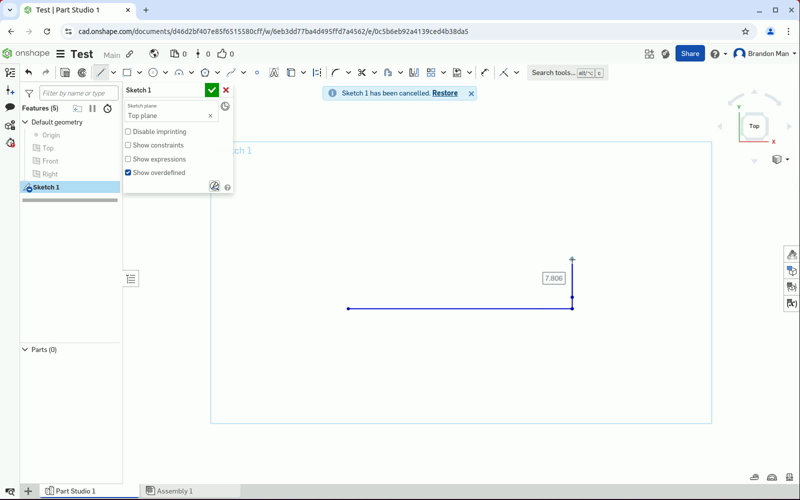
mouse_move(589, 259)
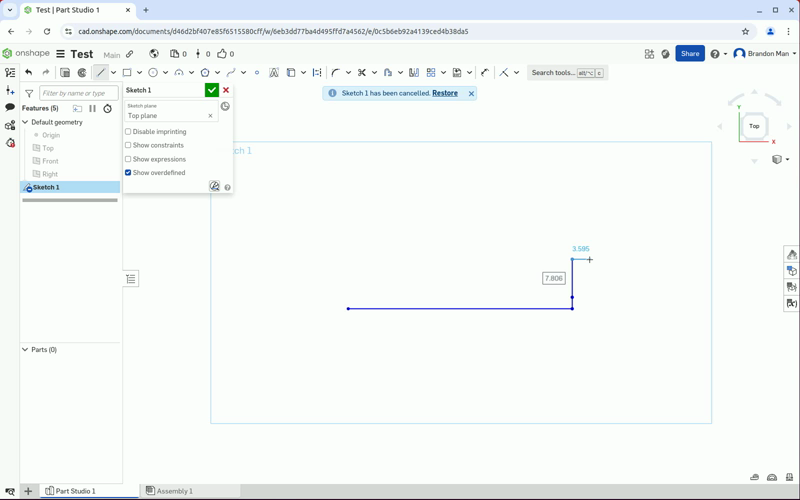
mouse_move(572, 200)
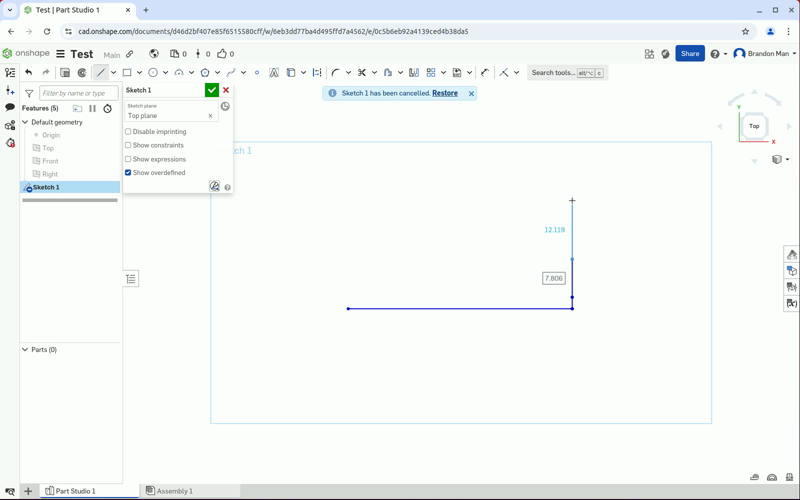
click(572, 200)
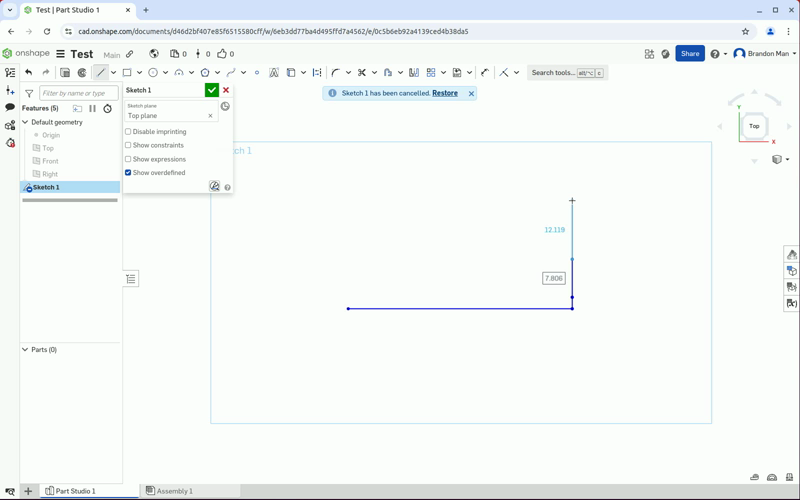
key_up(shift)
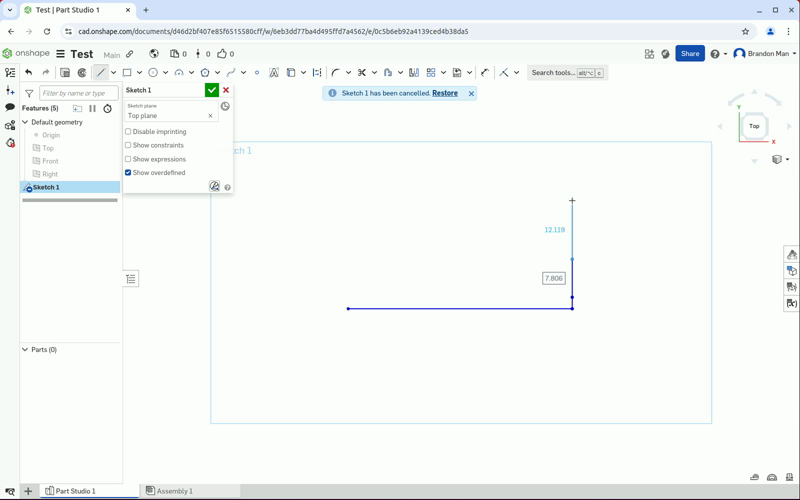
key_down(shift)
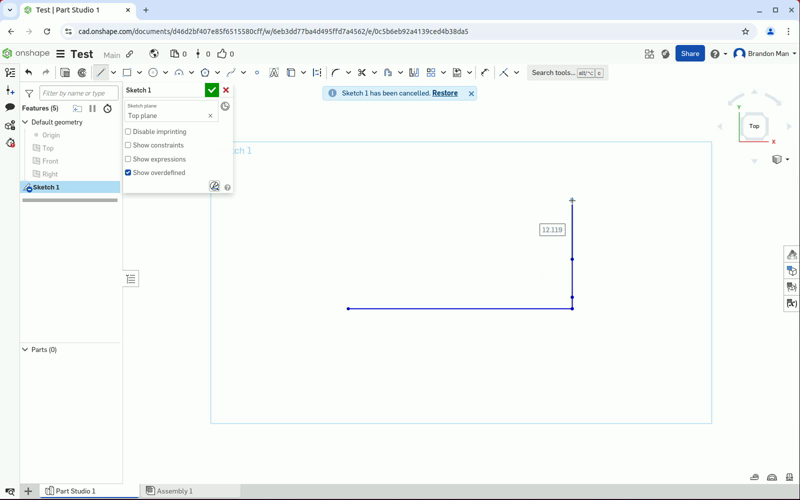
mouse_move(348, 200)
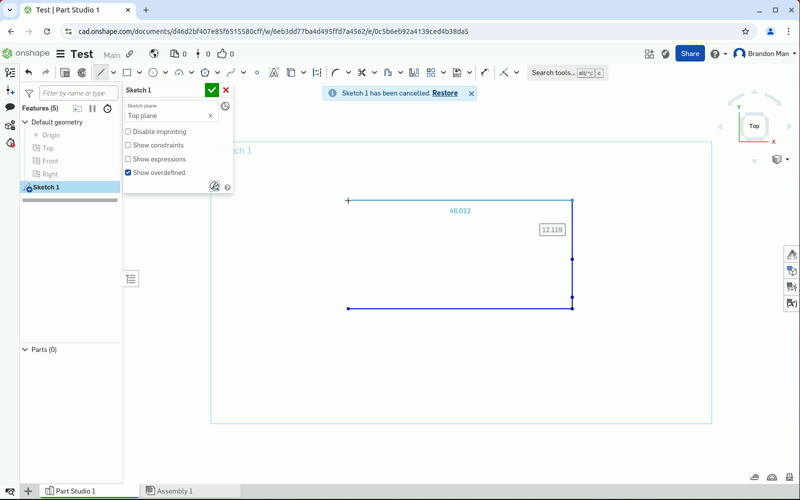
click(348, 200)
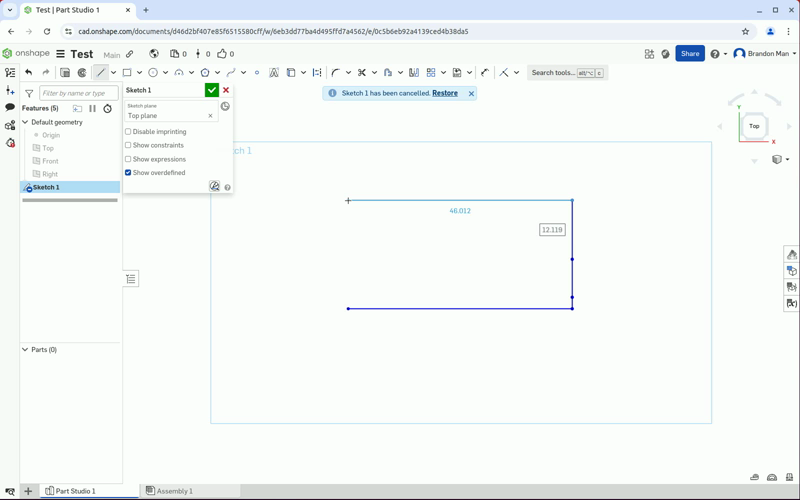
key_up(shift)
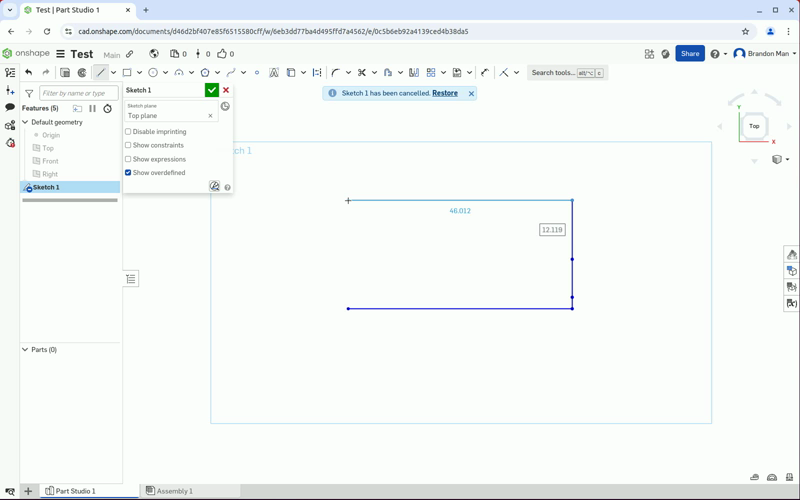
key_down(shift)
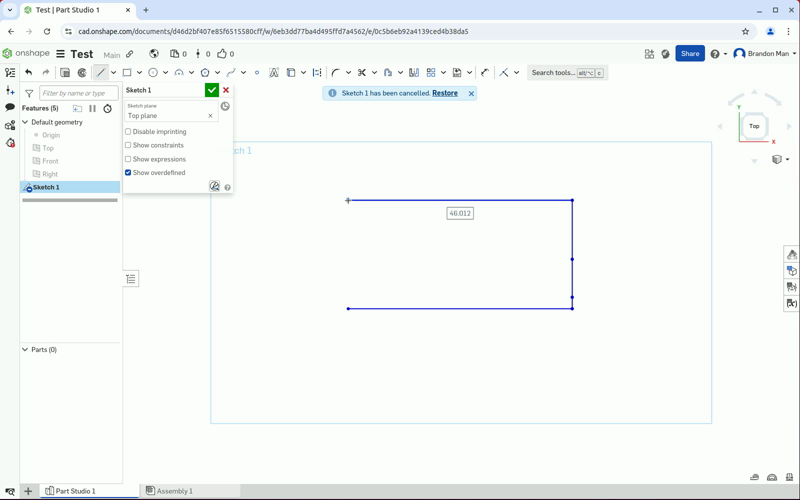
mouse_move(348, 264)
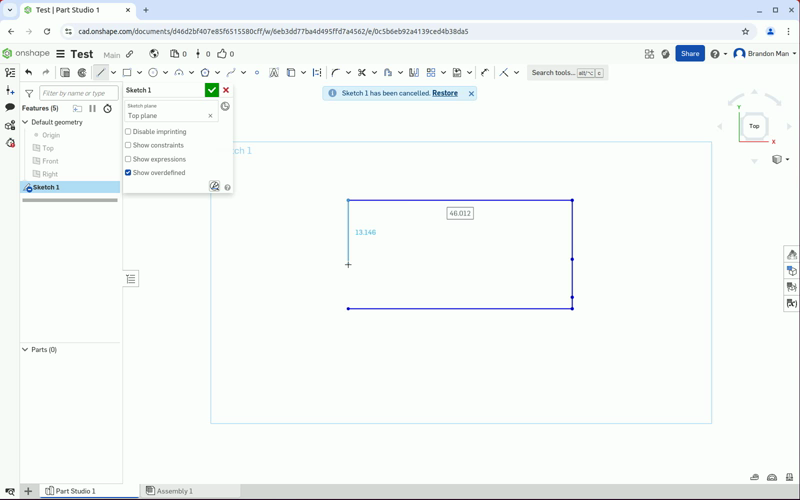
click(348, 264)
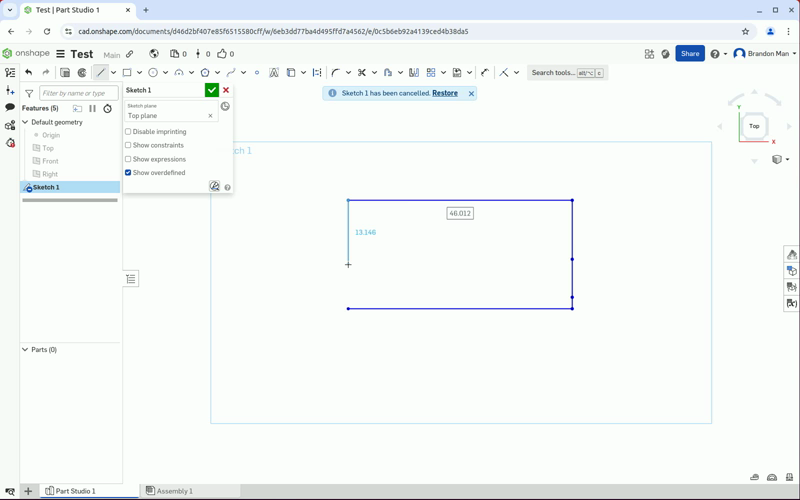
key_up(shift)
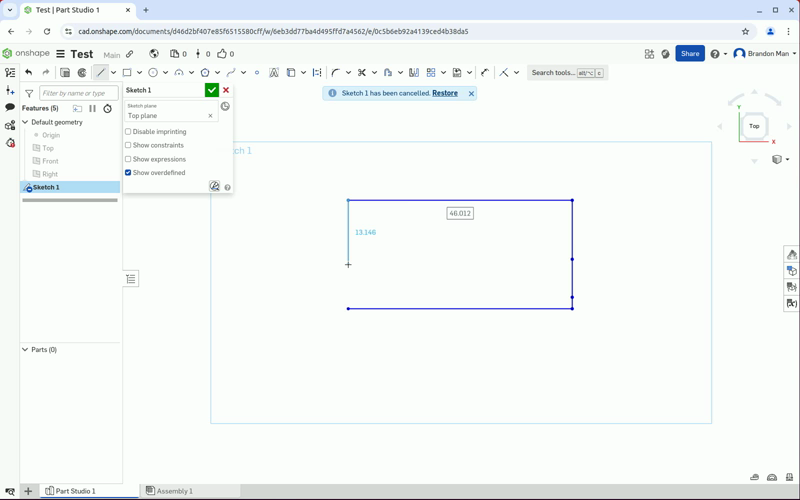
key_down(shift)
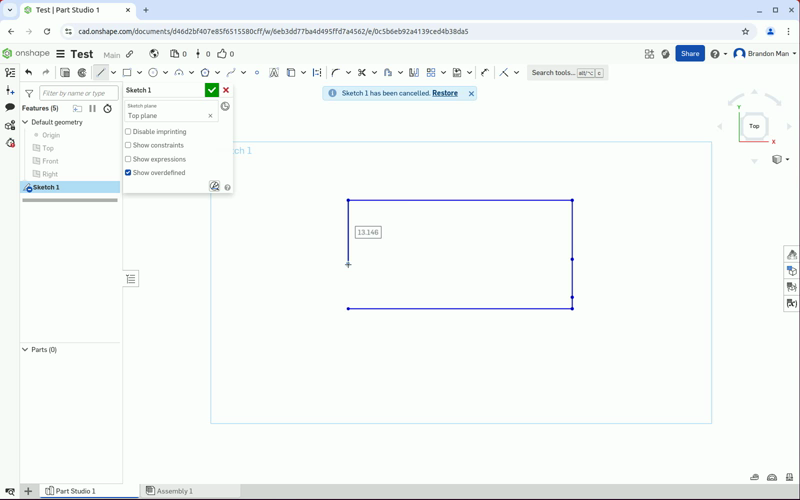
mouse_move(378, 264)
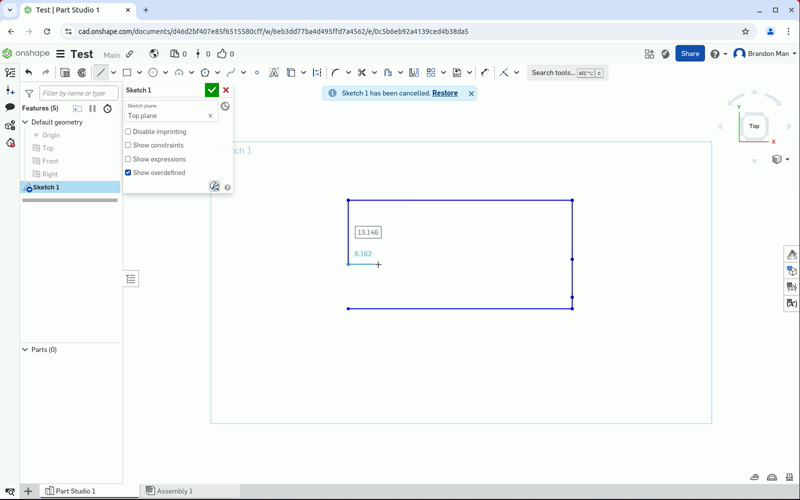
mouse_move(359, 264)
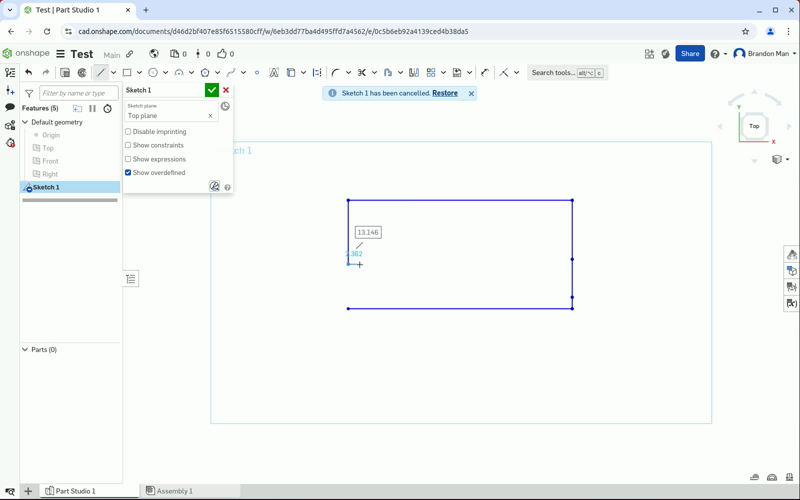
click(359, 264)
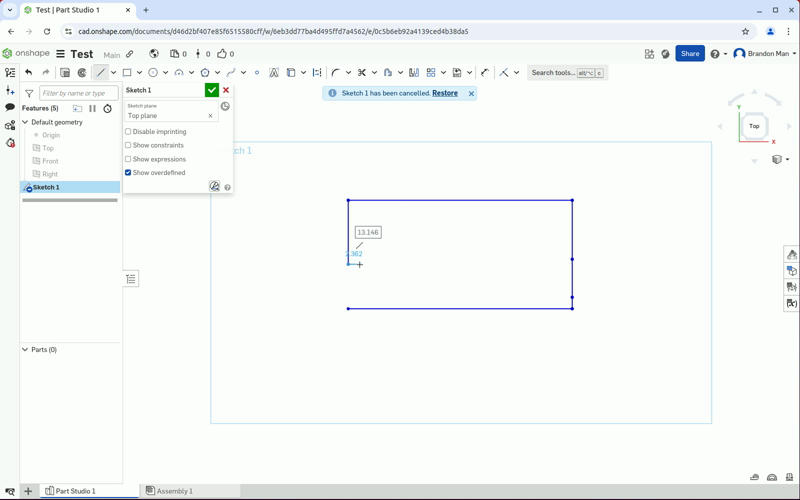
key_up(shift)
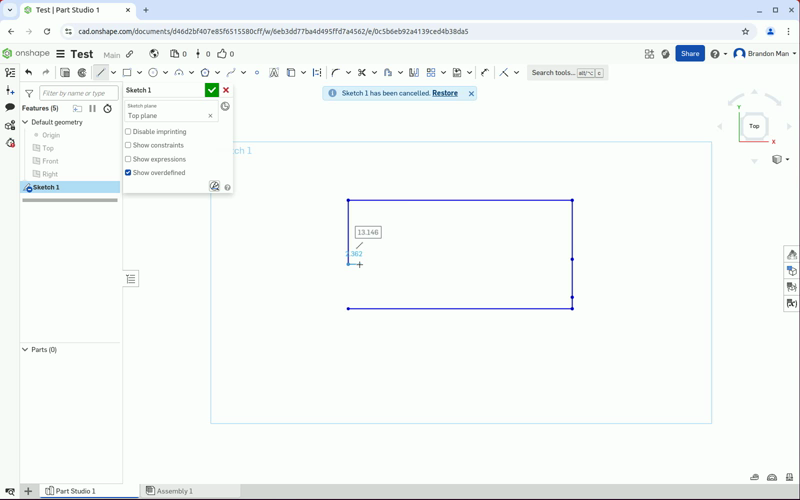
key_down(shift)
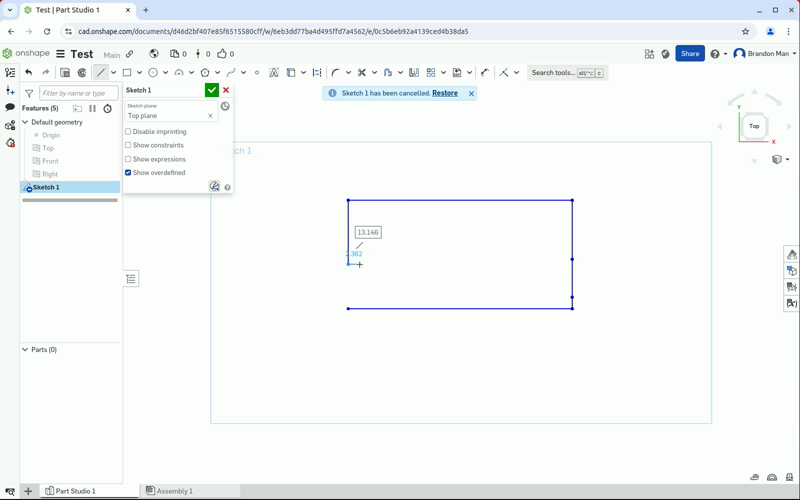
mouse_move(389, 264)
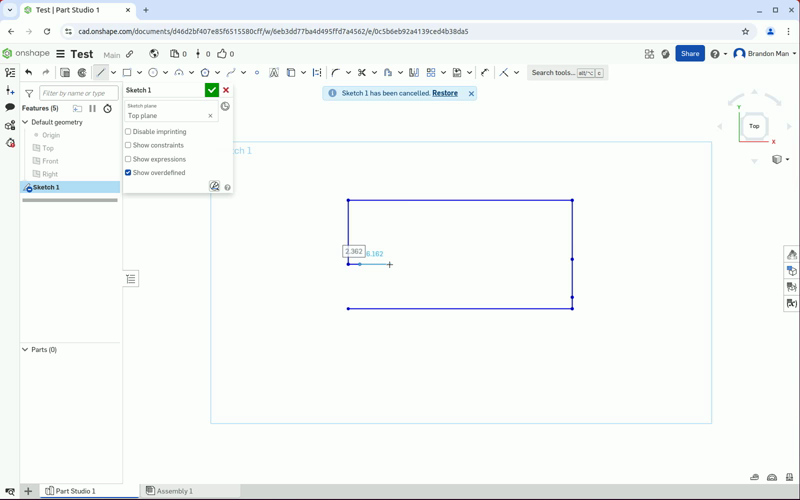
mouse_move(359, 289)
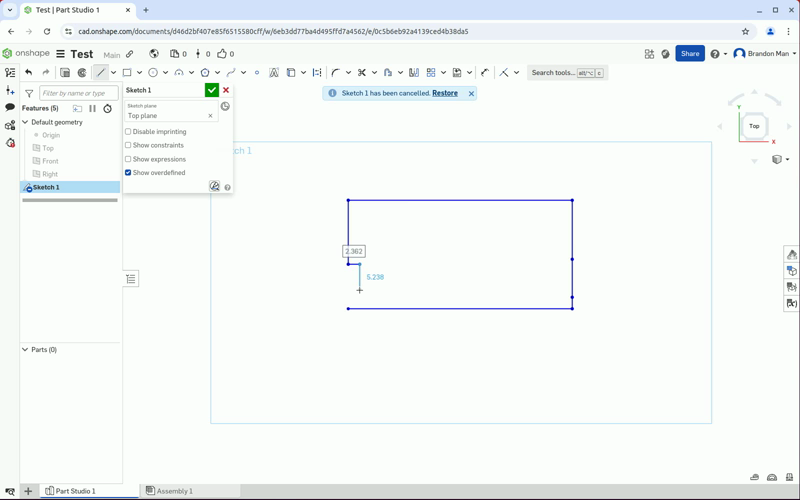
click(359, 289)
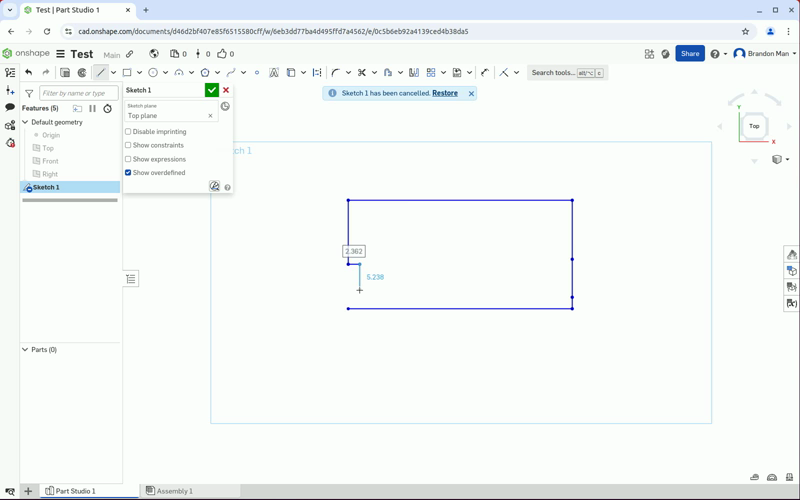
key_up(shift)
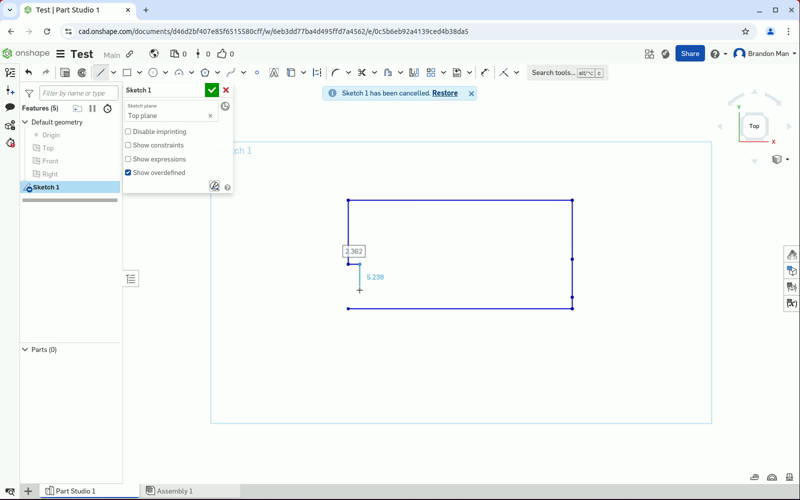
key_down(shift)
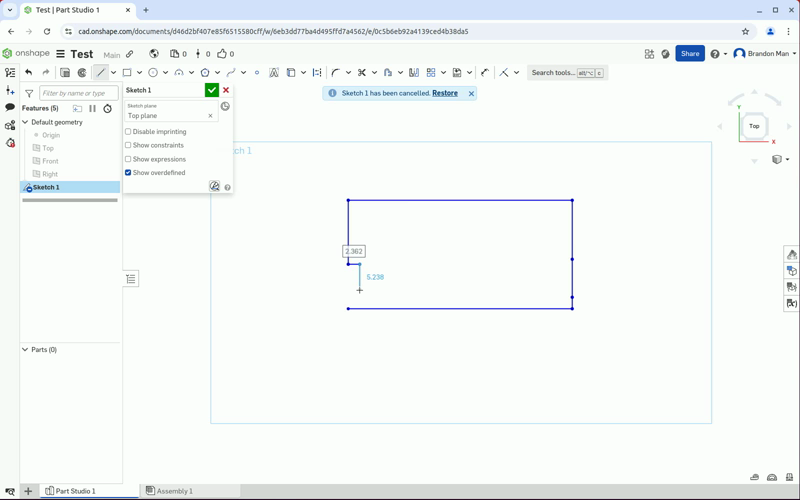
mouse_move(389, 289)
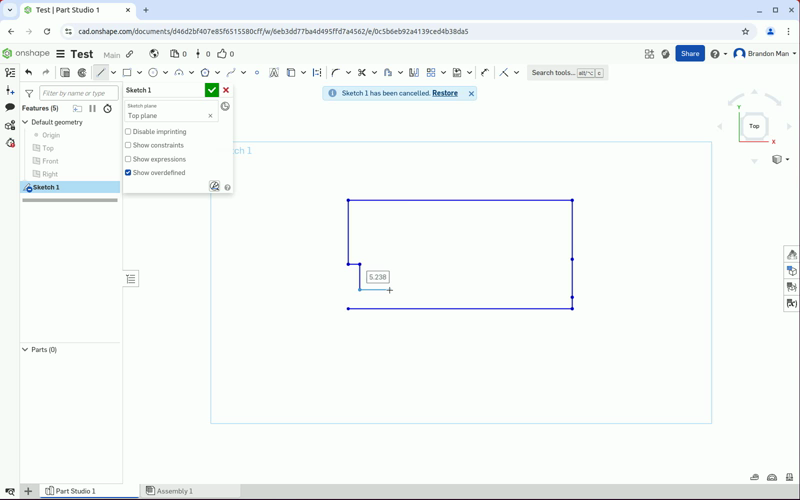
mouse_move(348, 289)
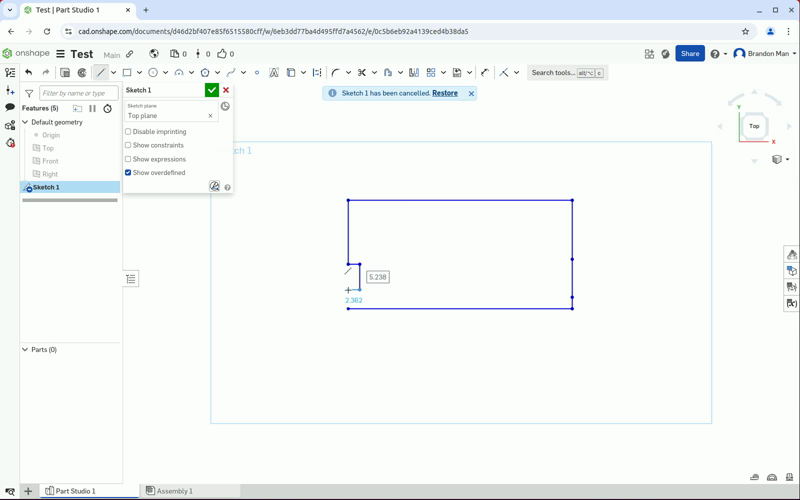
click(348, 289)
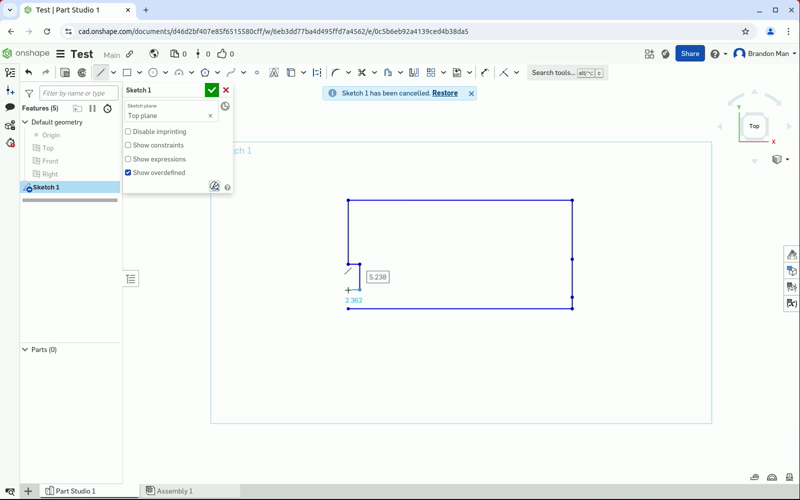
key_up(shift)
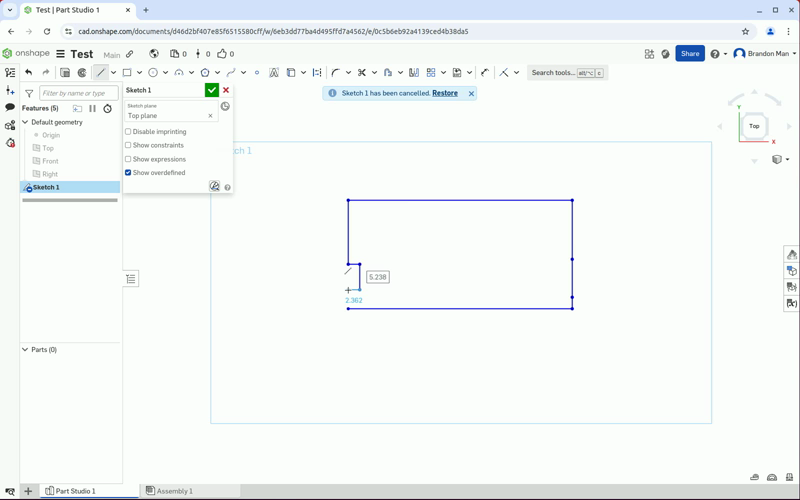
mouse_move(378, 289)
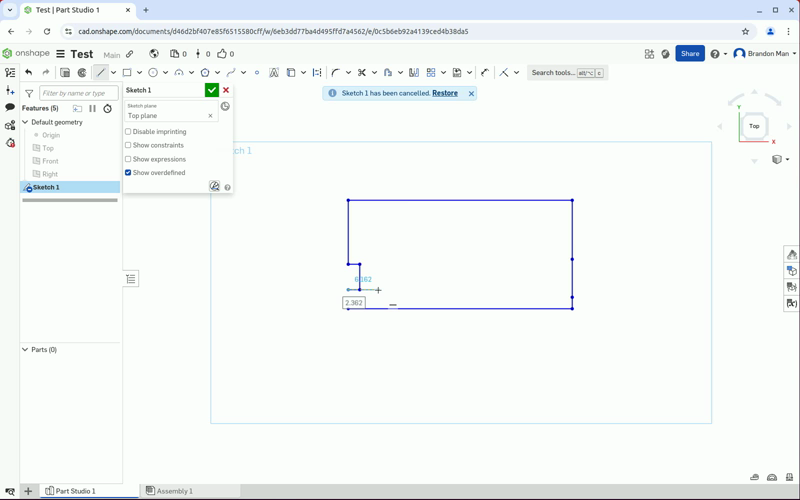
key_down(shift)
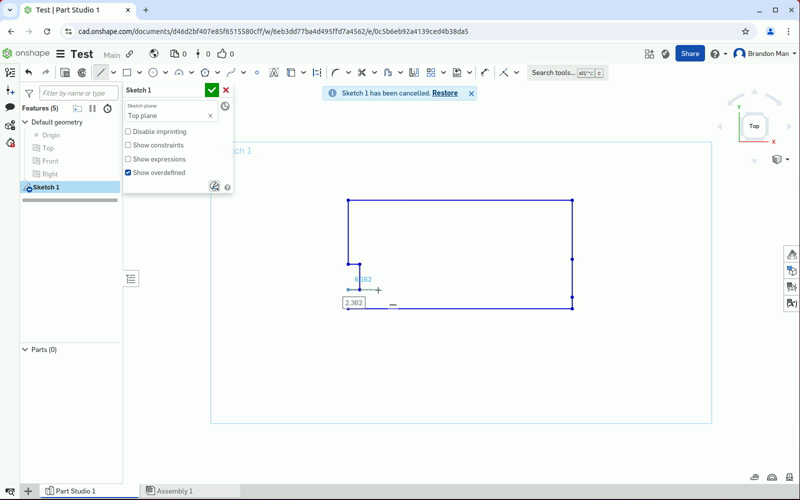
mouse_move(348, 308)
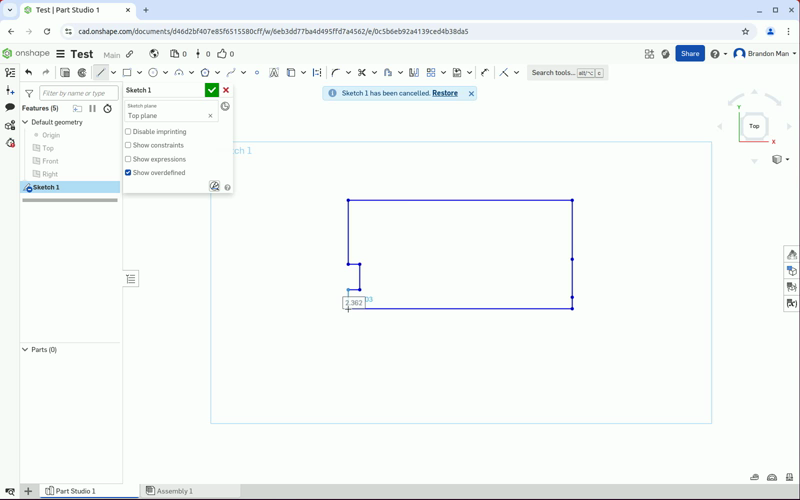
key_up(shift)
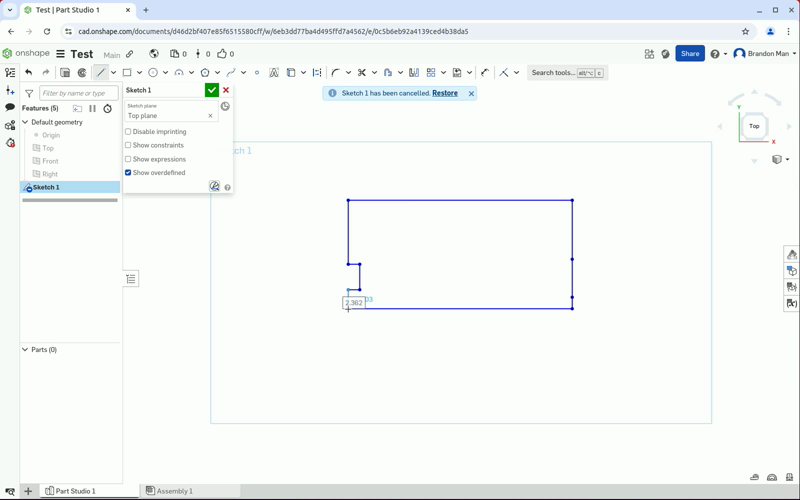
click(348, 308)
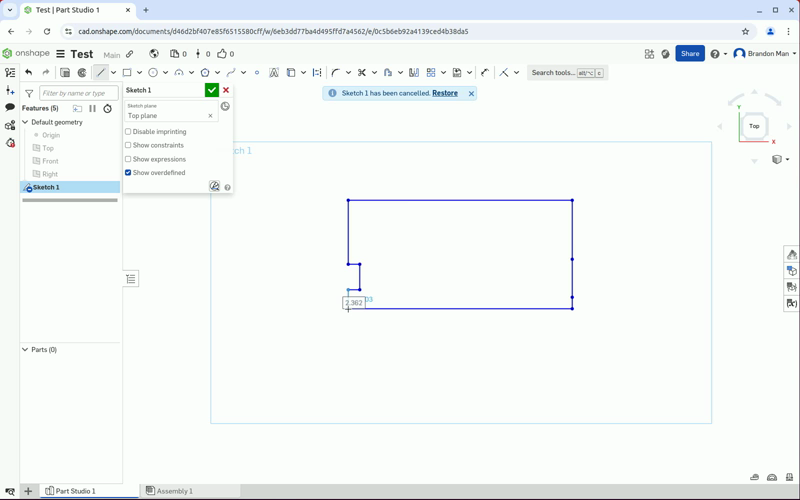
key(esc)
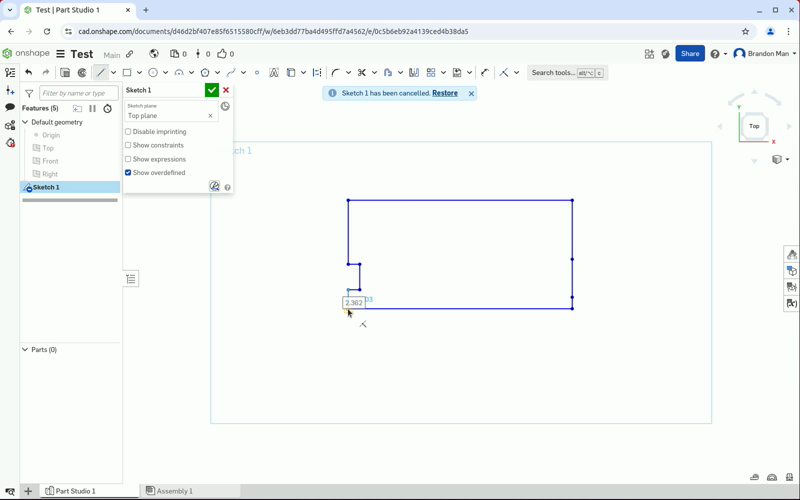
key(c)
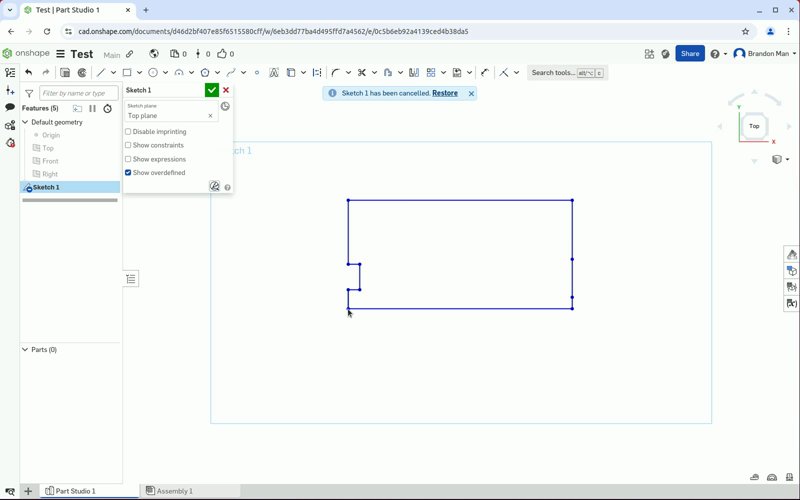
key_down(shift)
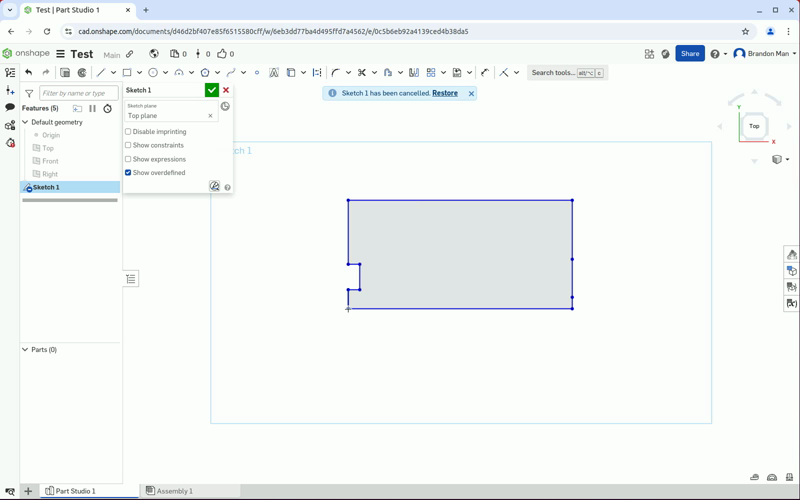
mouse_move(383, 237)
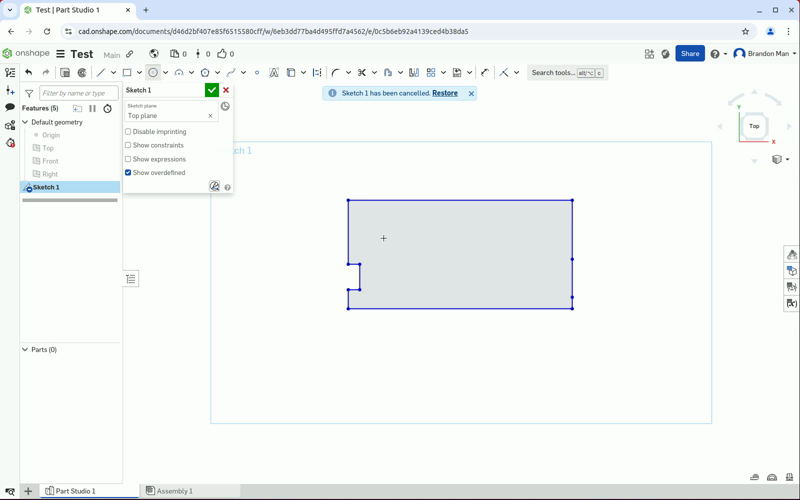
click(383, 237)
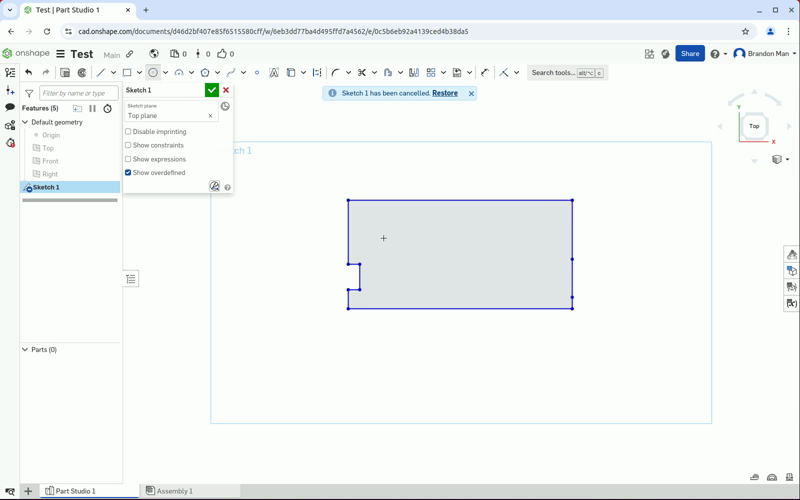
key_up(shift)
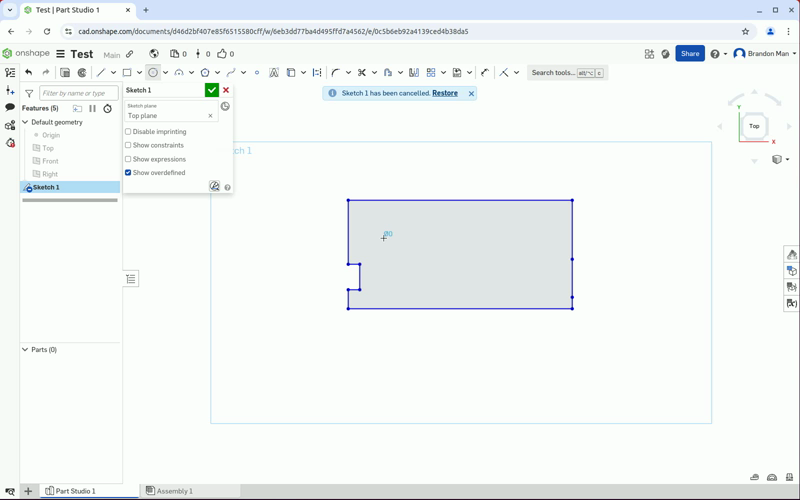
mouse_move(411, 237)
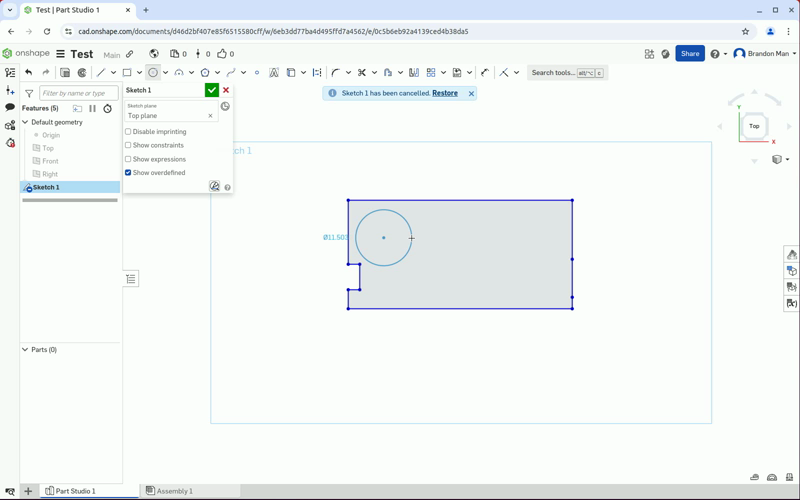
click(411, 237)
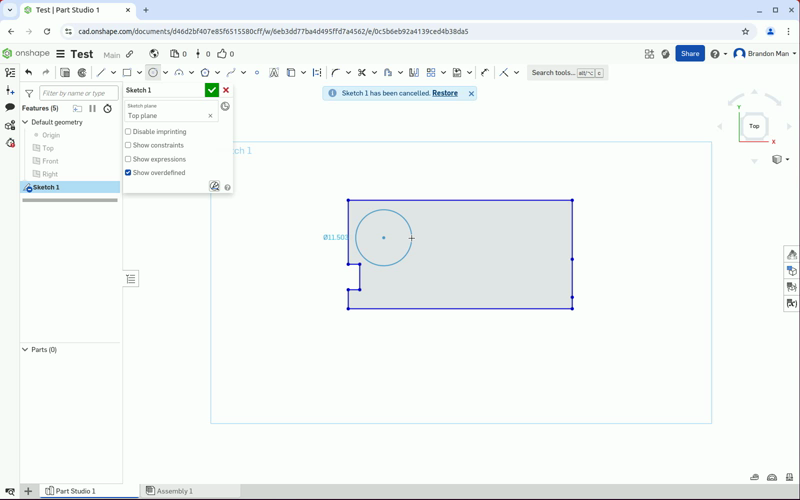
key(esc)
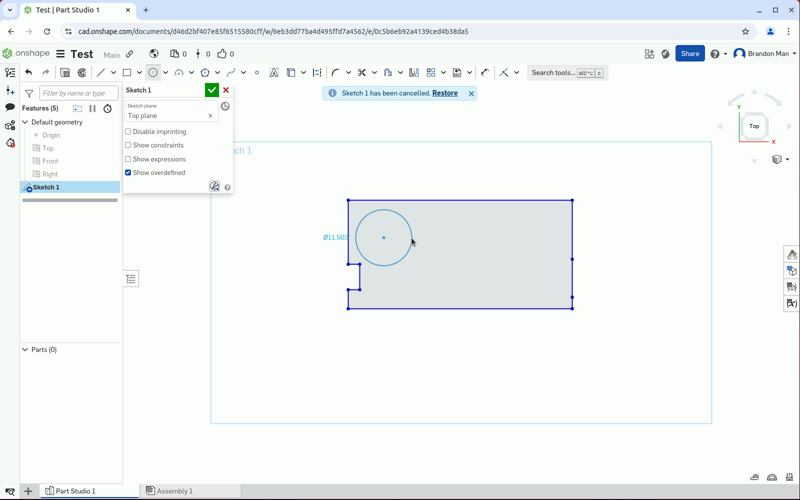
key(l)
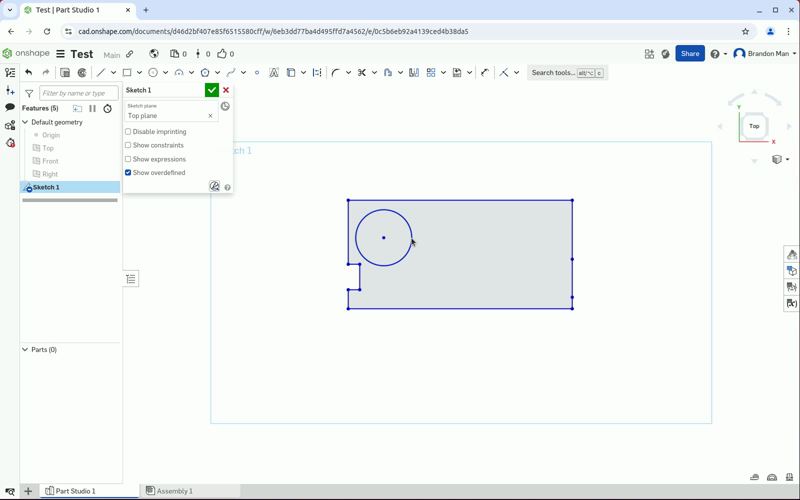
key_down(shift)
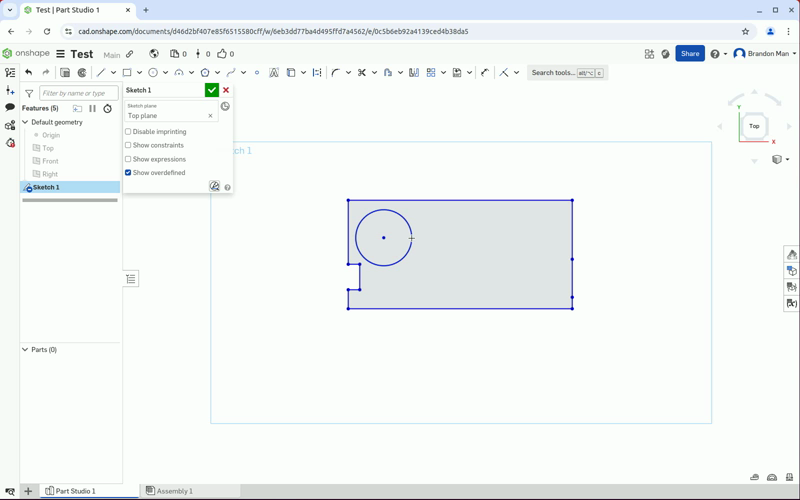
mouse_move(416, 301)
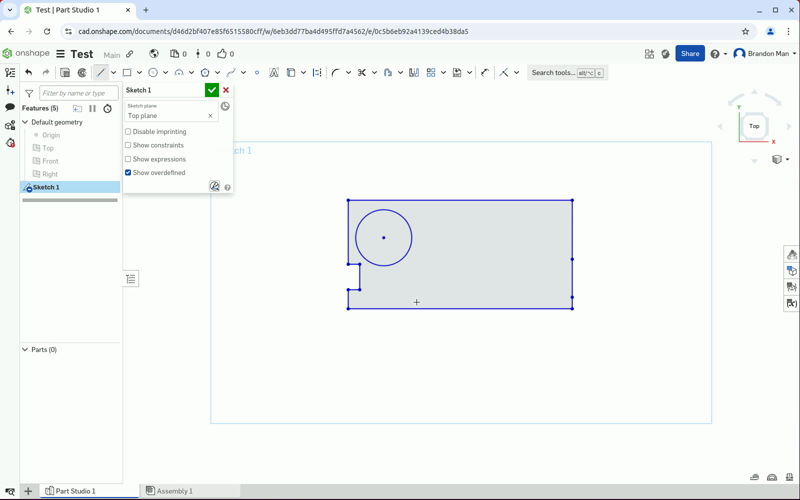
click(416, 301)
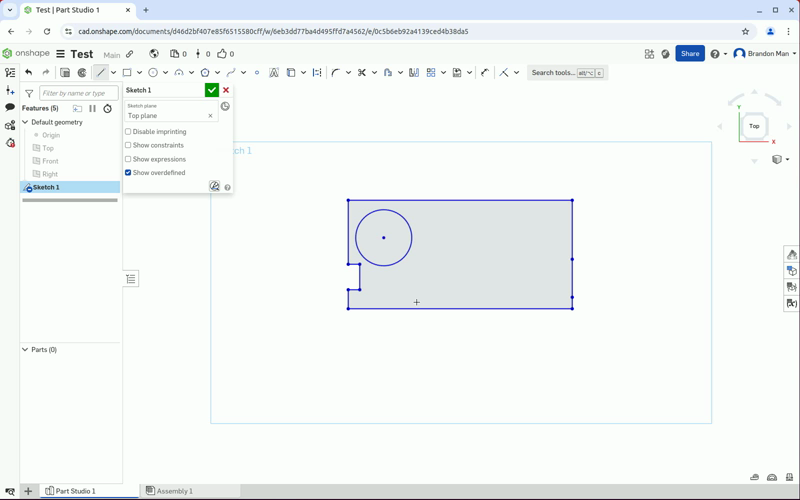
key_up(shift)
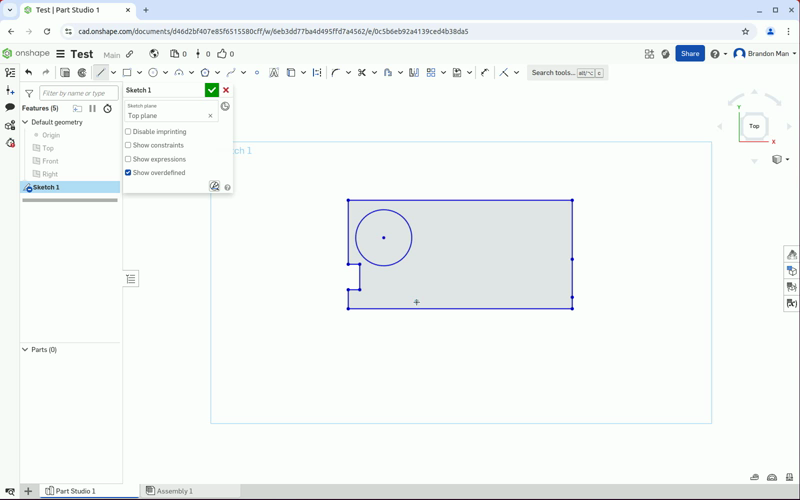
key_down(shift)
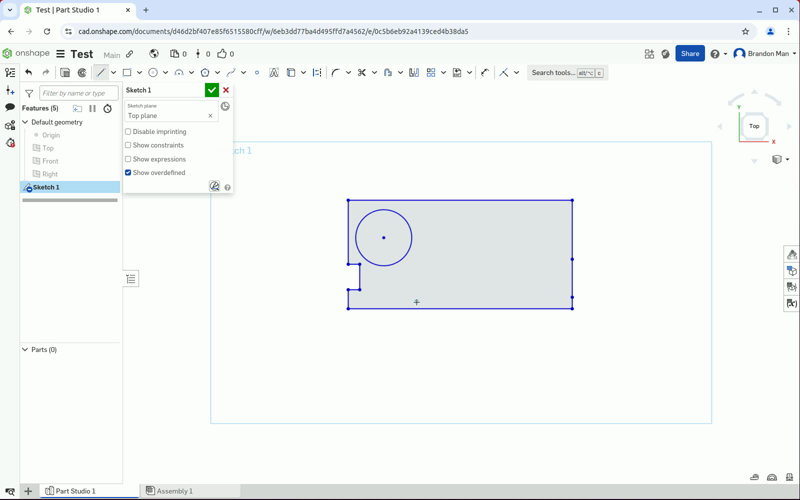
mouse_move(446, 301)
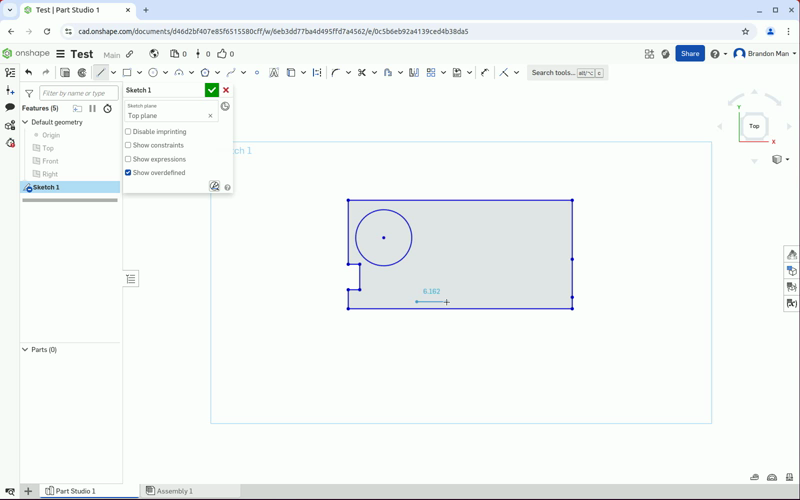
mouse_move(419, 301)
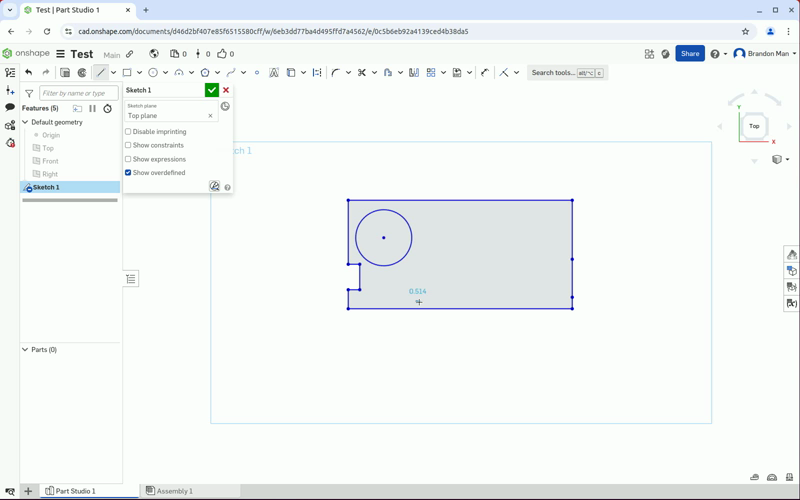
scroll(6)
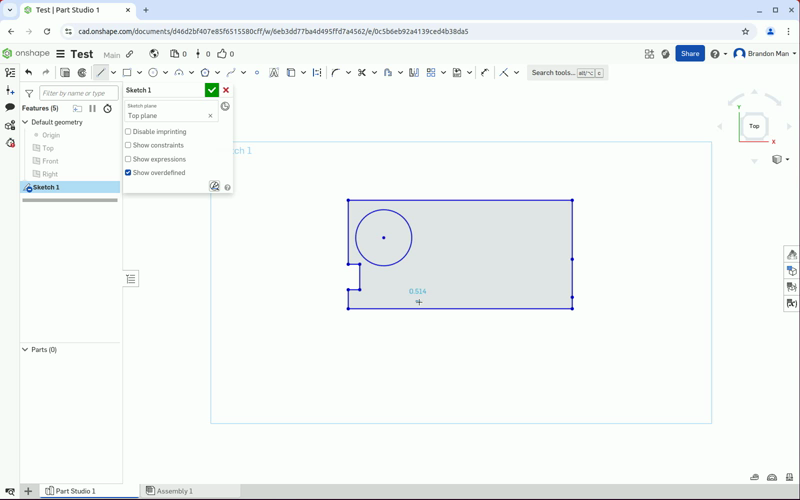
scroll(6)
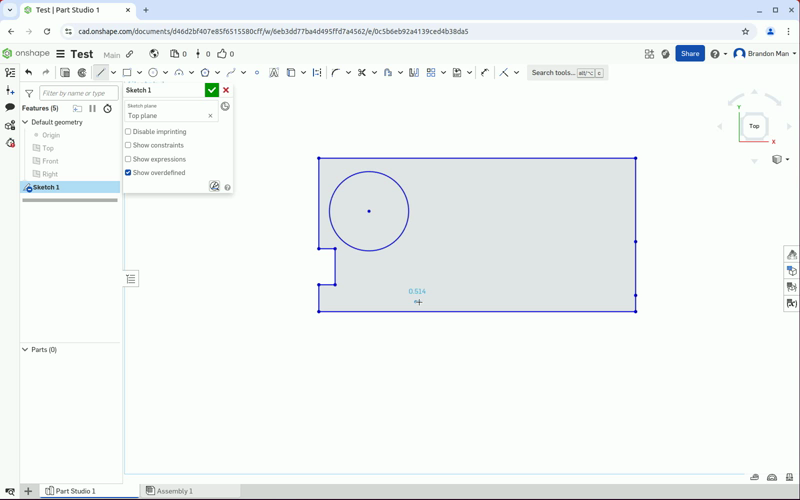
scroll(6)
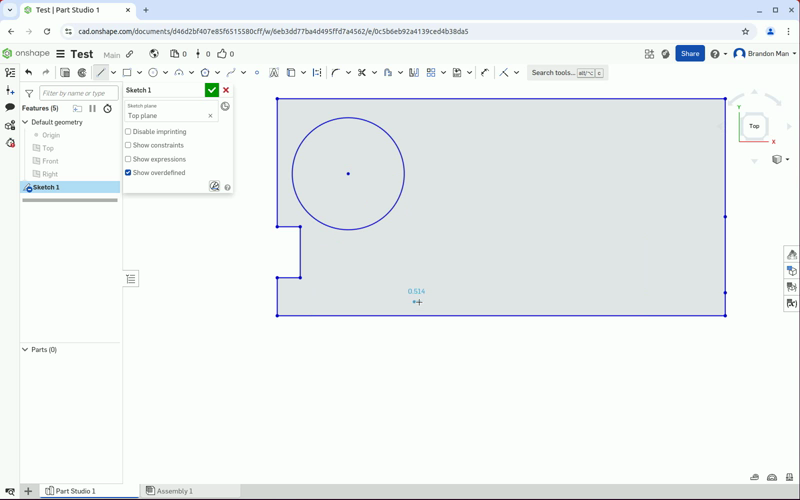
scroll(6)
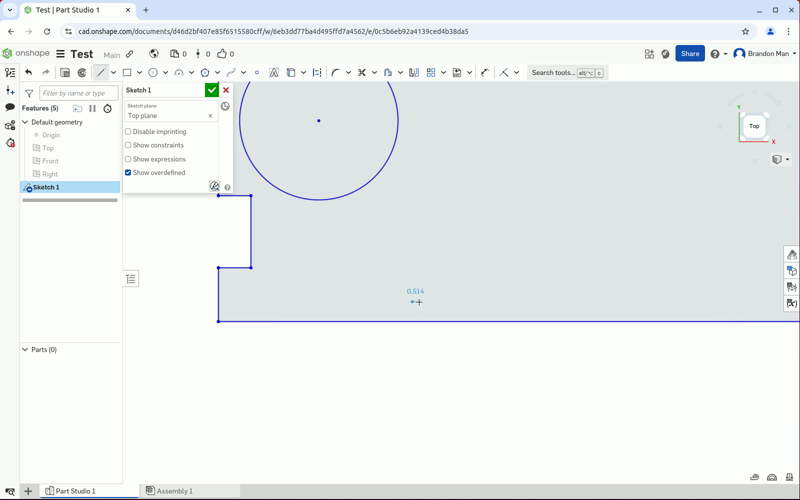
scroll(6)
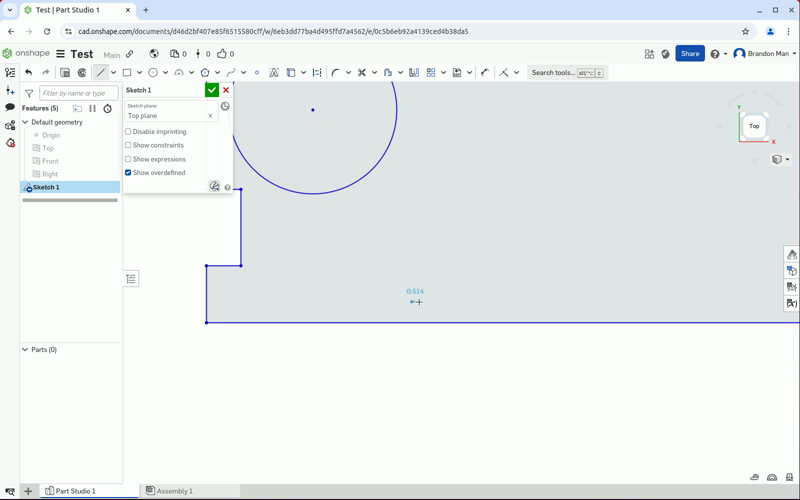
scroll(6)
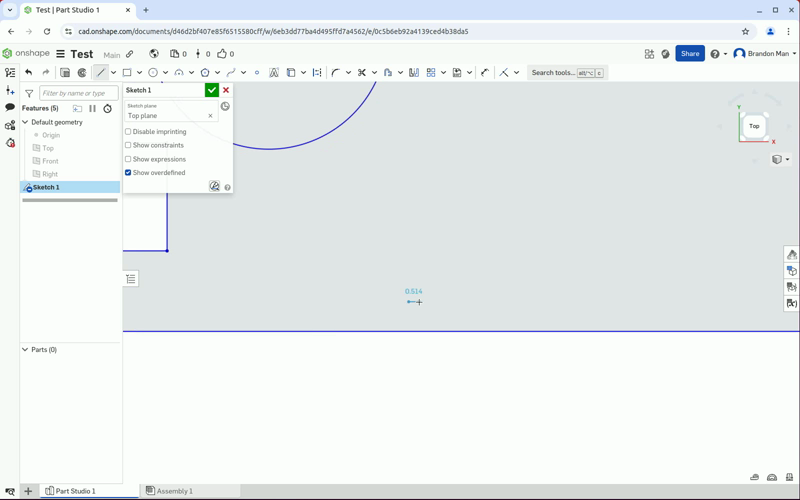
scroll(6)
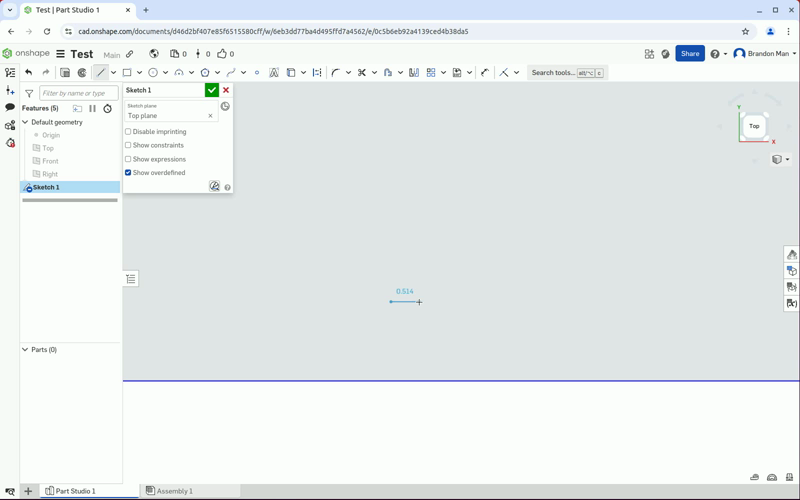
click(419, 301)
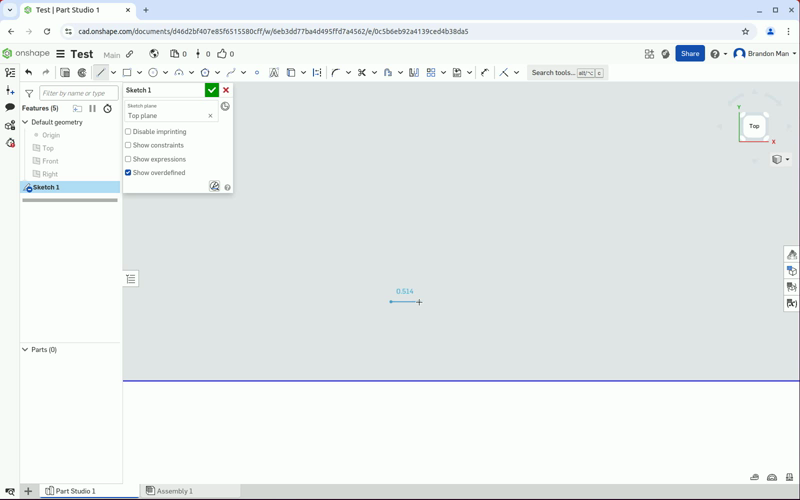
scroll(-6)
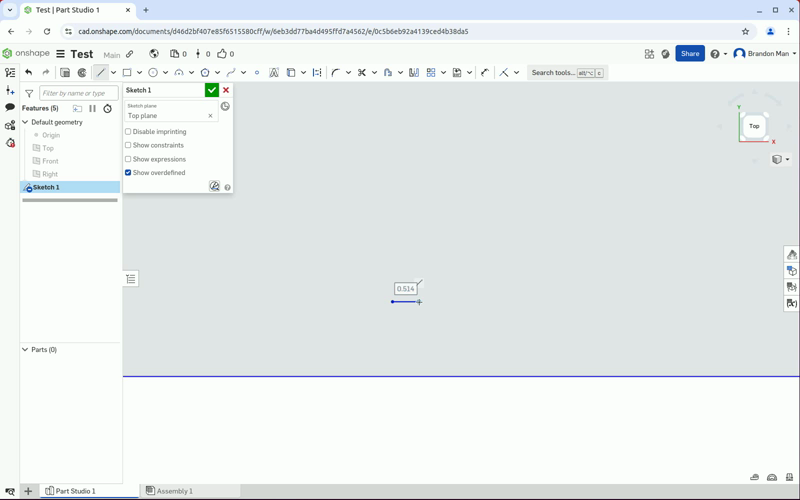
scroll(-6)
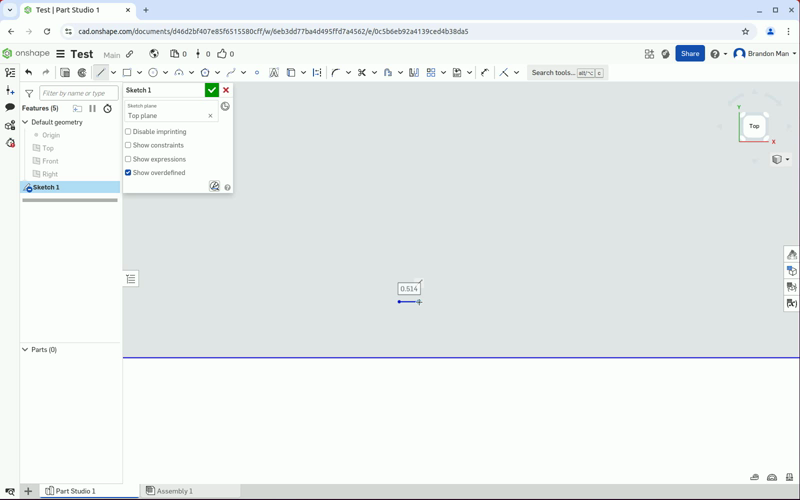
scroll(-6)
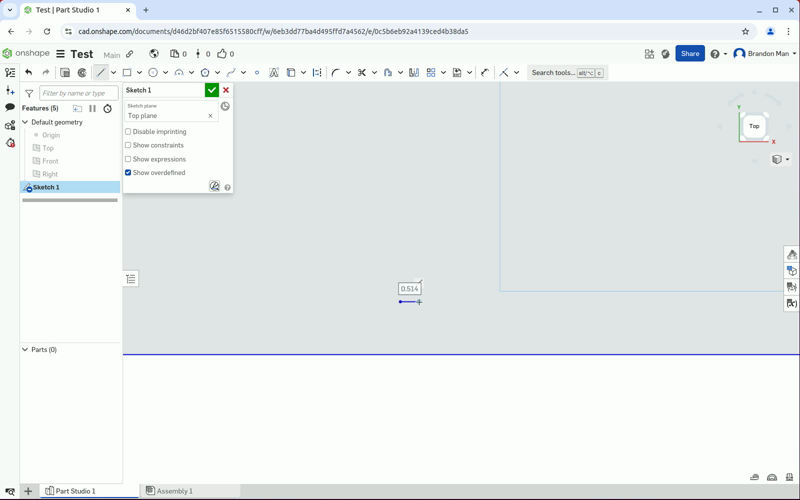
scroll(-6)
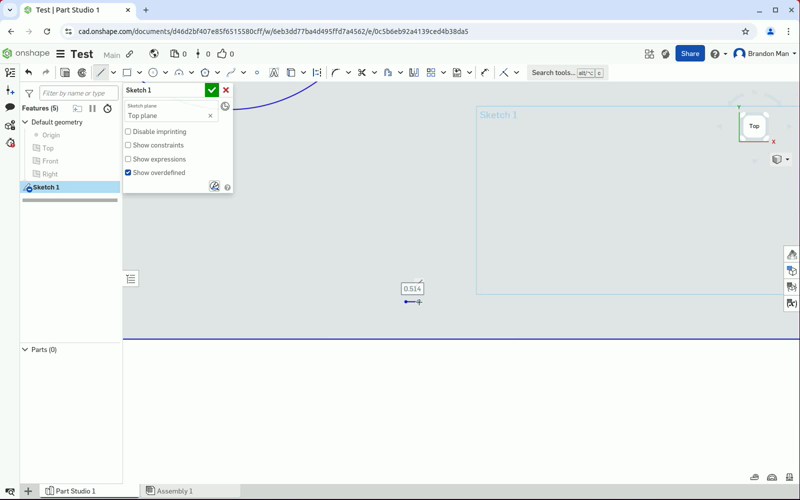
scroll(-6)
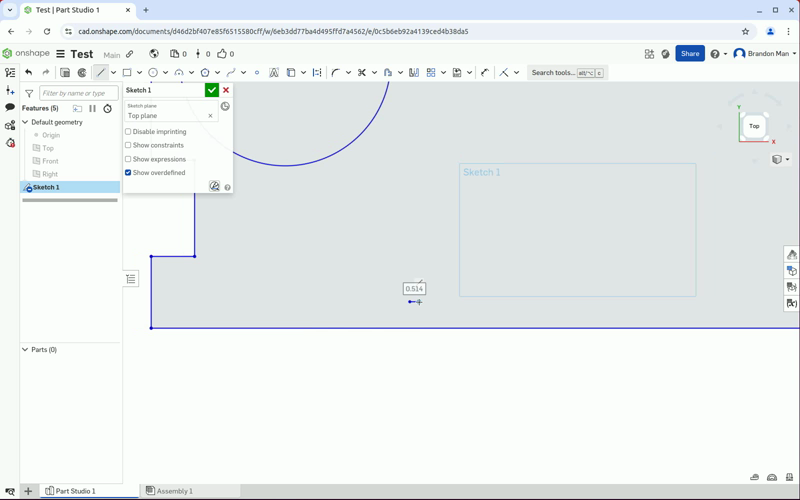
scroll(-6)
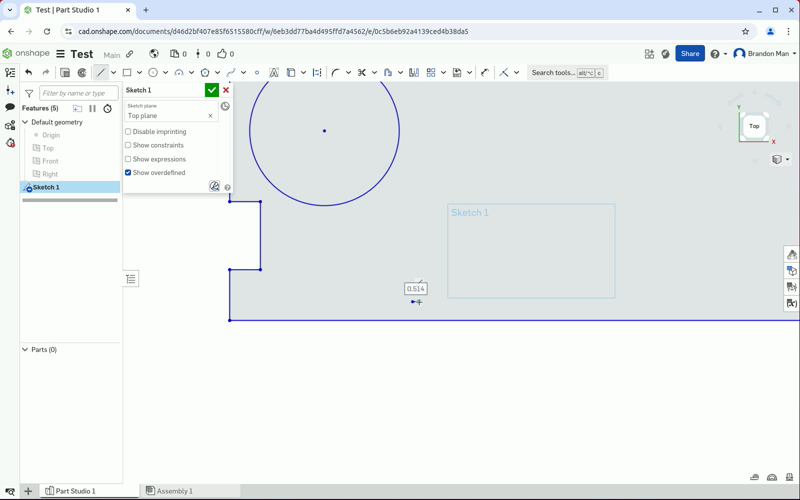
scroll(-6)
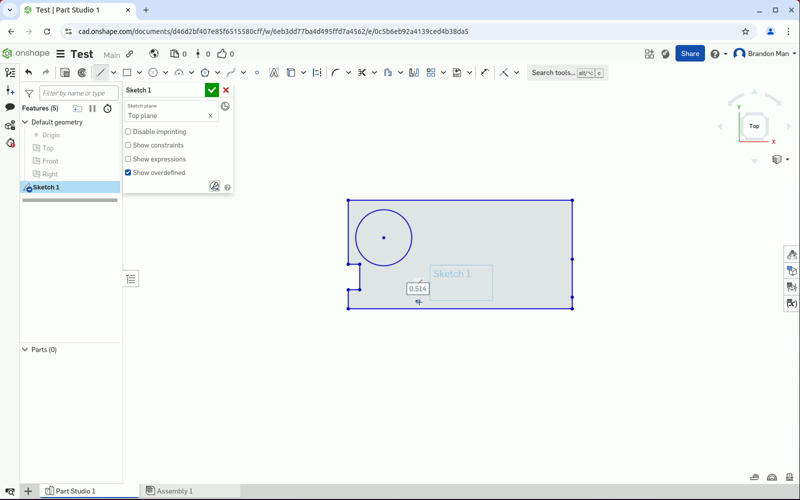
key_up(shift)
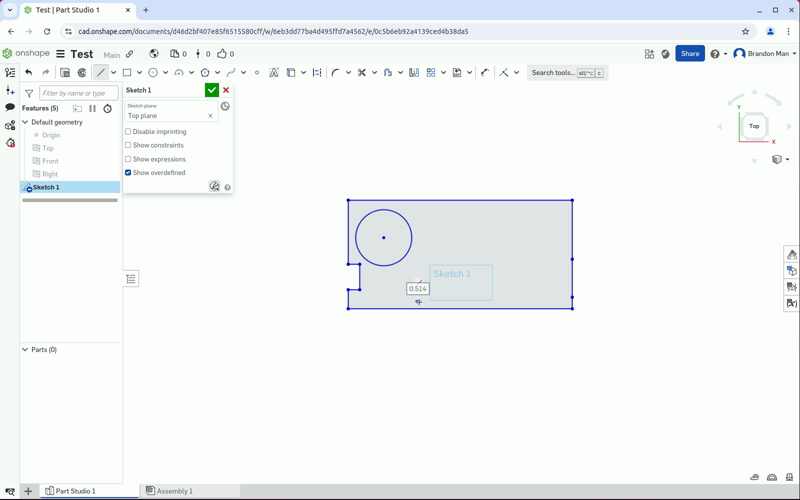
key_down(shift)
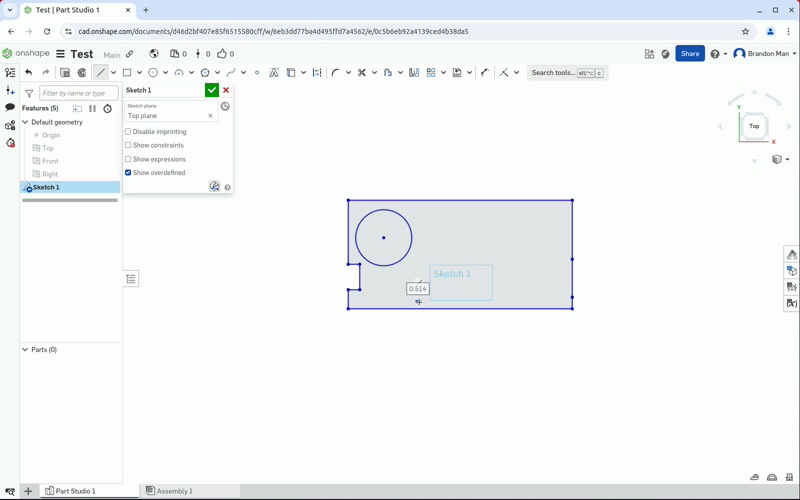
mouse_move(449, 301)
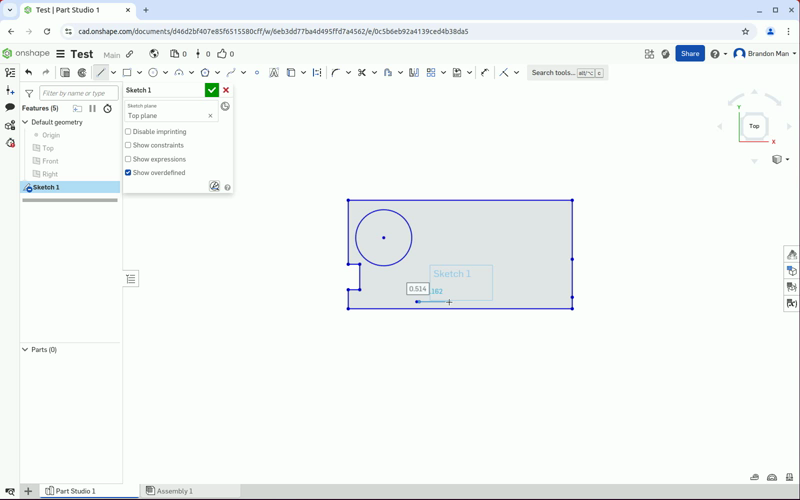
mouse_move(440, 301)
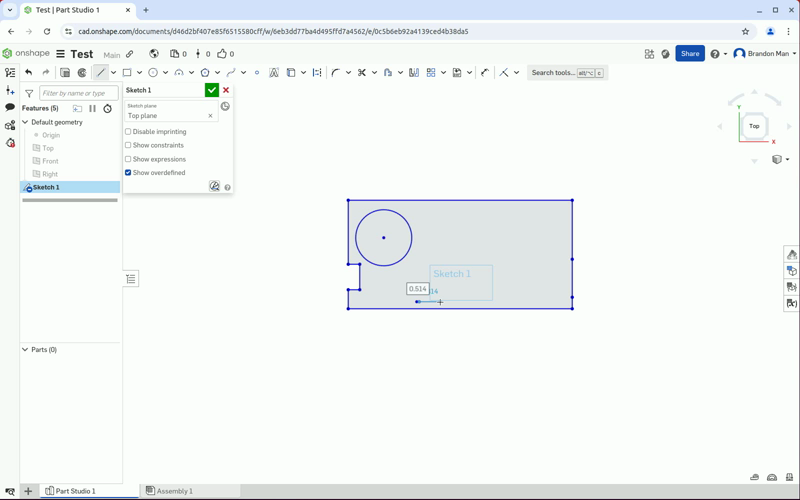
click(440, 301)
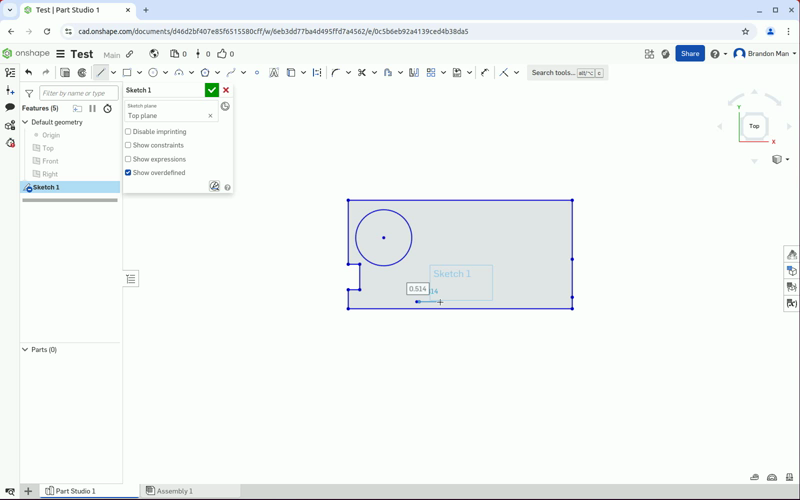
key_up(shift)
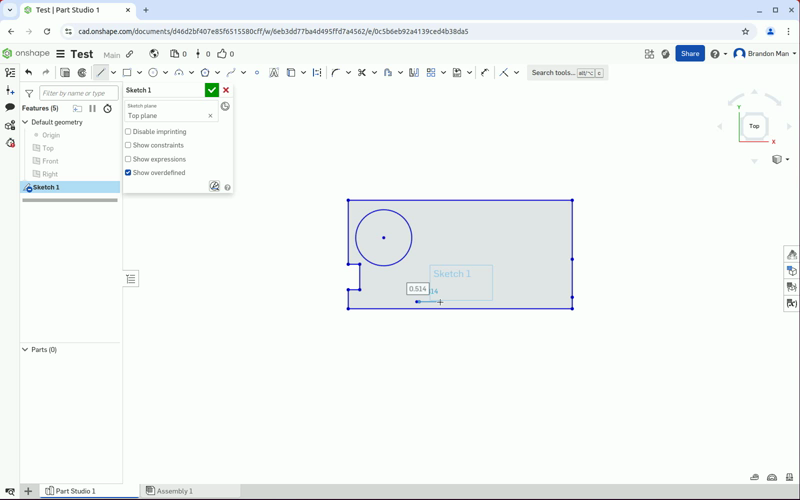
key_down(shift)
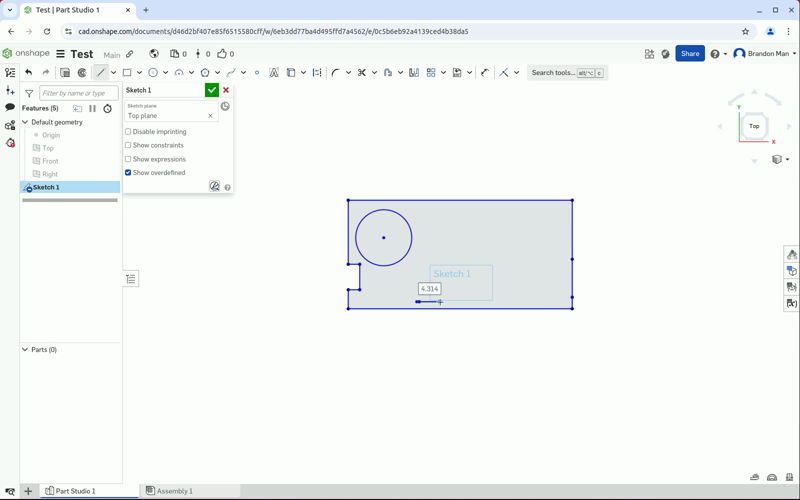
mouse_move(470, 301)
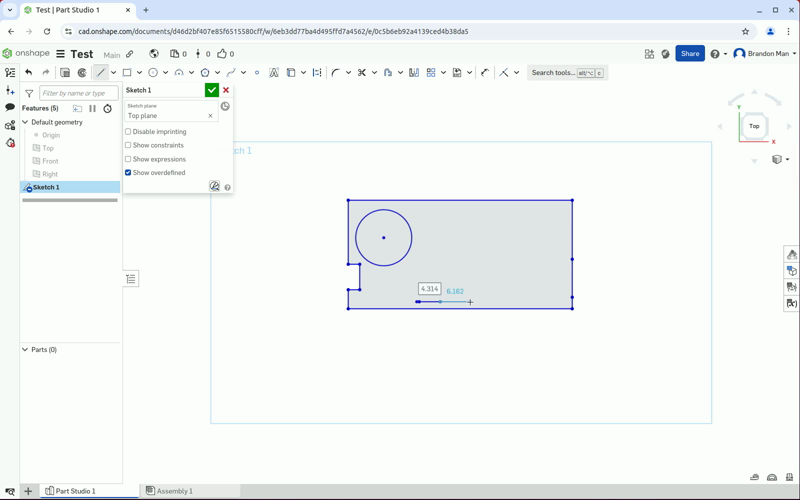
mouse_move(444, 301)
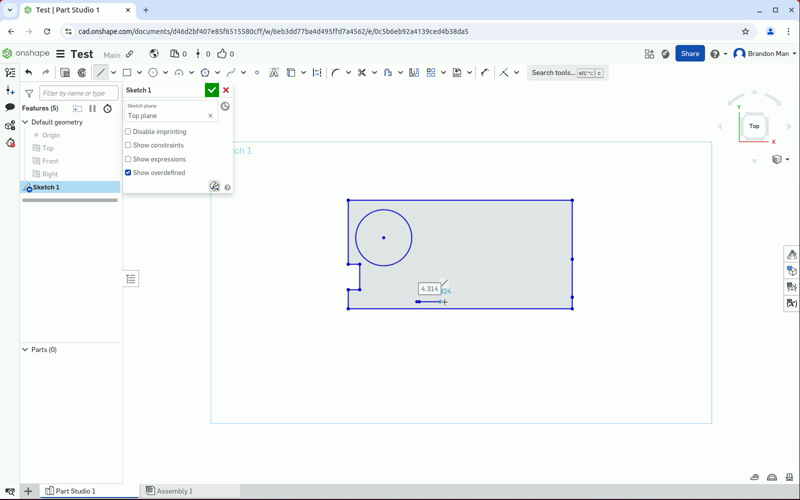
scroll(6)
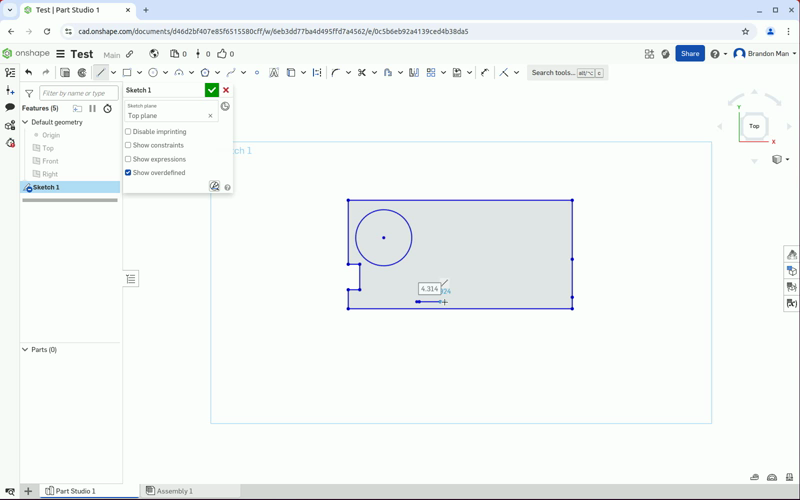
scroll(6)
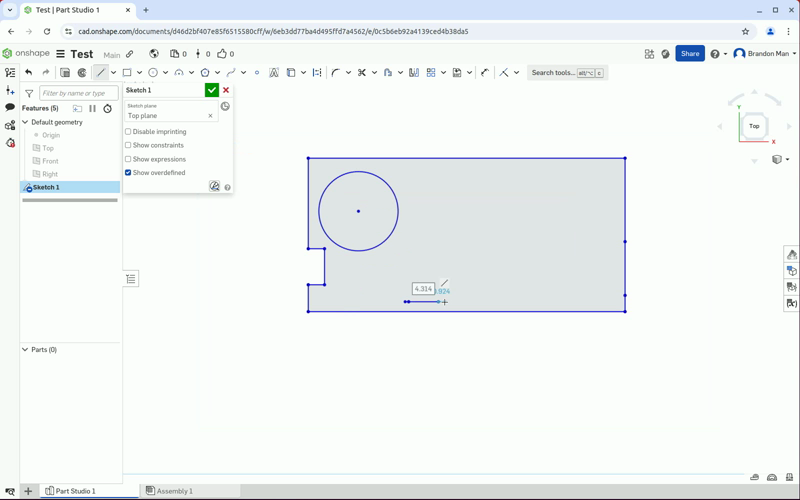
scroll(6)
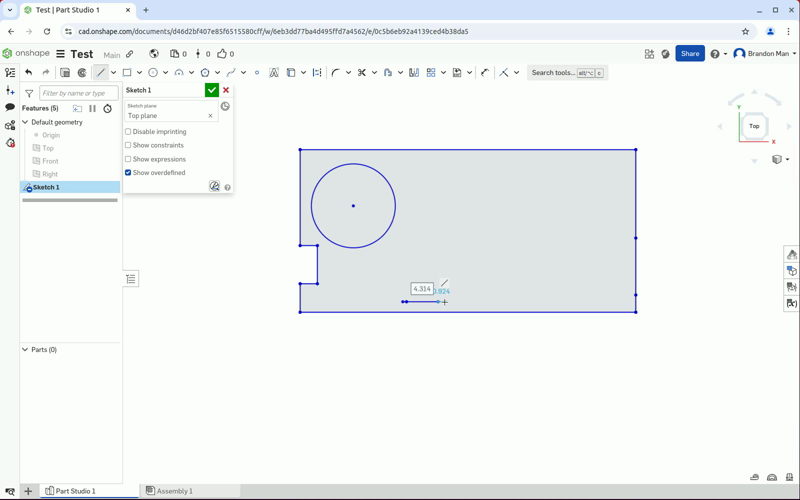
scroll(6)
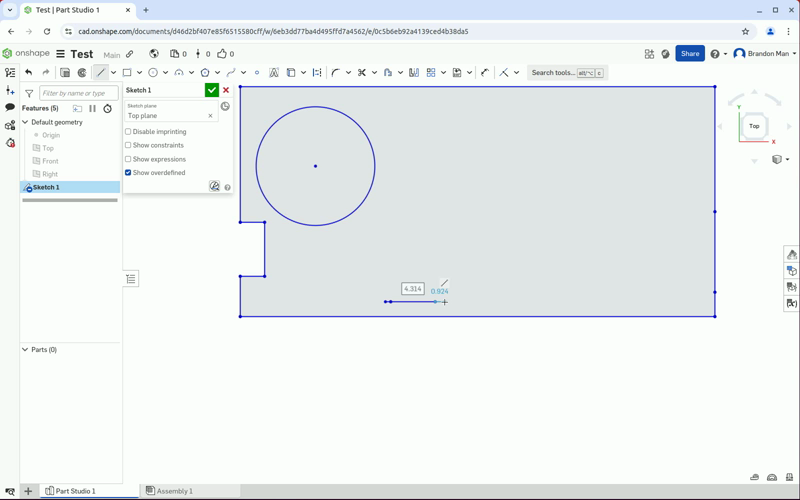
scroll(6)
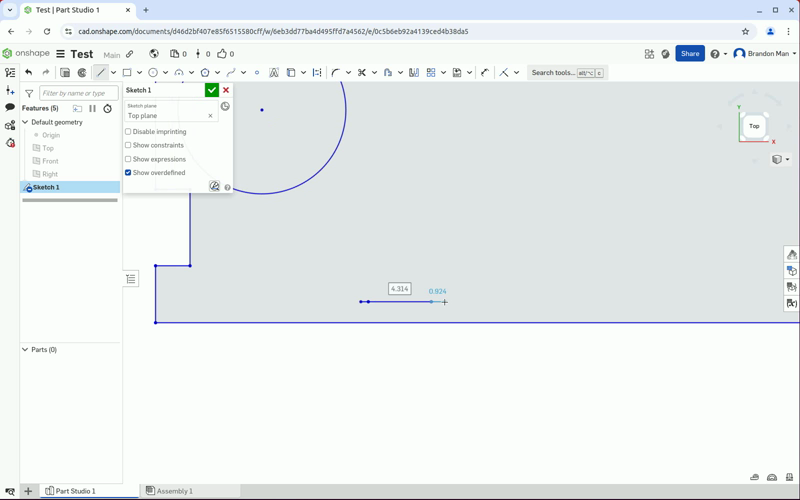
scroll(6)
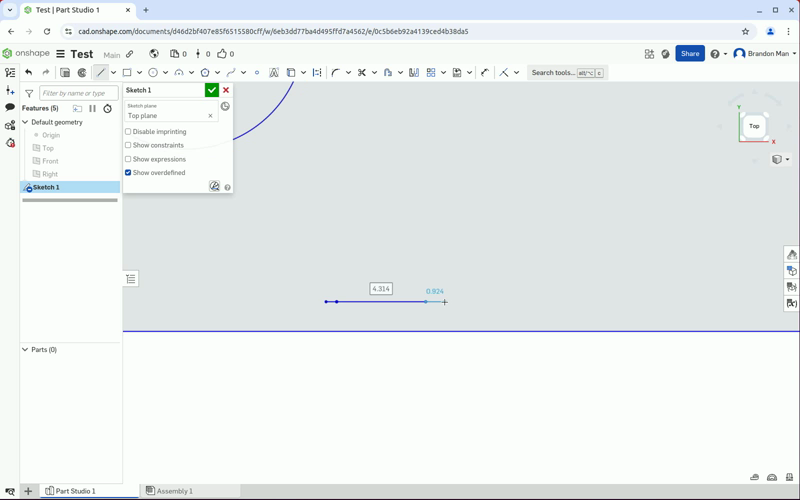
scroll(6)
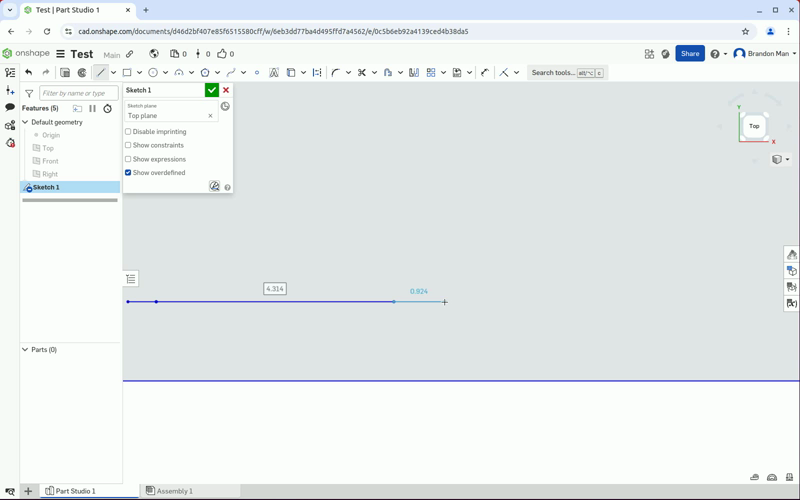
click(444, 301)
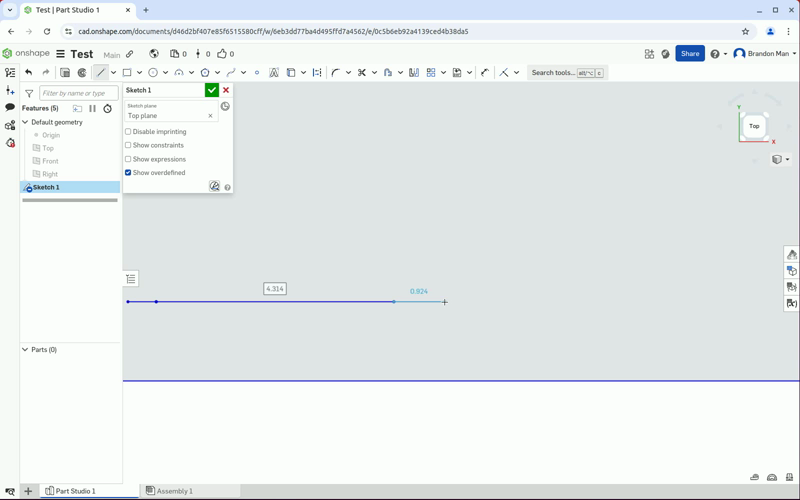
scroll(-6)
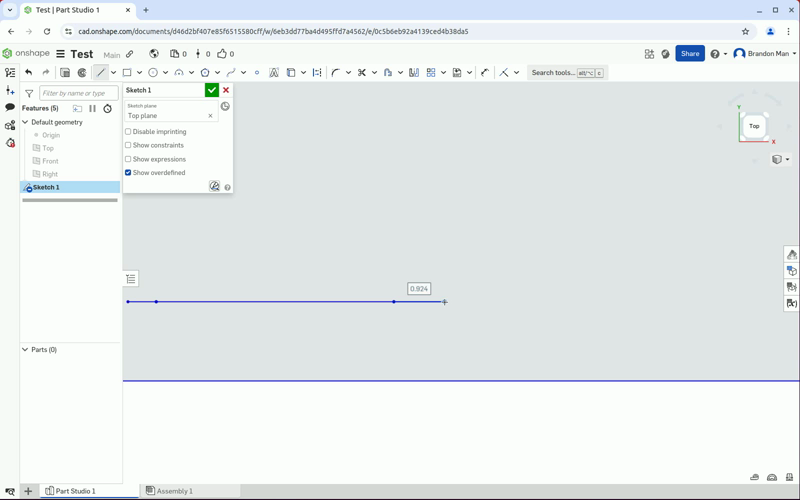
scroll(-6)
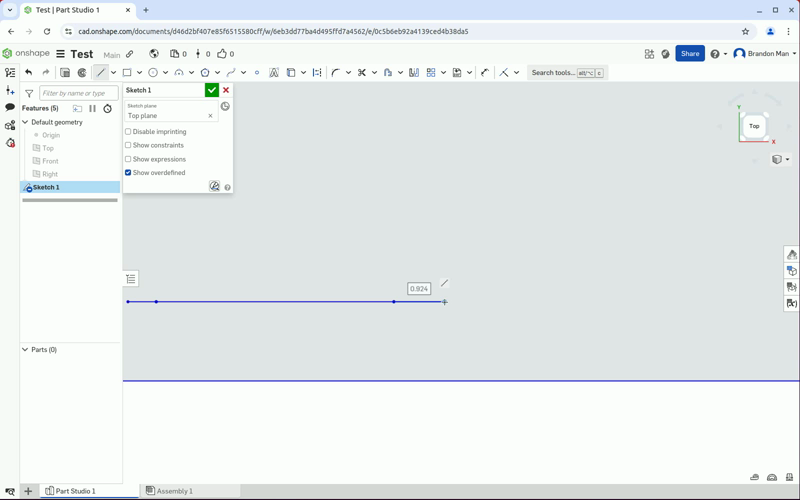
scroll(-6)
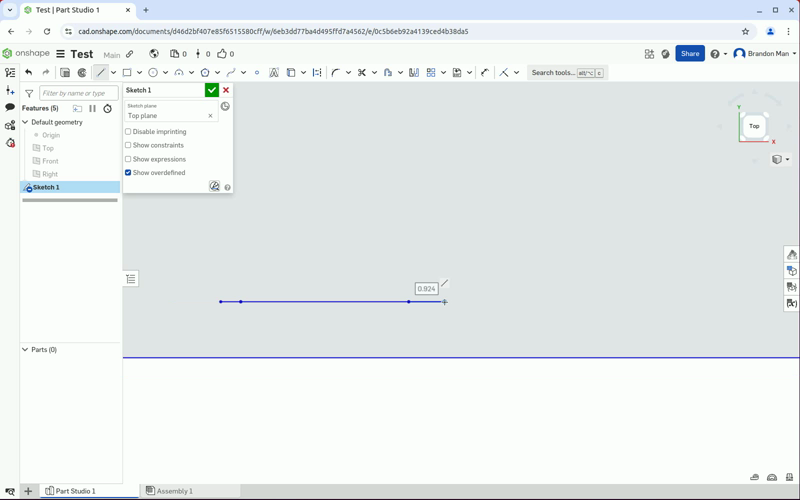
scroll(-6)
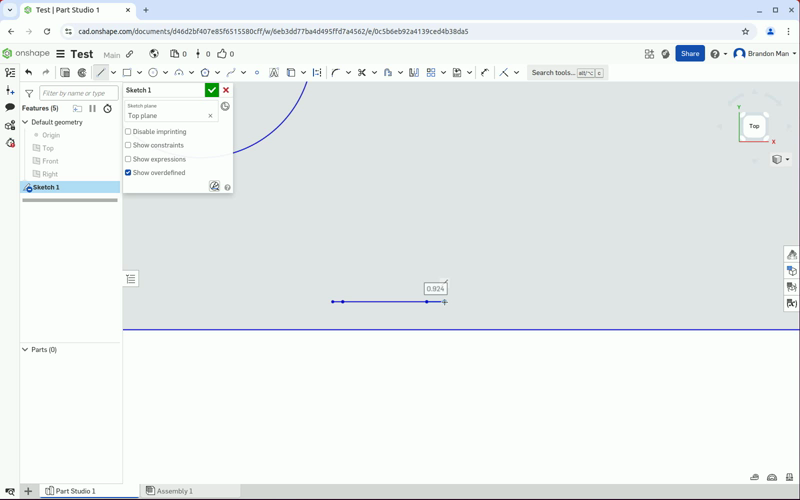
scroll(-6)
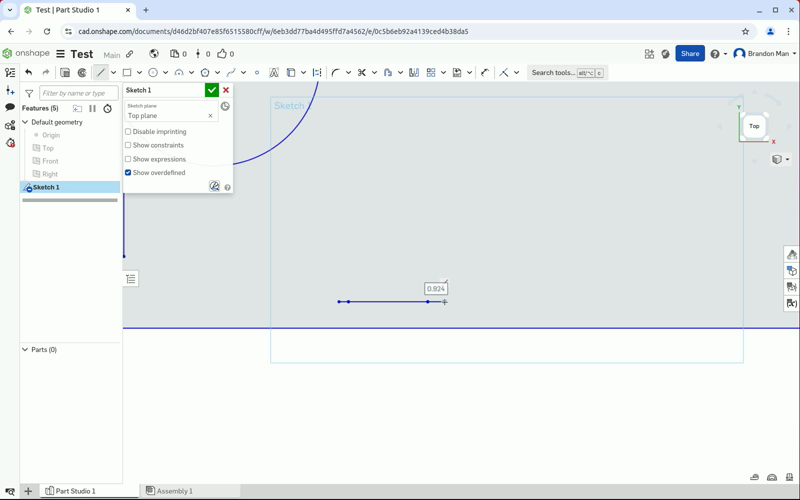
scroll(-6)
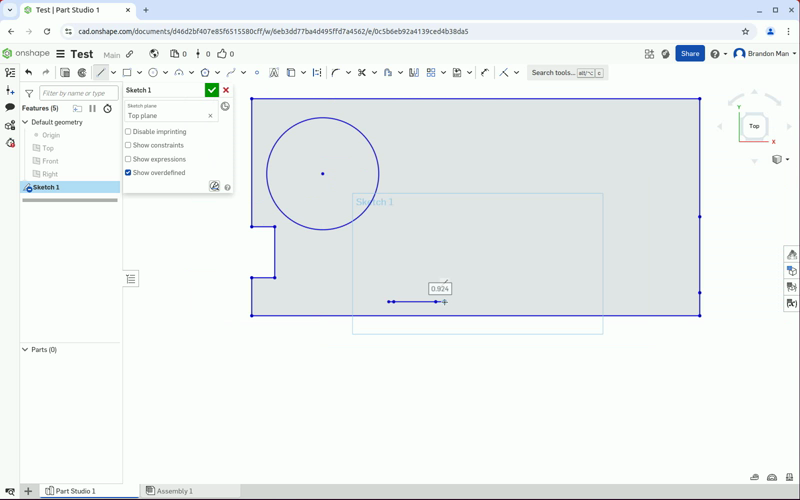
scroll(-6)
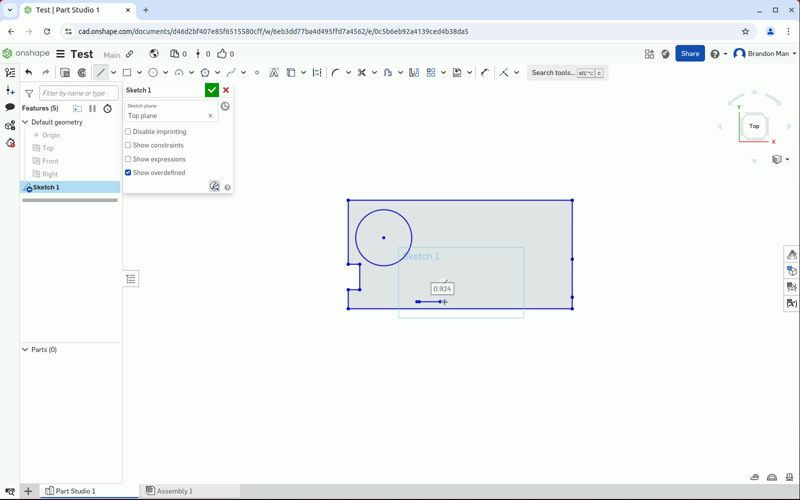
key_up(shift)
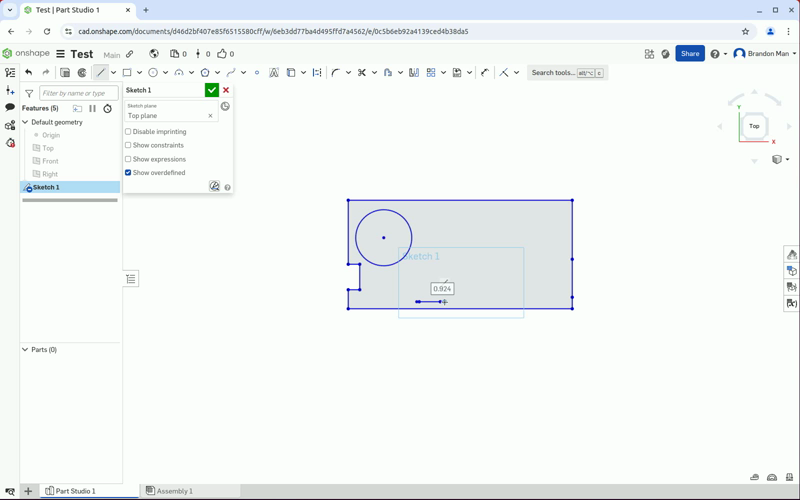
key_down(shift)
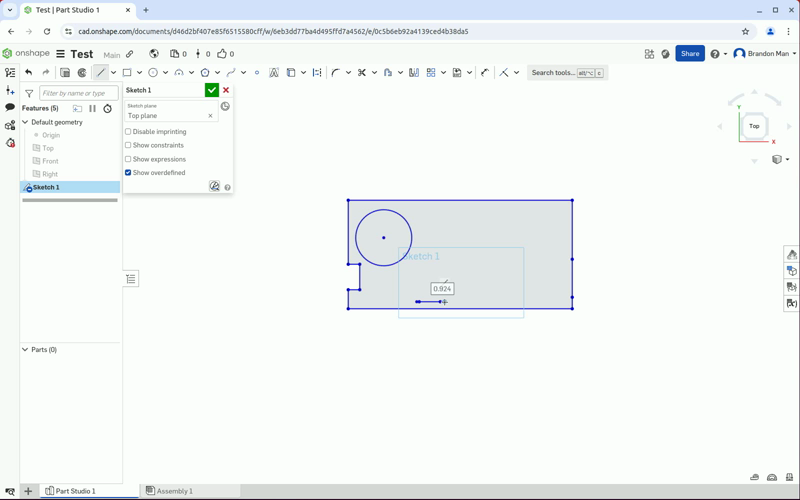
mouse_move(474, 301)
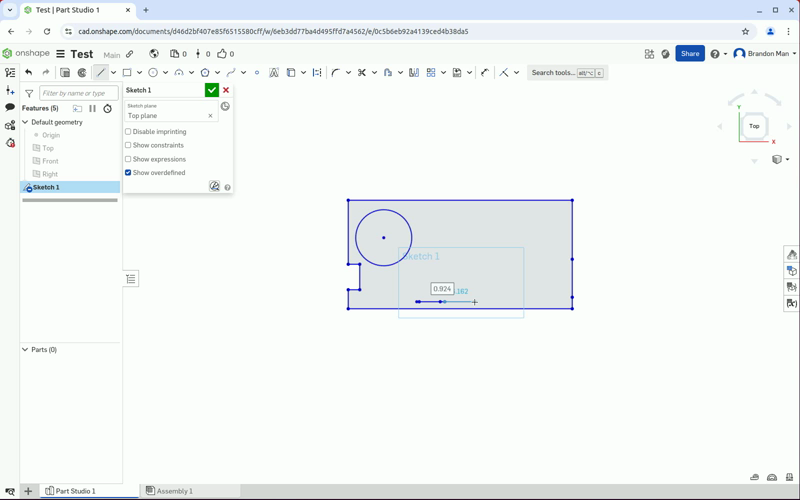
mouse_move(444, 252)
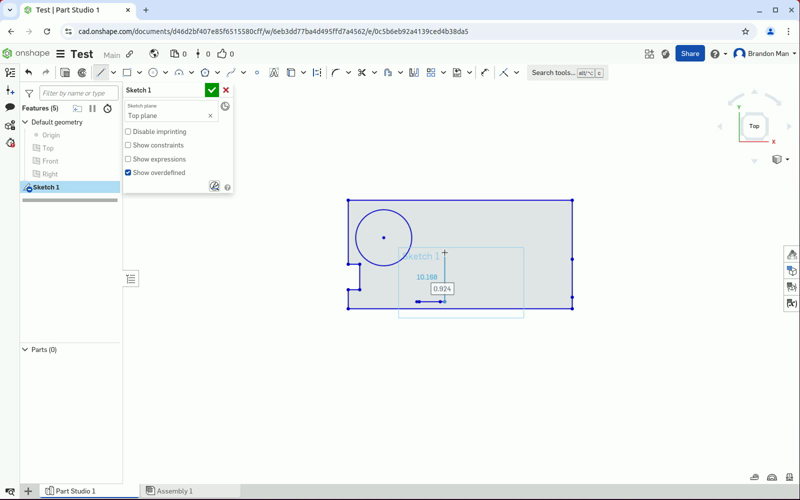
click(444, 252)
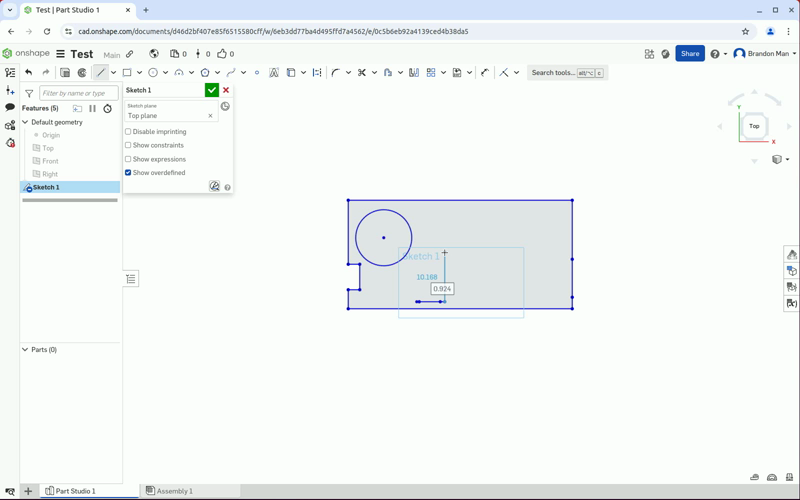
key_up(shift)
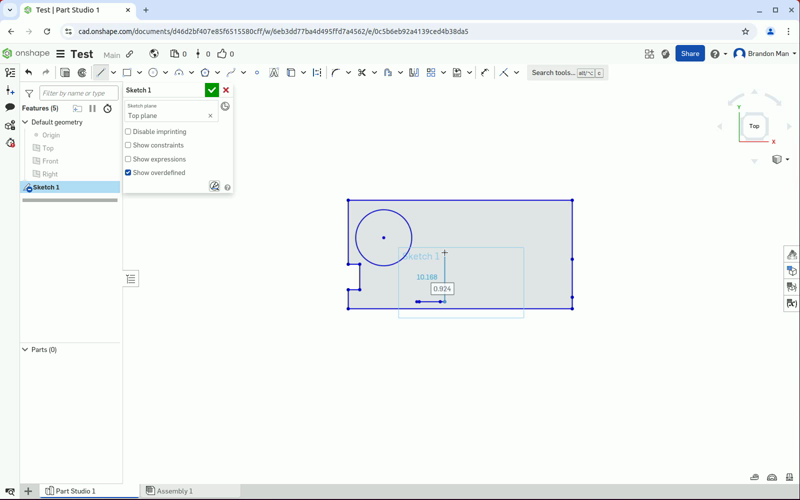
key_down(shift)
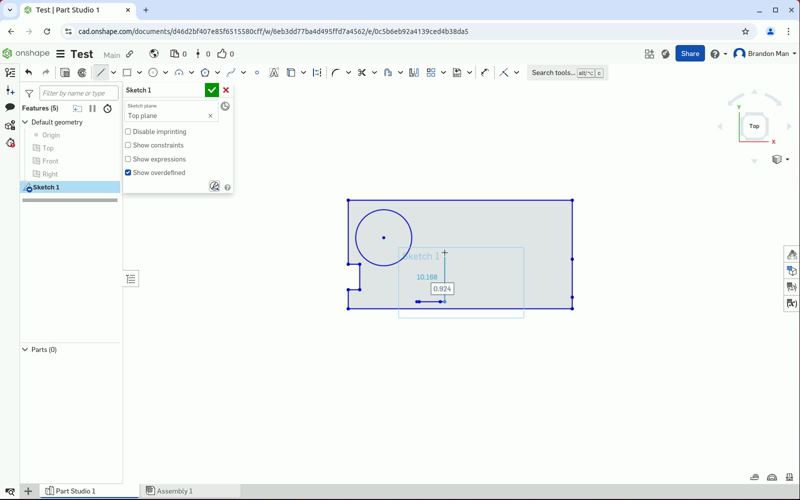
mouse_move(474, 252)
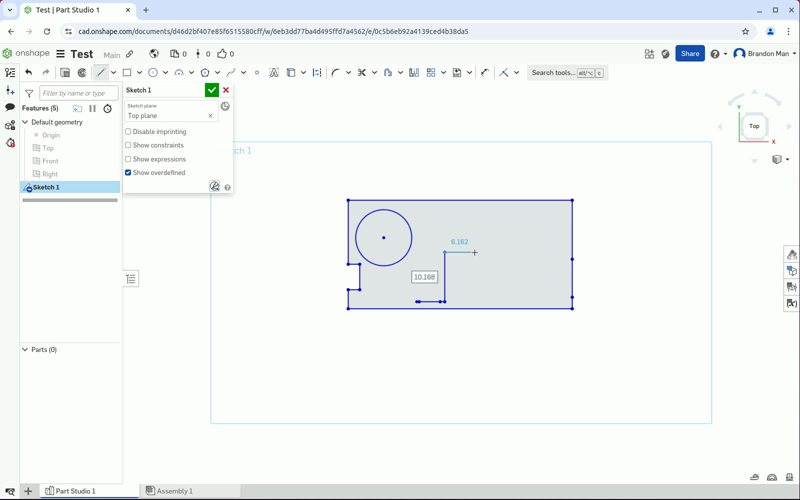
mouse_move(440, 252)
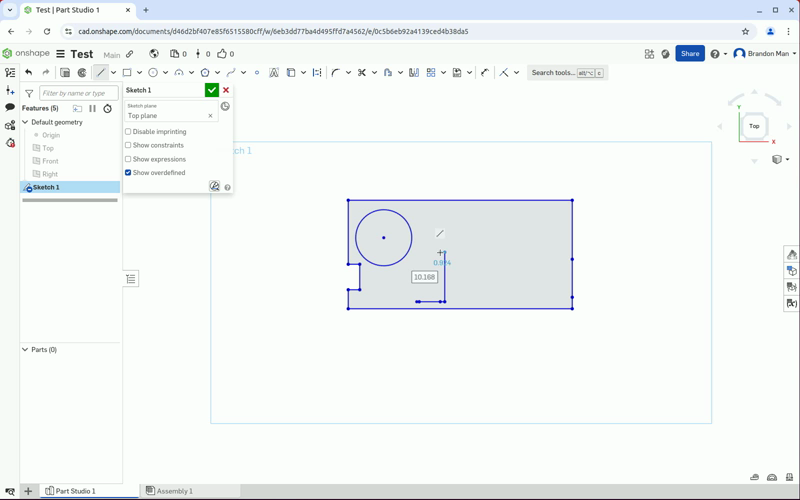
scroll(6)
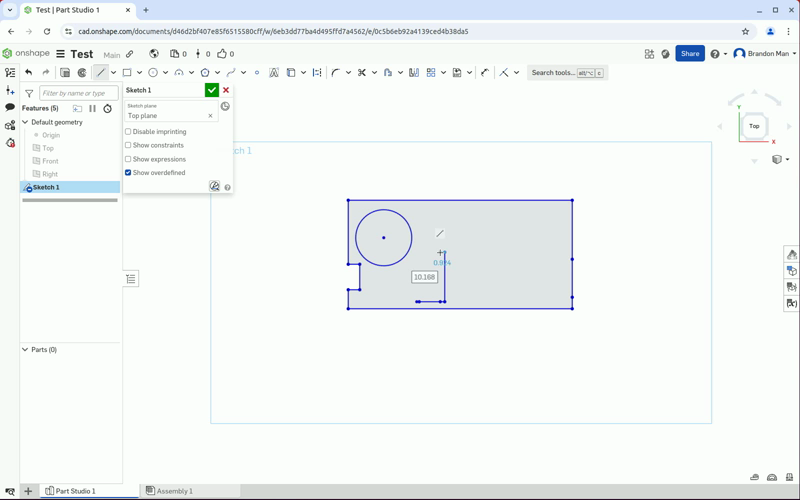
scroll(6)
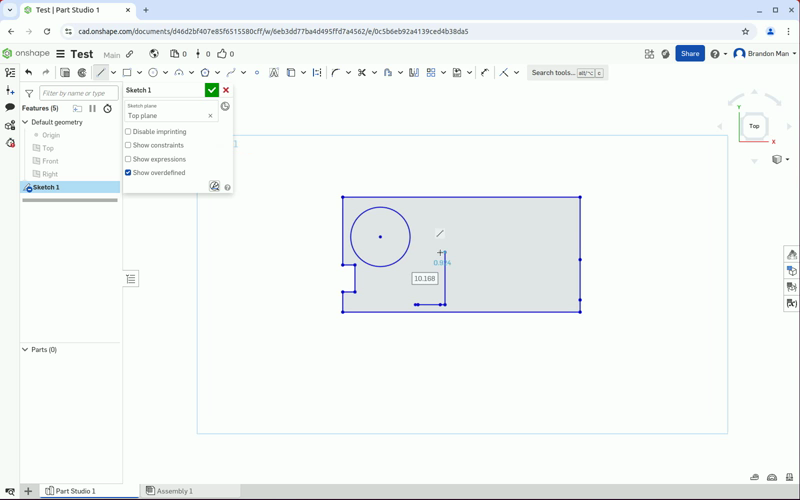
scroll(6)
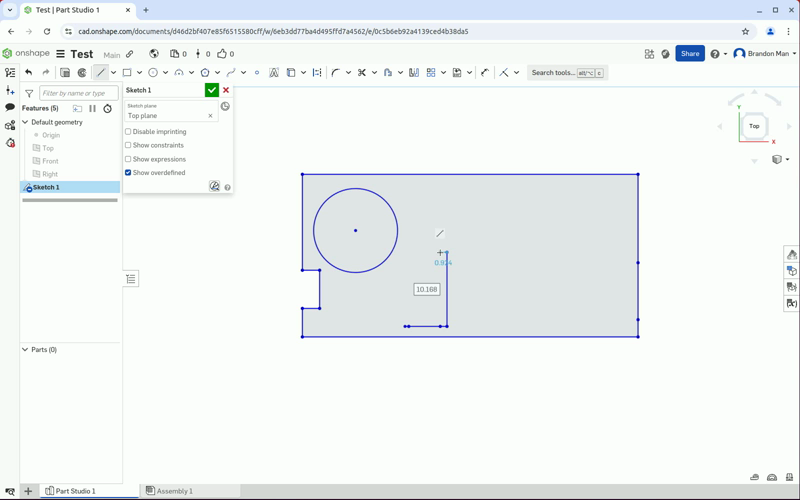
scroll(6)
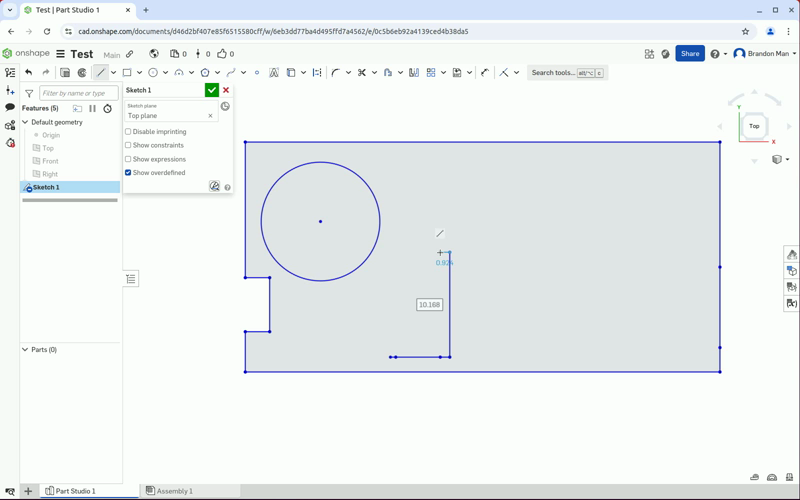
scroll(6)
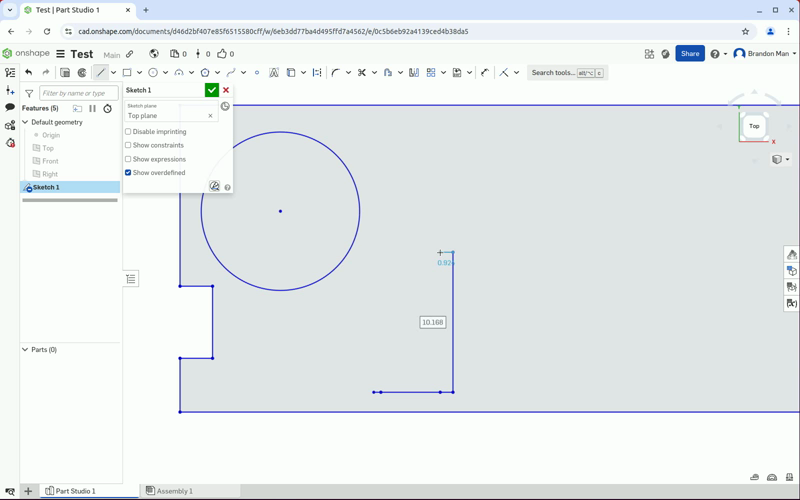
scroll(6)
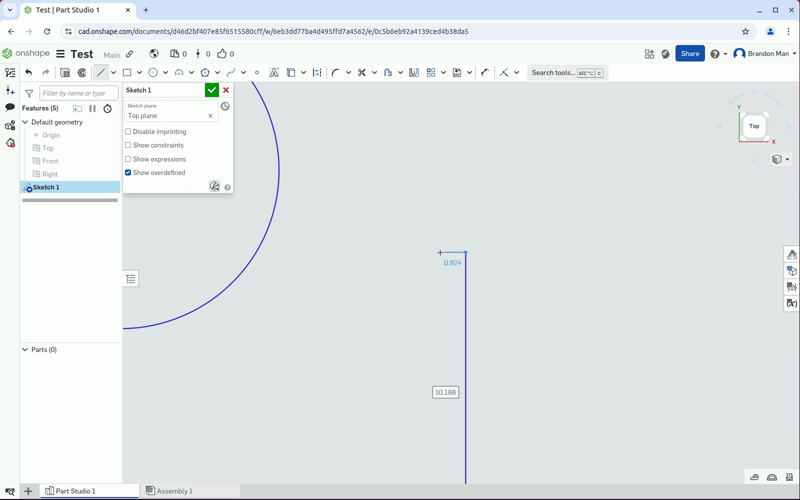
scroll(6)
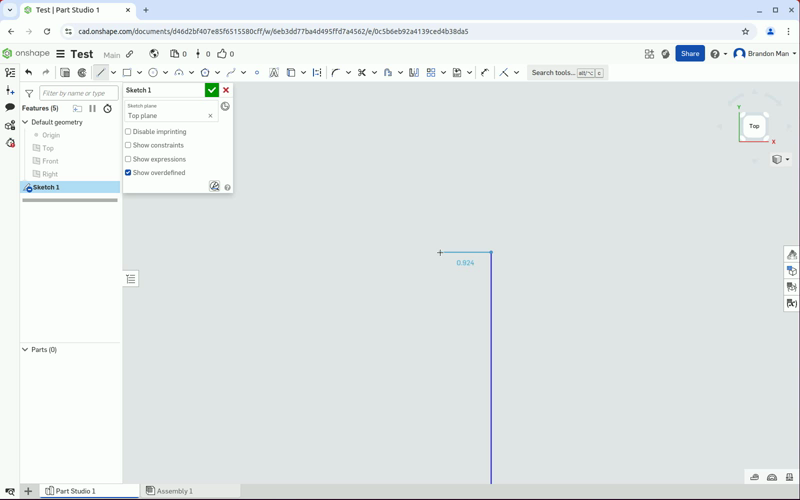
click(440, 252)
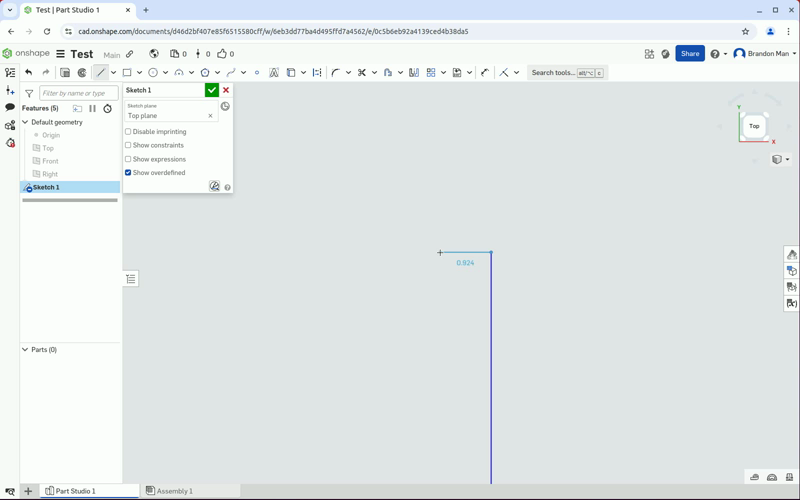
scroll(-6)
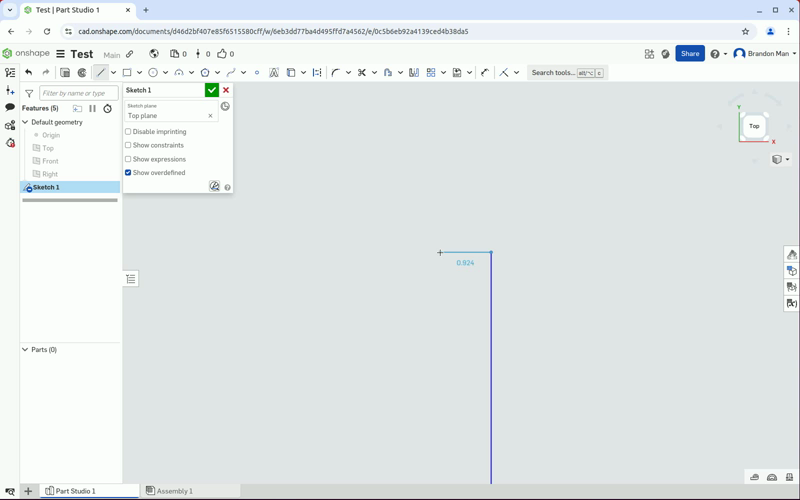
scroll(-6)
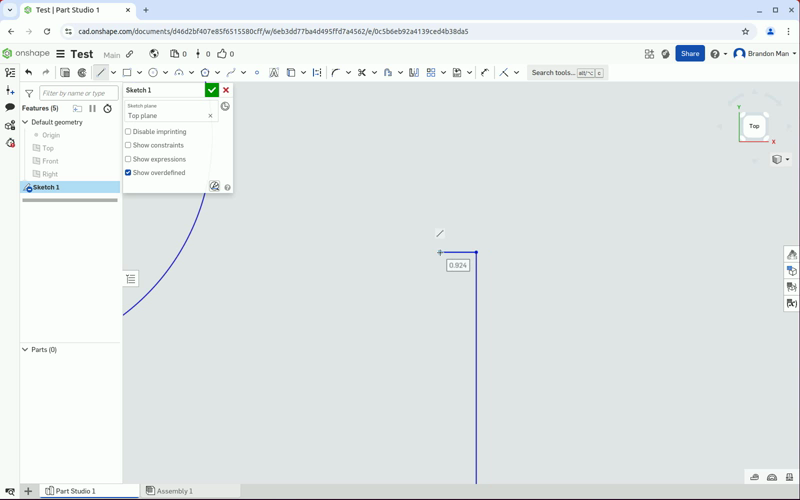
scroll(-6)
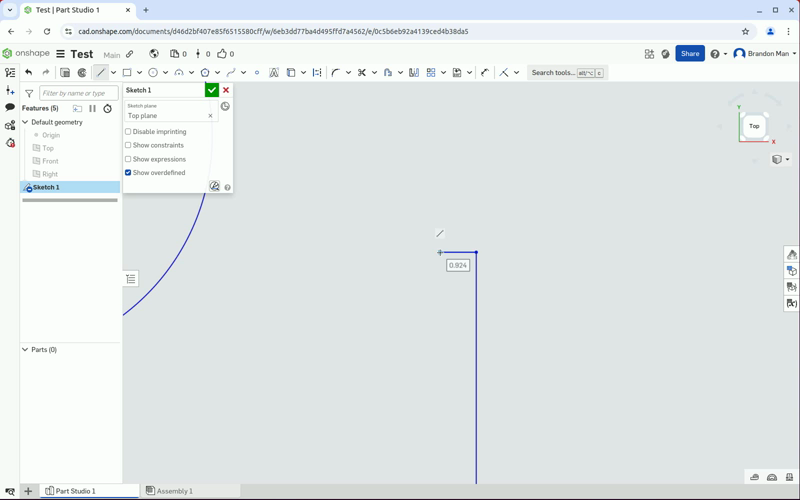
scroll(-6)
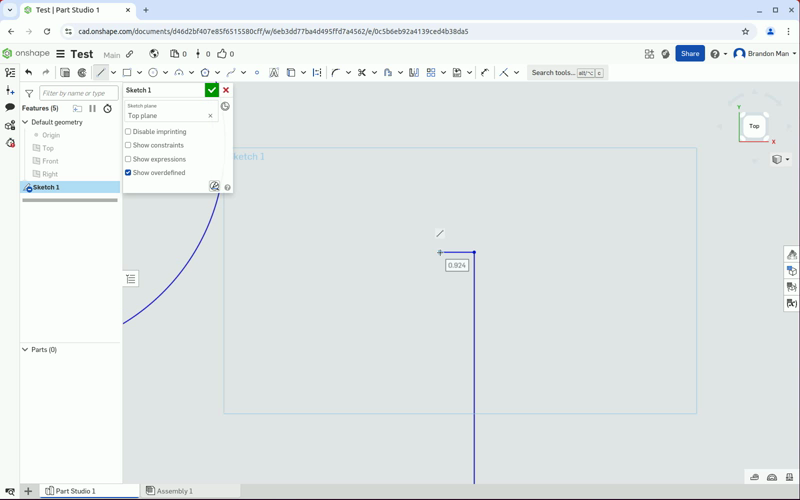
scroll(-6)
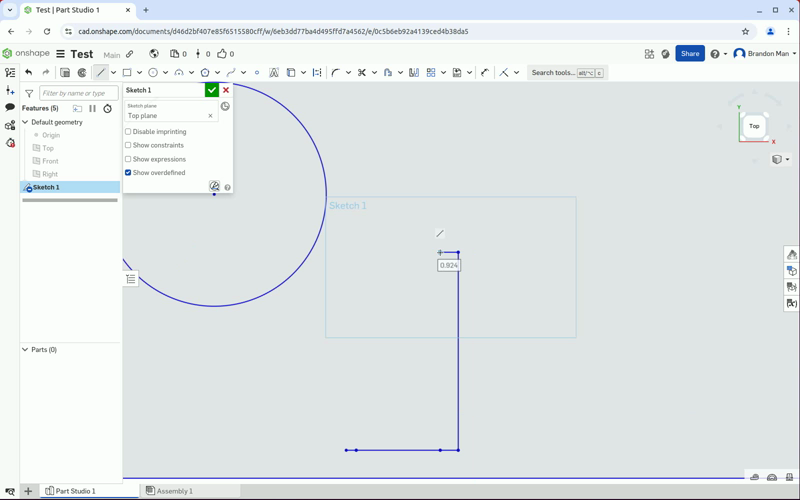
scroll(-6)
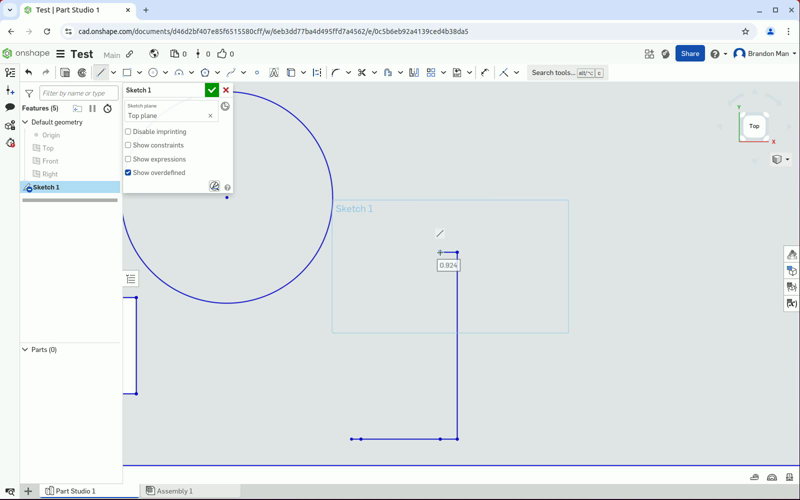
scroll(-6)
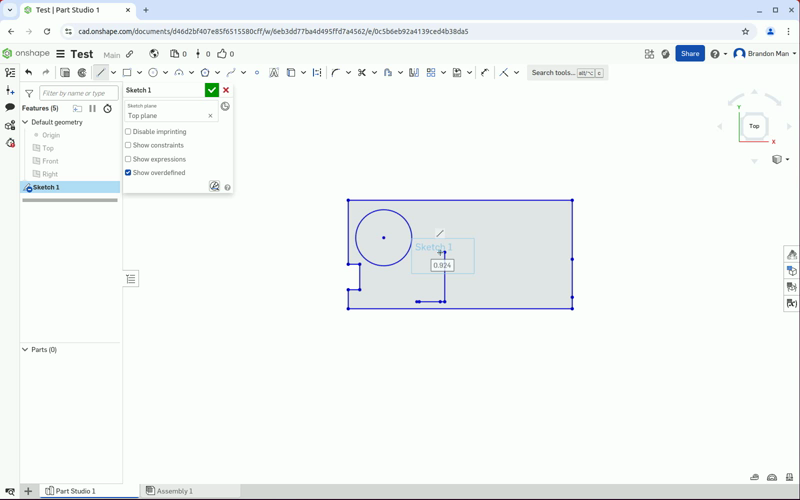
key_up(shift)
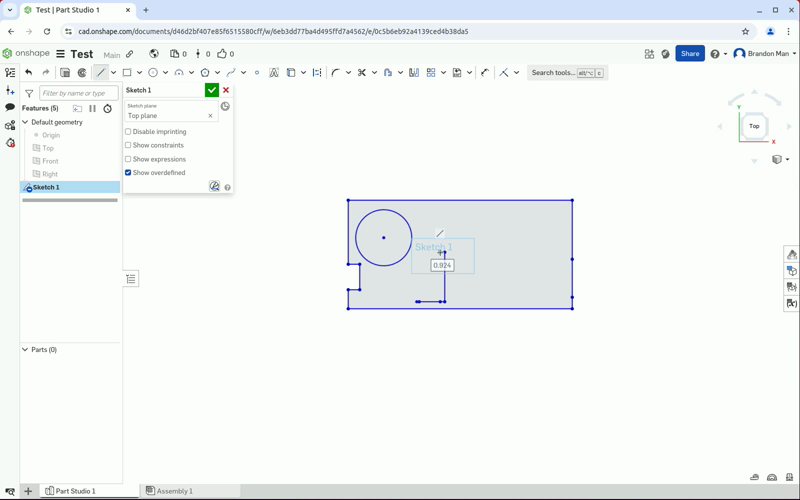
key_down(shift)
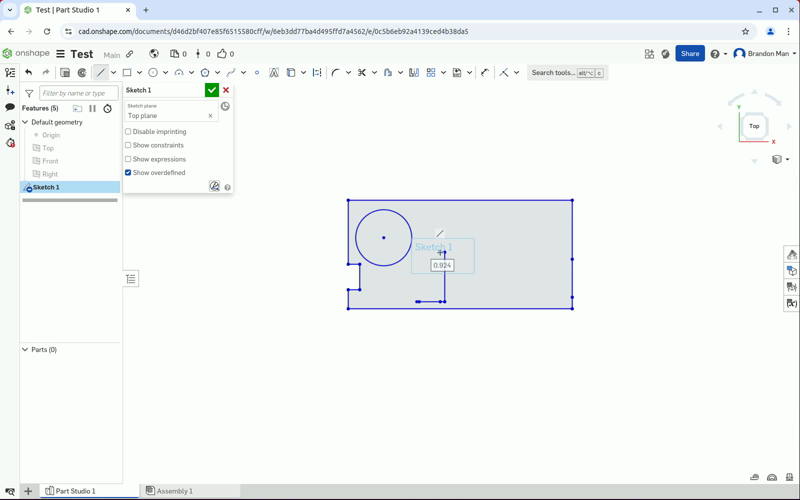
mouse_move(470, 252)
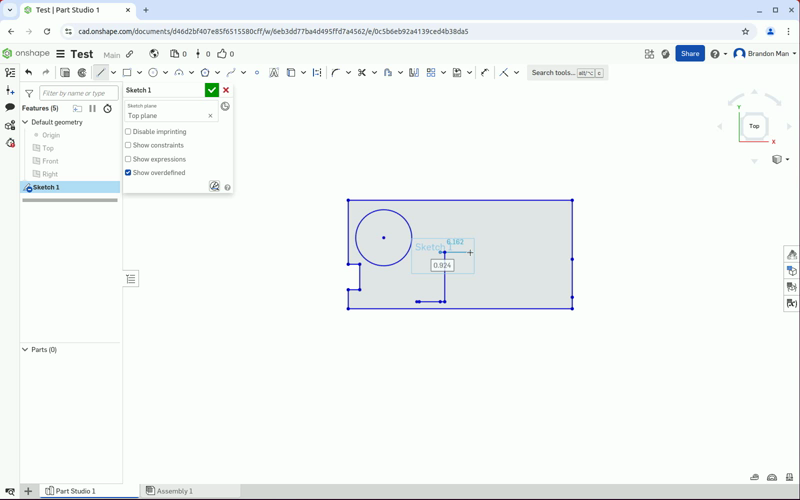
mouse_move(419, 252)
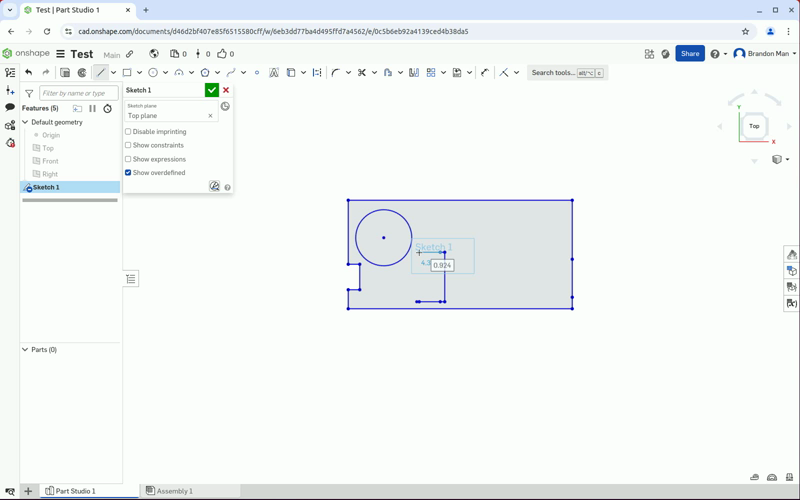
click(419, 252)
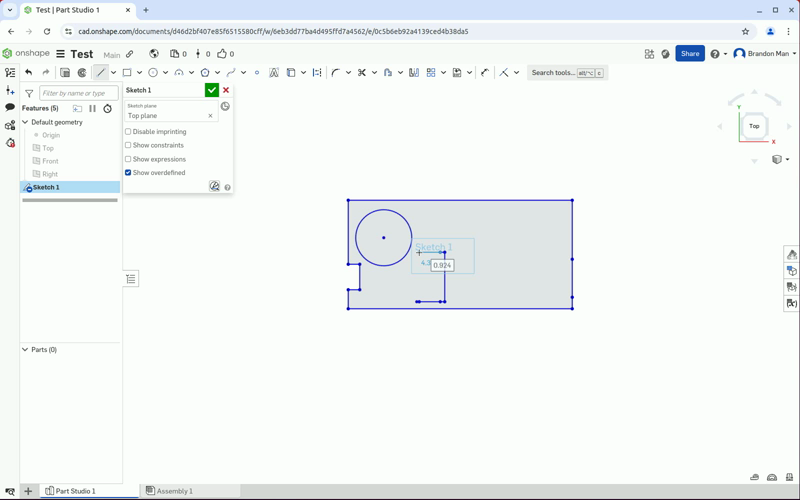
key_up(shift)
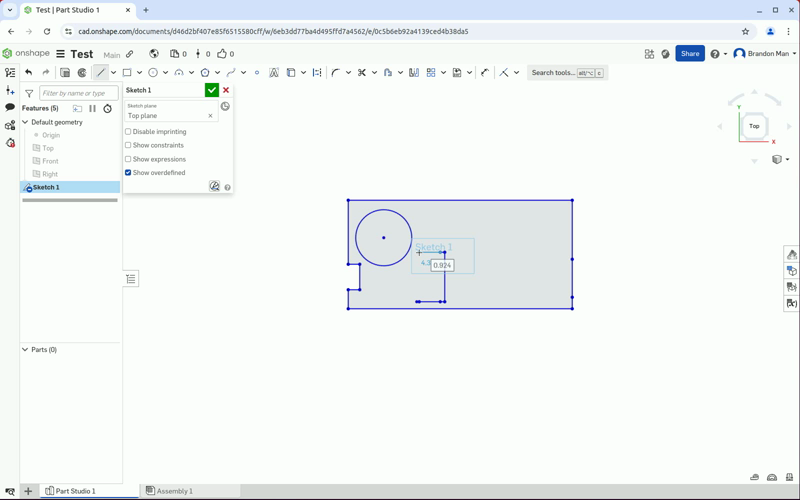
key_down(shift)
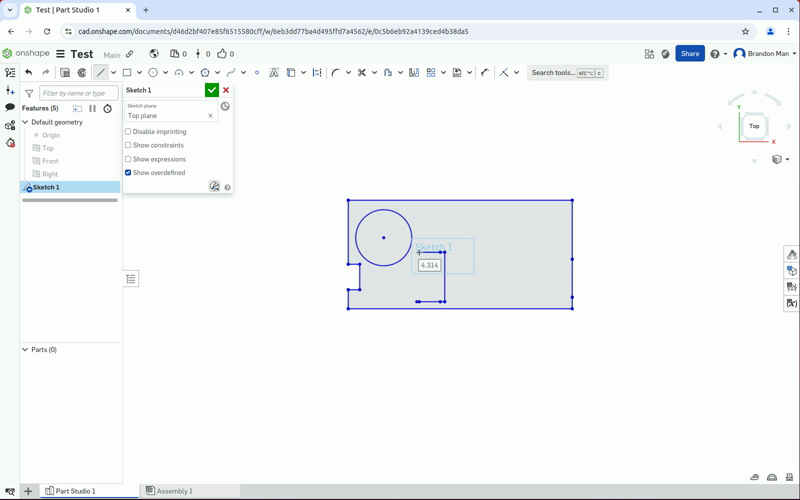
mouse_move(449, 252)
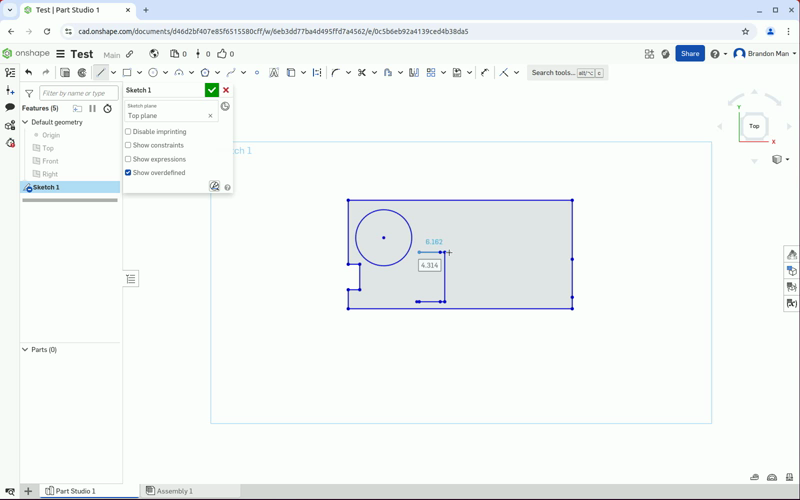
mouse_move(416, 252)
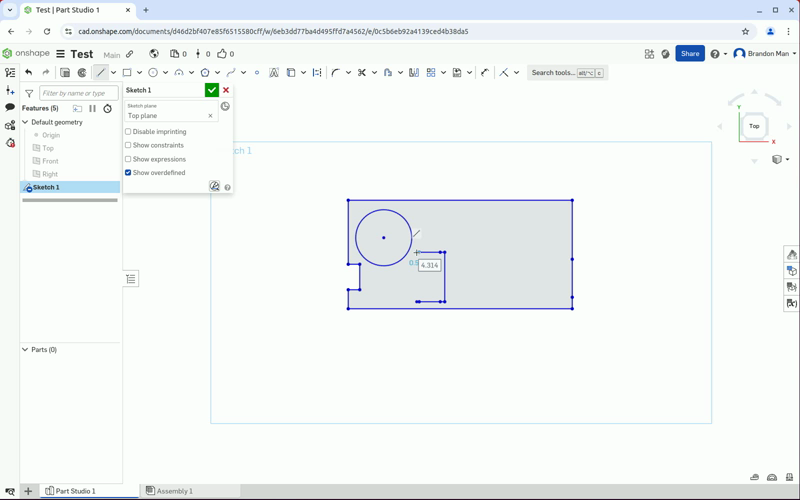
scroll(6)
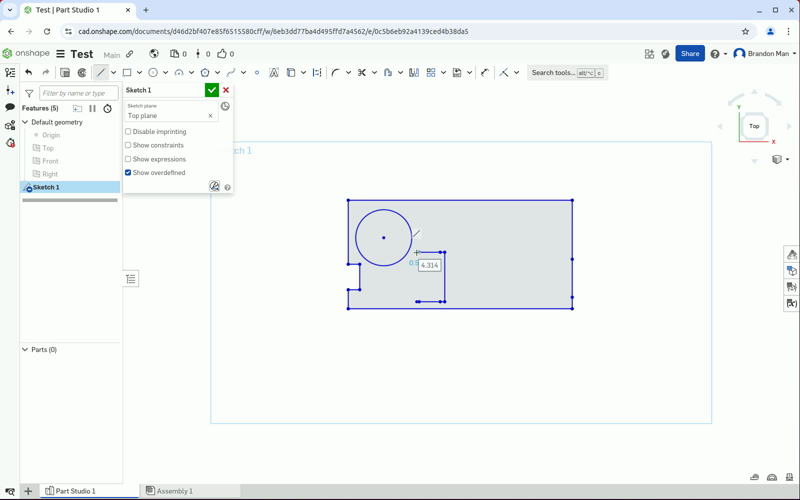
scroll(6)
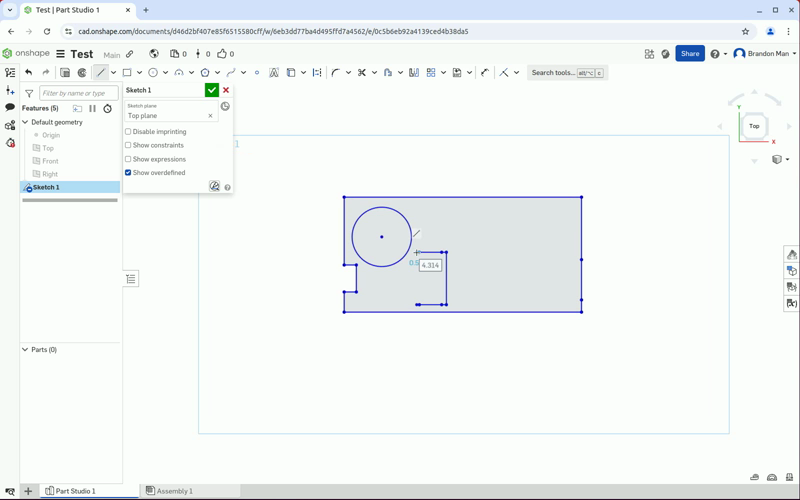
scroll(6)
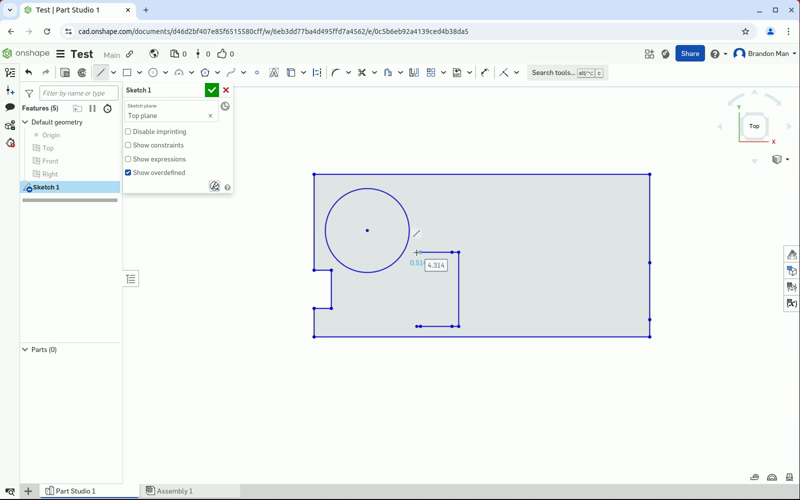
scroll(6)
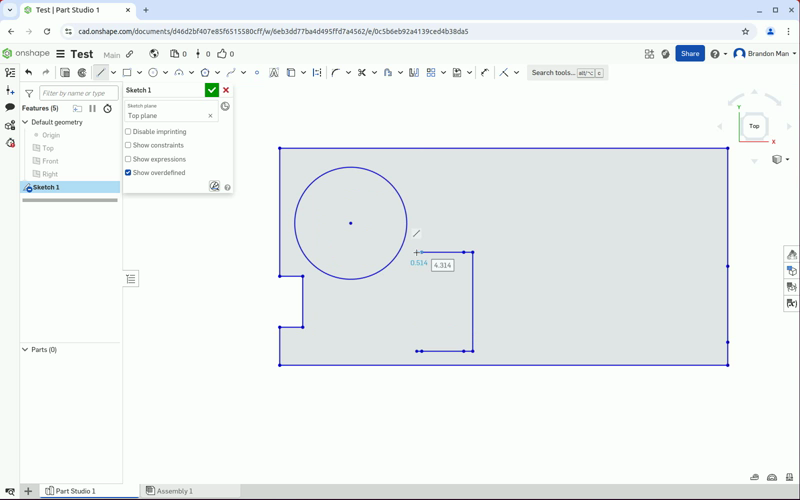
scroll(6)
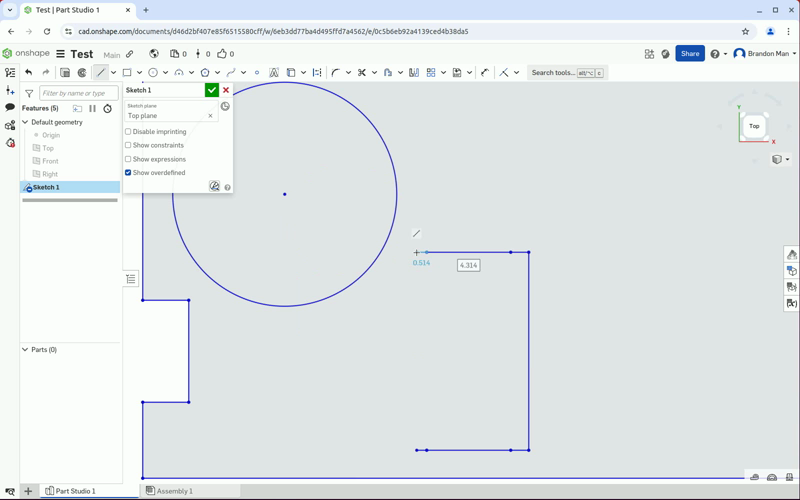
scroll(6)
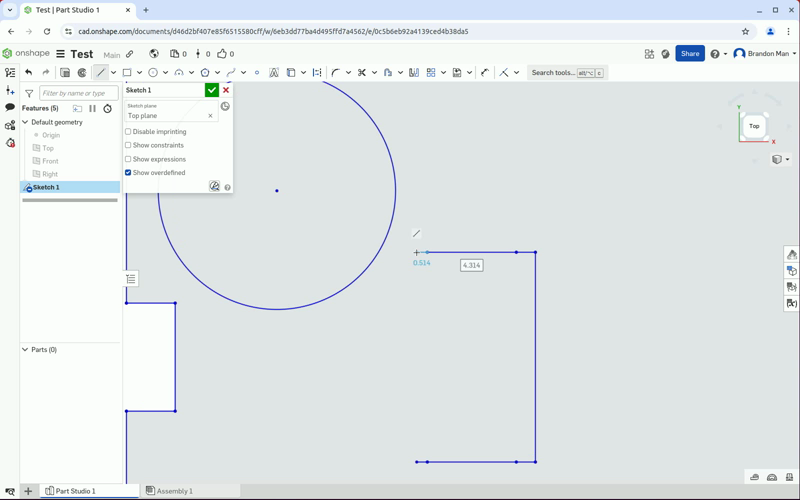
scroll(6)
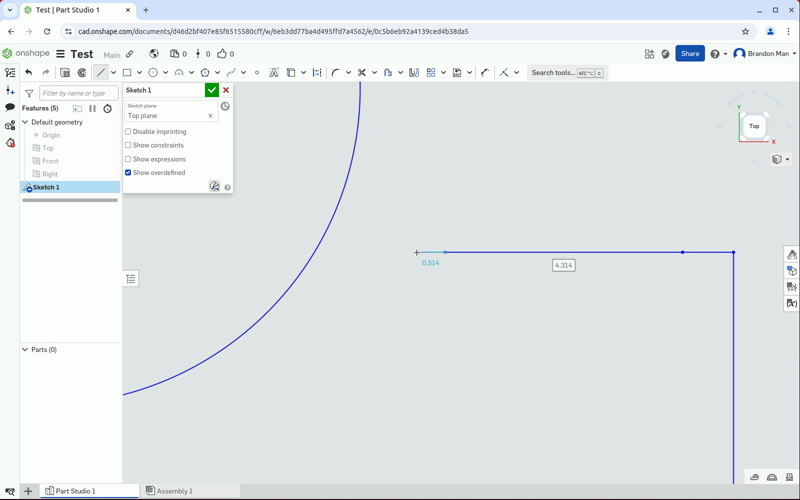
click(416, 252)
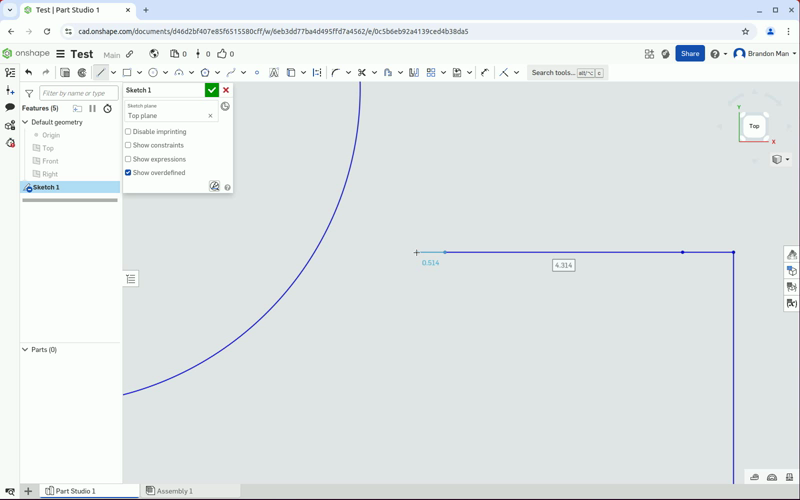
scroll(-6)
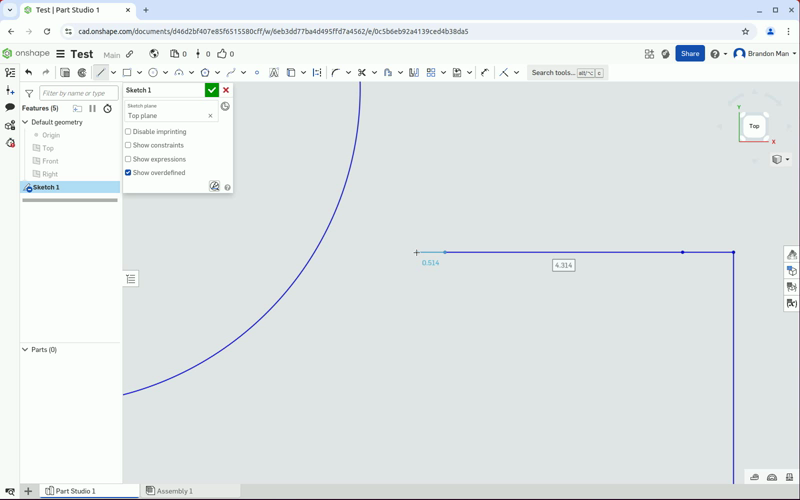
scroll(-6)
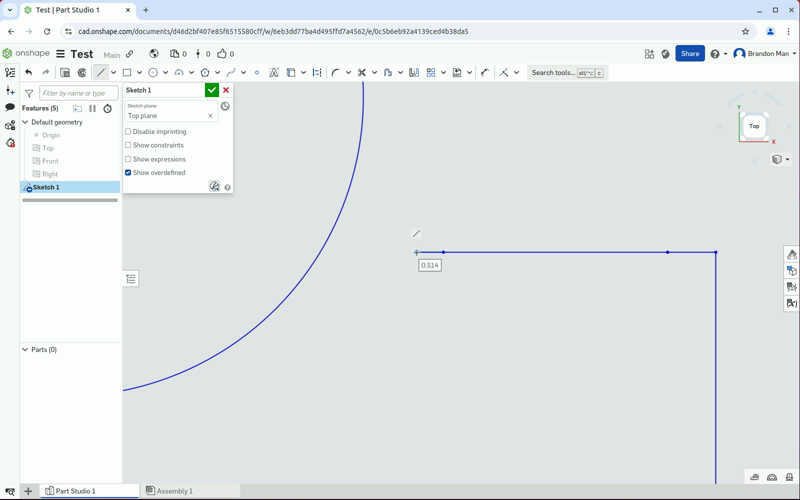
scroll(-6)
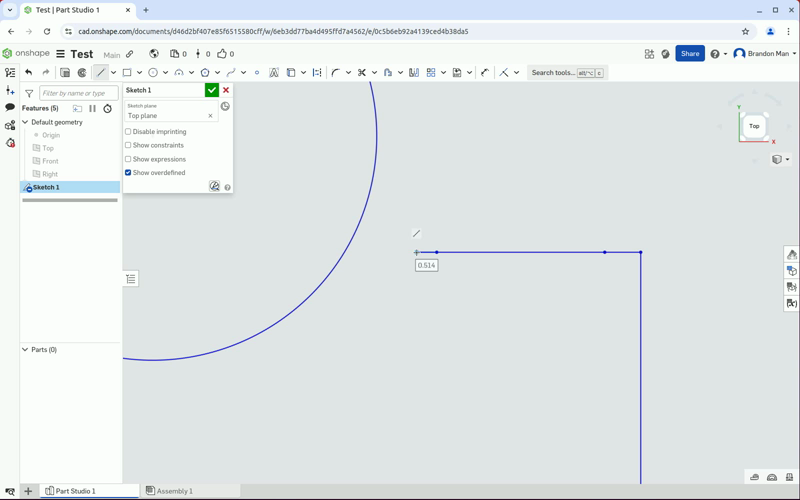
scroll(-6)
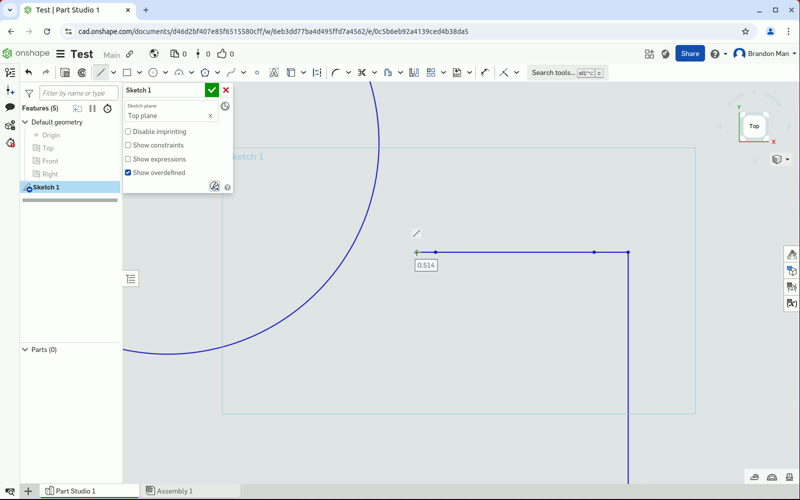
scroll(-6)
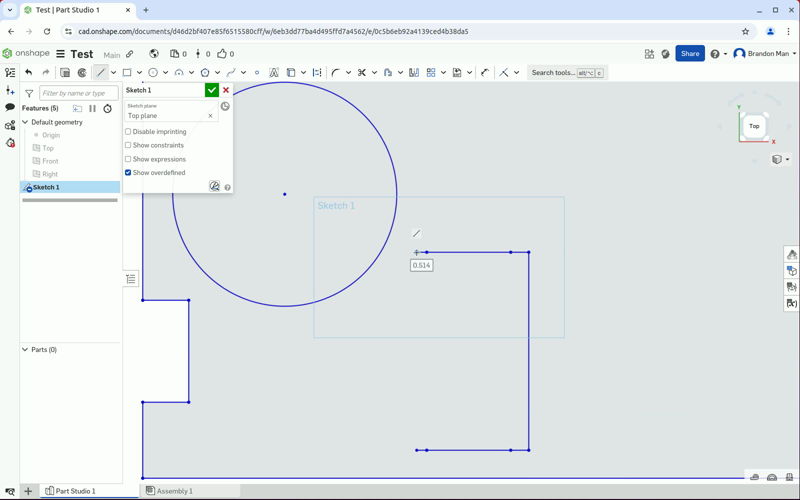
scroll(-6)
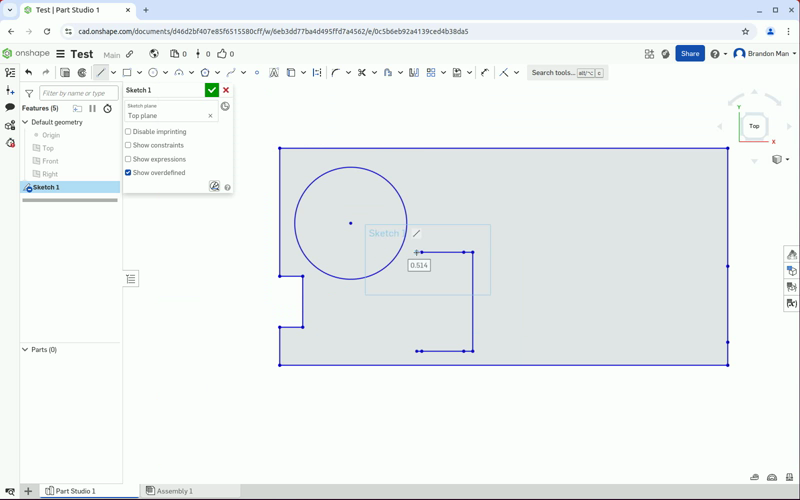
scroll(-6)
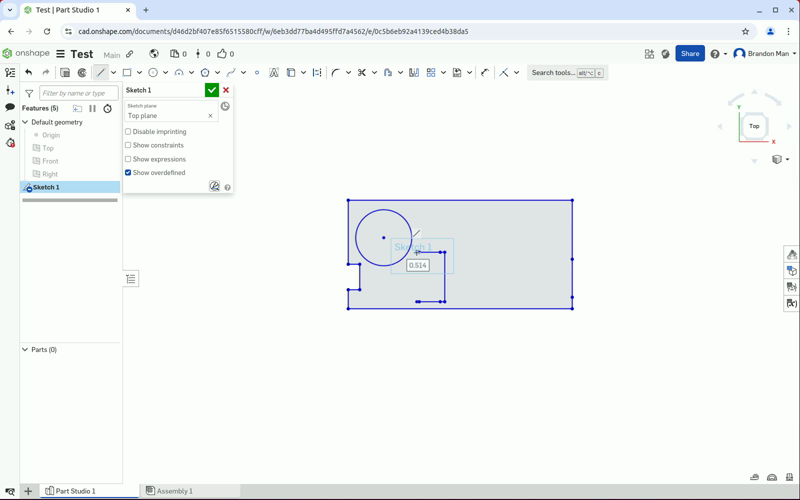
key_up(shift)
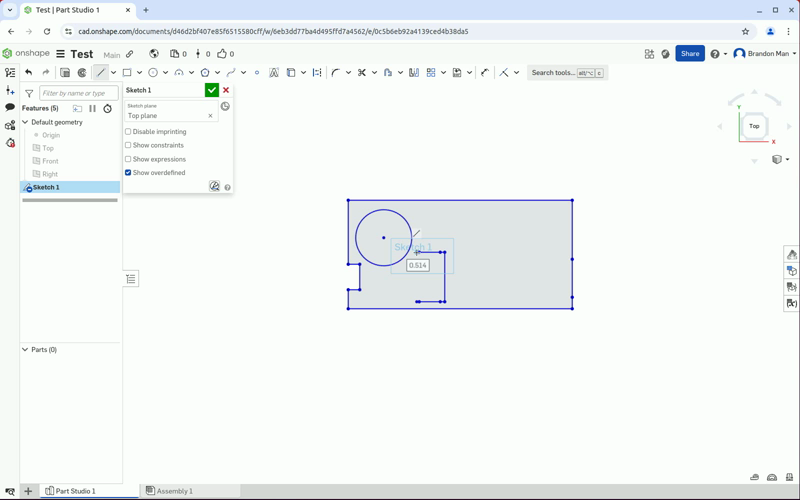
mouse_move(446, 252)
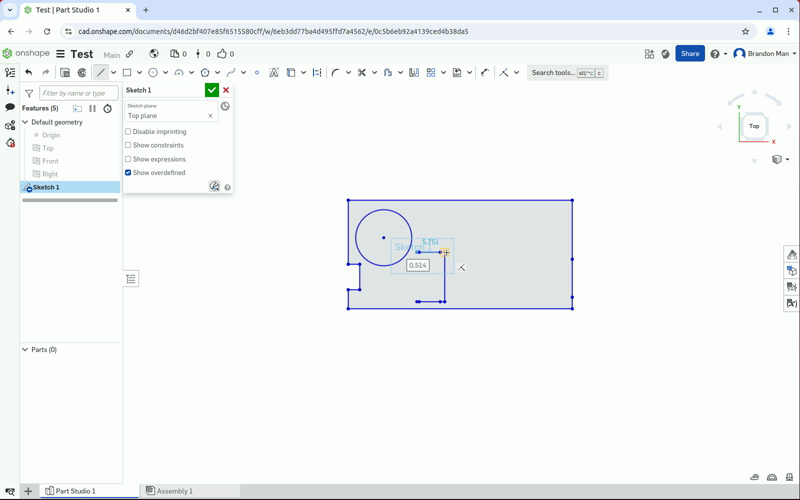
key_down(shift)
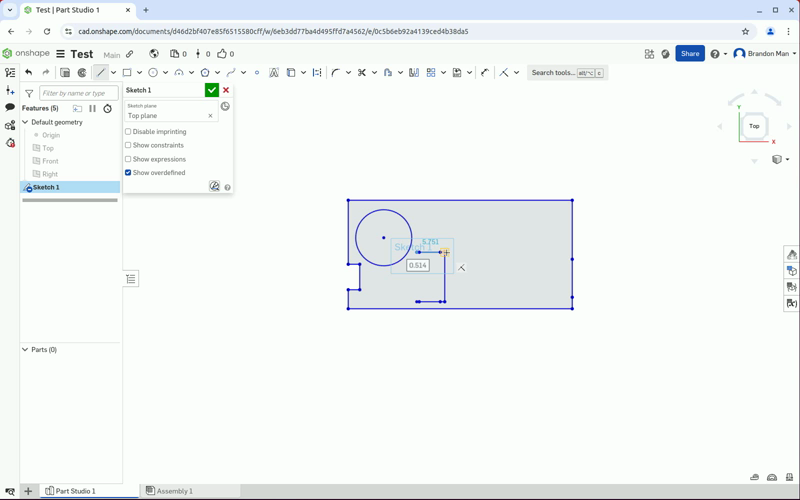
mouse_move(416, 301)
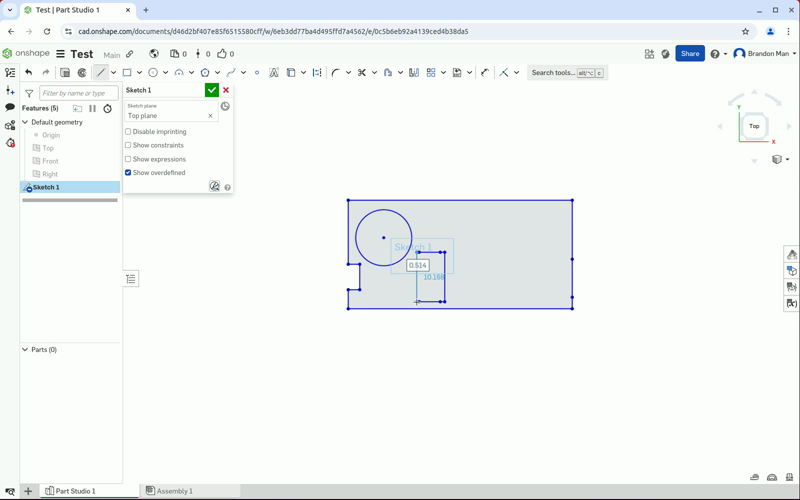
scroll(6)
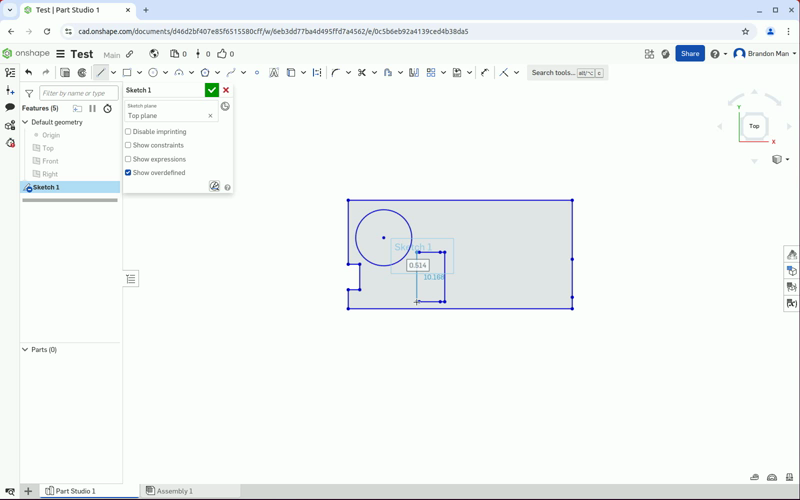
scroll(6)
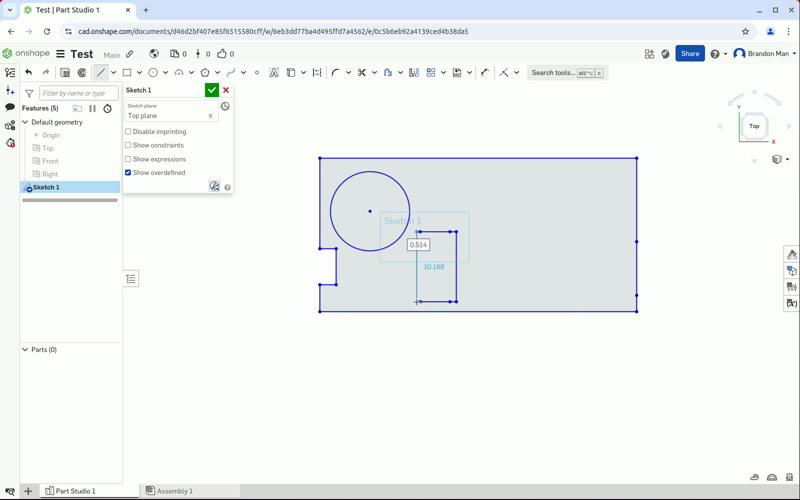
scroll(6)
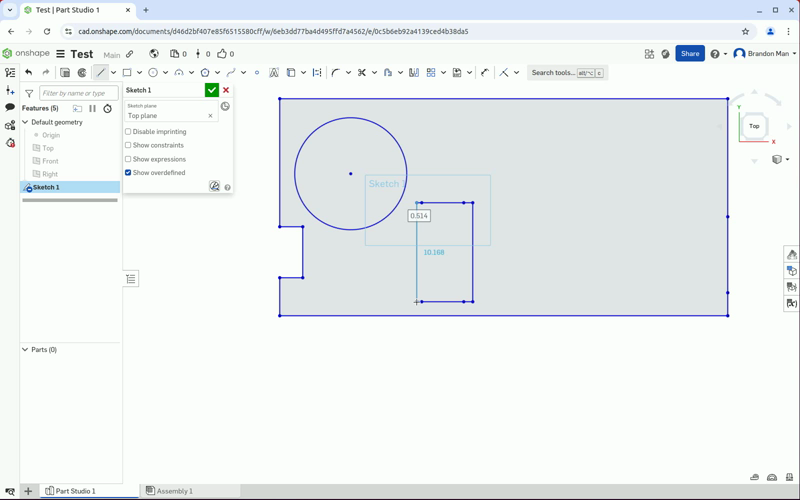
scroll(6)
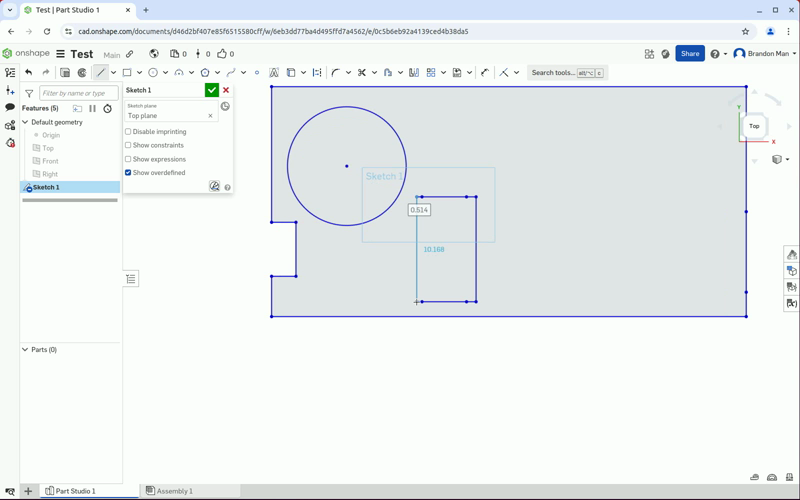
scroll(6)
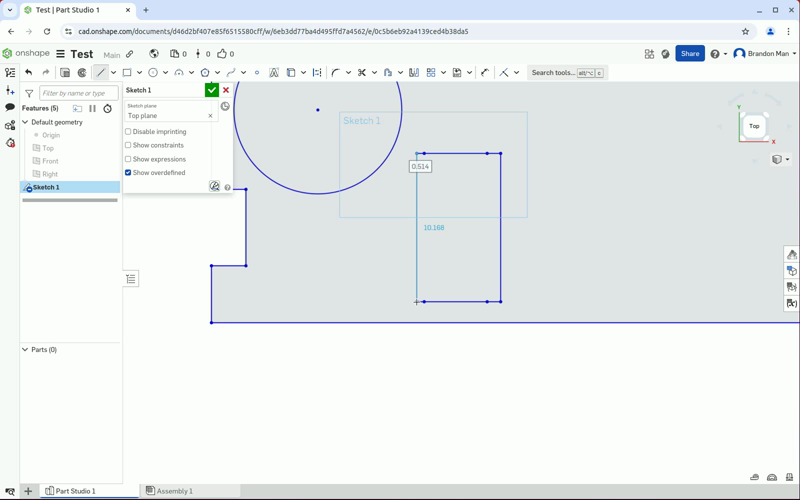
scroll(6)
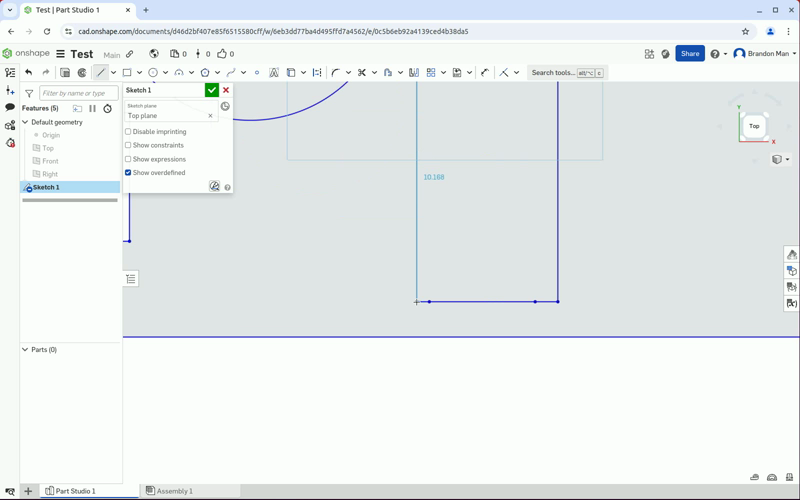
scroll(6)
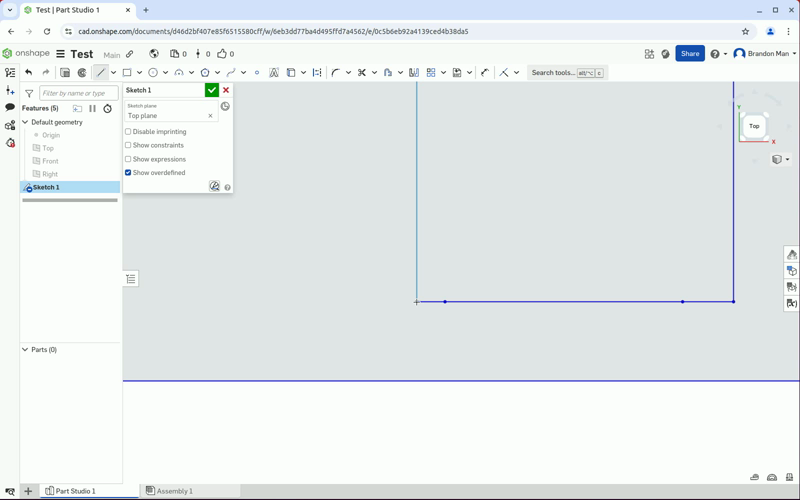
key_up(shift)
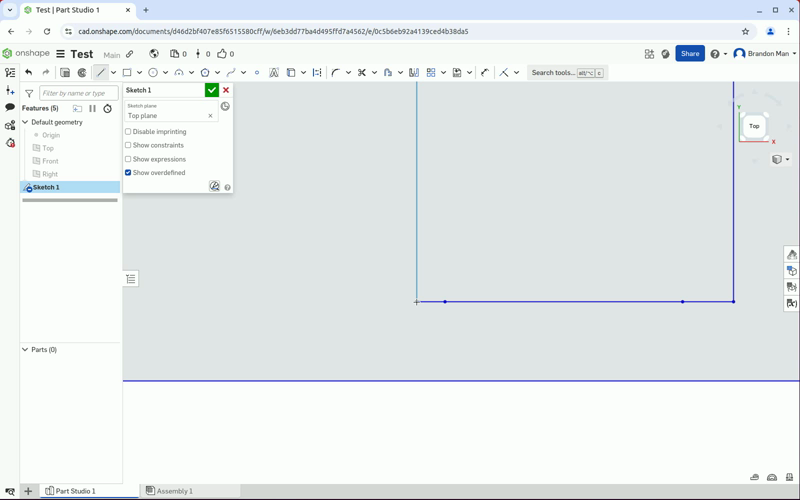
click(416, 301)
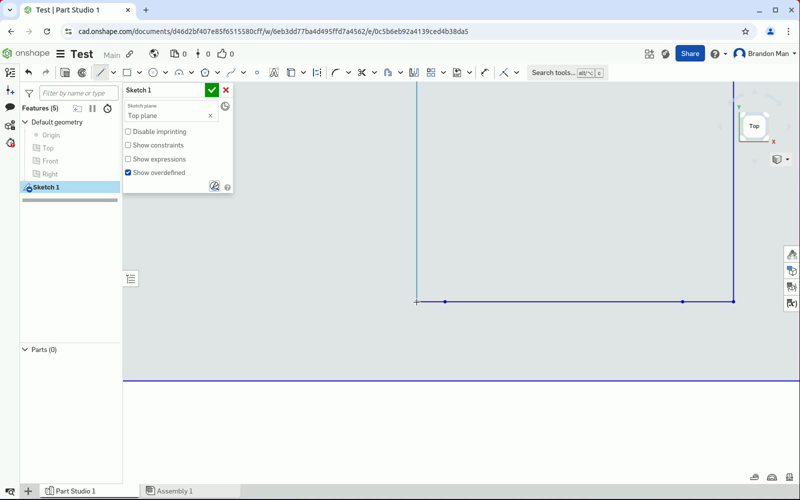
scroll(-6)
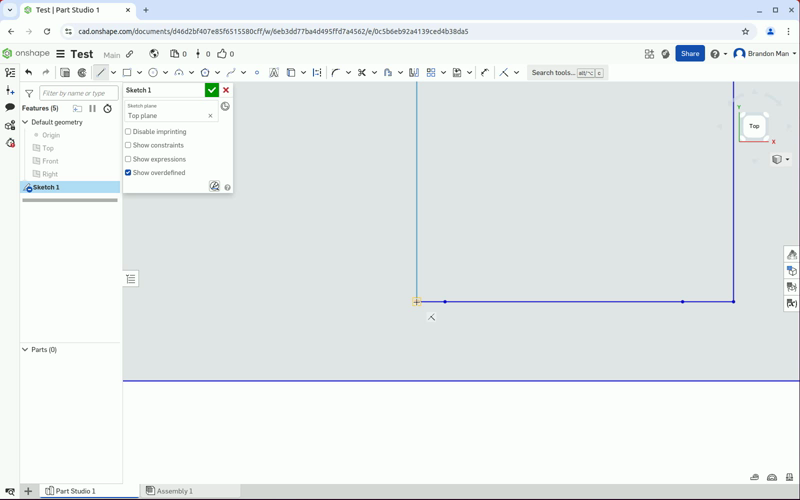
scroll(-6)
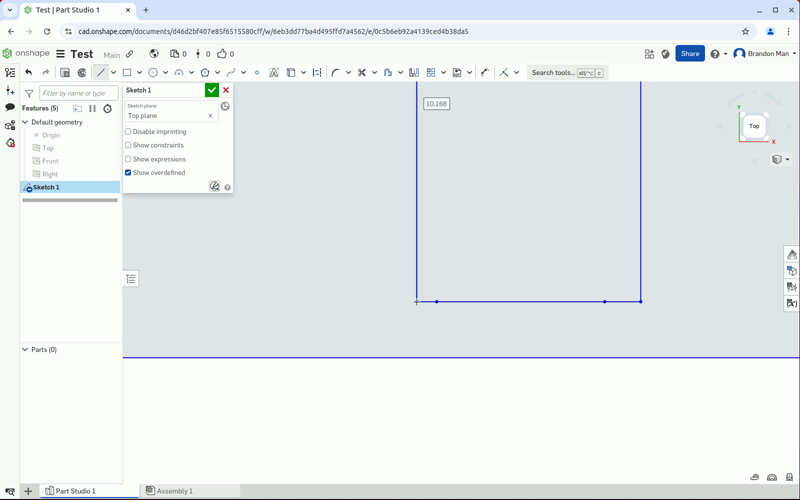
scroll(-6)
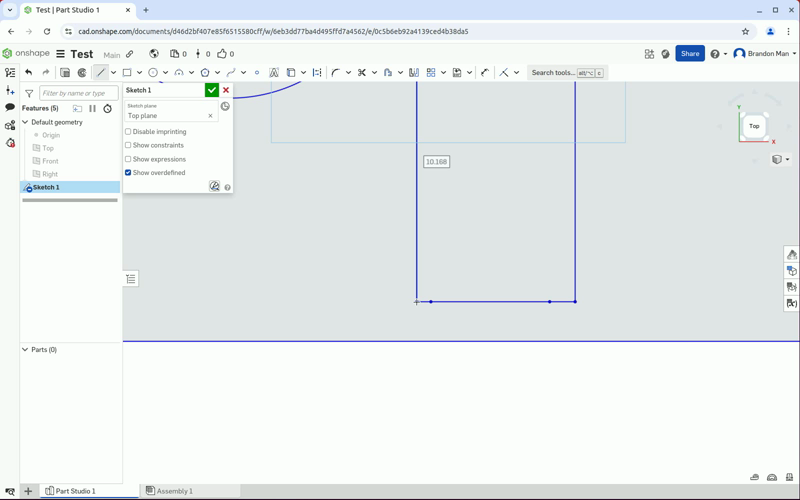
scroll(-6)
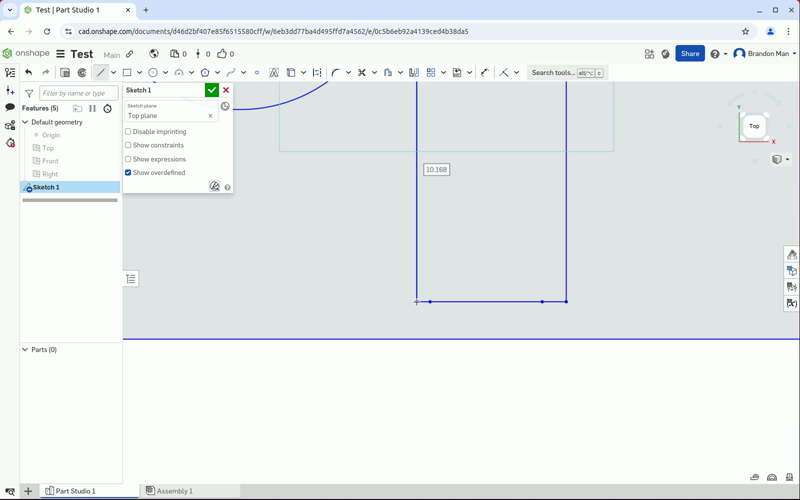
scroll(-6)
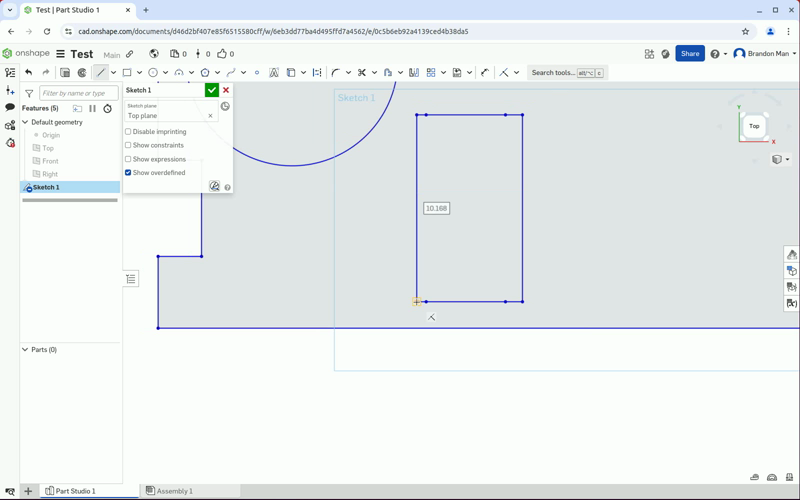
scroll(-6)
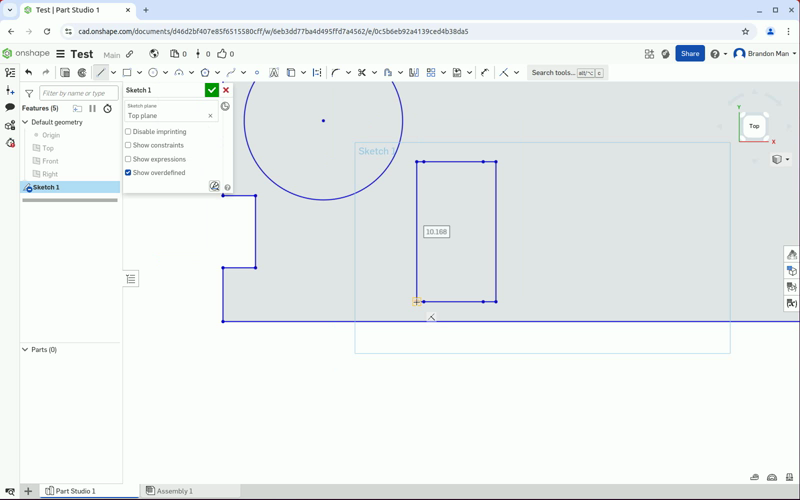
scroll(-6)
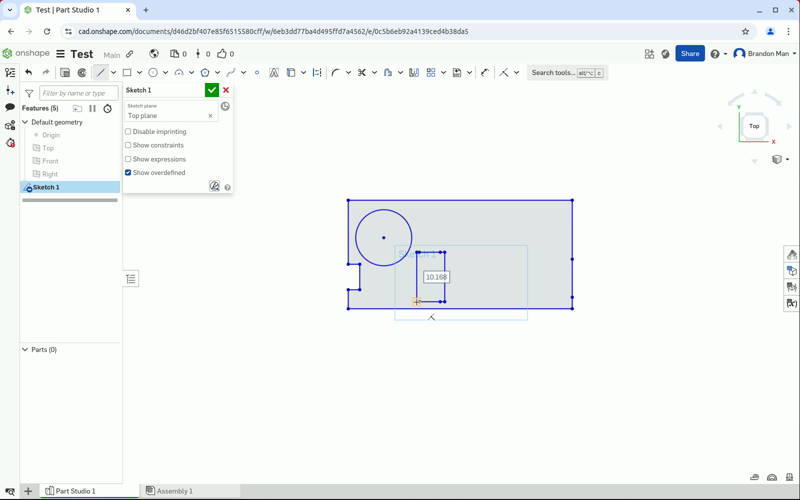
key(esc)
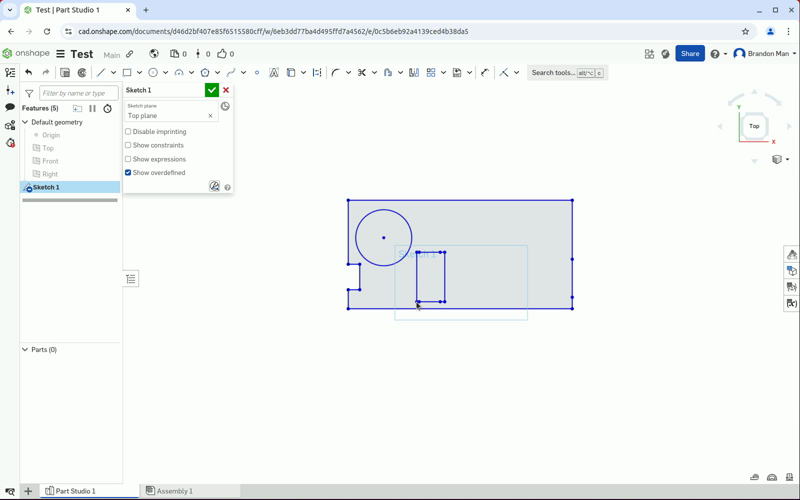
key(l)
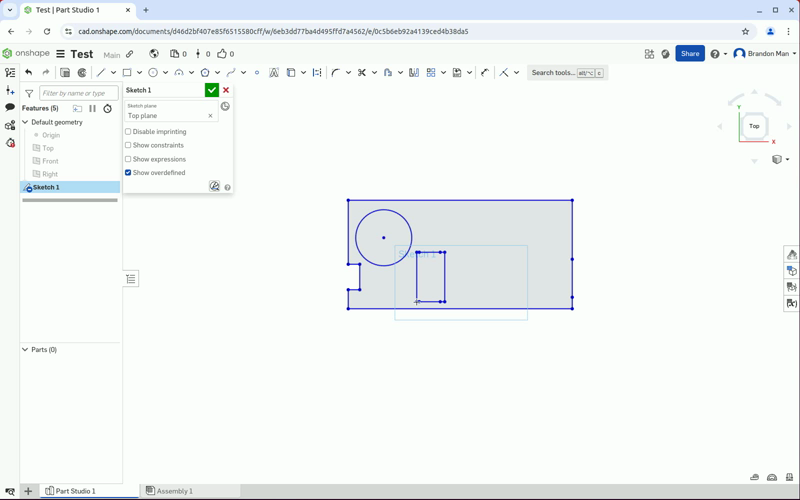
key_down(shift)
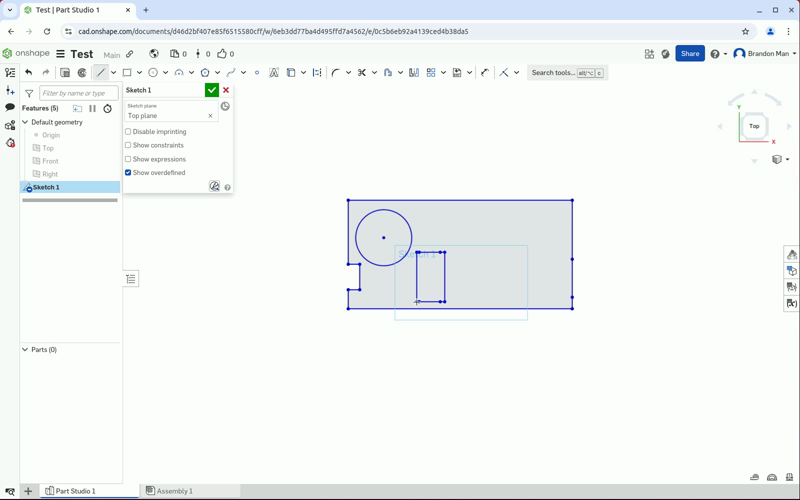
mouse_move(477, 297)
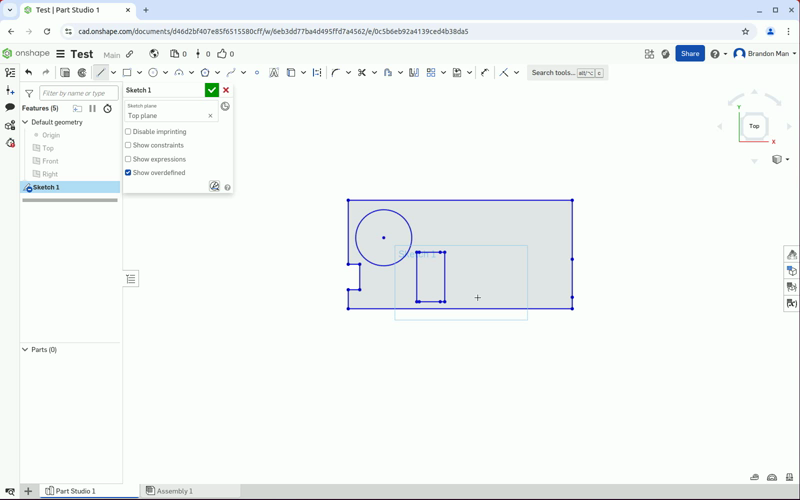
click(477, 297)
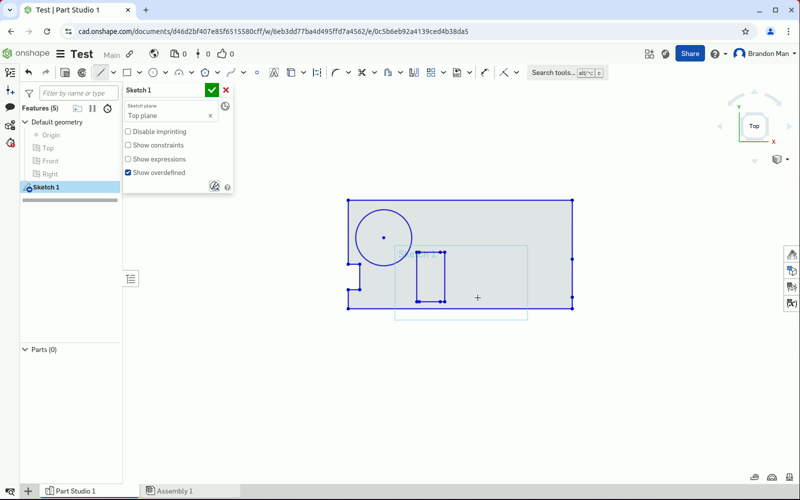
key_up(shift)
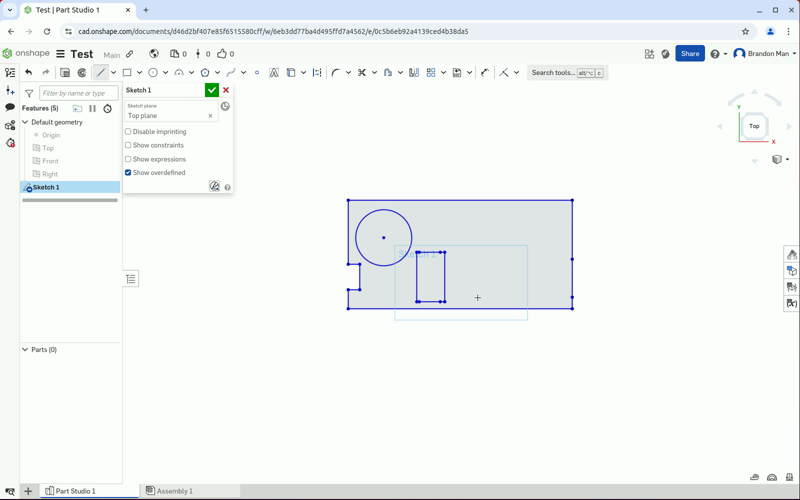
key_down(shift)
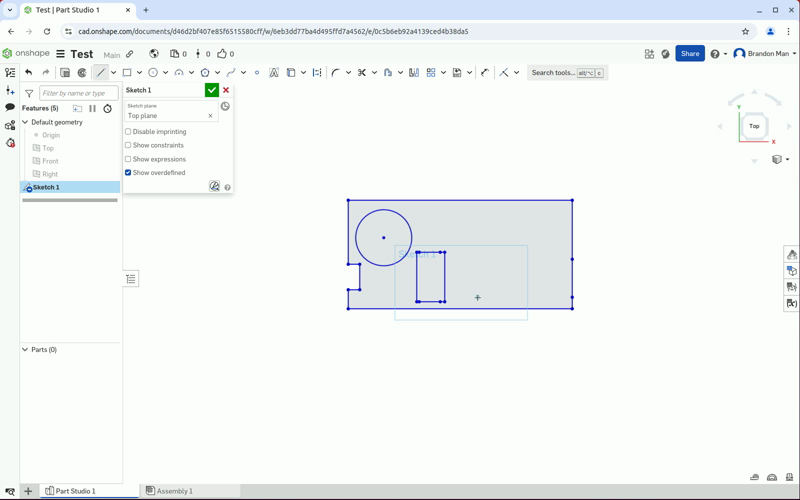
mouse_move(507, 297)
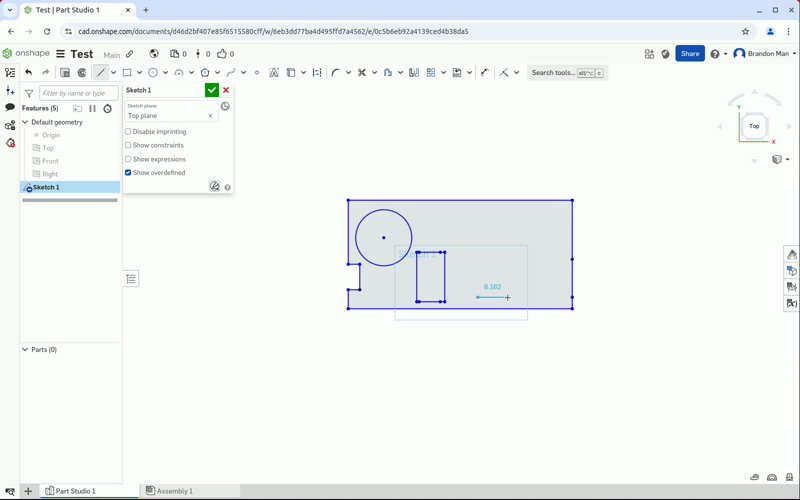
mouse_move(482, 297)
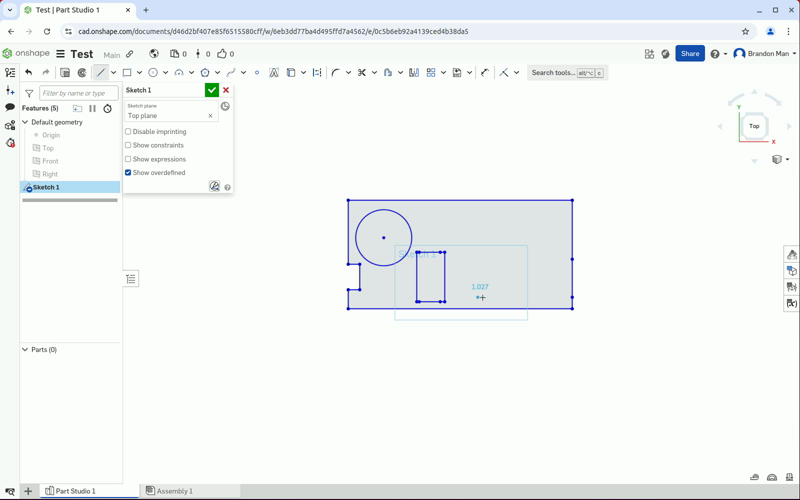
scroll(6)
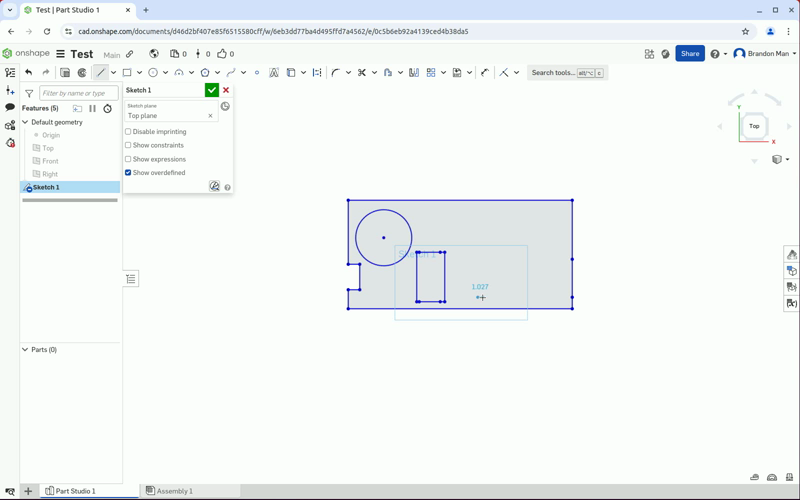
scroll(6)
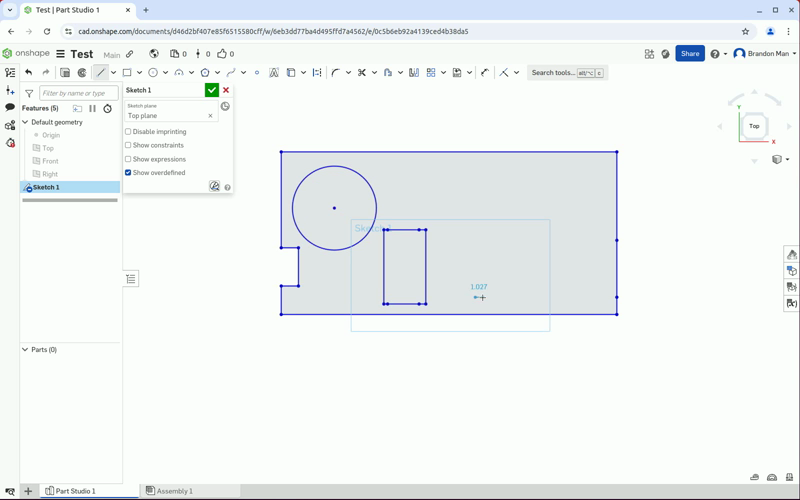
scroll(6)
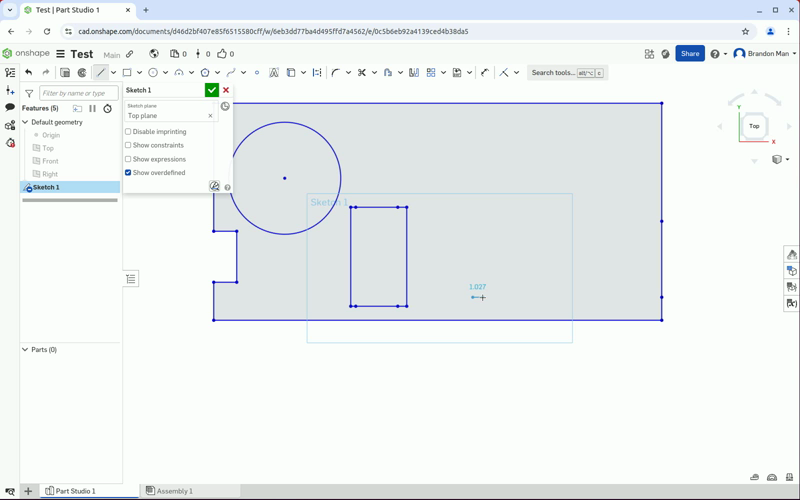
scroll(6)
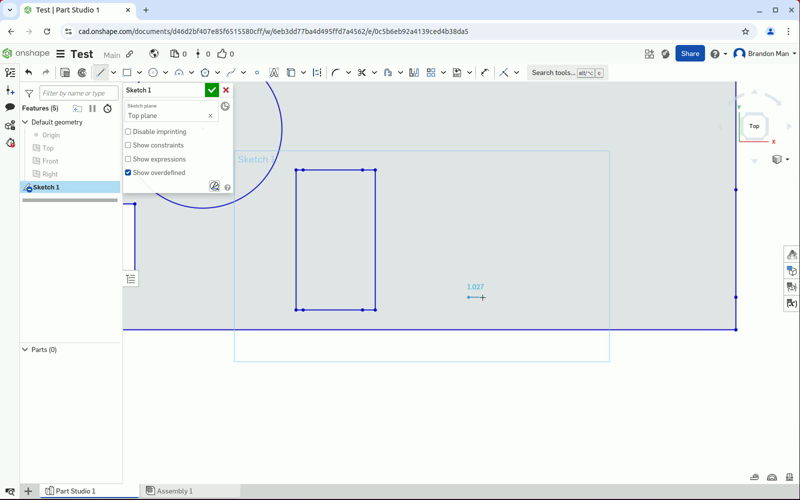
scroll(6)
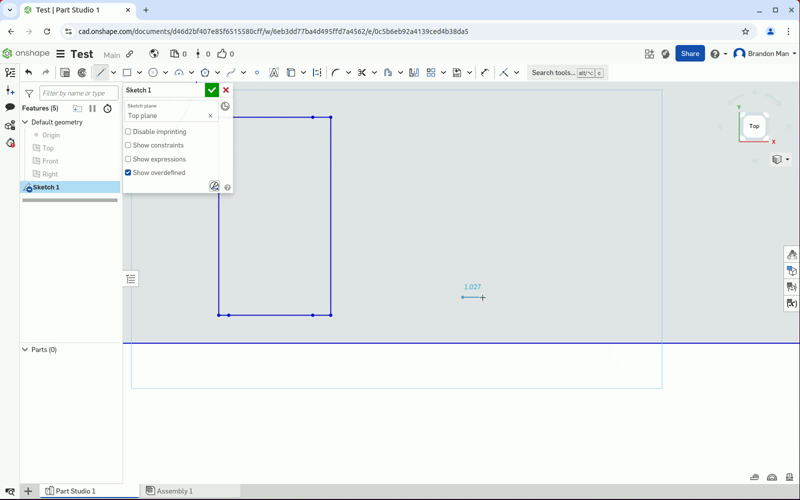
scroll(6)
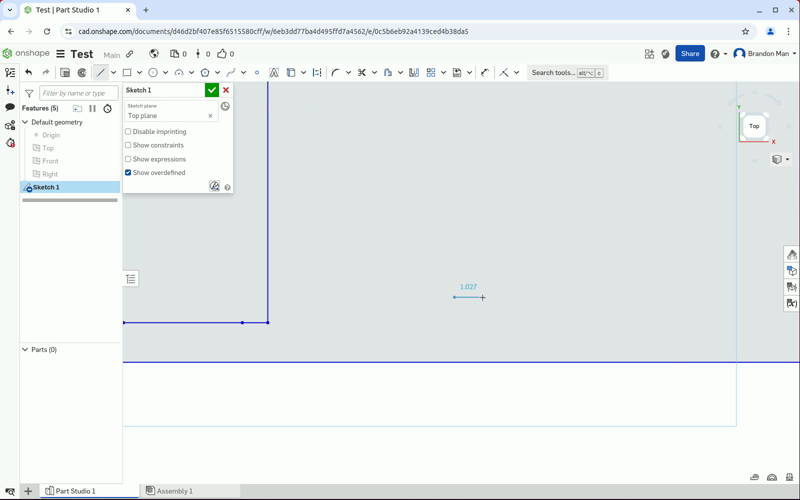
scroll(6)
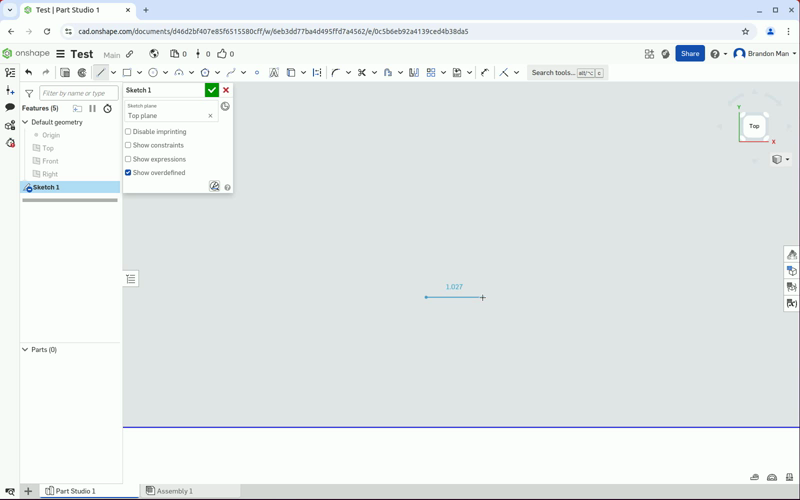
click(482, 297)
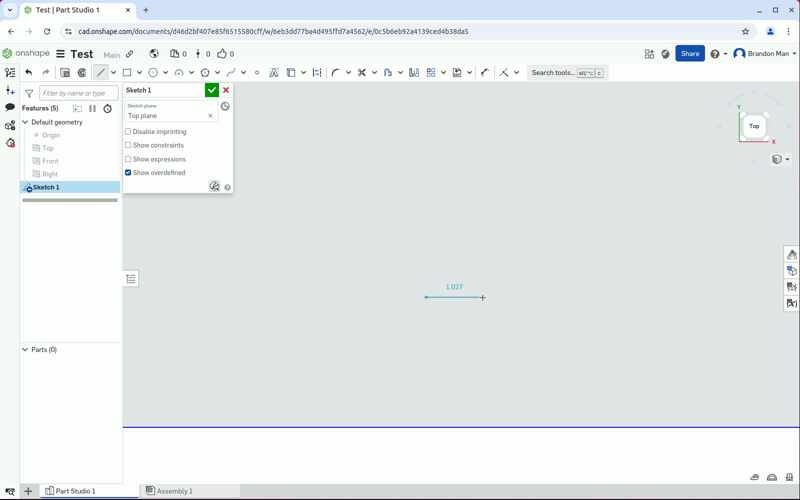
scroll(-6)
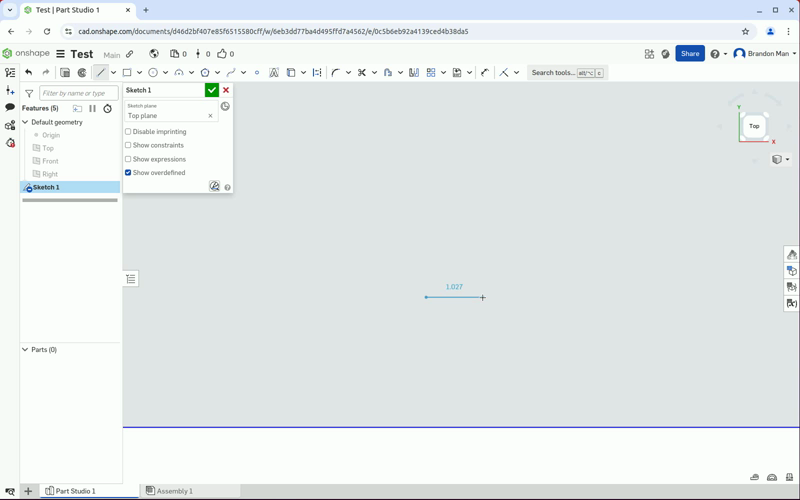
scroll(-6)
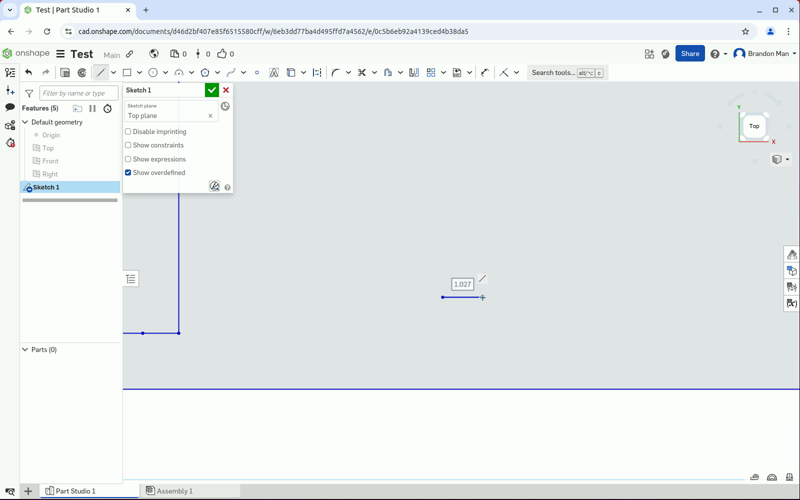
scroll(-6)
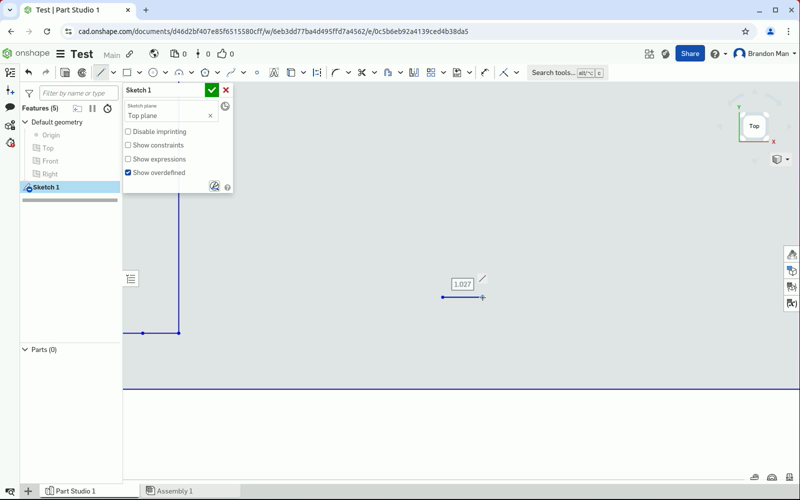
scroll(-6)
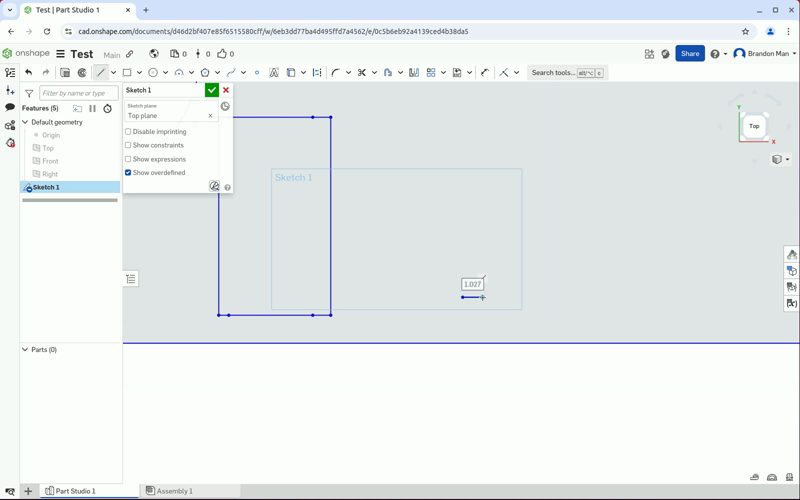
scroll(-6)
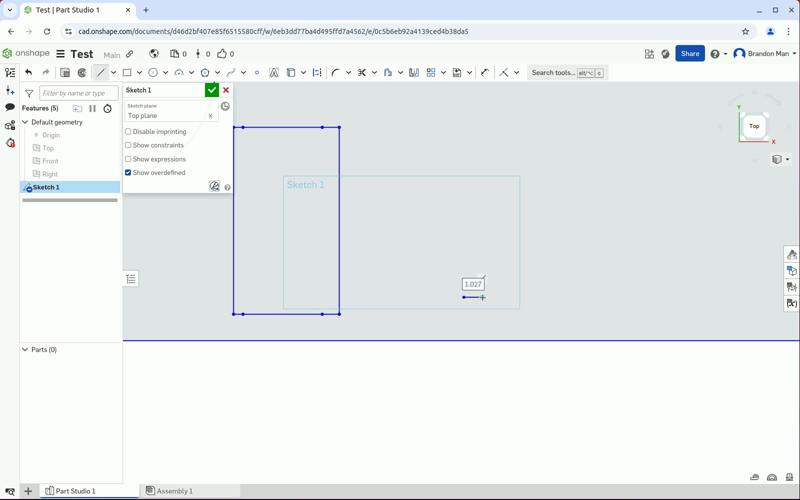
scroll(-6)
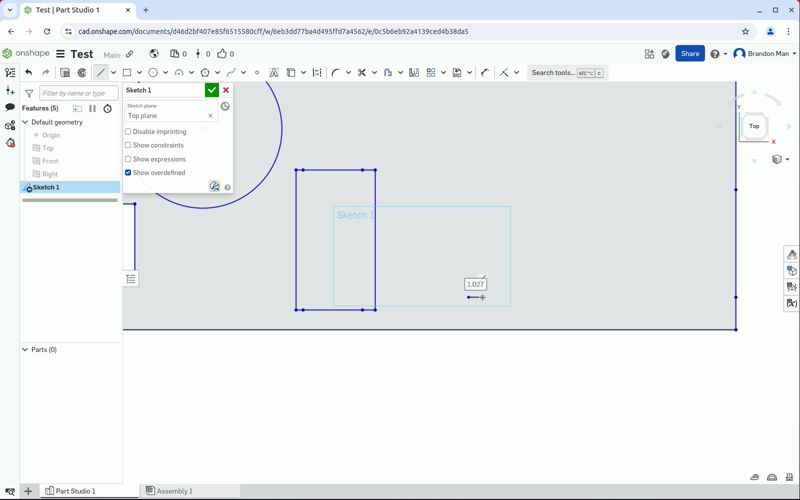
scroll(-6)
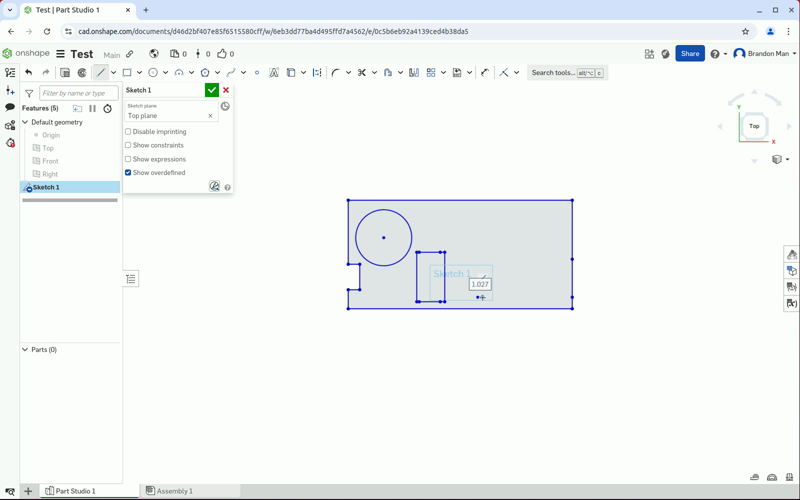
key_up(shift)
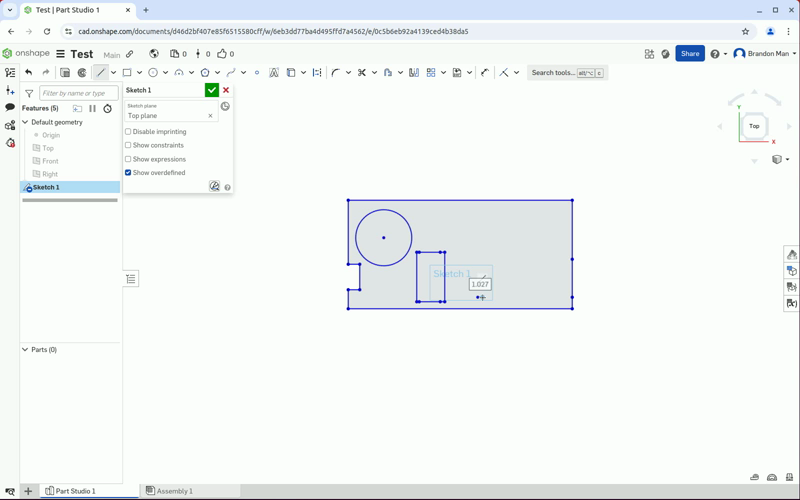
key_down(shift)
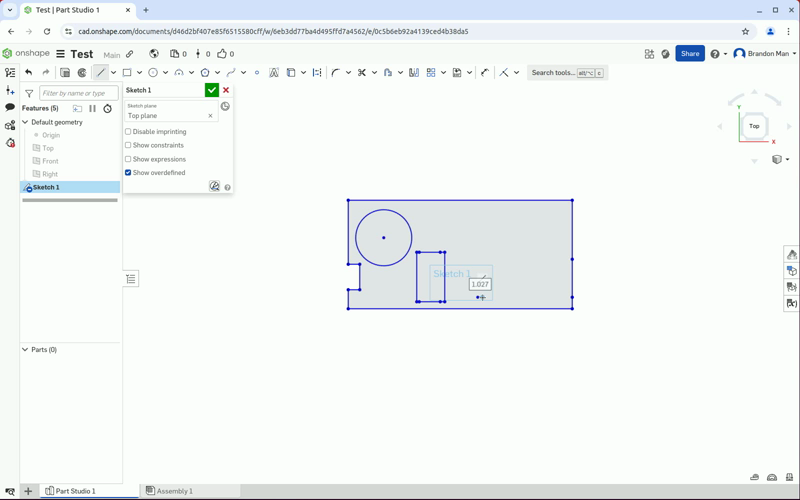
mouse_move(512, 297)
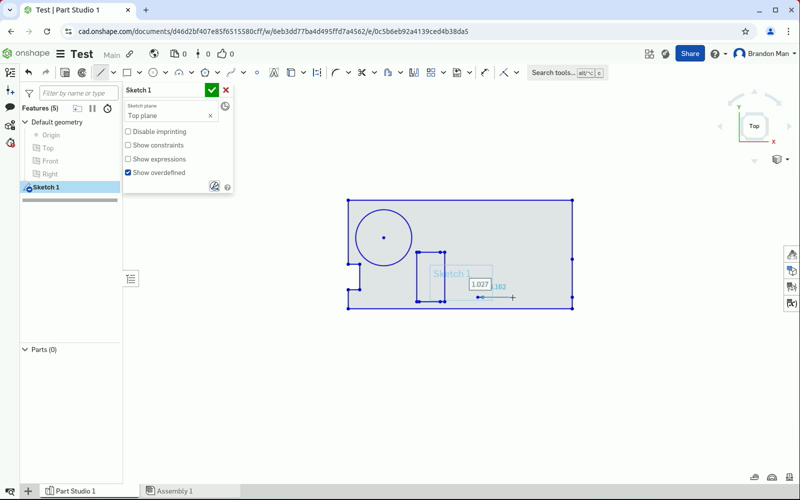
mouse_move(482, 259)
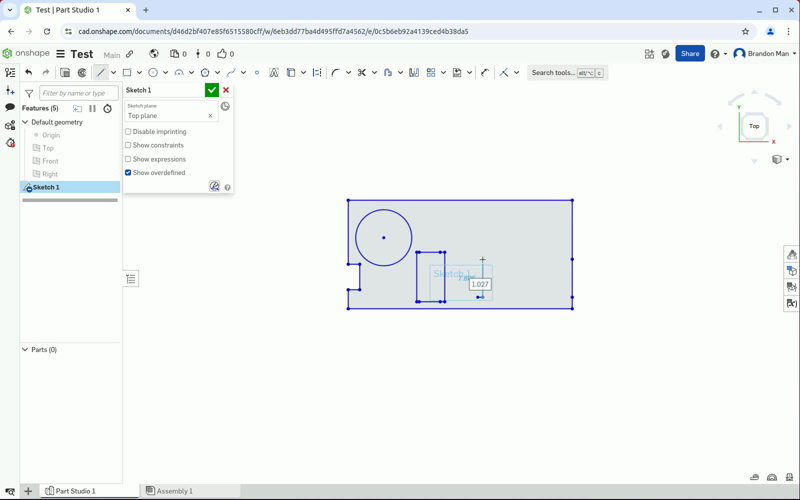
click(482, 259)
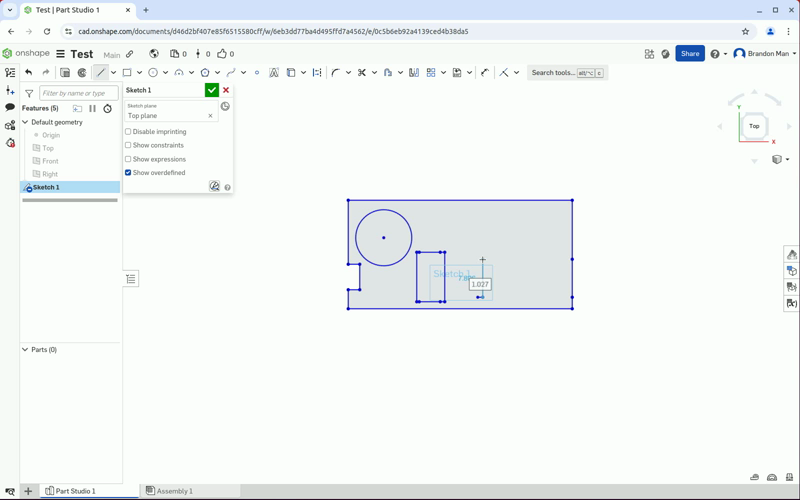
key_up(shift)
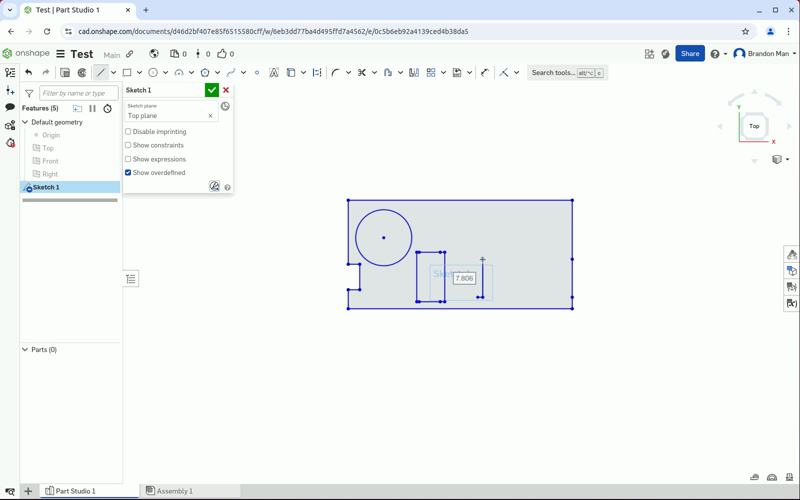
key_down(shift)
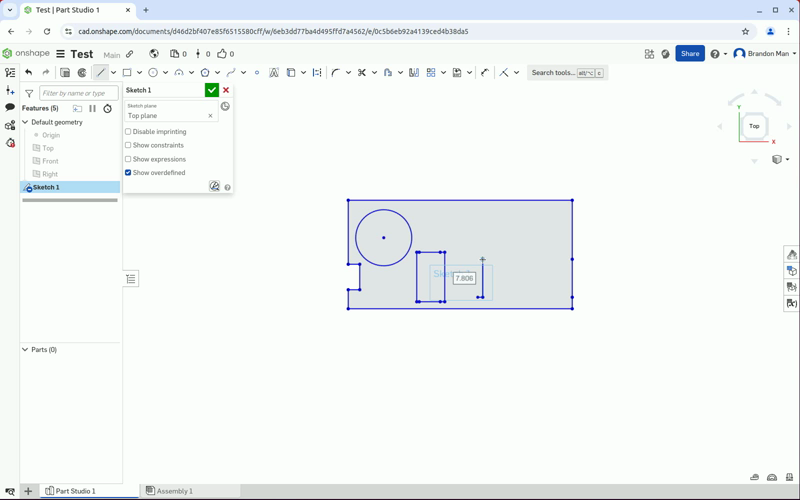
mouse_move(512, 259)
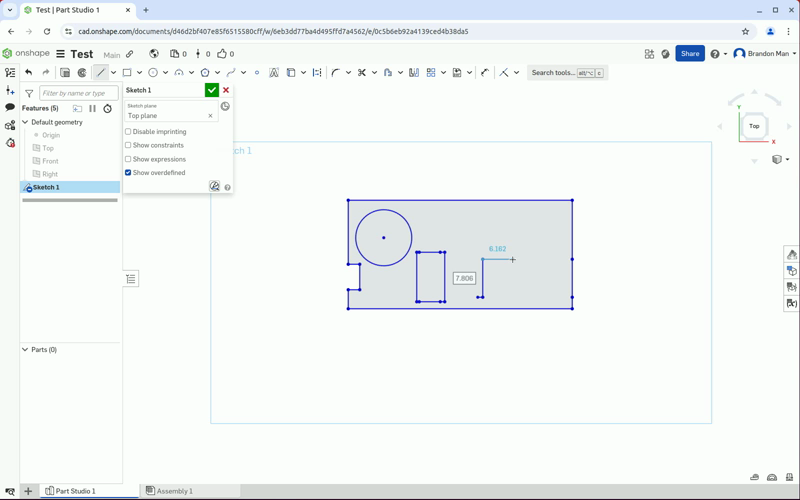
mouse_move(477, 259)
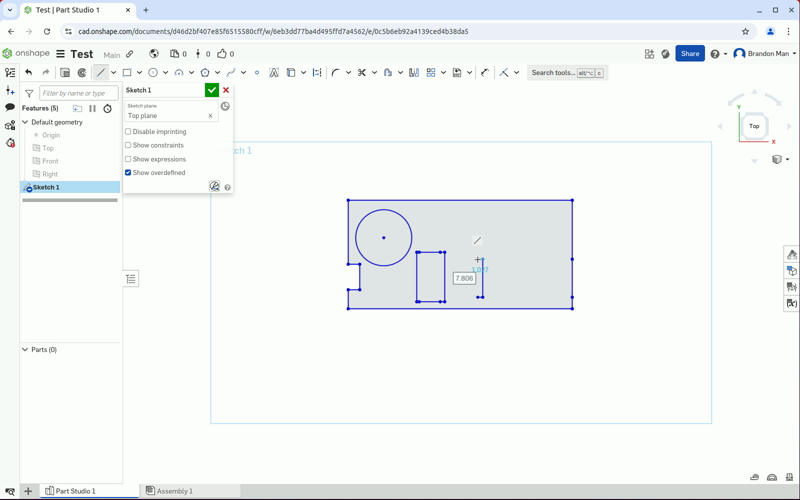
scroll(6)
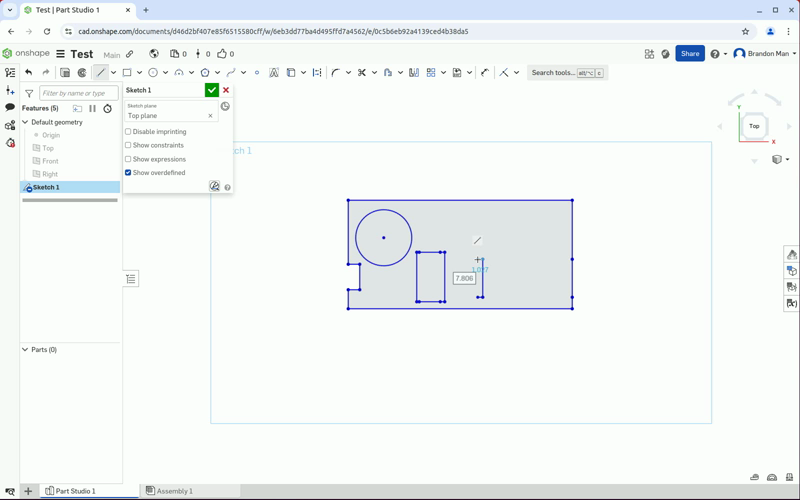
scroll(6)
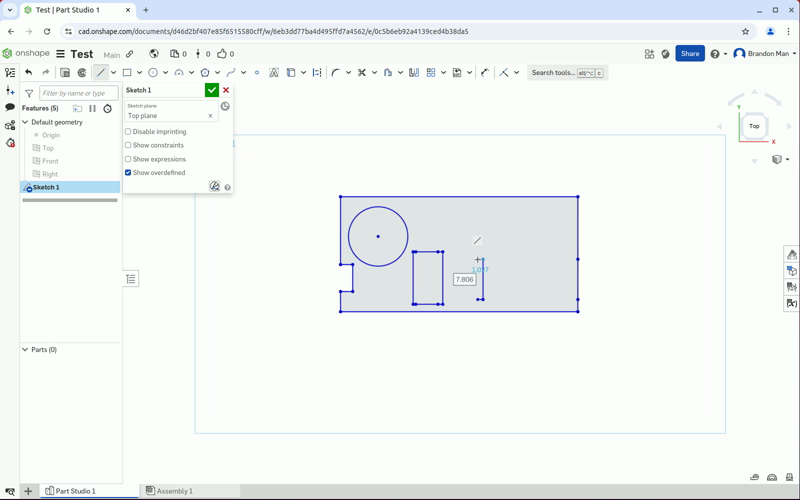
scroll(6)
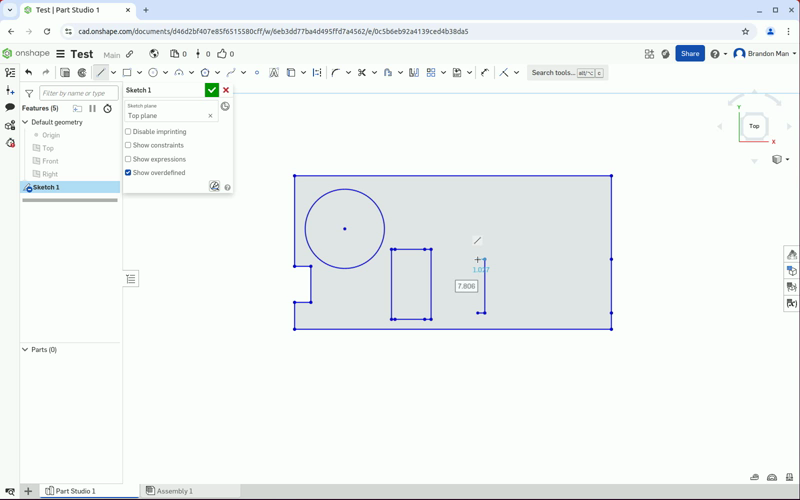
scroll(6)
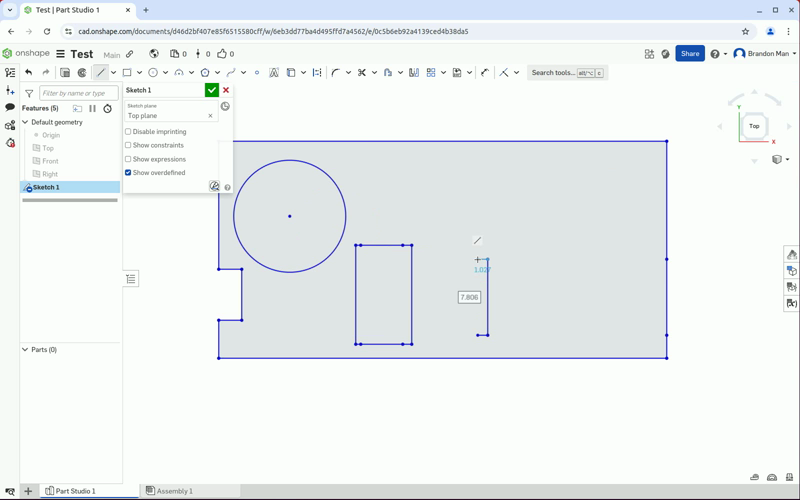
scroll(6)
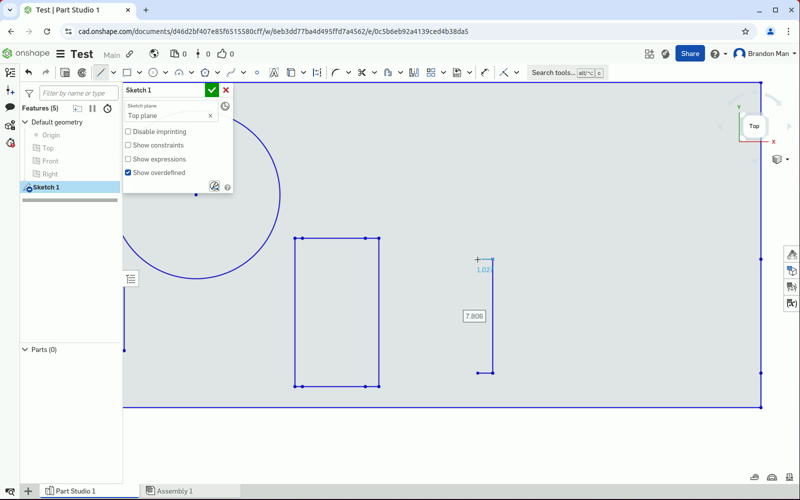
scroll(6)
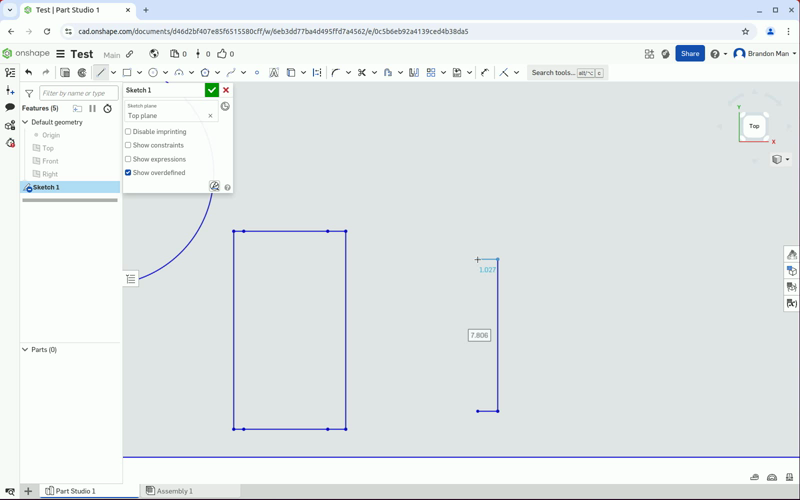
scroll(6)
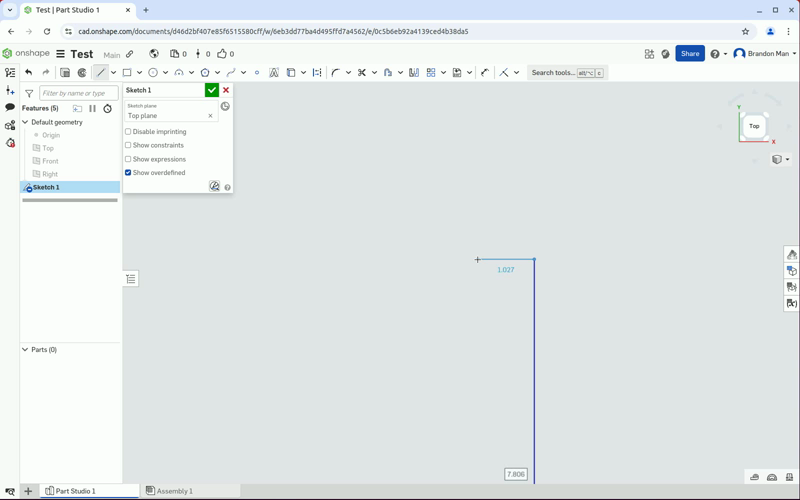
click(477, 259)
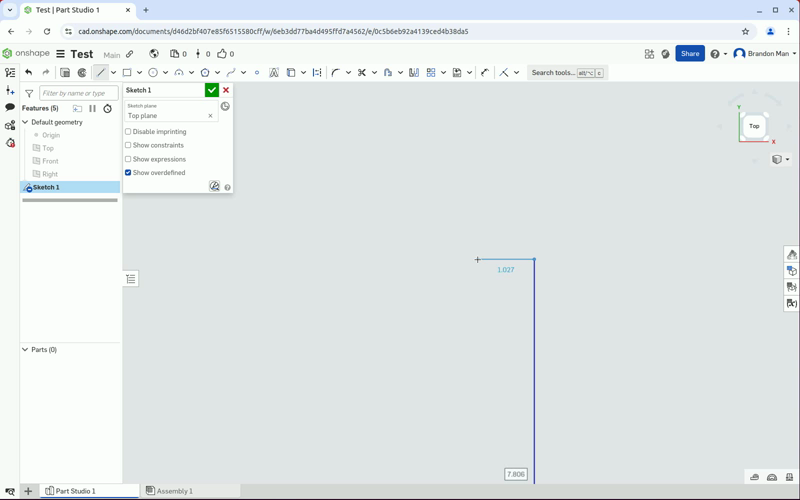
scroll(-6)
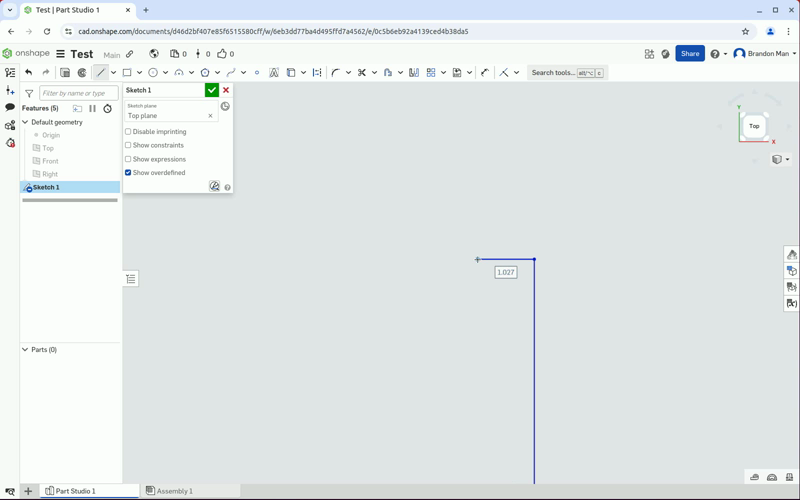
scroll(-6)
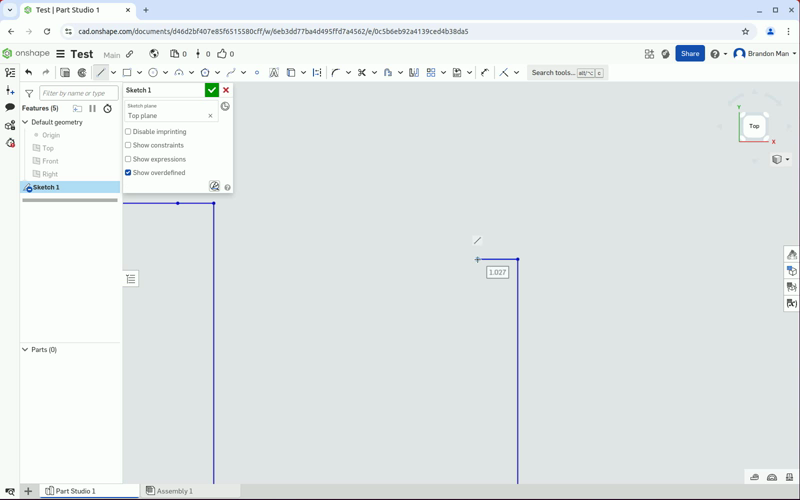
scroll(-6)
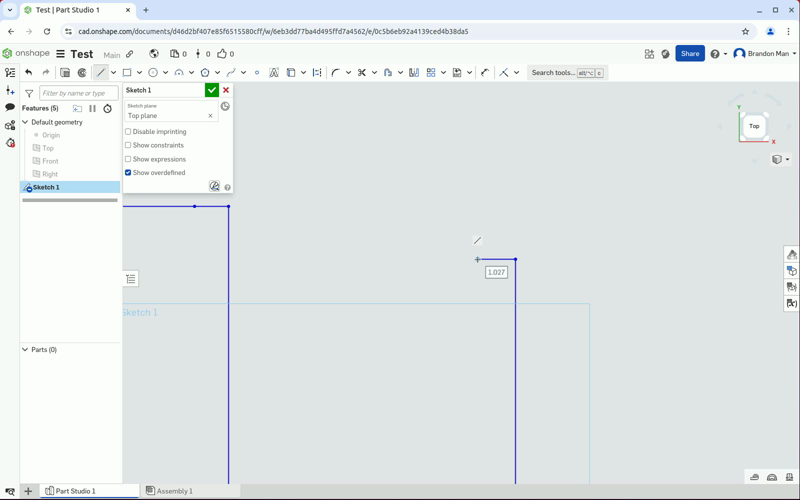
scroll(-6)
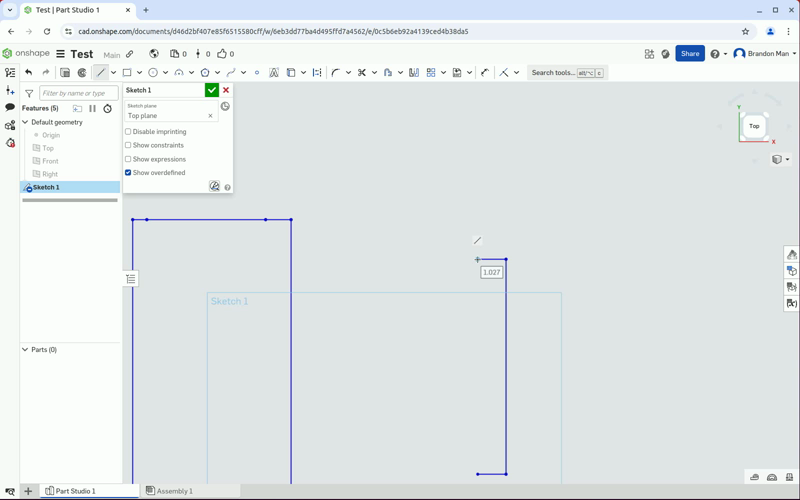
scroll(-6)
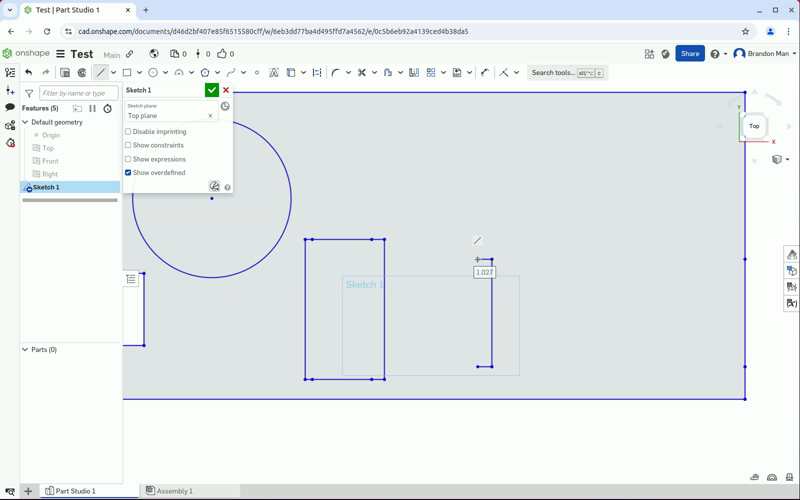
scroll(-6)
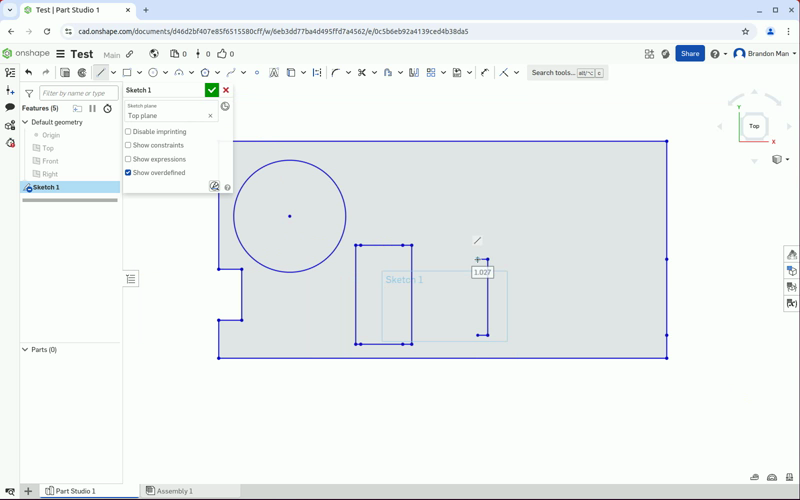
scroll(-6)
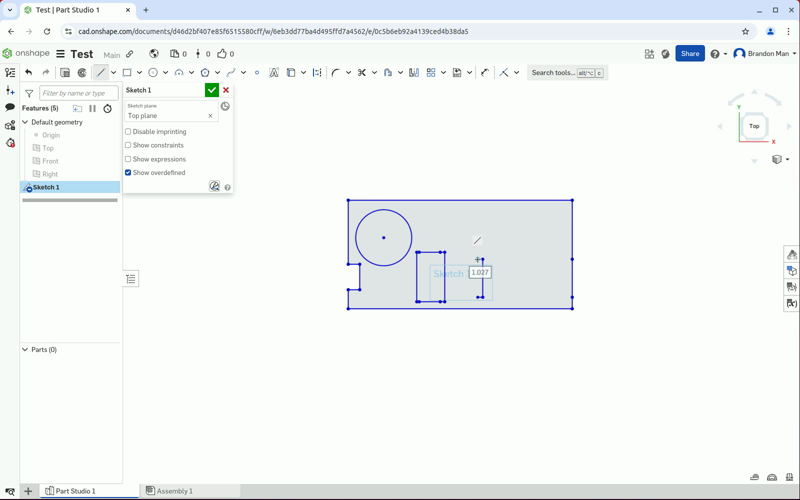
key_up(shift)
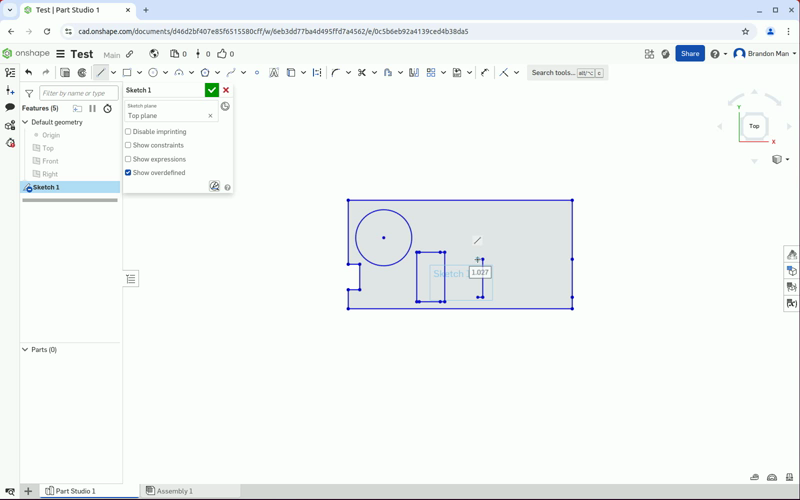
key_down(shift)
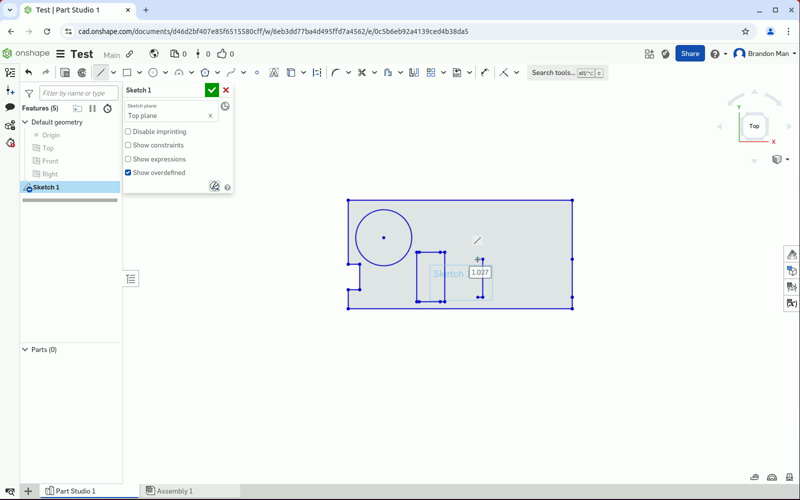
mouse_move(507, 259)
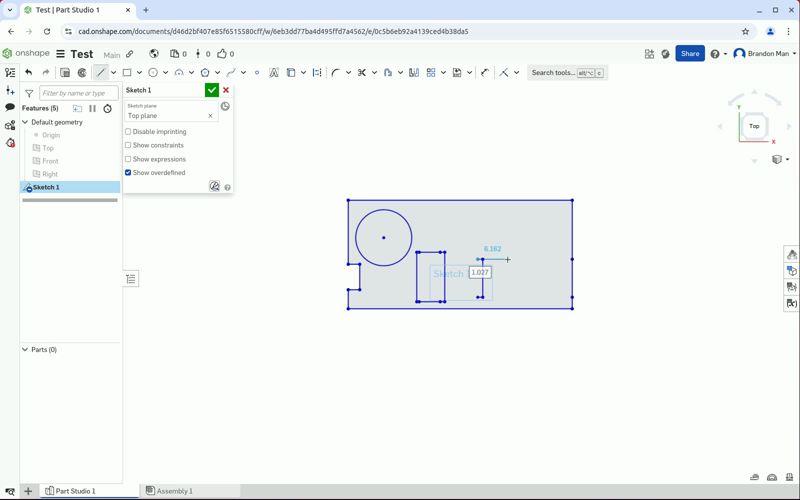
mouse_move(477, 266)
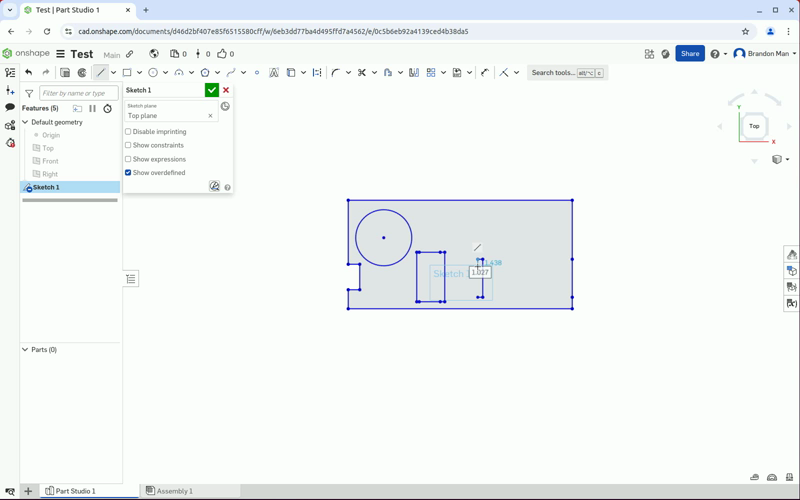
scroll(6)
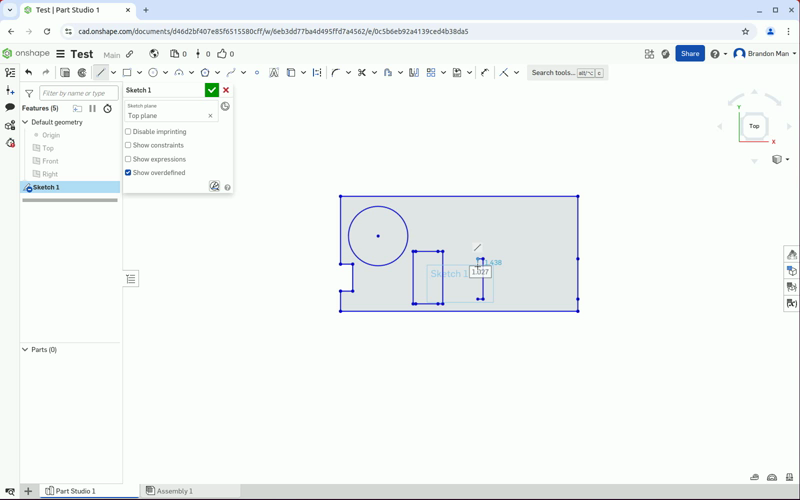
scroll(6)
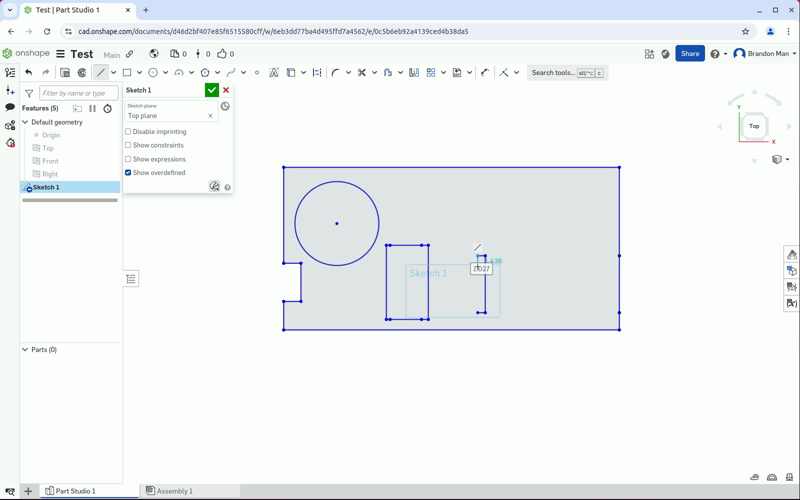
scroll(6)
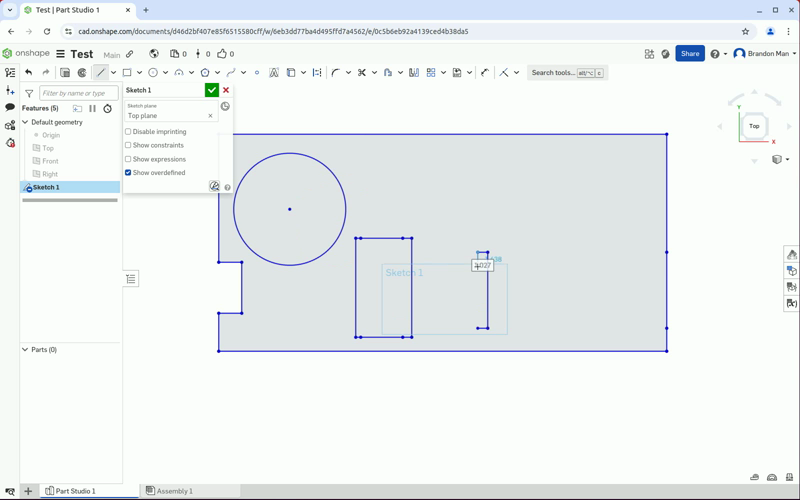
scroll(6)
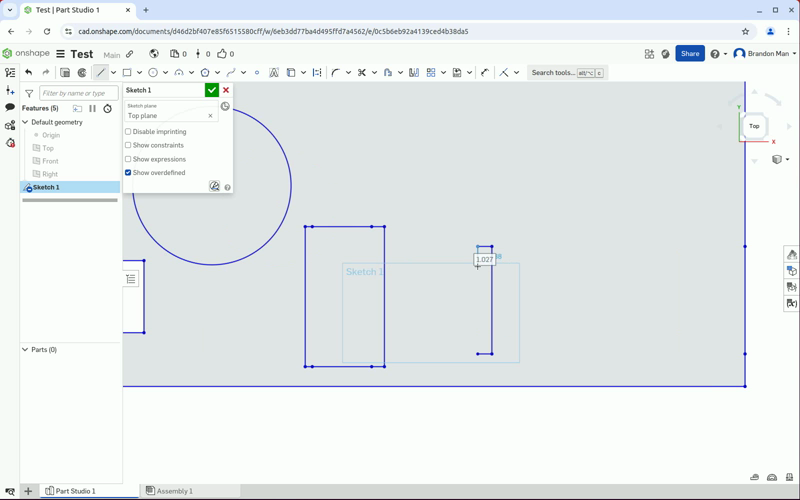
scroll(6)
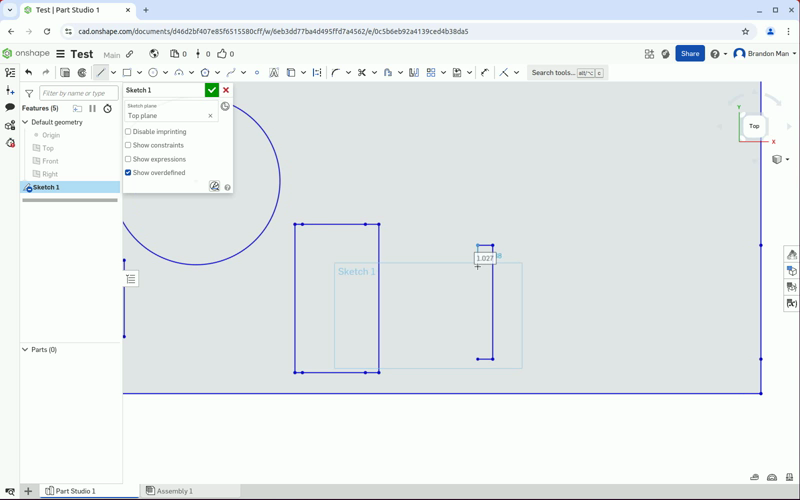
scroll(6)
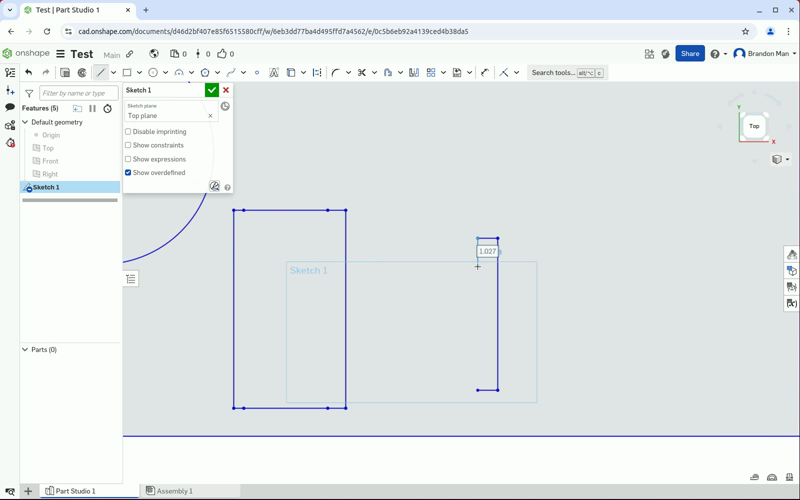
scroll(6)
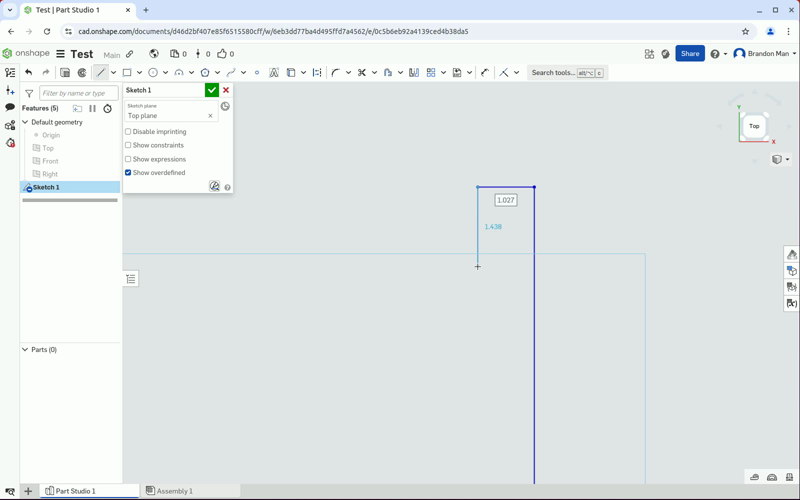
click(477, 266)
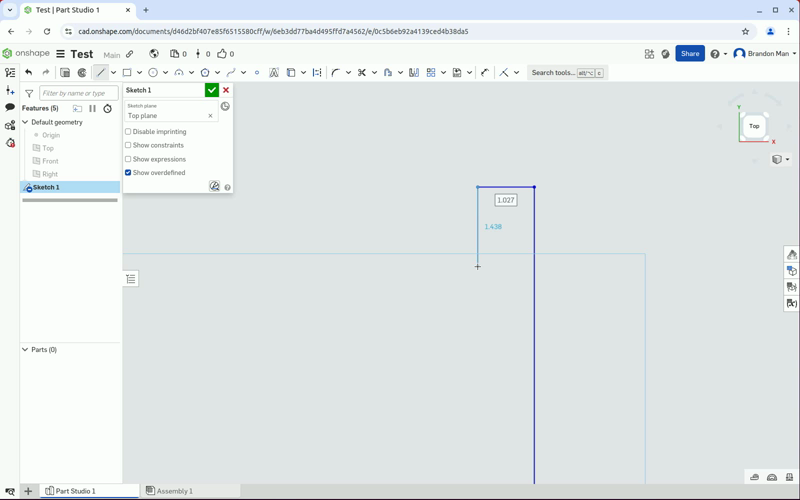
scroll(-6)
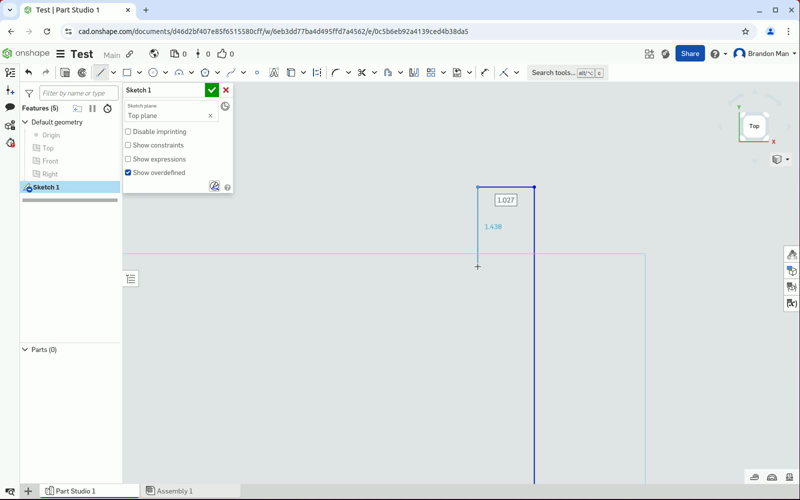
scroll(-6)
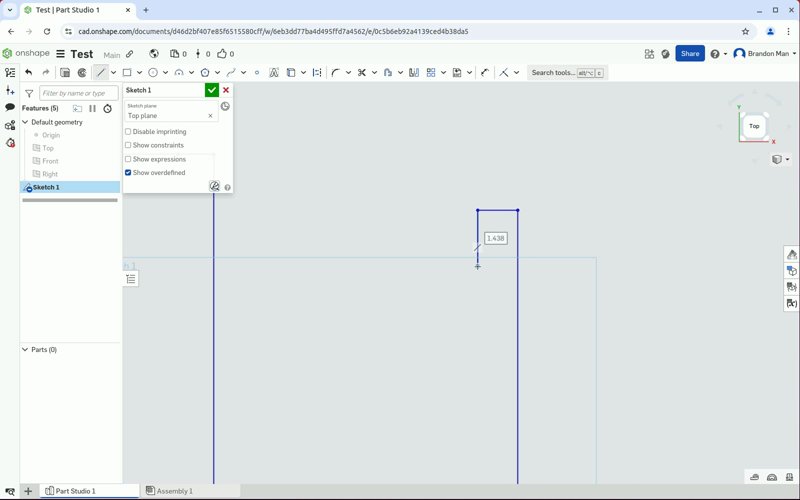
scroll(-6)
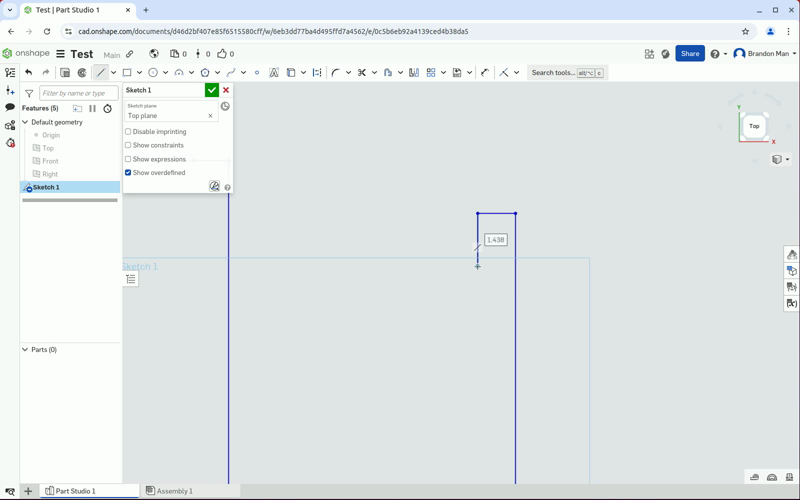
scroll(-6)
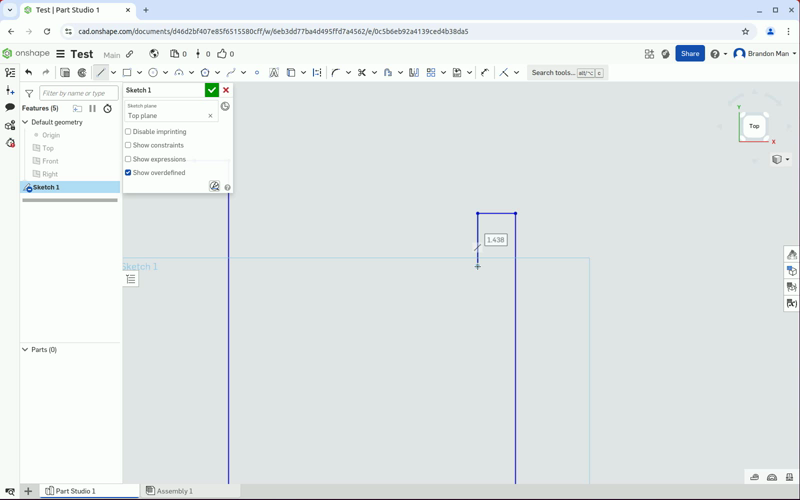
scroll(-6)
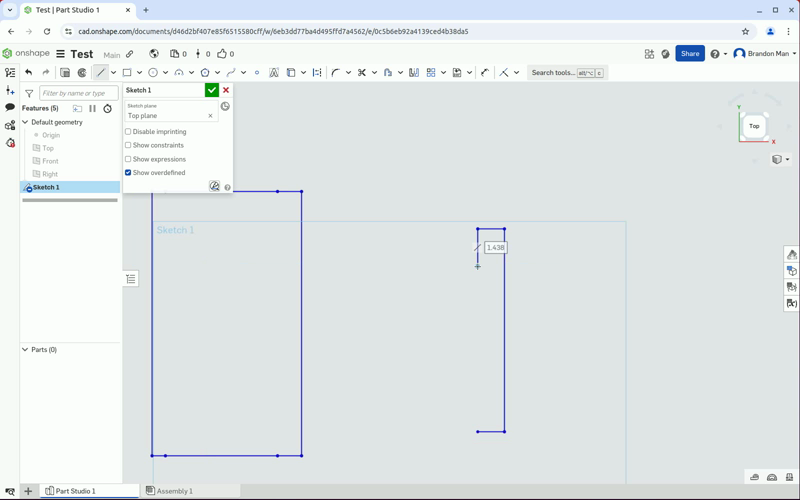
scroll(-6)
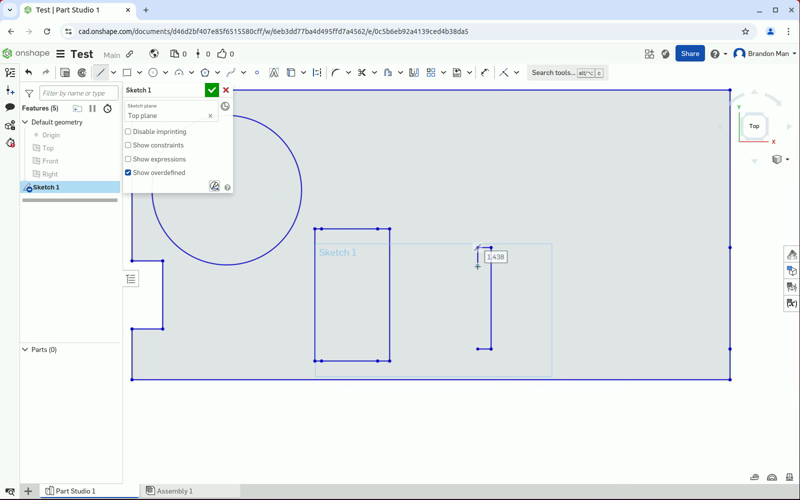
scroll(-6)
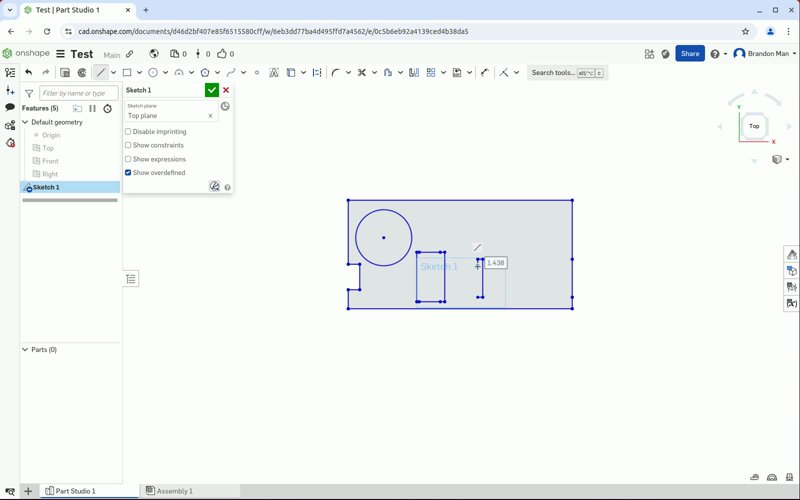
key_up(shift)
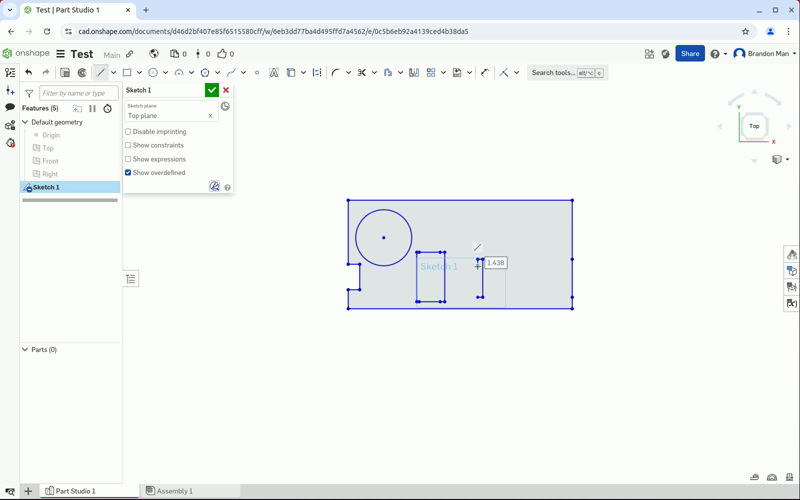
key_down(shift)
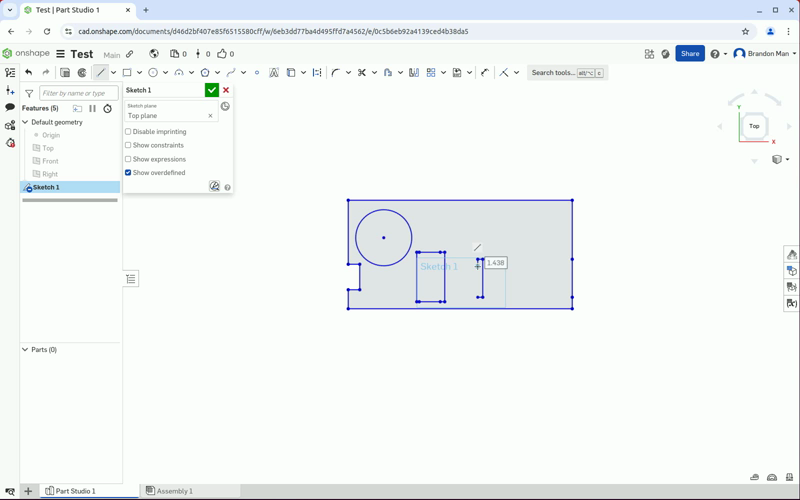
mouse_move(507, 266)
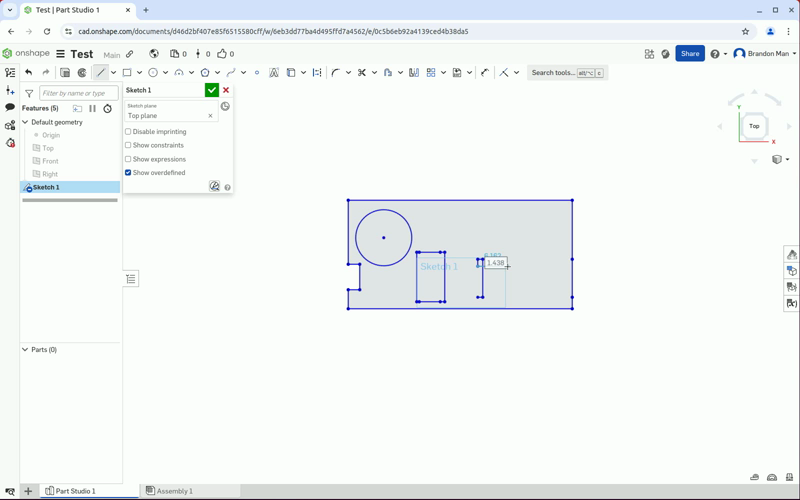
mouse_move(477, 287)
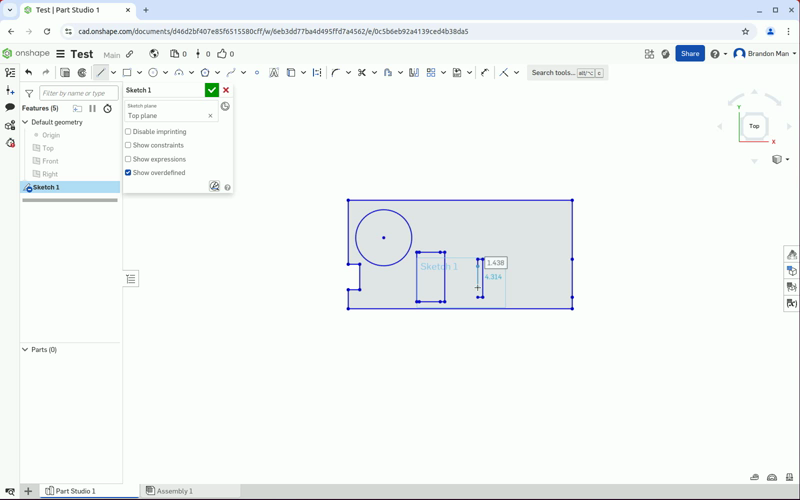
click(477, 287)
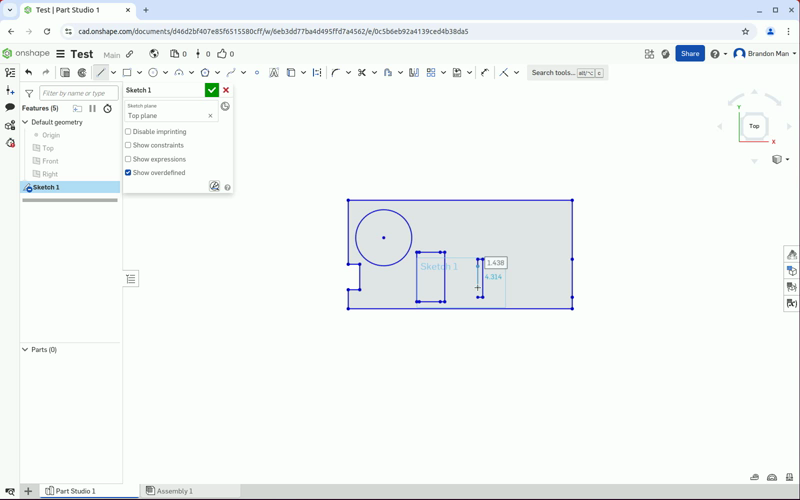
key_up(shift)
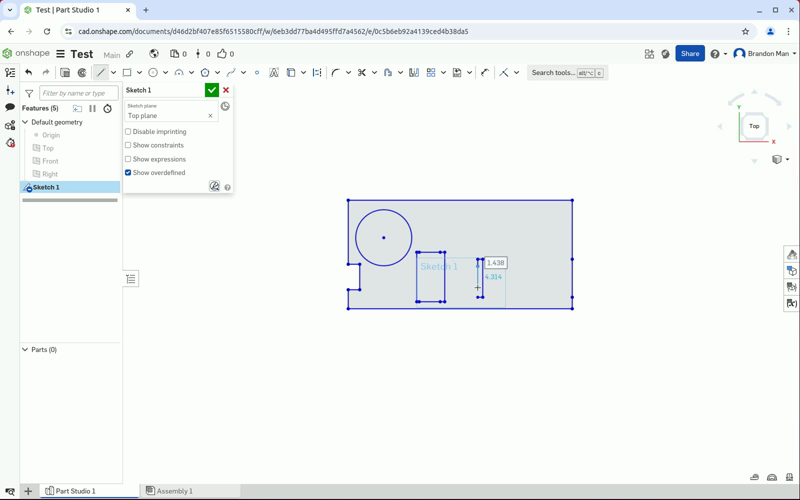
mouse_move(507, 287)
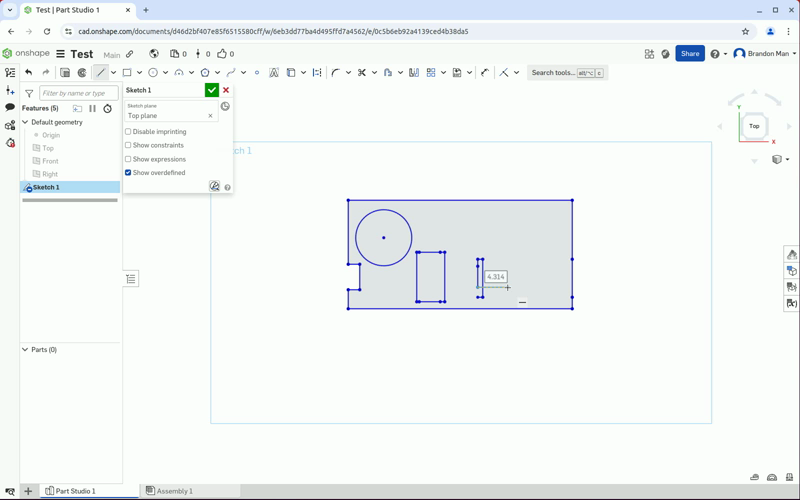
key_down(shift)
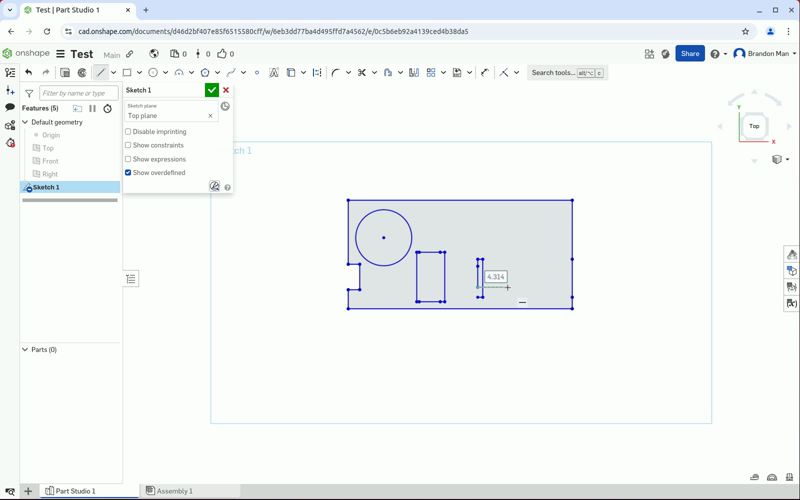
mouse_move(477, 297)
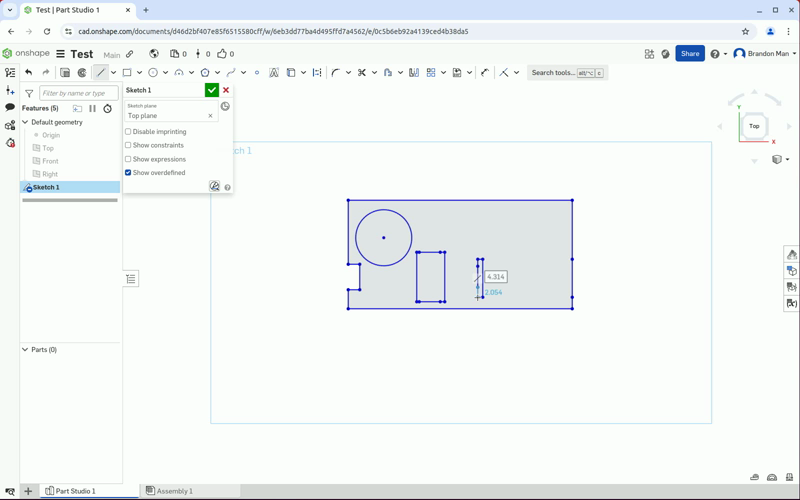
key_up(shift)
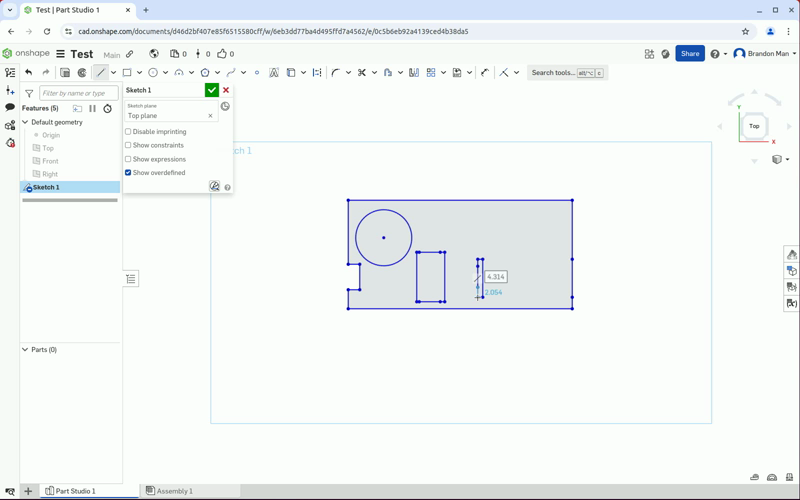
click(477, 297)
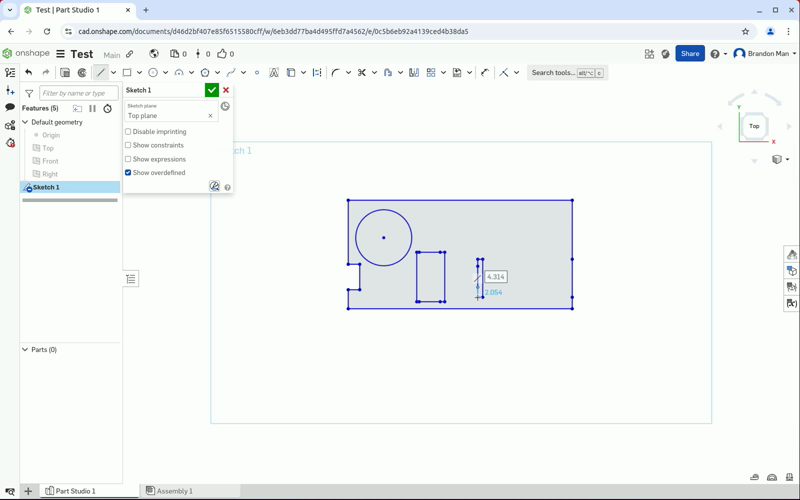
key(esc)
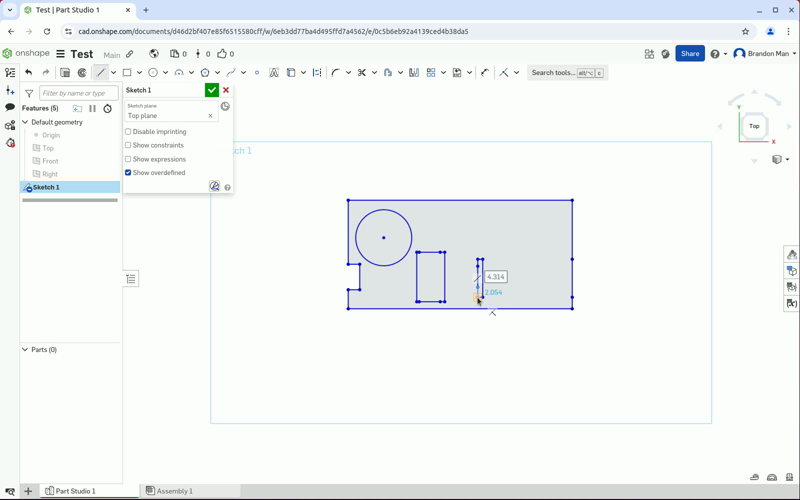
mouse_move(554, 294)
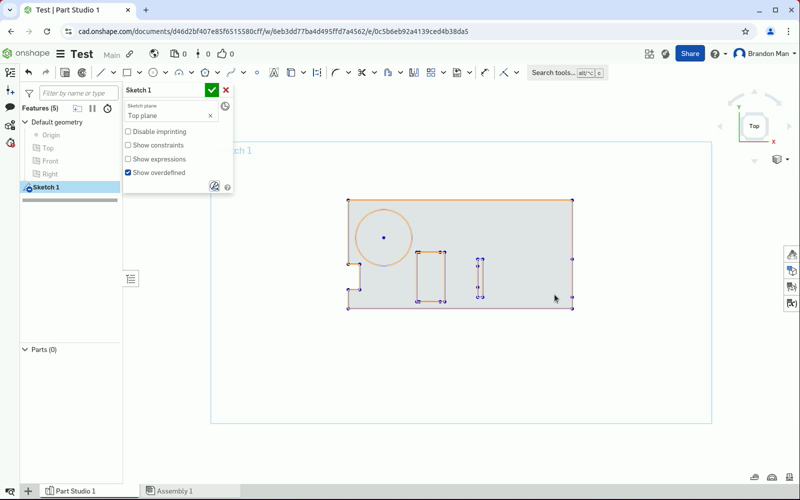
click(554, 294)
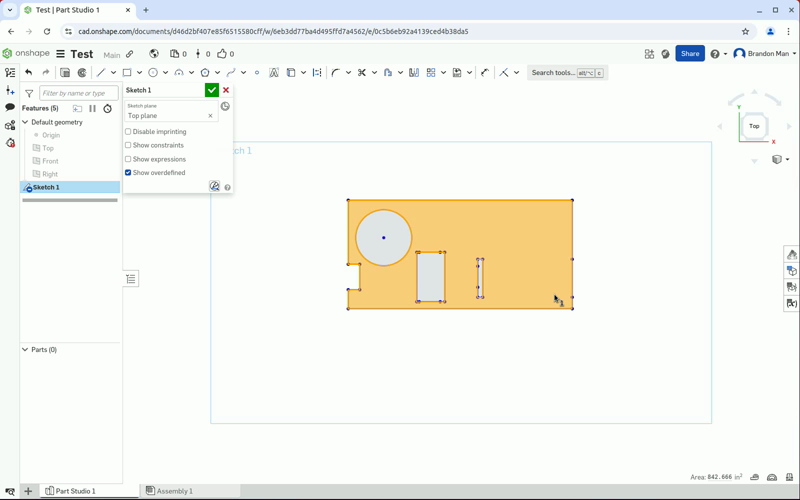
mouse_move(73, 352)
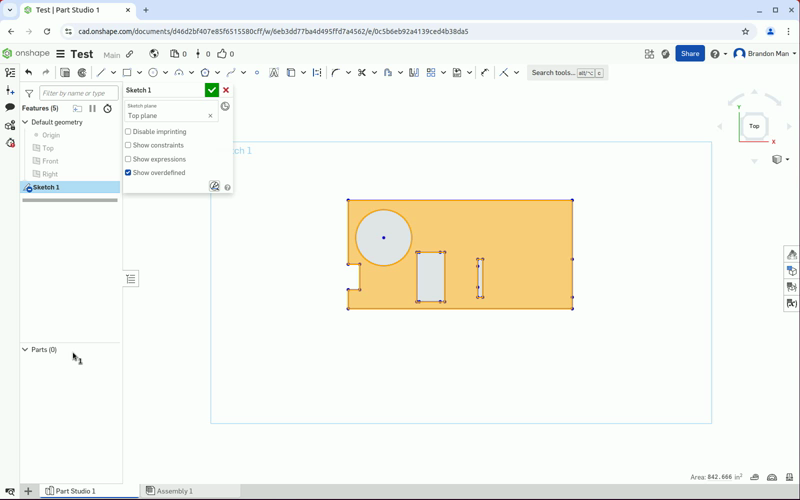
key(shift+y)
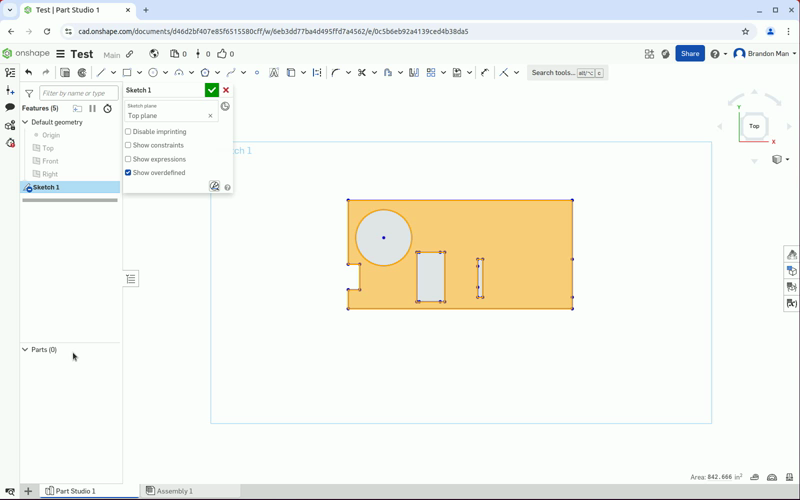
key(shift+e)
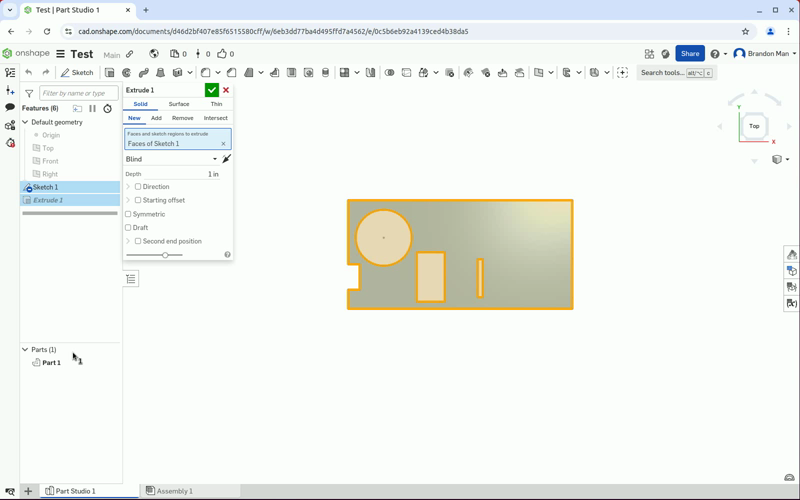
mouse_move(143, 106)
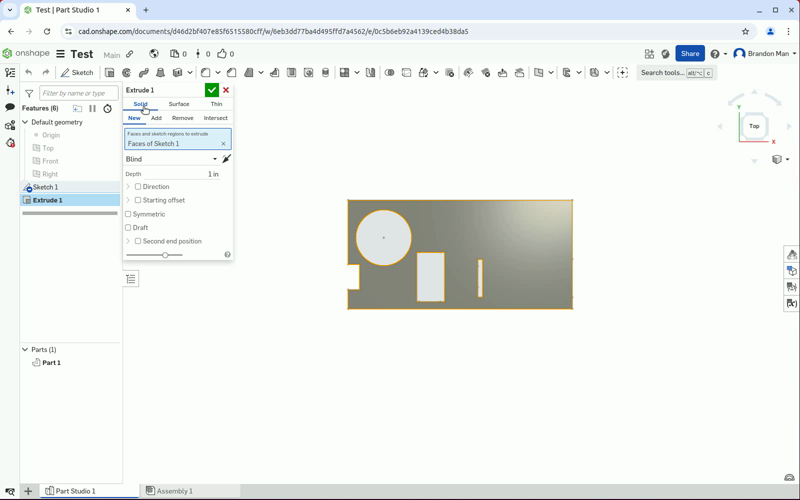
click(143, 106)
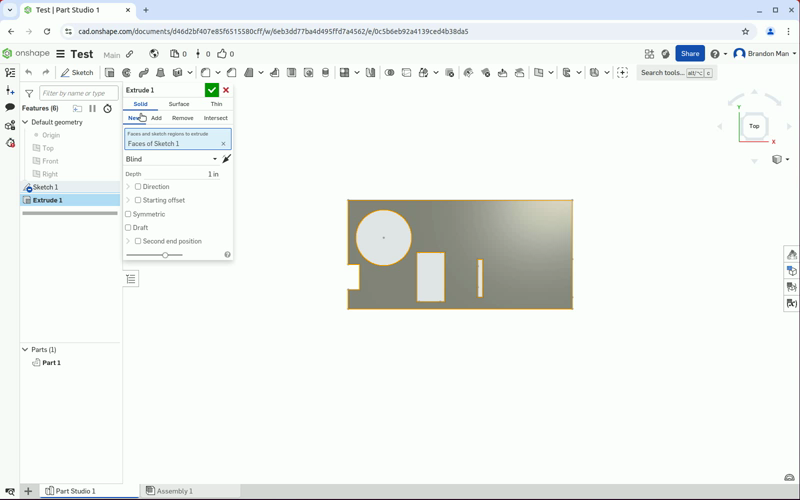
mouse_move(137, 120)
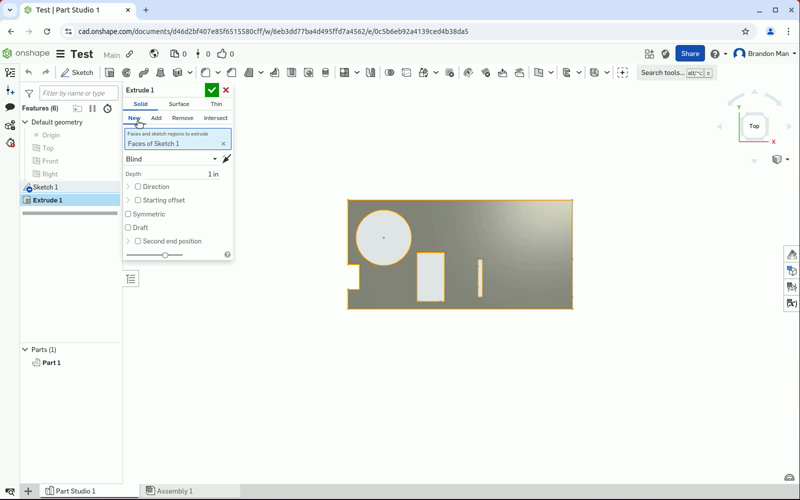
click(137, 120)
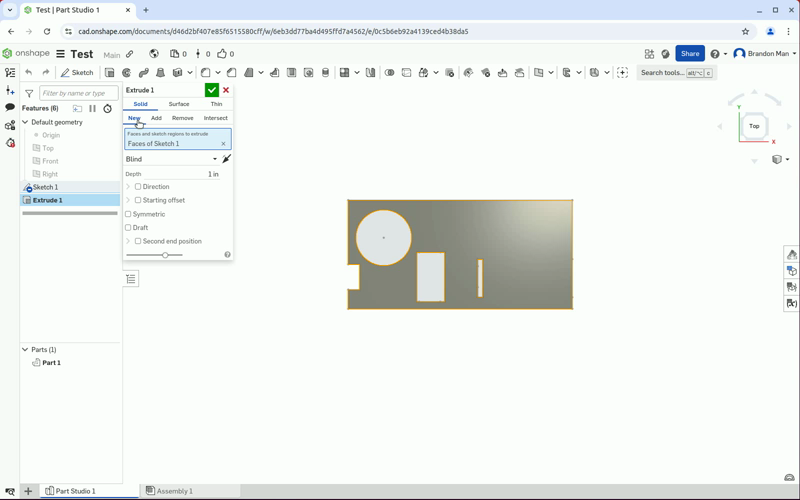
key(tab, 4)
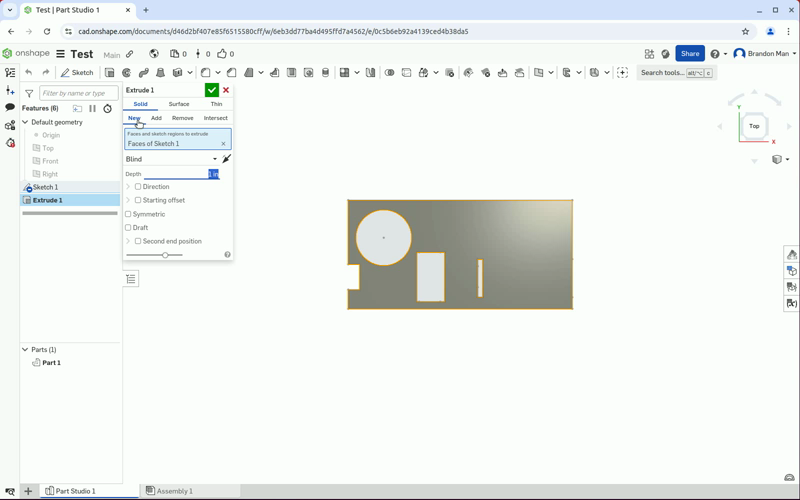
text(1.444)
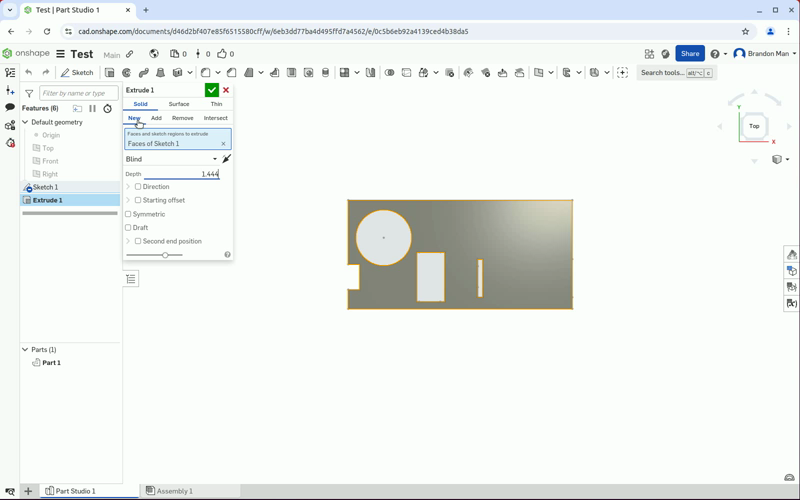
key(enter)
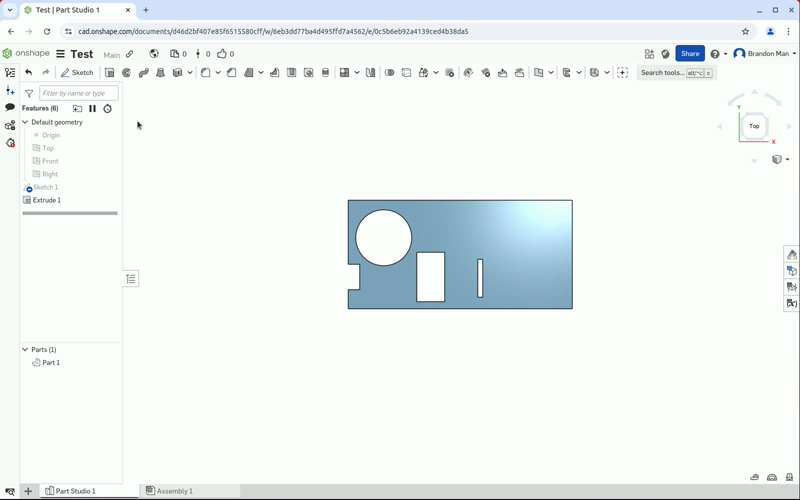
key(shift+h)
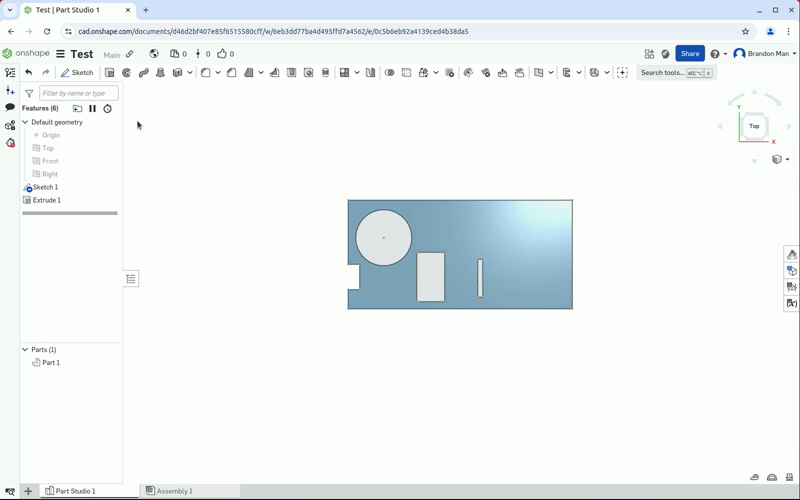
key(shift+h)
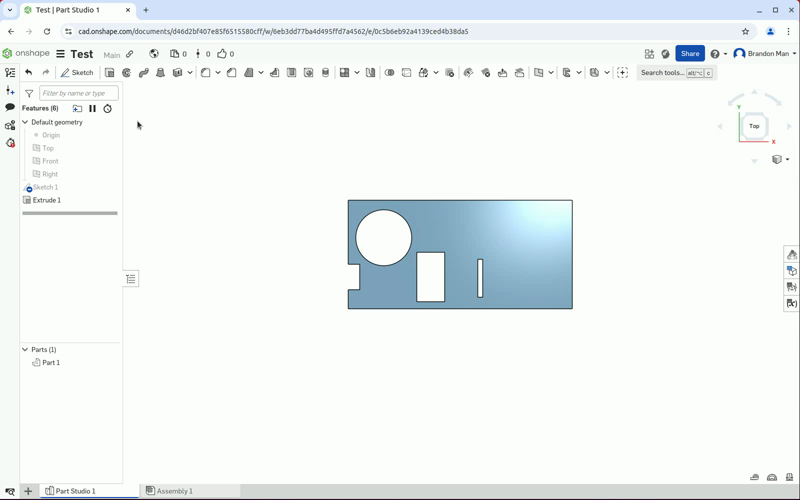
mouse_move(73, 189)
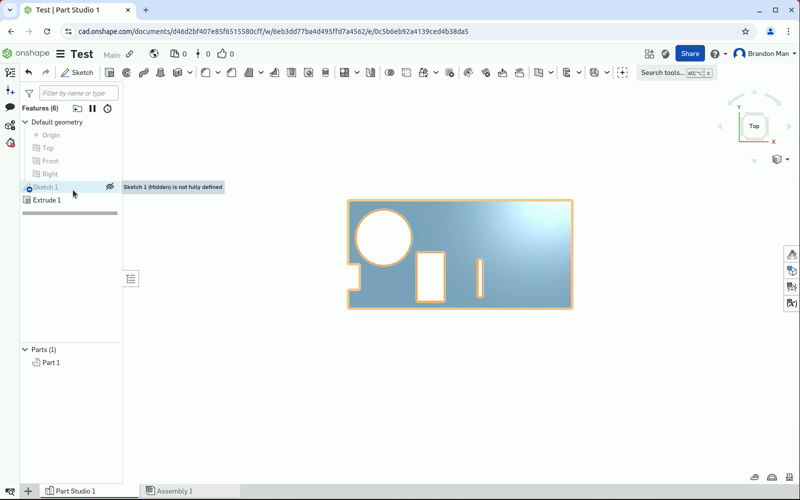
click(73, 189)
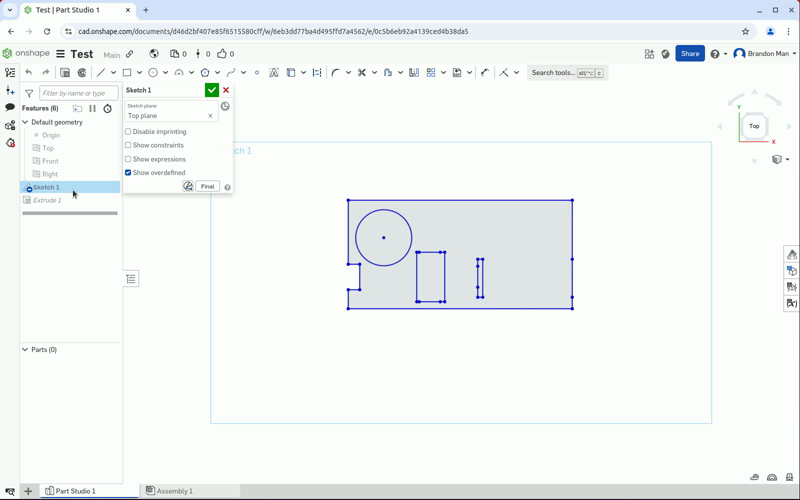
mouse_move(229, 92)
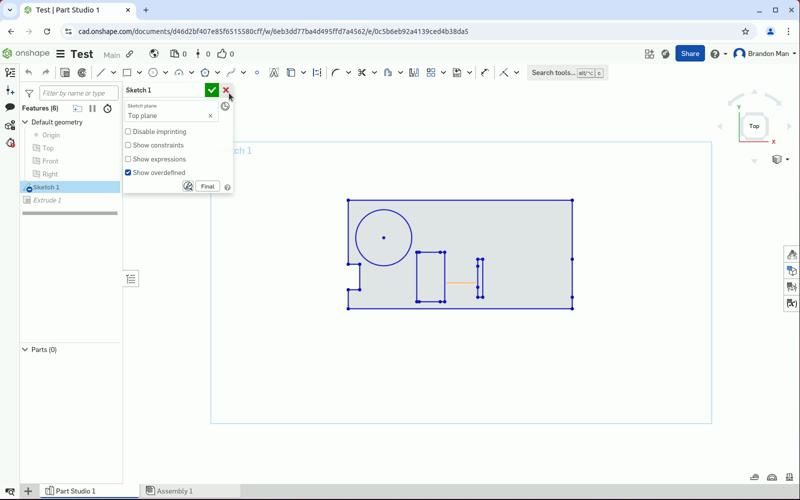
click(229, 92)
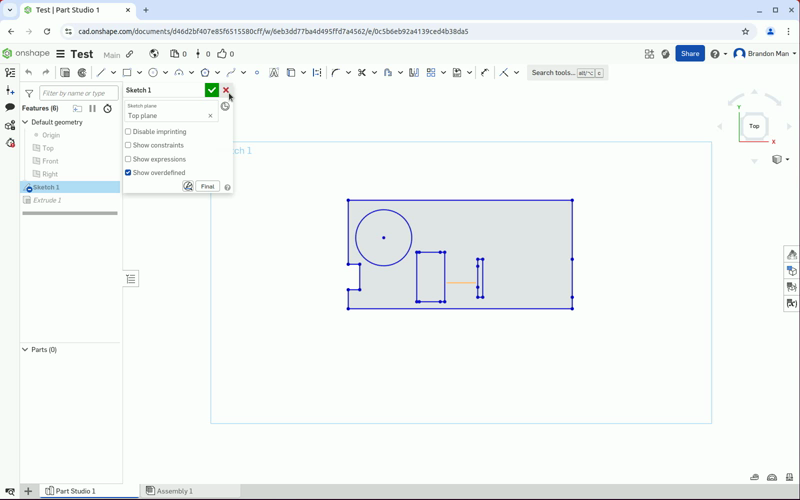
key(shift+s)
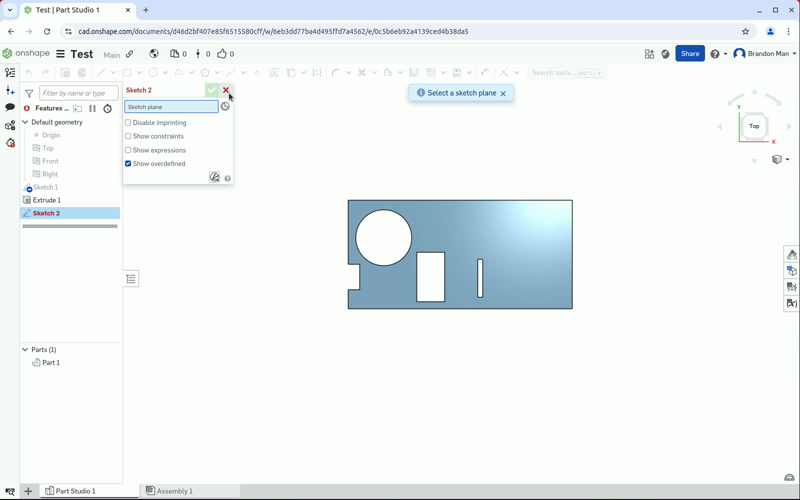
mouse_move(73, 150)
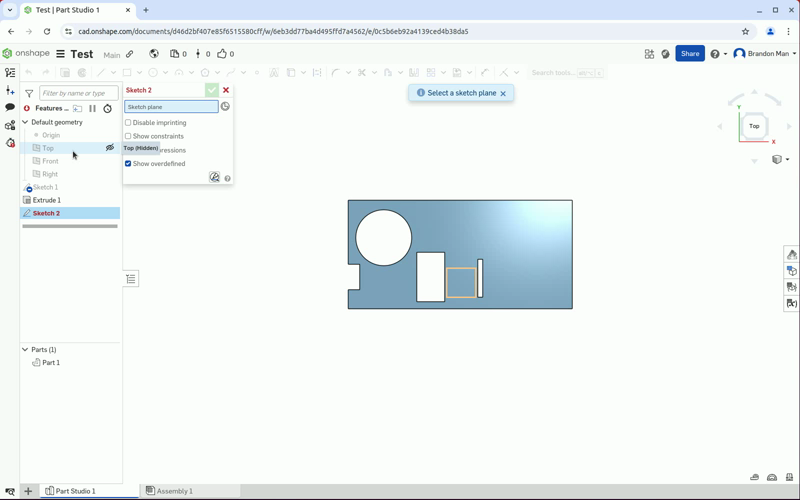
click(73, 150)
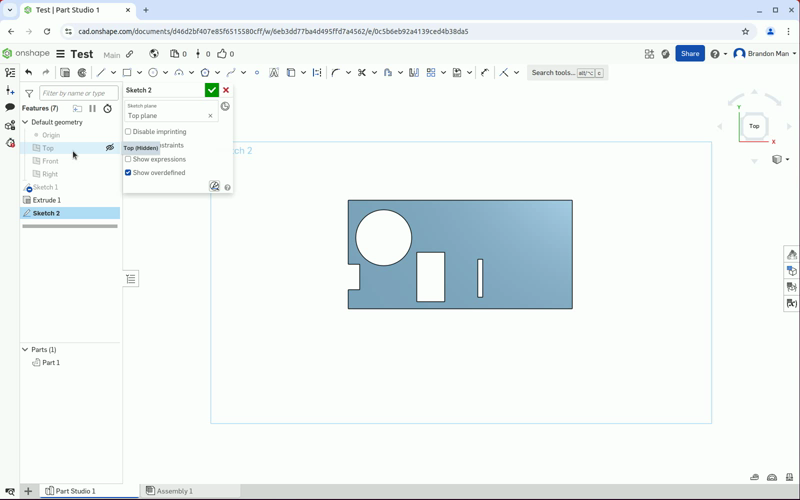
mouse_move(73, 352)
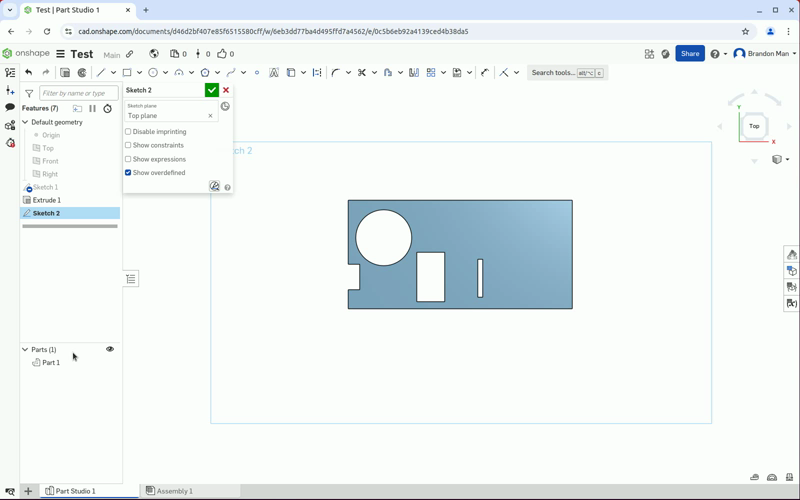
key(y)
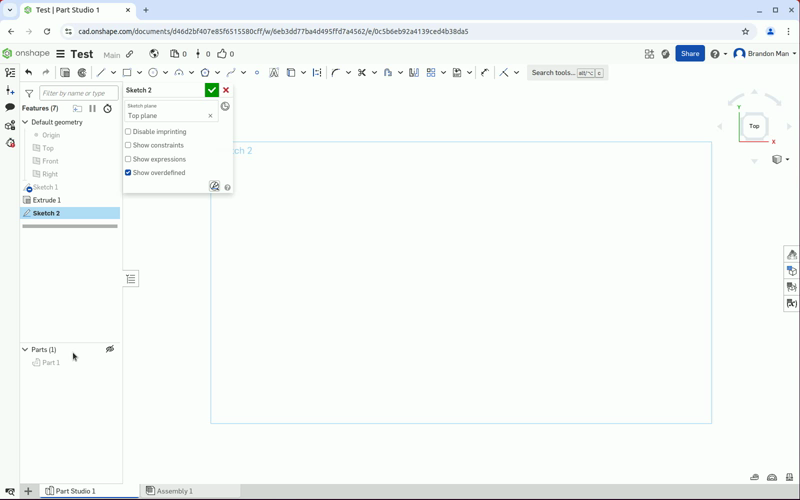
key(c)
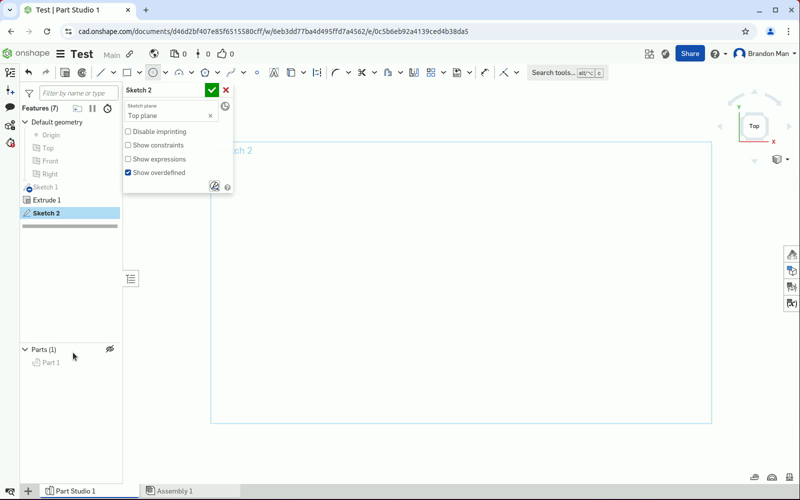
key_down(shift)
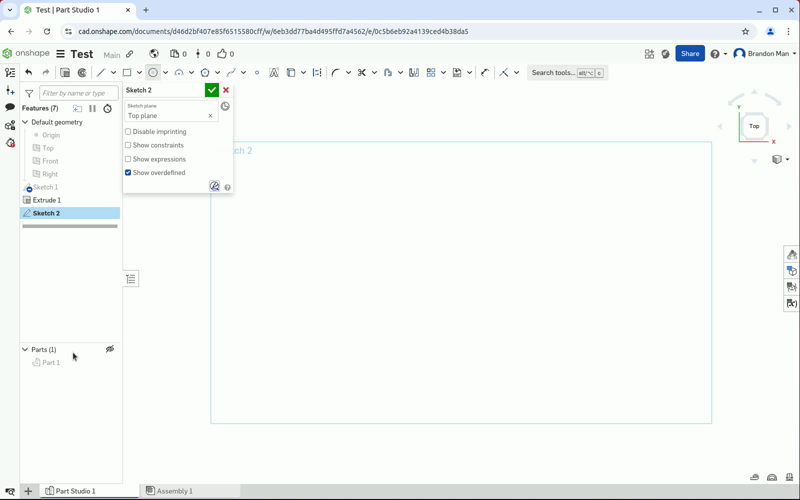
mouse_move(383, 237)
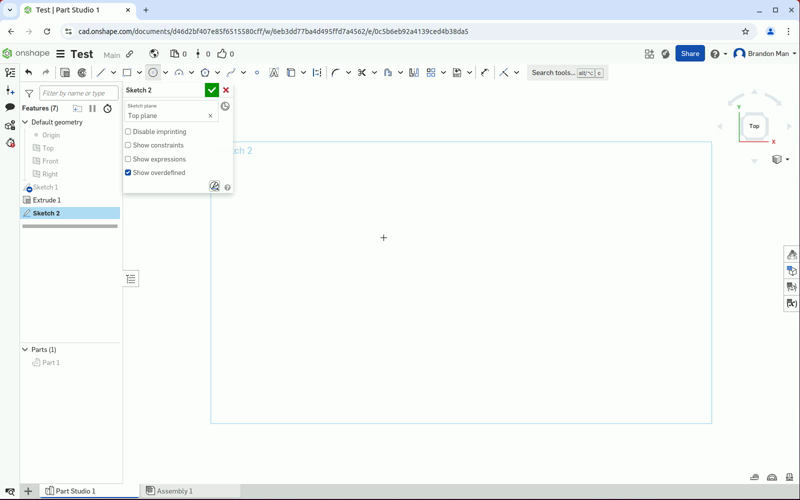
click(383, 237)
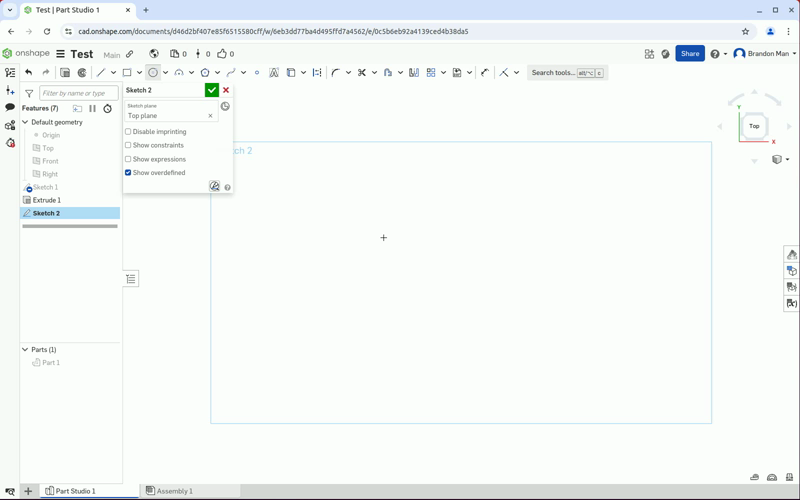
key_up(shift)
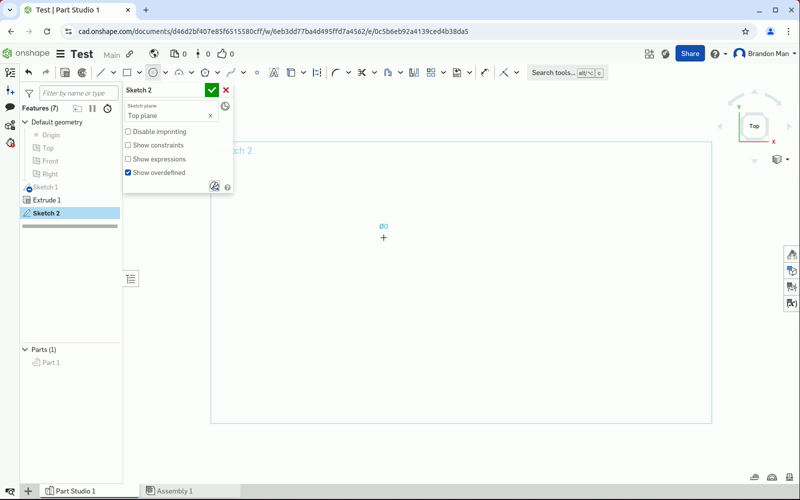
mouse_move(412, 237)
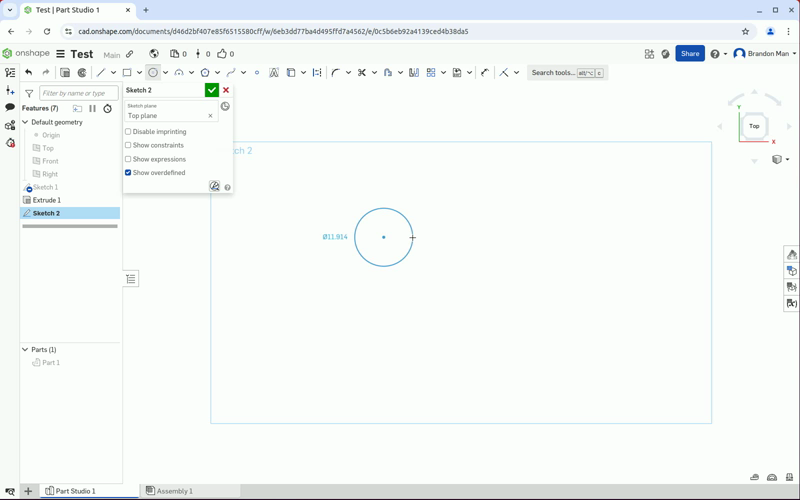
click(412, 237)
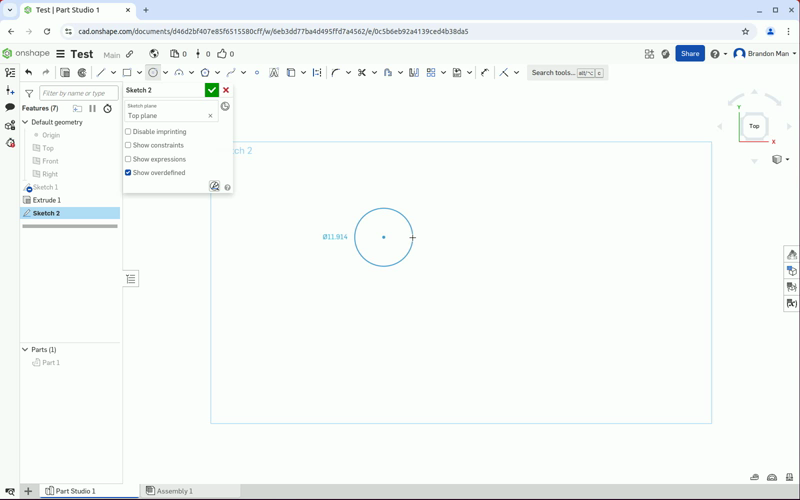
key(esc)
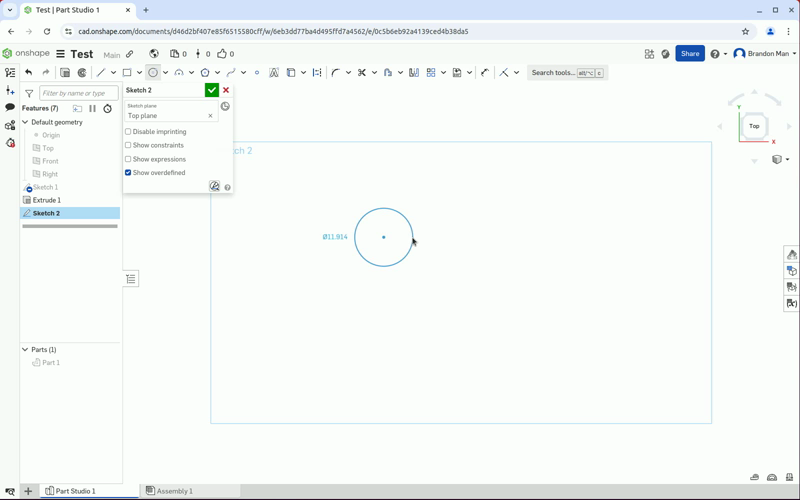
key(c)
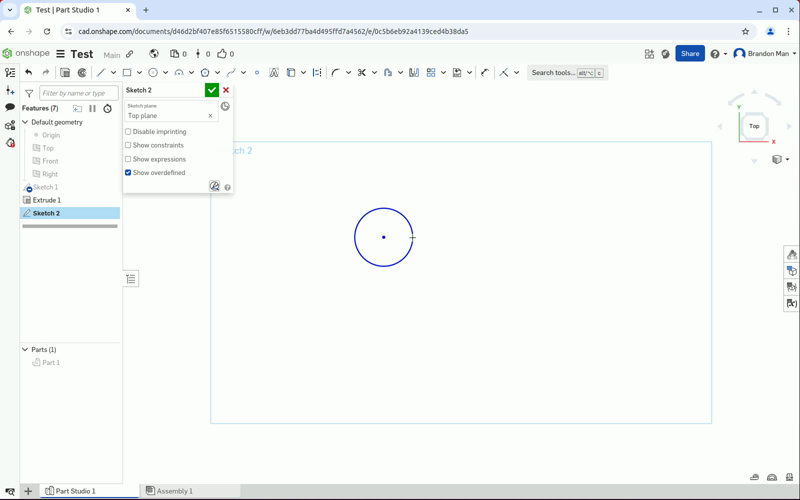
key_down(shift)
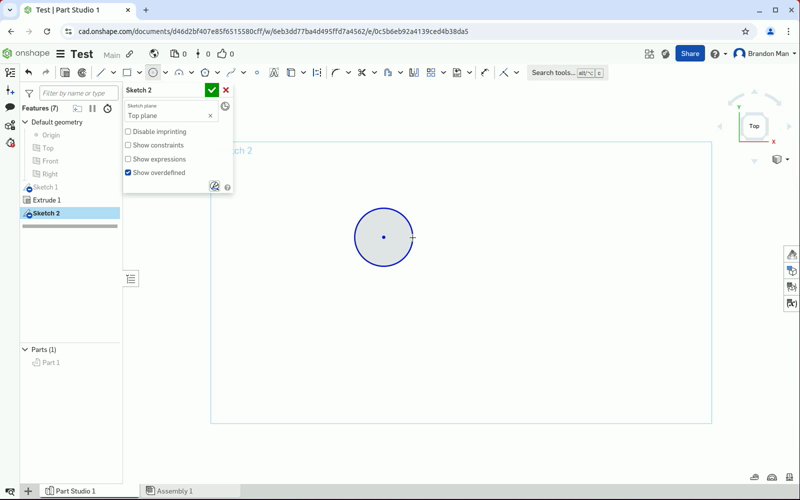
mouse_move(383, 237)
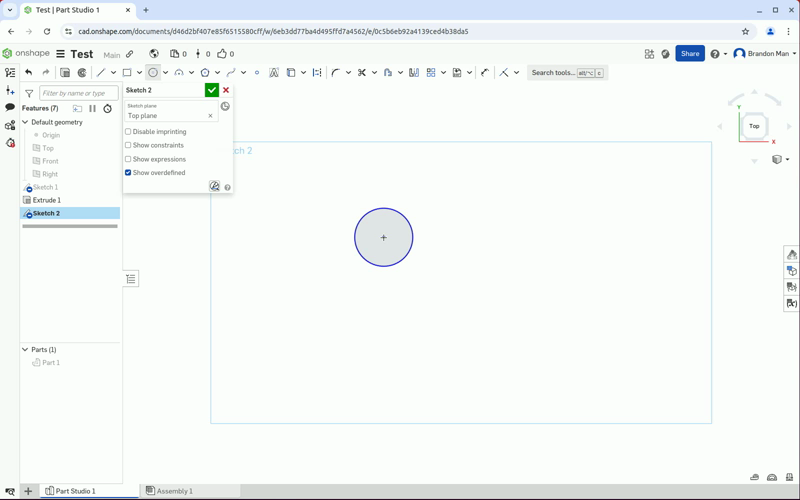
click(383, 237)
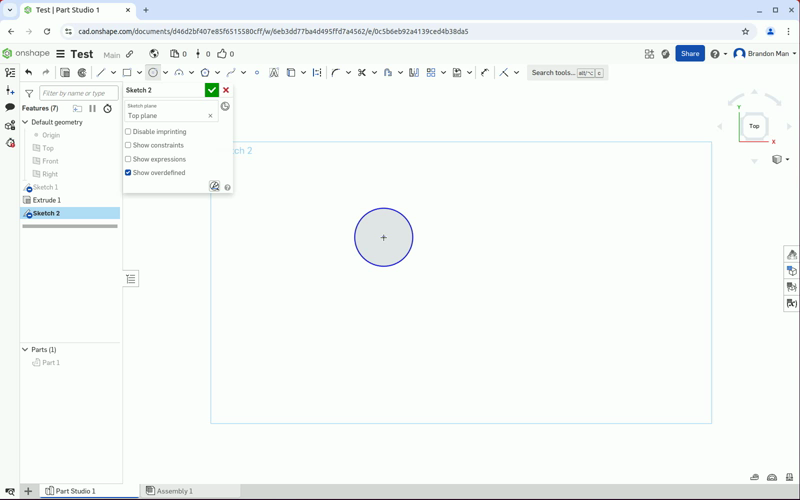
key_up(shift)
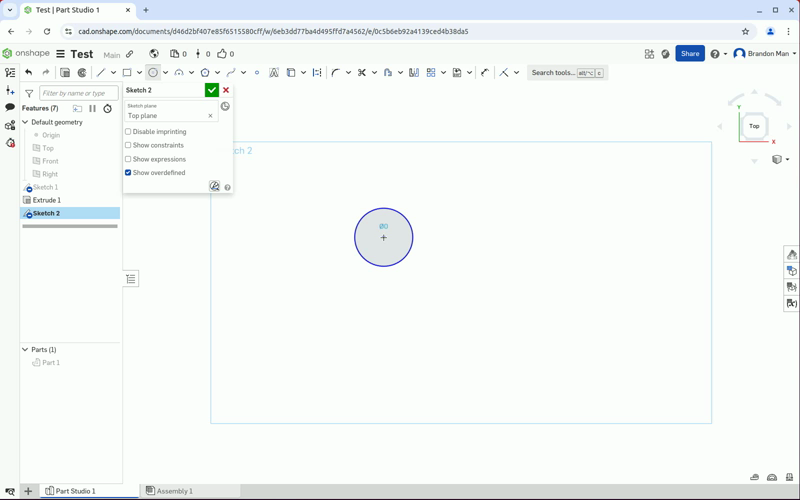
mouse_move(401, 237)
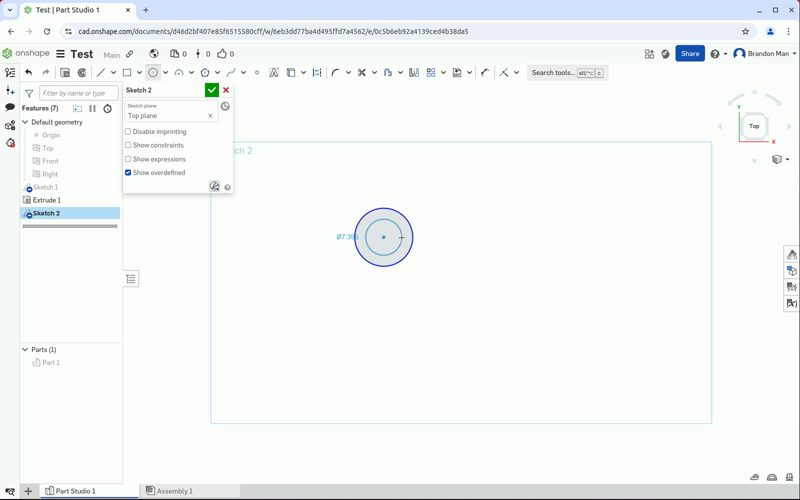
click(401, 237)
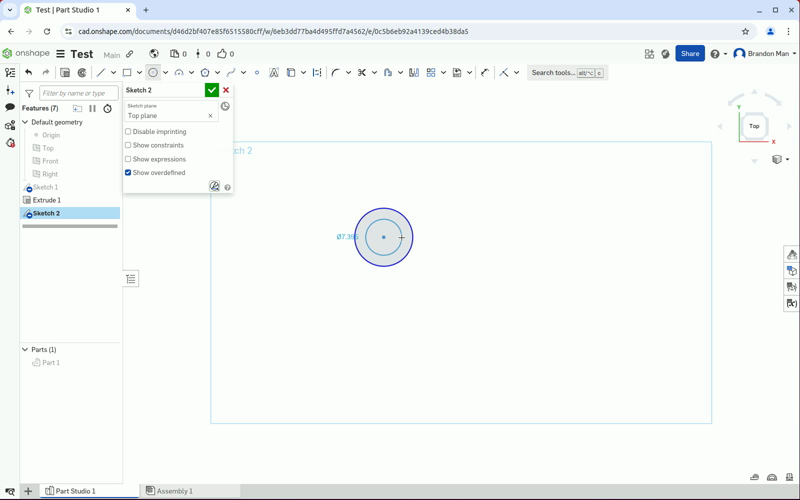
key(esc)
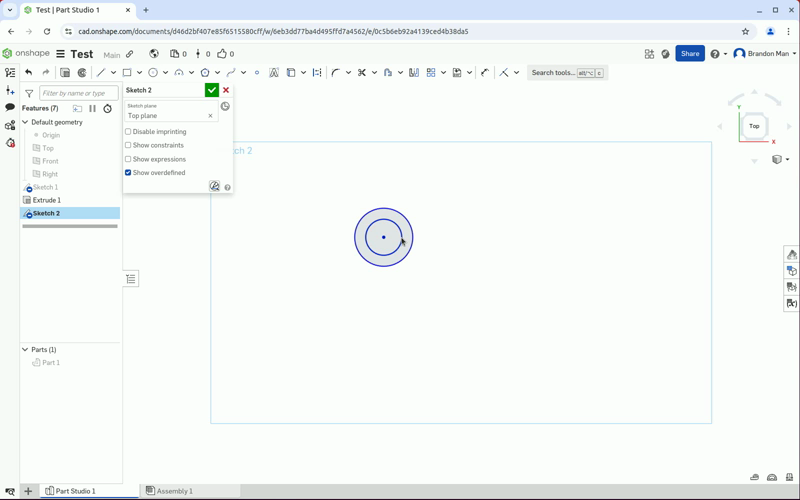
mouse_move(360, 239)
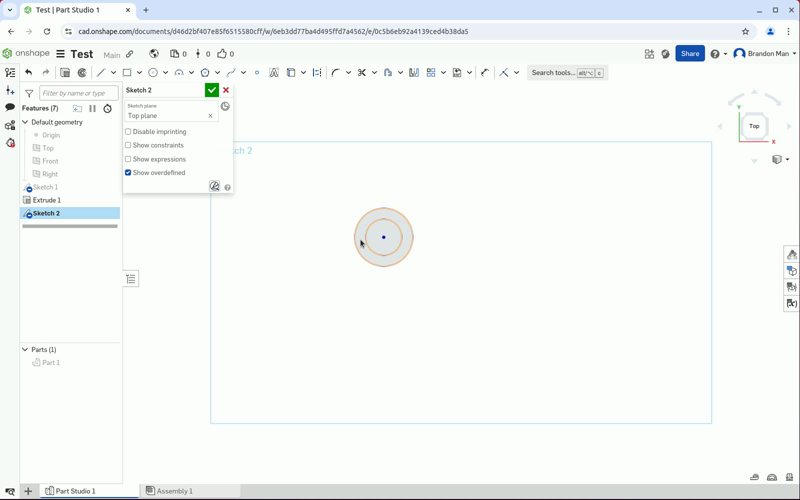
scroll(6)
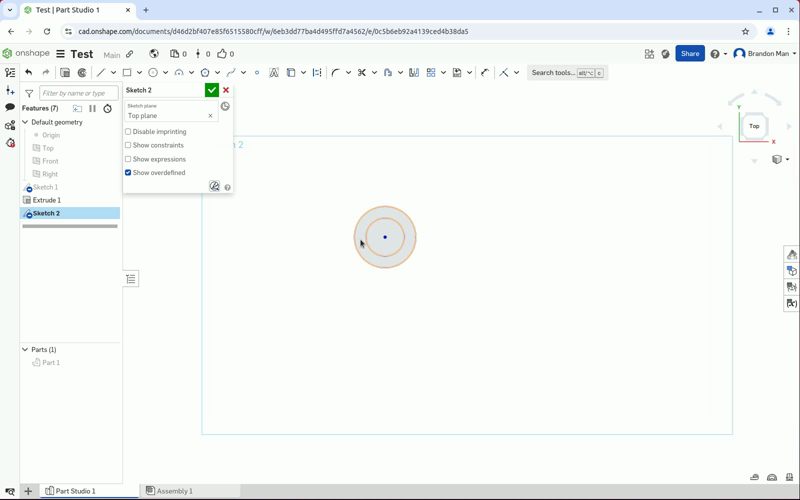
scroll(6)
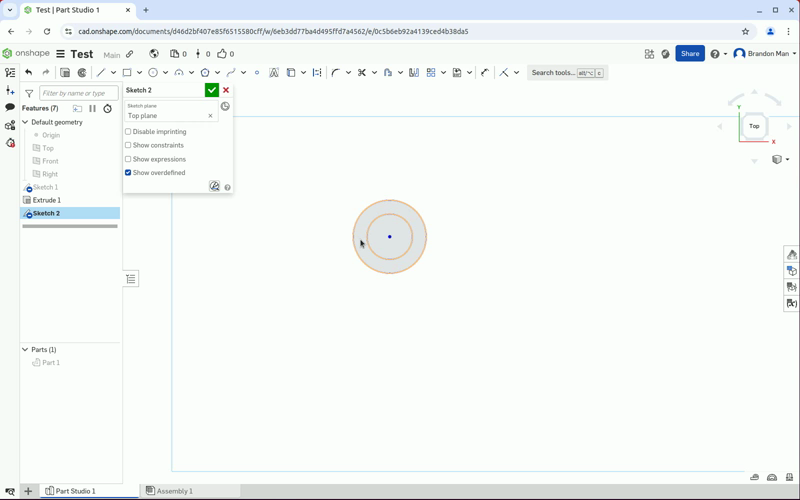
scroll(6)
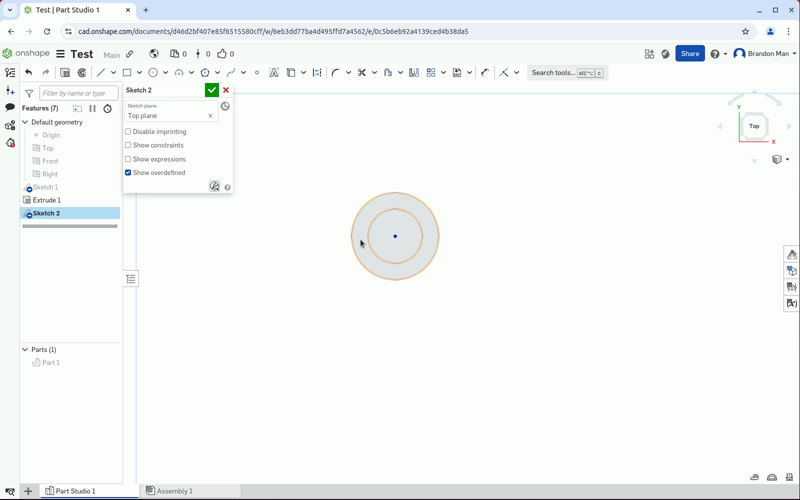
scroll(6)
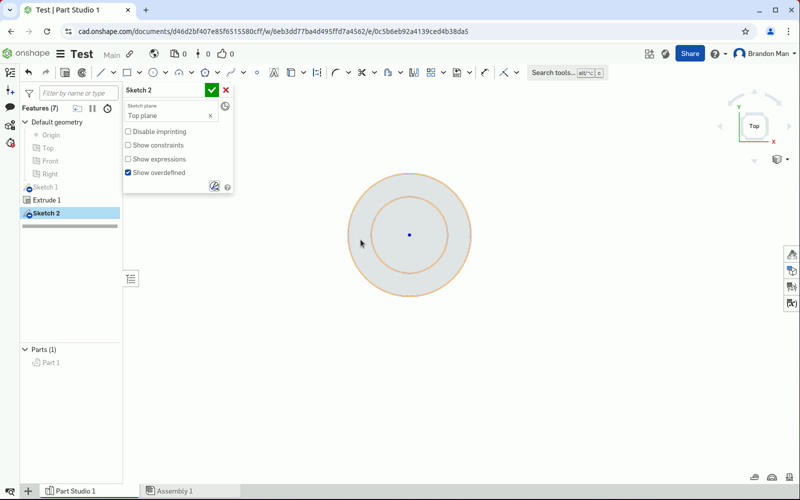
scroll(6)
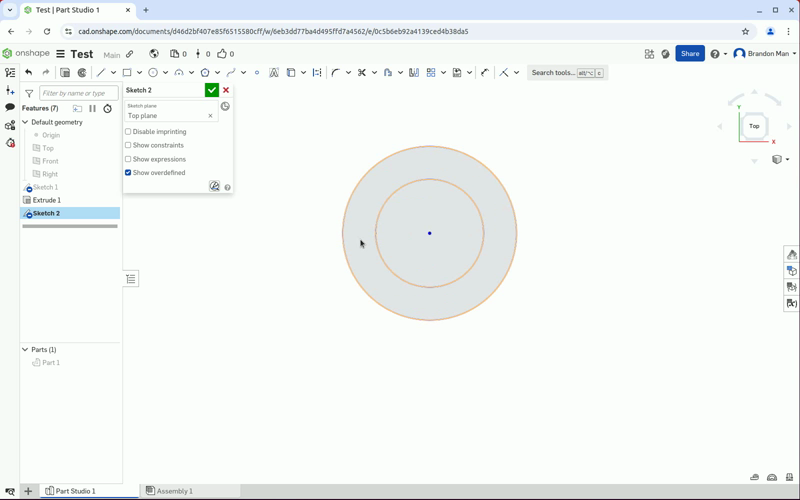
scroll(6)
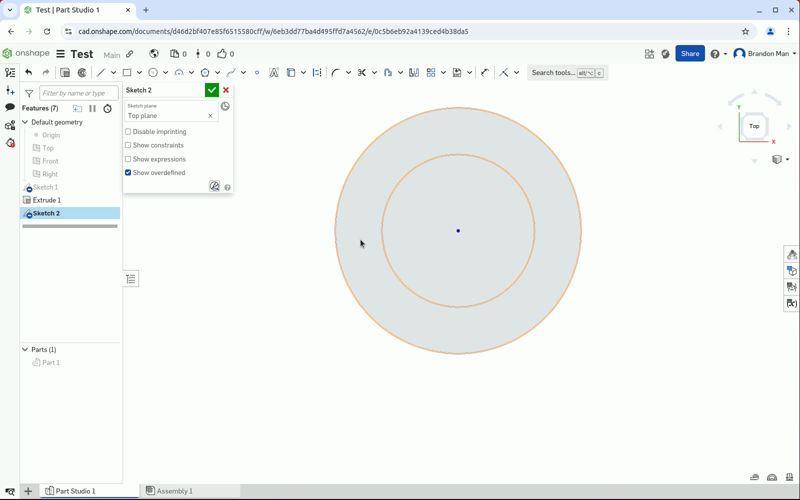
scroll(6)
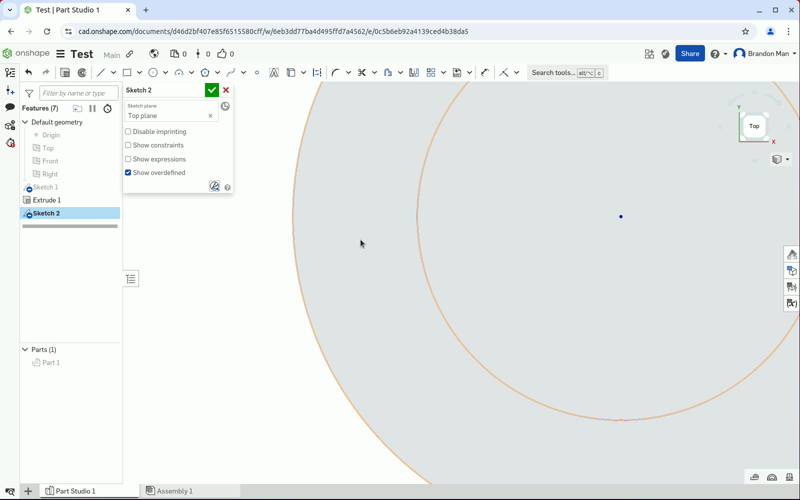
click(360, 239)
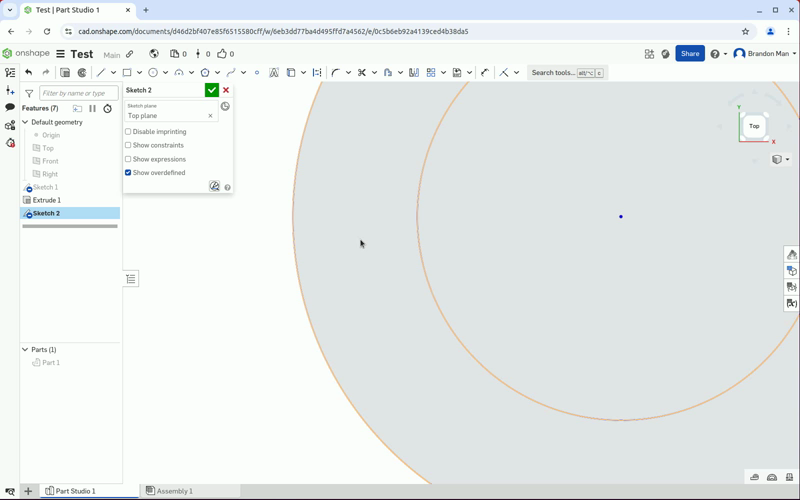
scroll(-6)
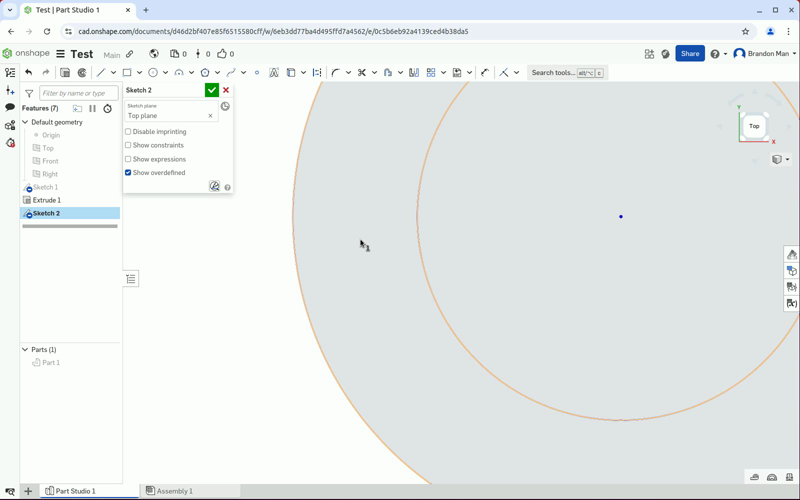
scroll(-6)
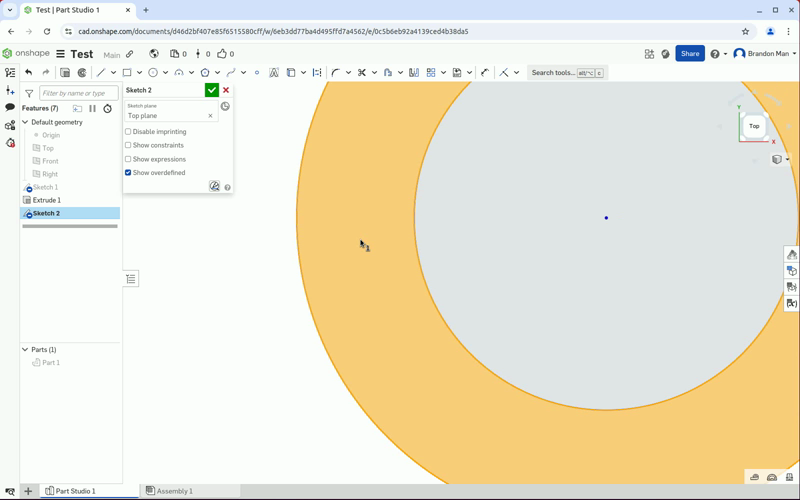
scroll(-6)
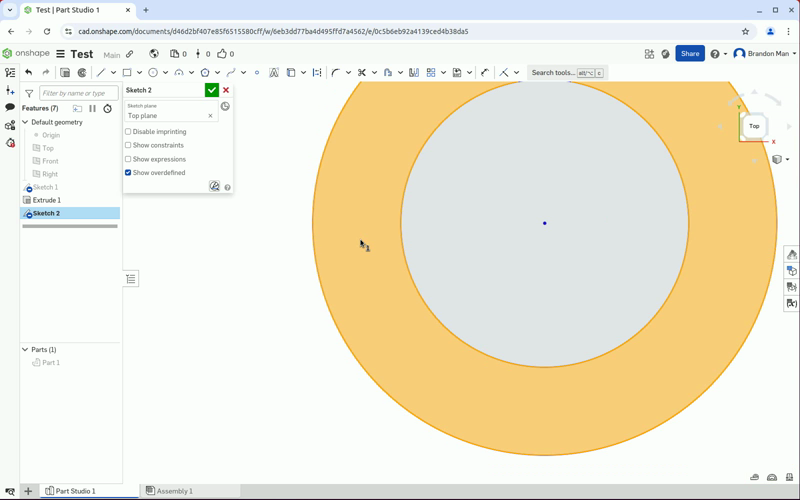
scroll(-6)
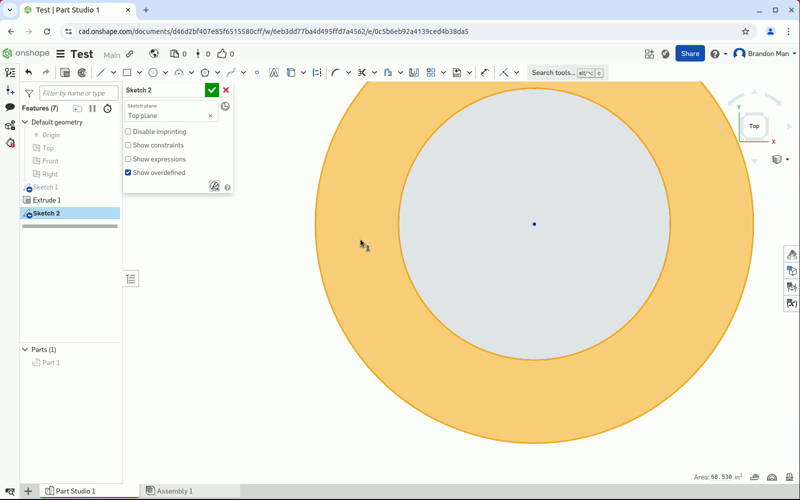
scroll(-6)
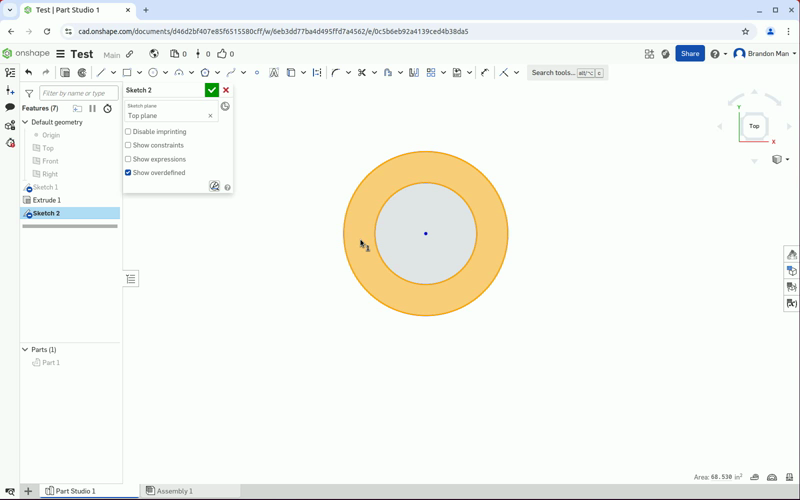
scroll(-6)
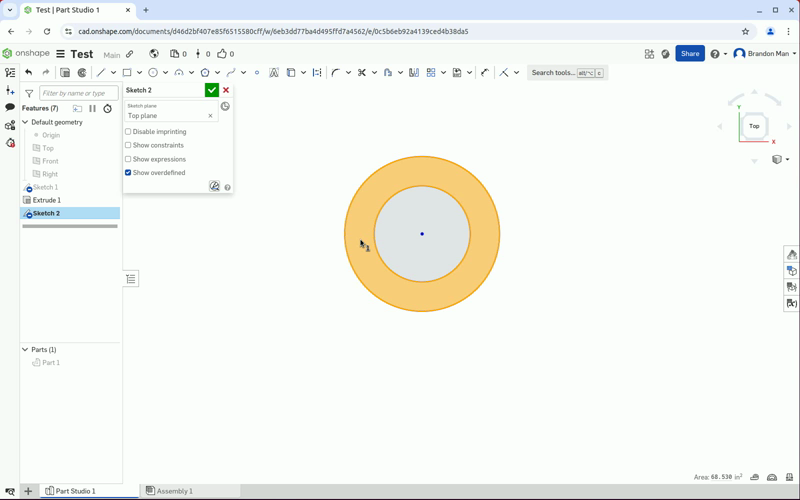
scroll(-6)
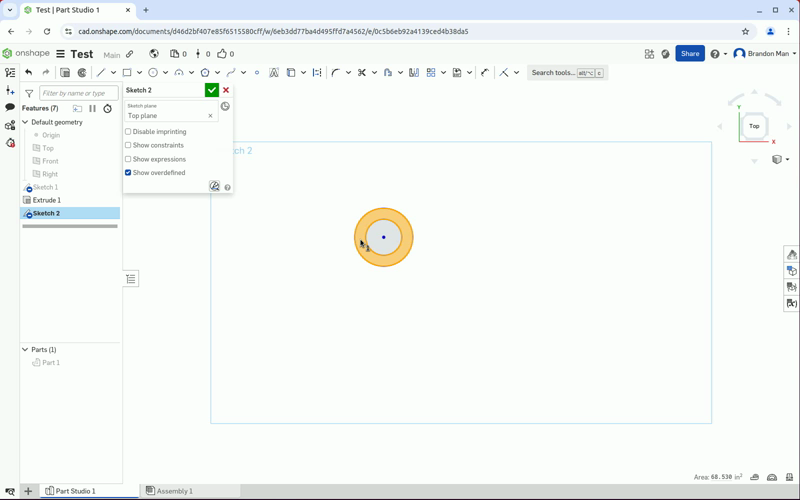
mouse_move(73, 352)
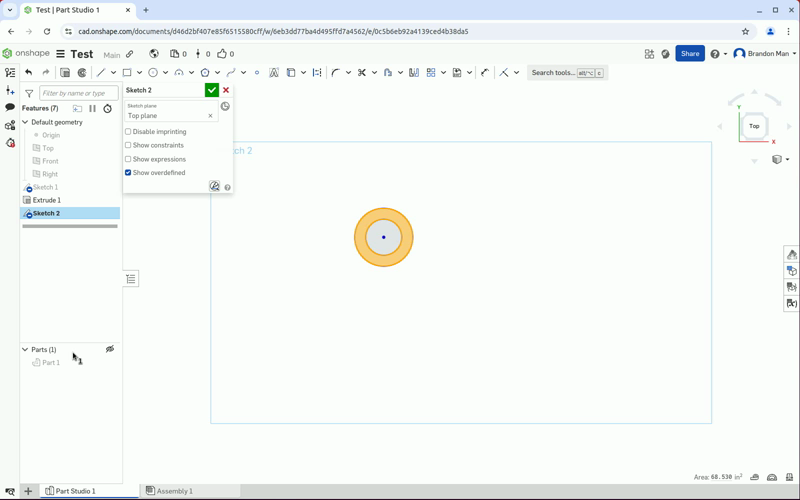
key(shift+y)
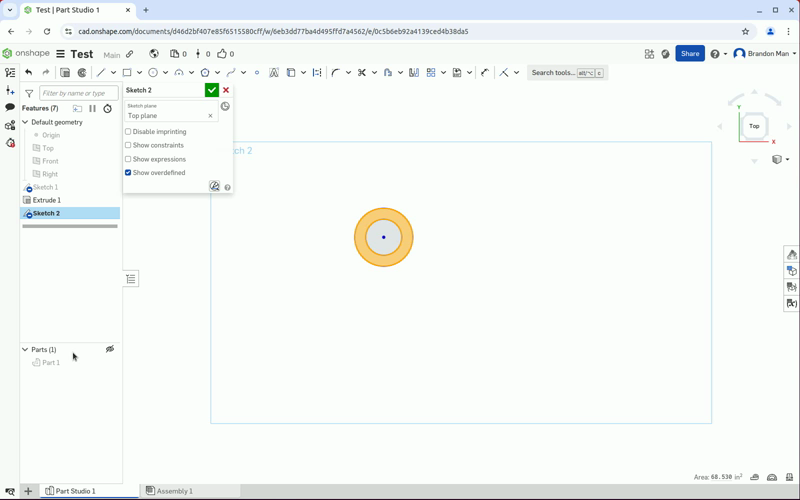
key(shift+e)
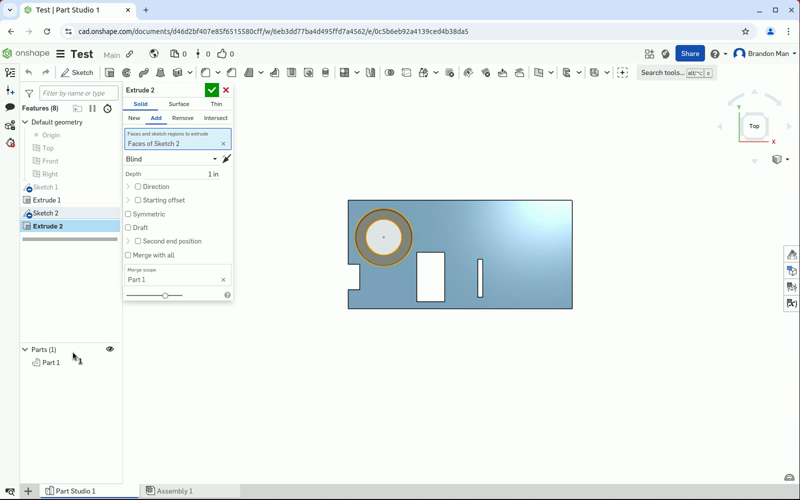
mouse_move(143, 106)
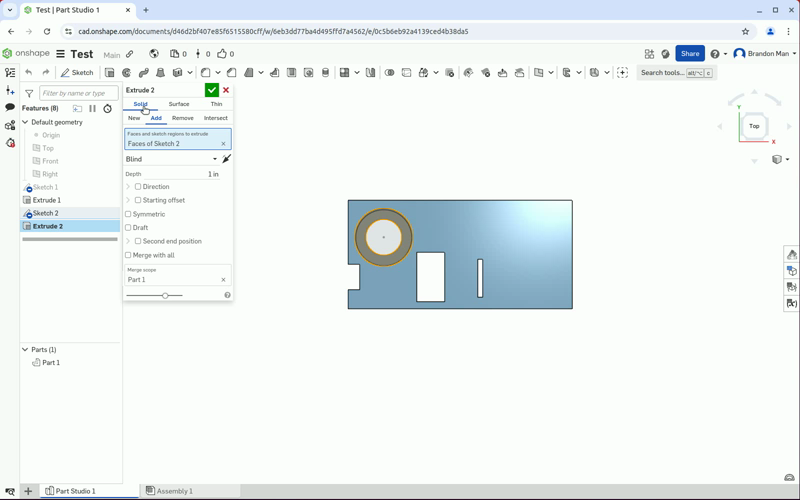
click(143, 106)
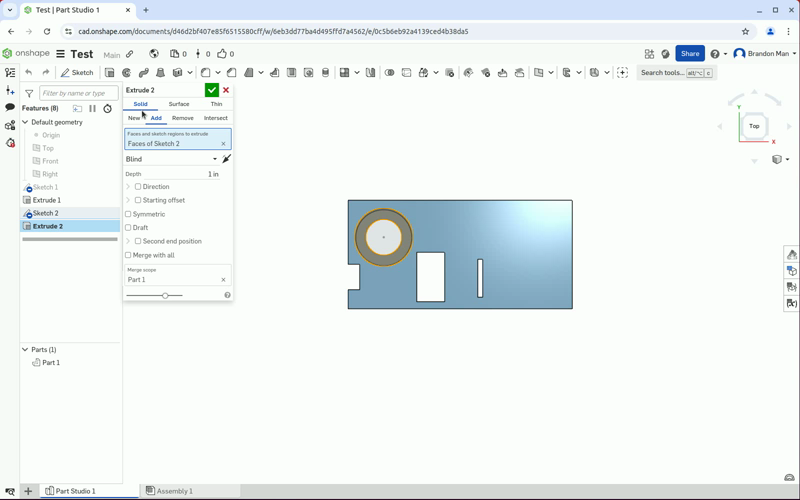
mouse_move(137, 120)
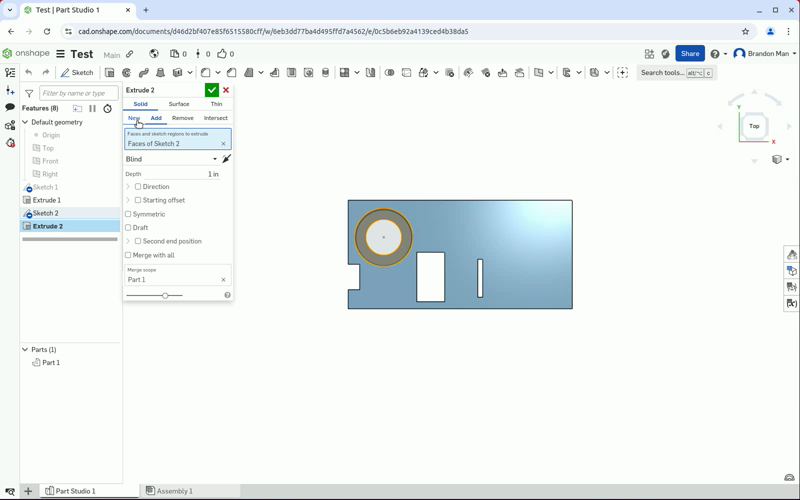
click(137, 120)
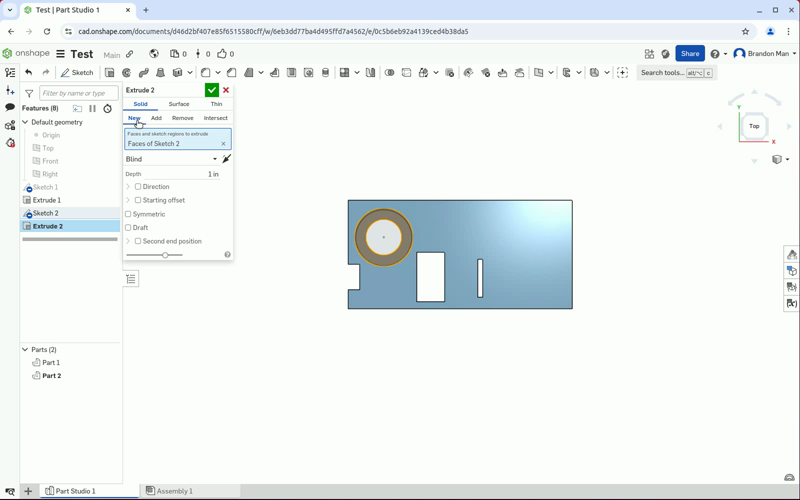
key(tab, 4)
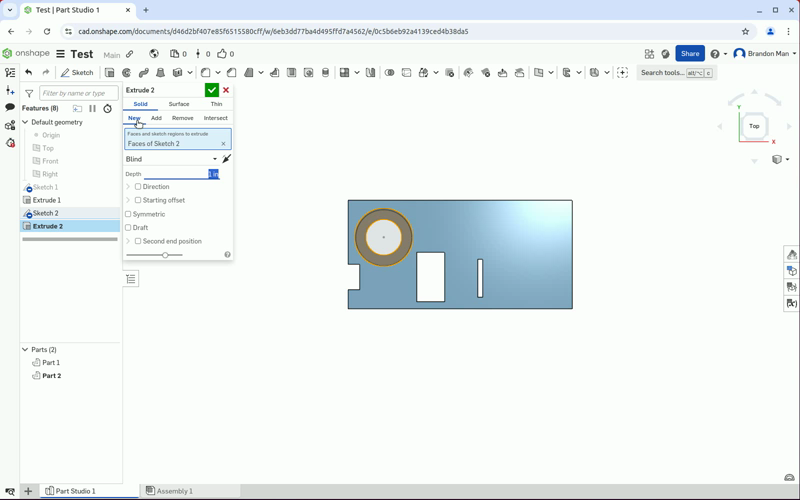
text(0.481)
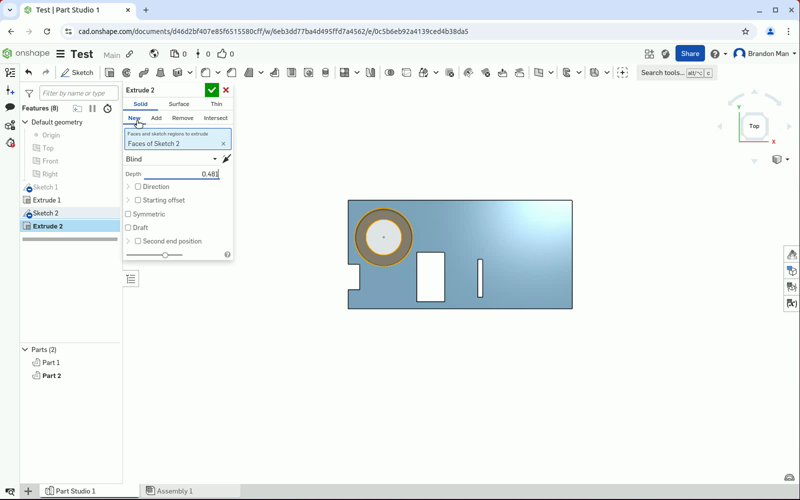
key(enter)
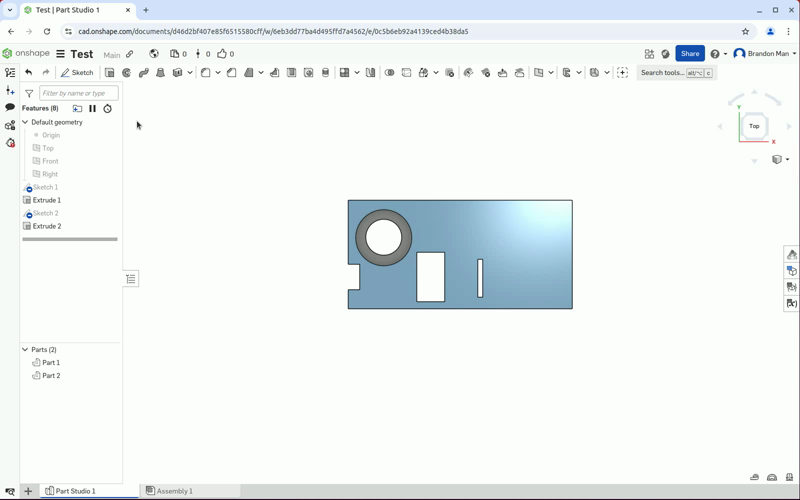
key(shift+h)
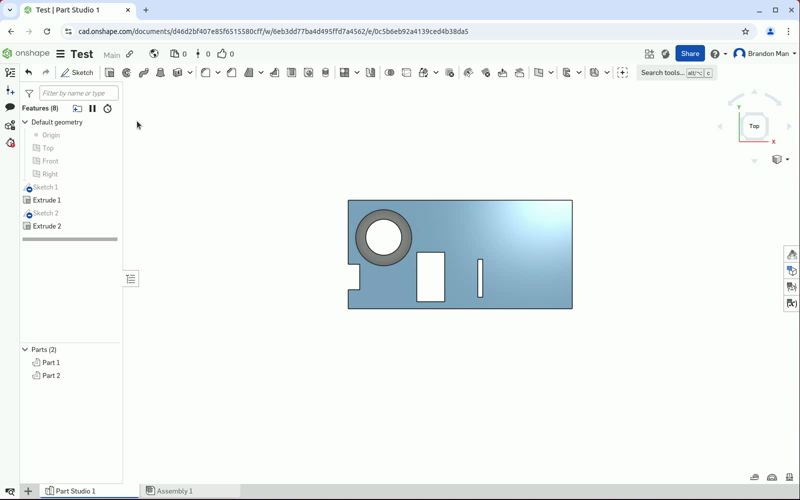
key(shift+h)
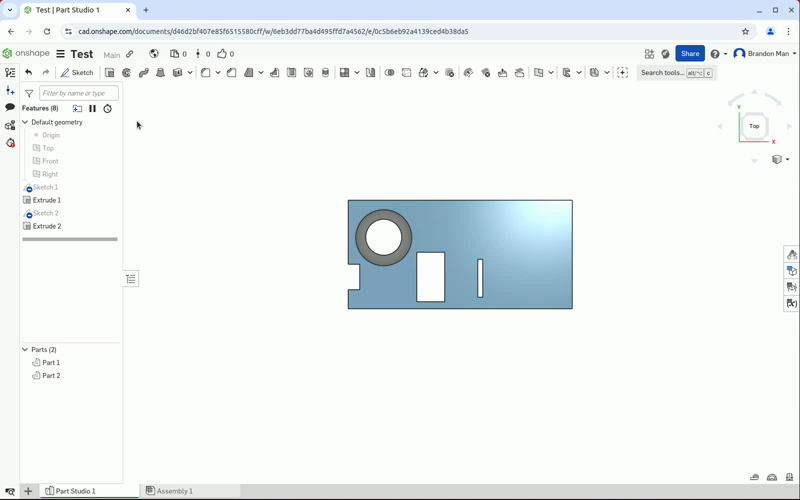
mouse_move(73, 189)
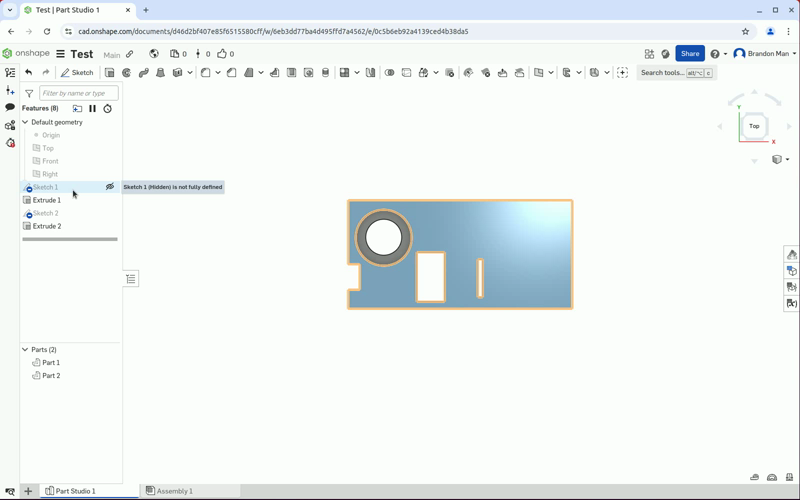
click(73, 189)
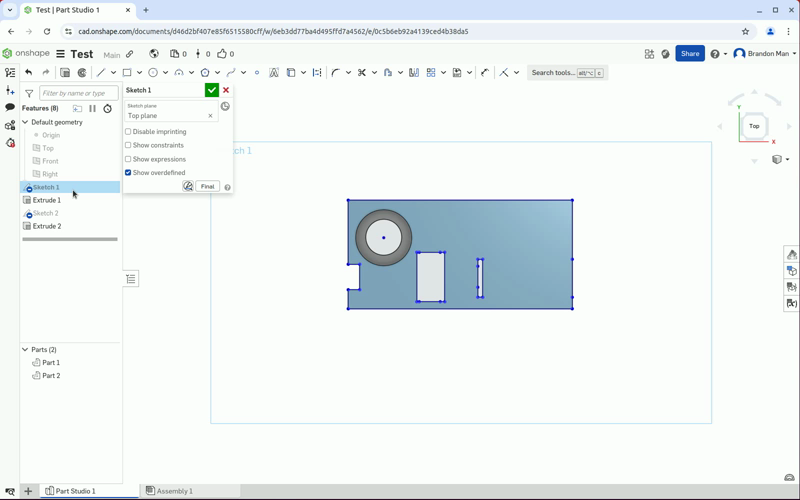
mouse_move(229, 92)
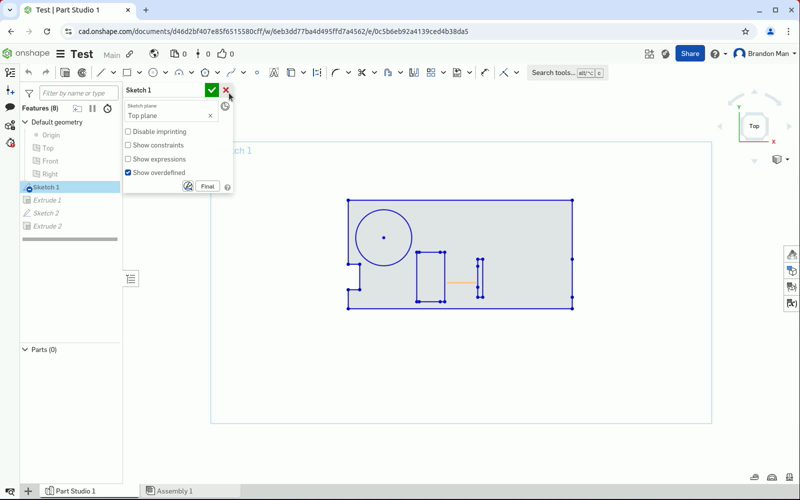
click(229, 92)
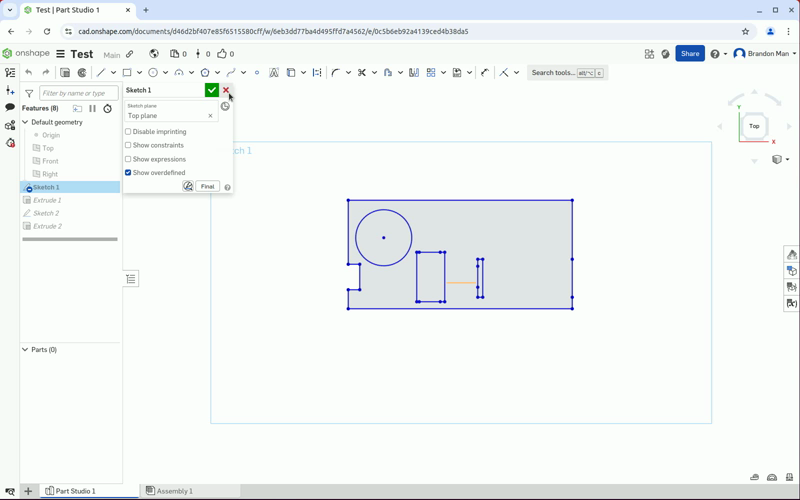
key(shift+s)
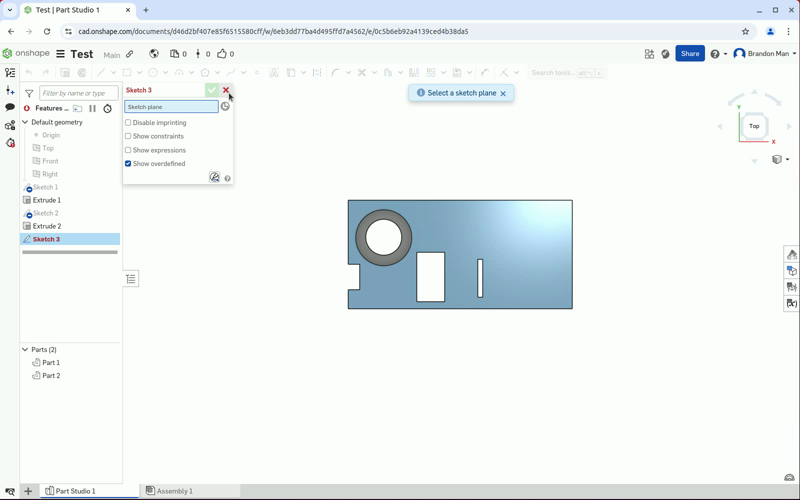
mouse_move(73, 150)
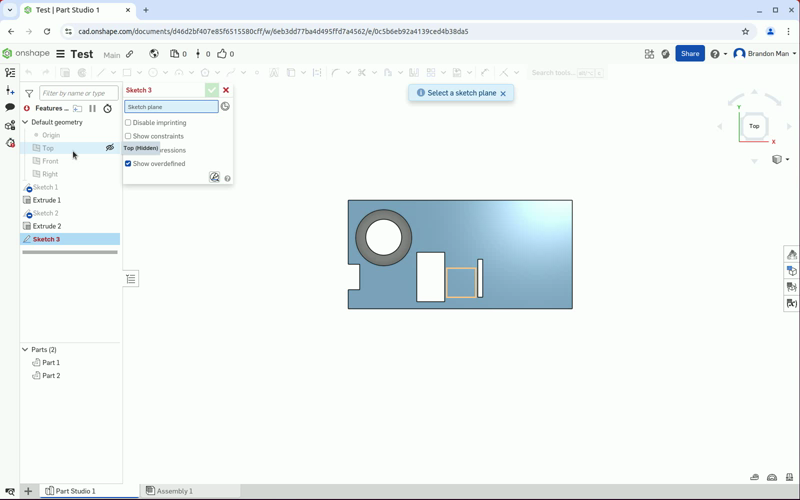
click(73, 150)
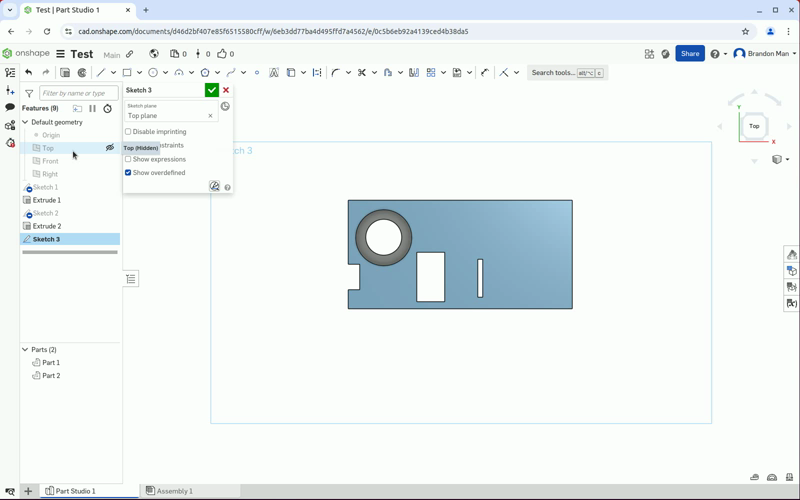
mouse_move(73, 352)
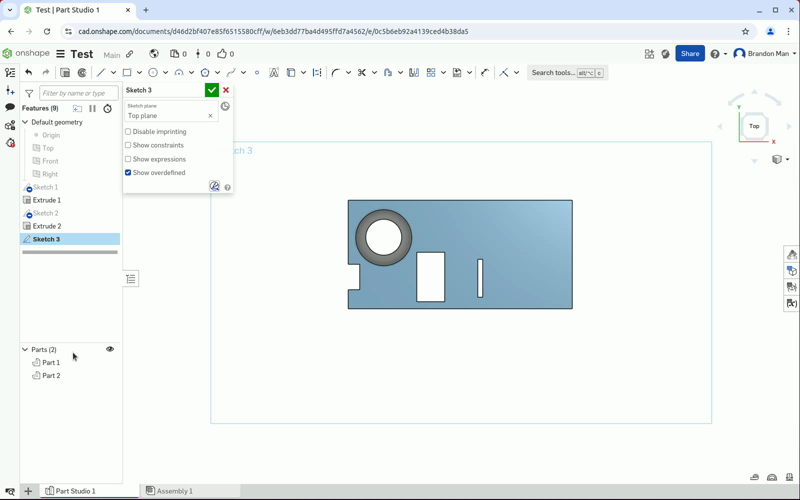
key(y)
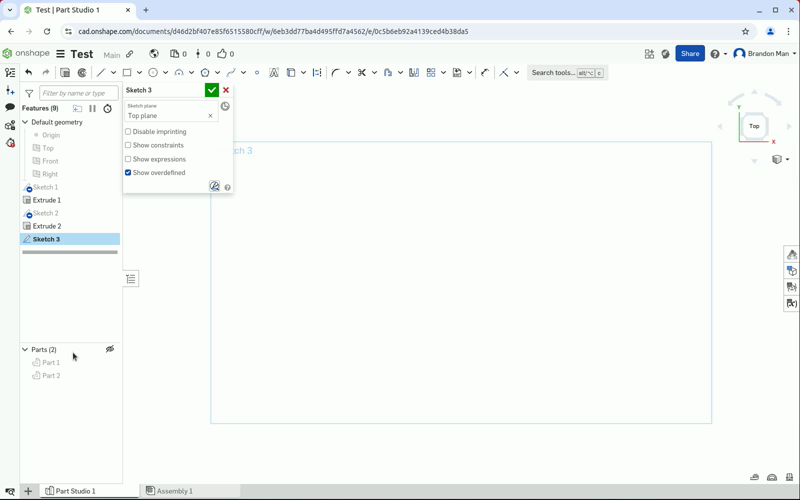
key(l)
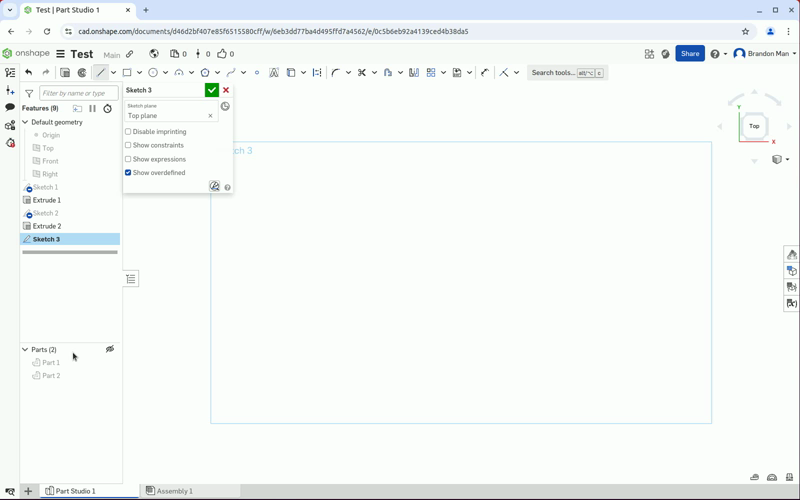
key_down(shift)
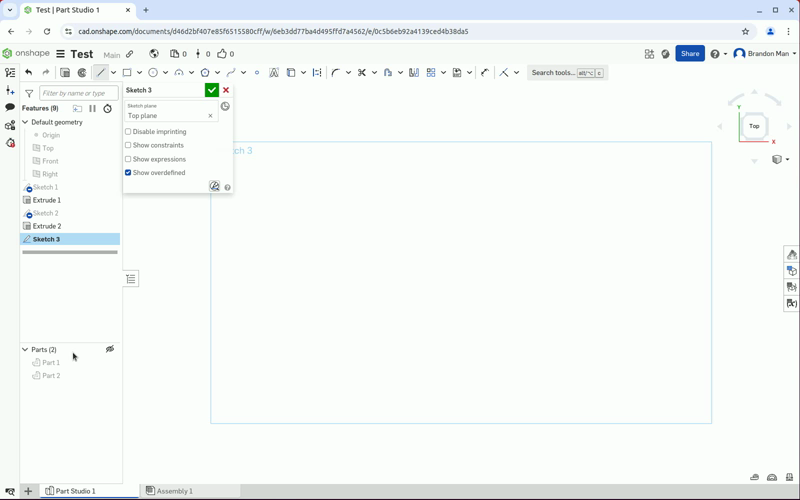
mouse_move(348, 290)
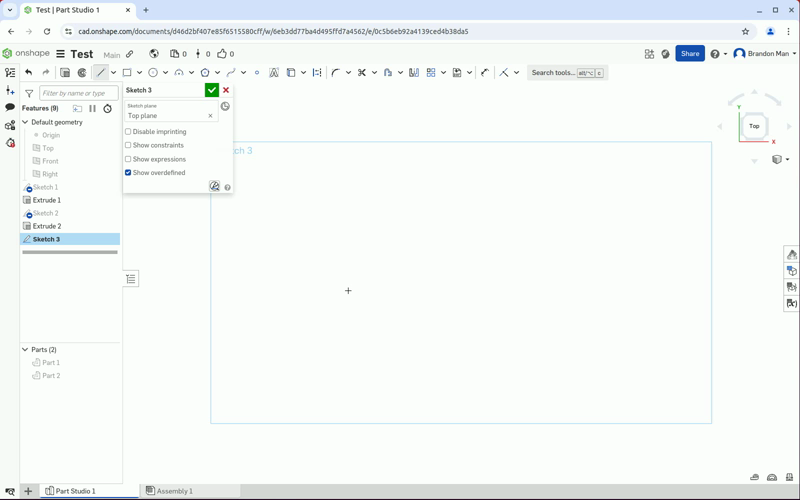
click(348, 290)
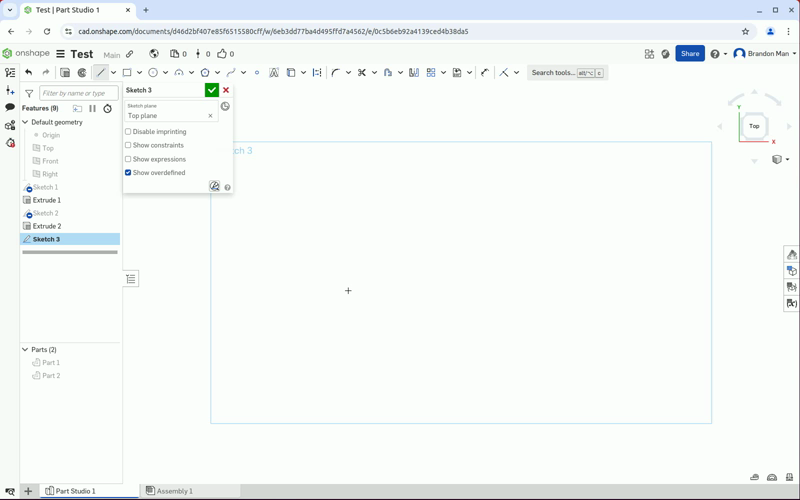
key_up(shift)
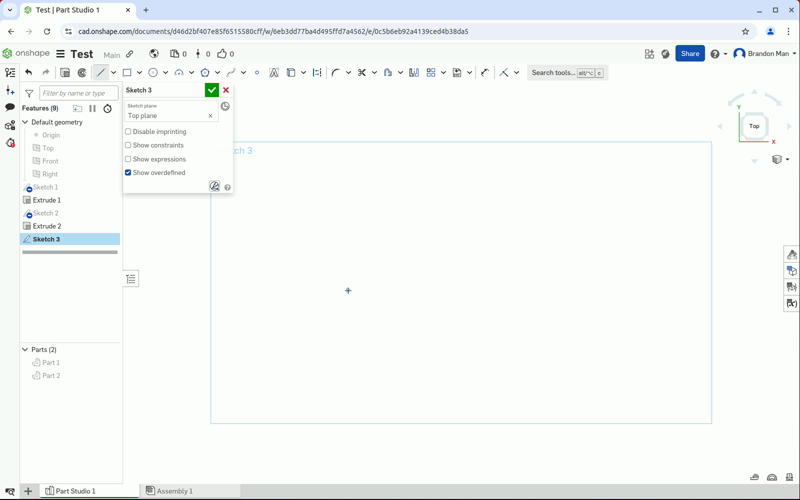
key_down(shift)
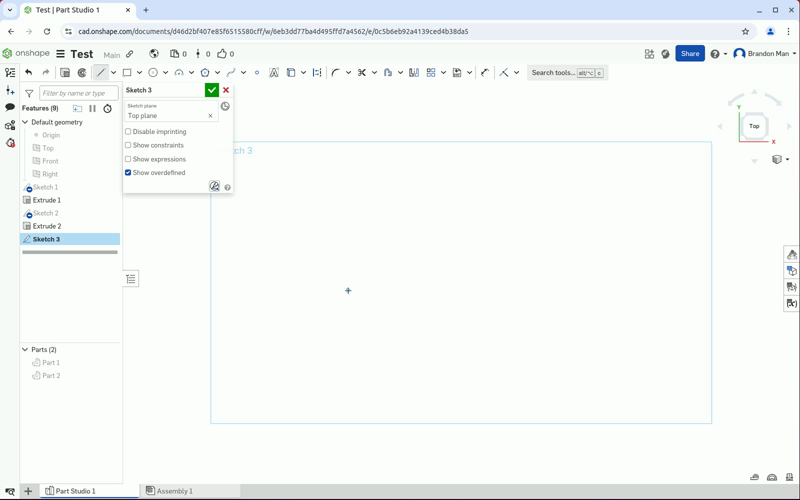
mouse_move(378, 290)
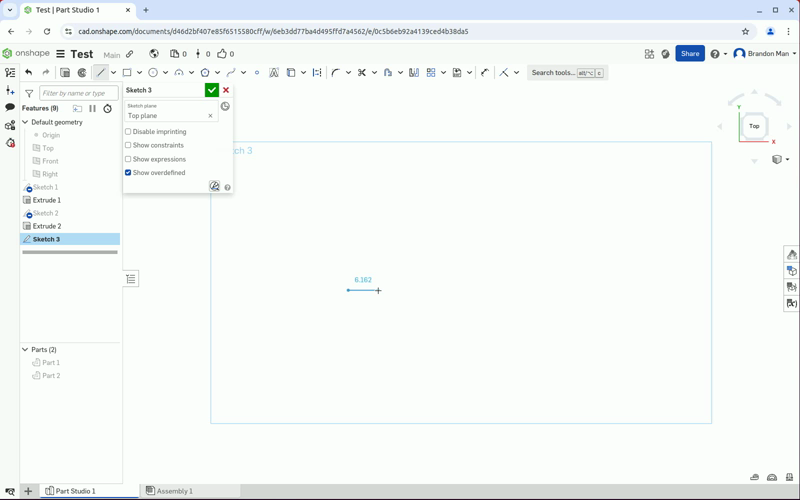
mouse_move(359, 290)
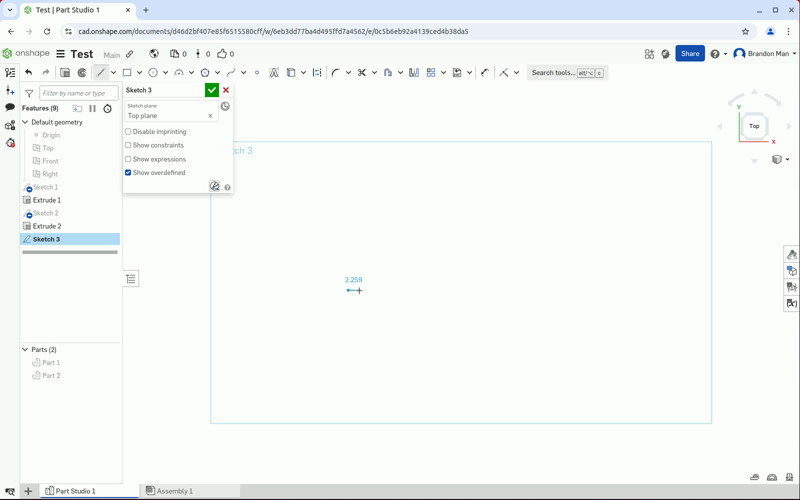
click(359, 290)
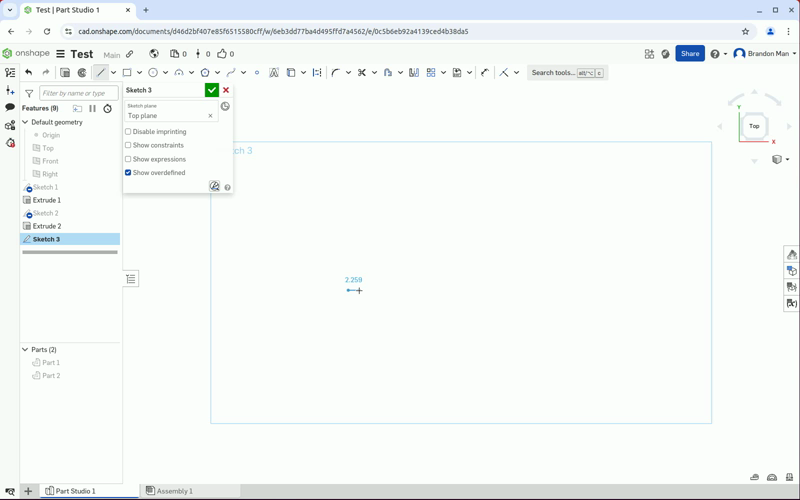
key_up(shift)
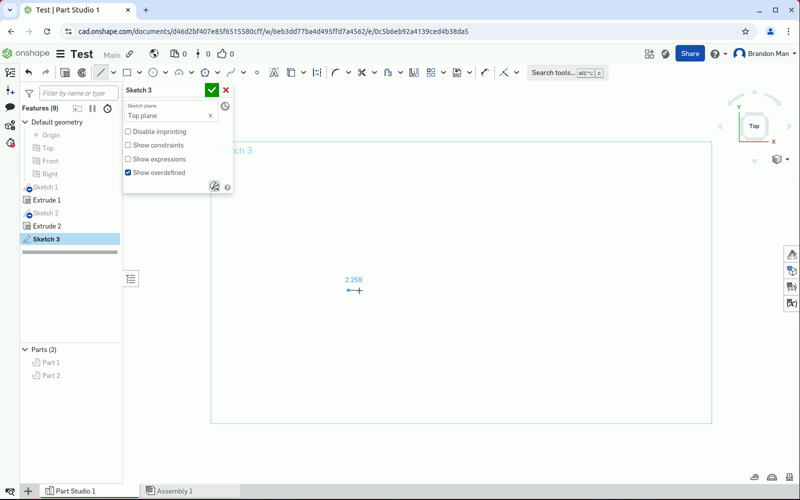
key_down(shift)
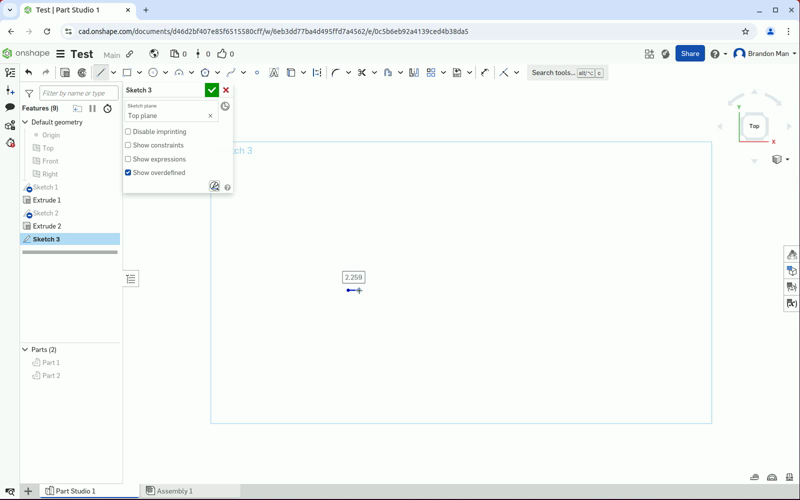
mouse_move(389, 290)
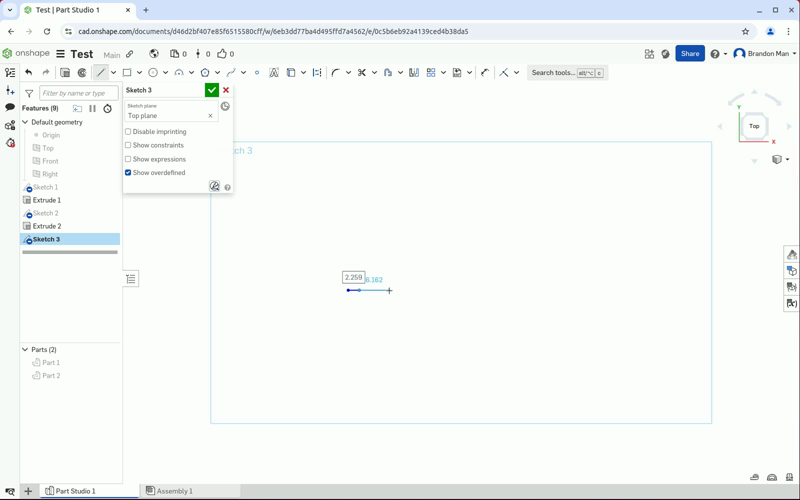
mouse_move(359, 263)
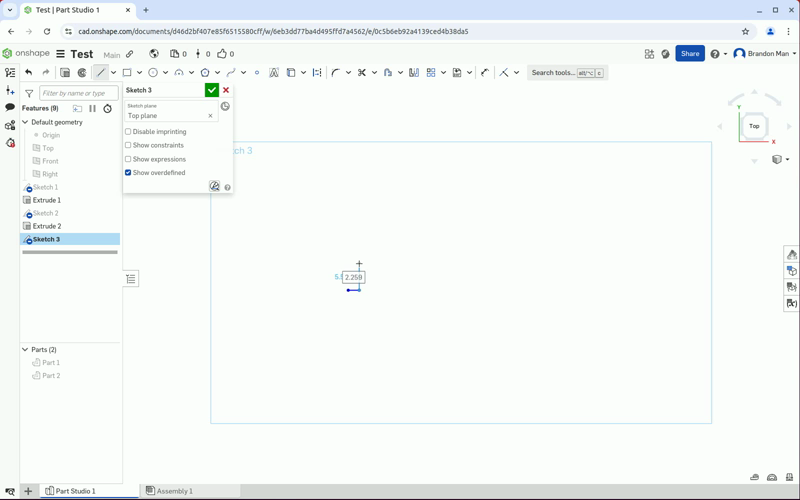
click(359, 263)
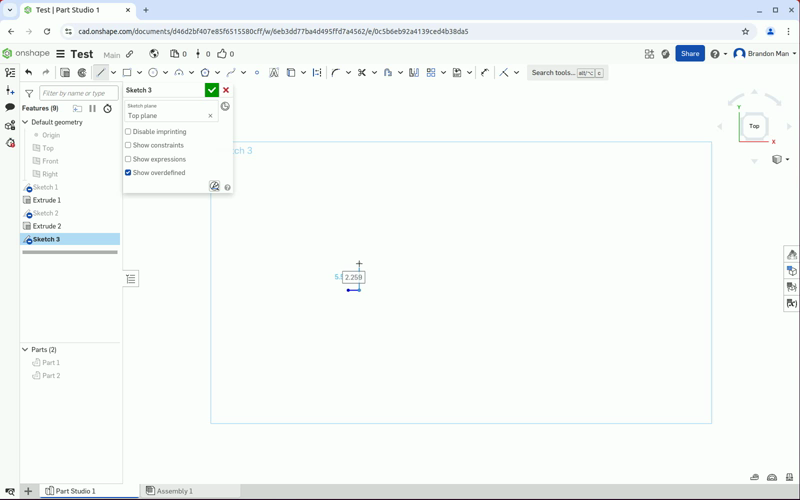
key_up(shift)
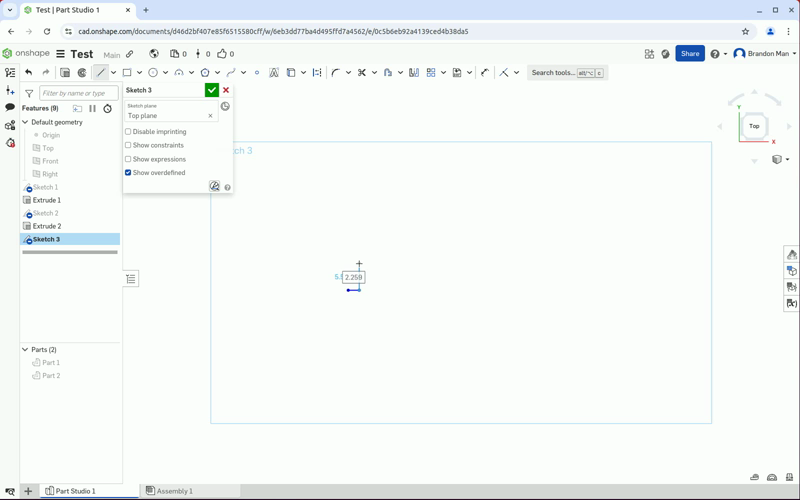
key_down(shift)
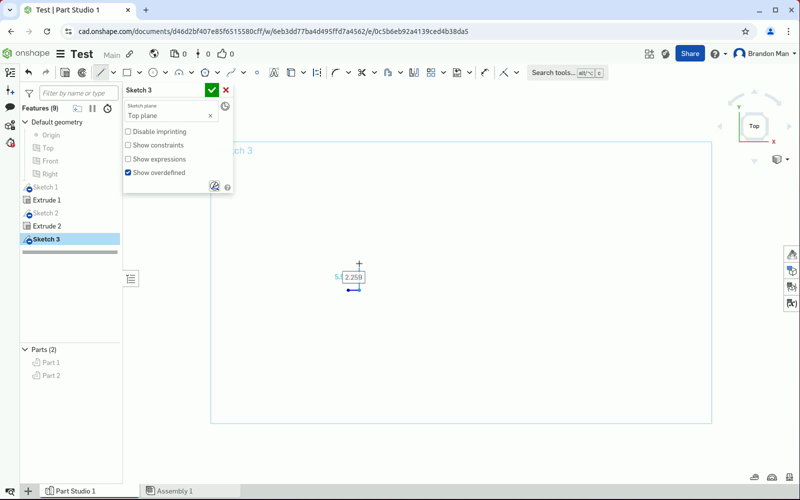
mouse_move(389, 263)
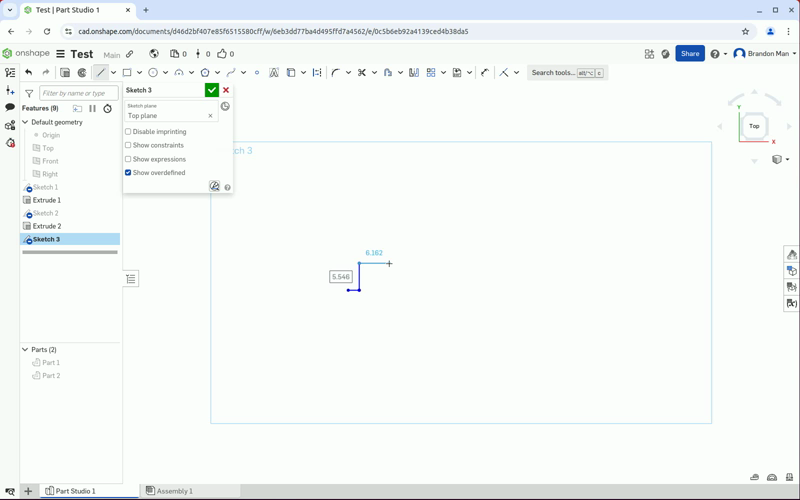
mouse_move(348, 263)
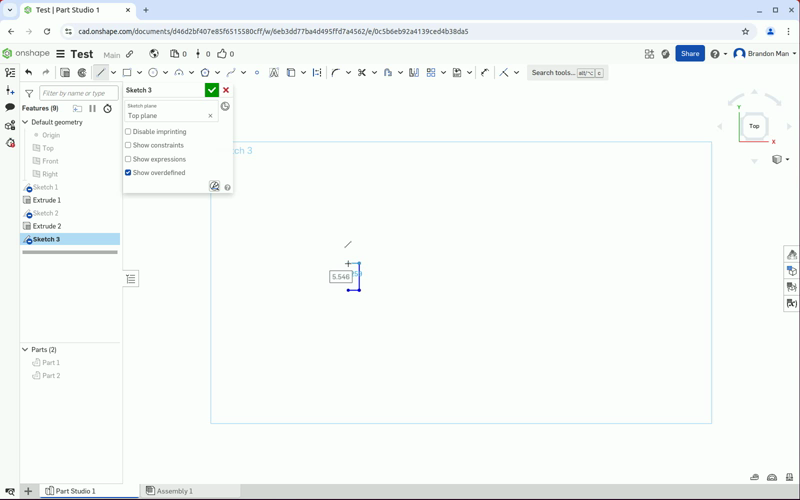
click(348, 263)
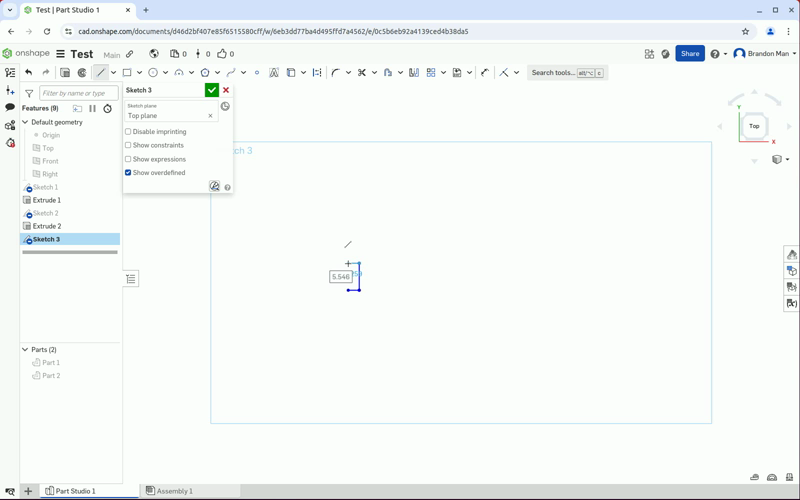
key_up(shift)
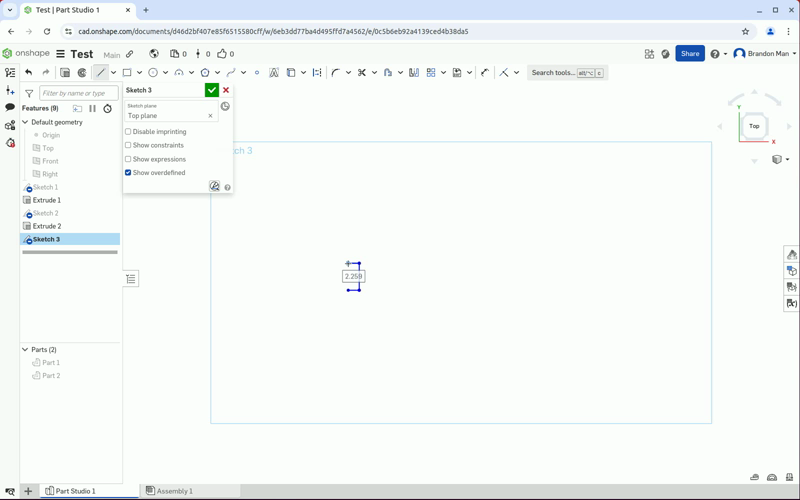
mouse_move(378, 263)
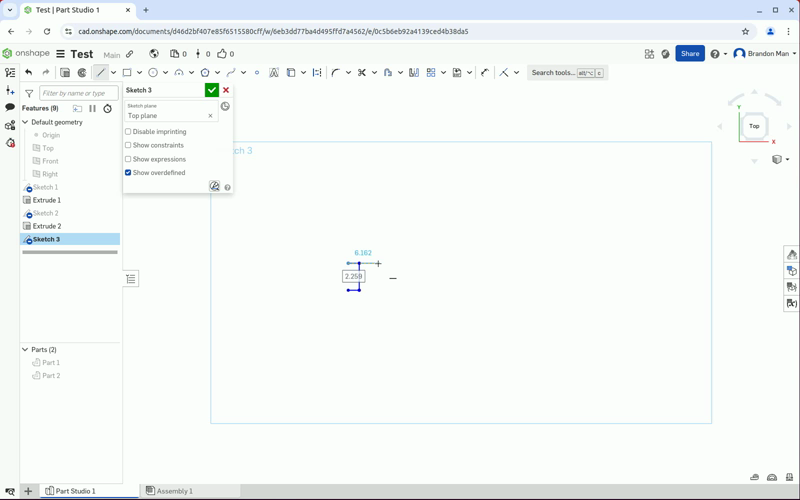
key_down(shift)
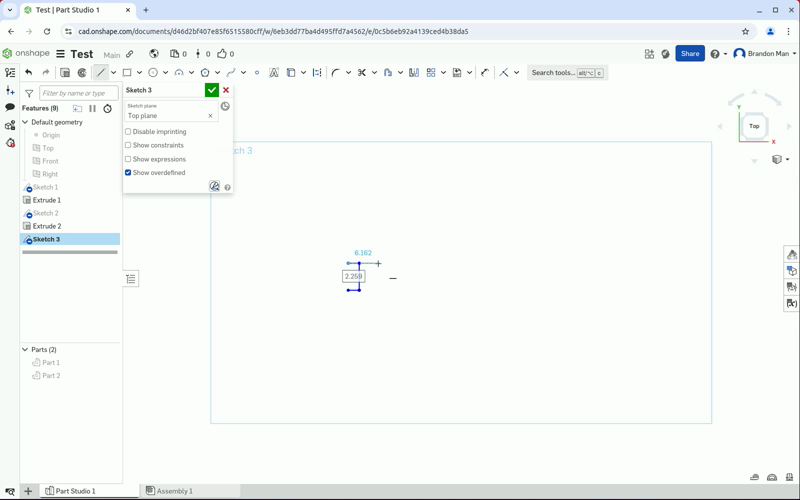
mouse_move(348, 290)
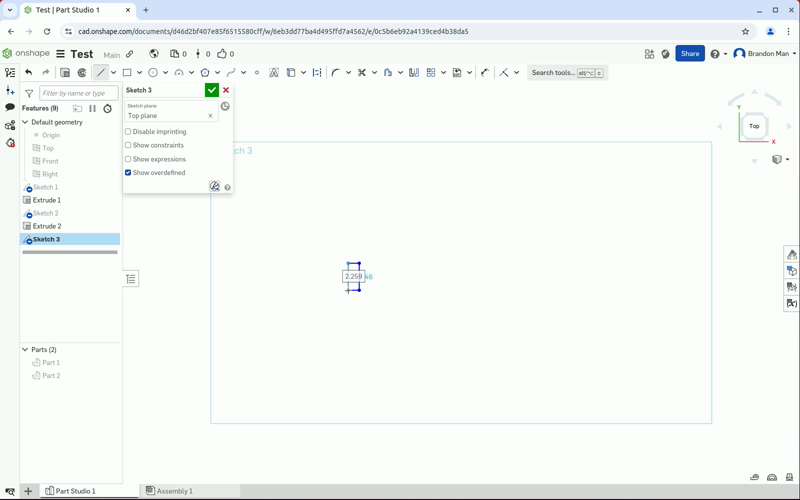
key_up(shift)
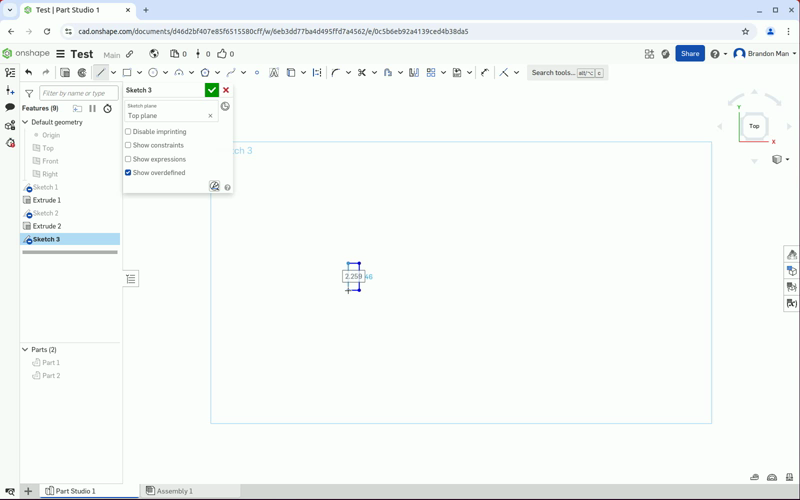
click(348, 290)
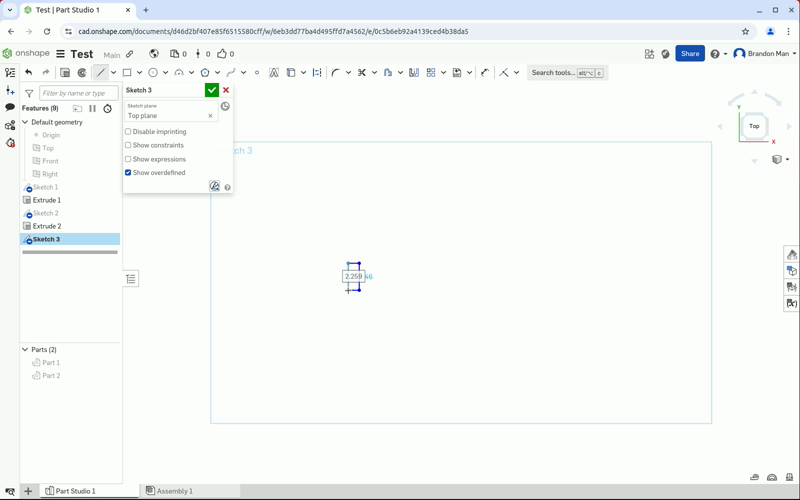
key(esc)
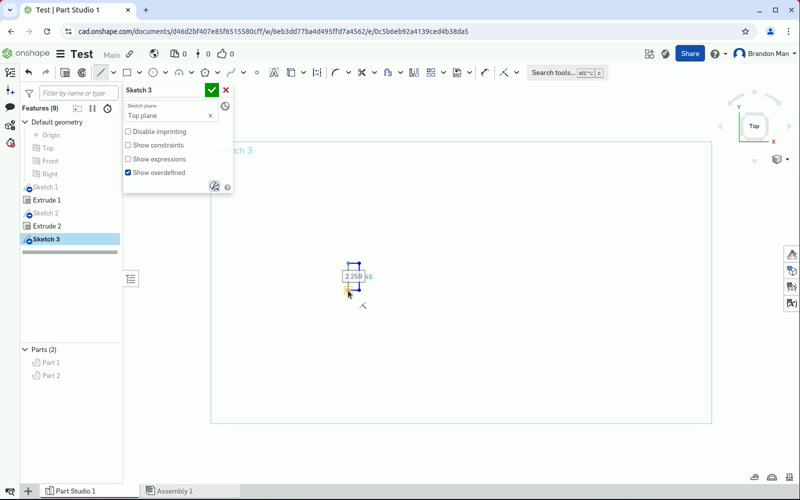
mouse_move(351, 275)
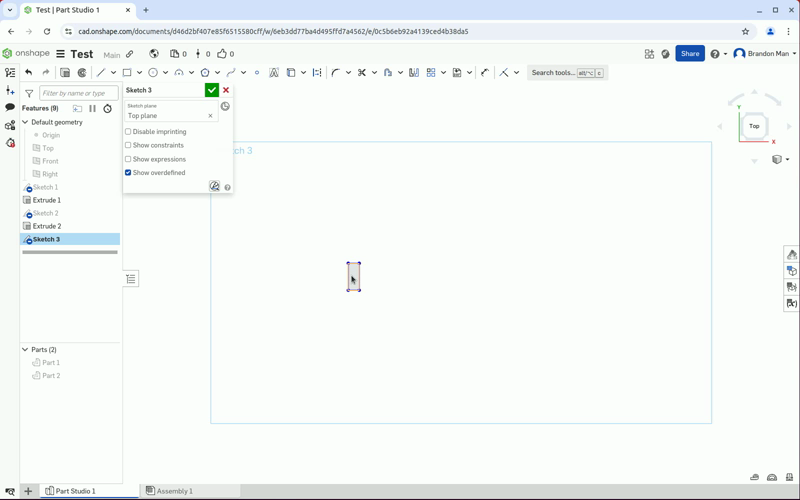
scroll(6)
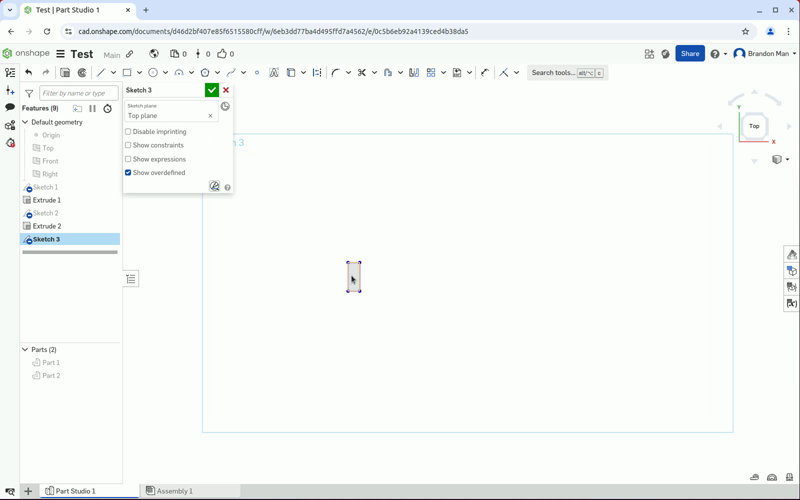
scroll(6)
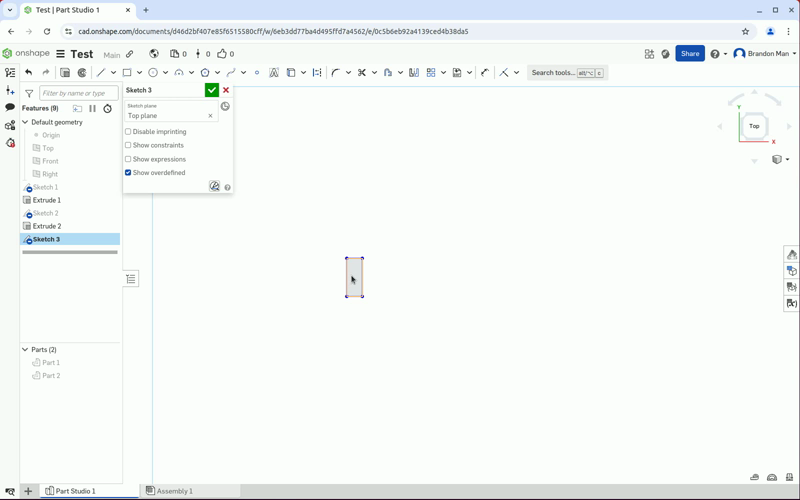
scroll(6)
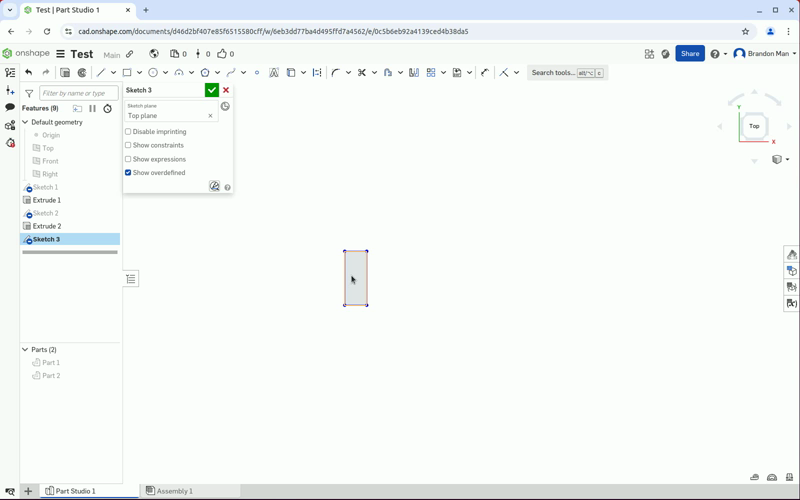
scroll(6)
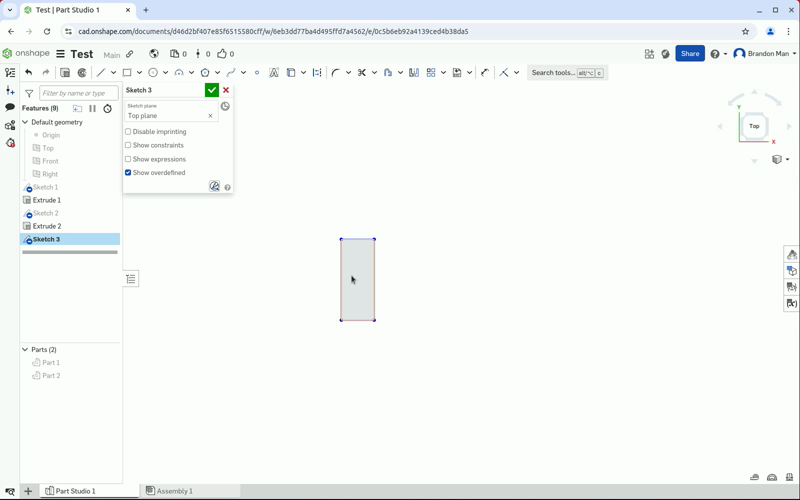
scroll(6)
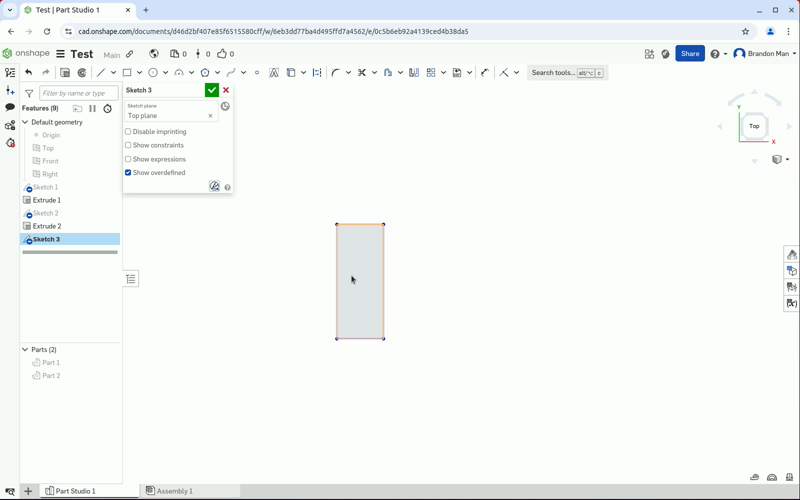
scroll(6)
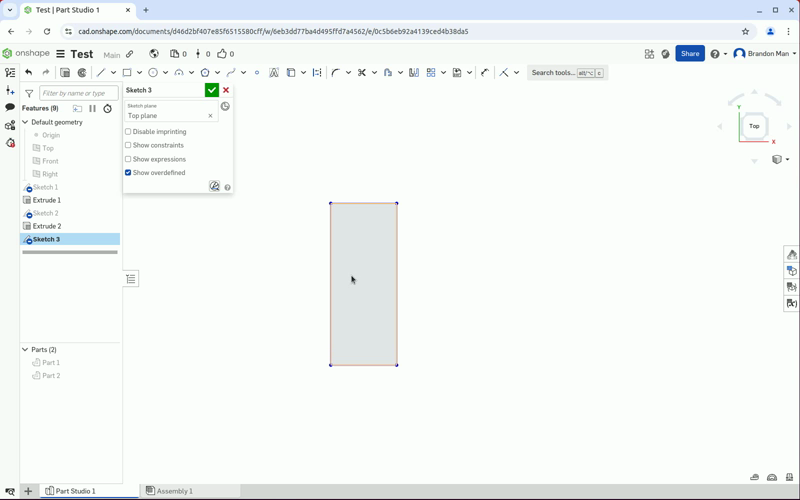
scroll(6)
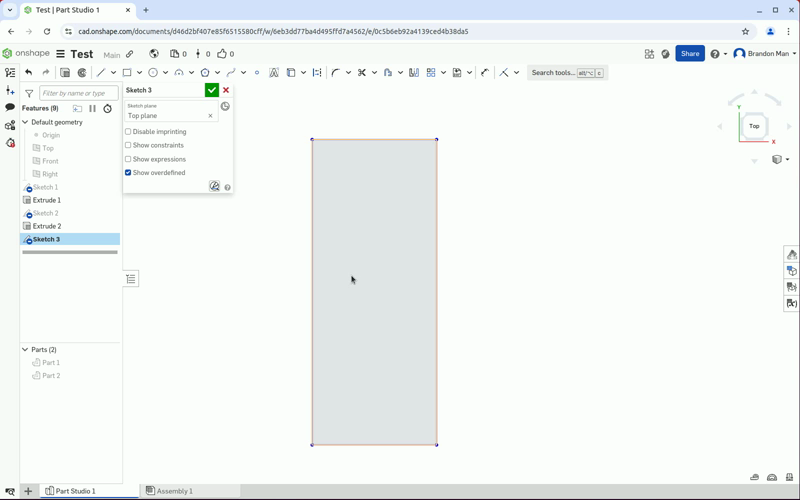
click(351, 275)
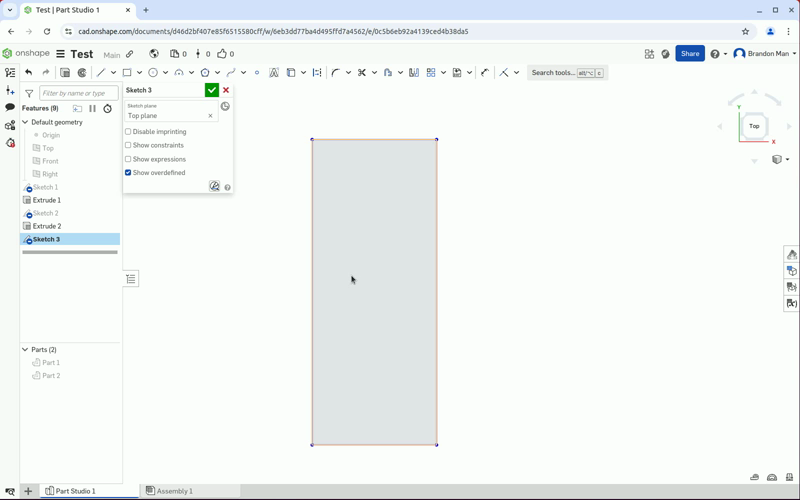
scroll(-6)
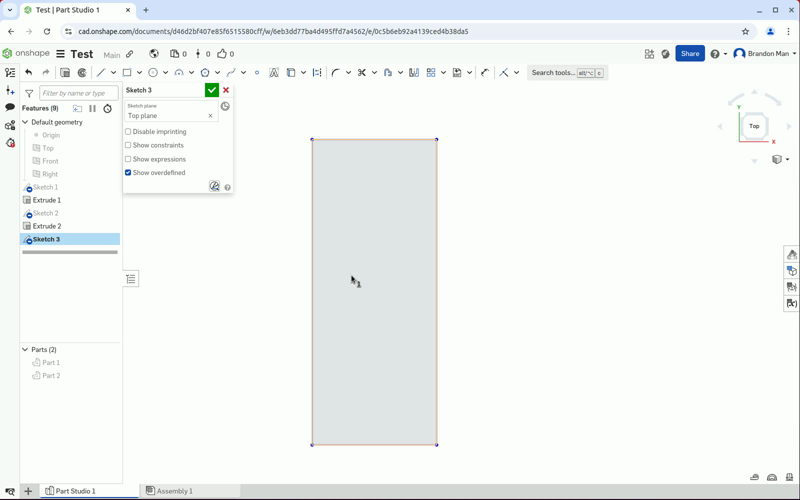
scroll(-6)
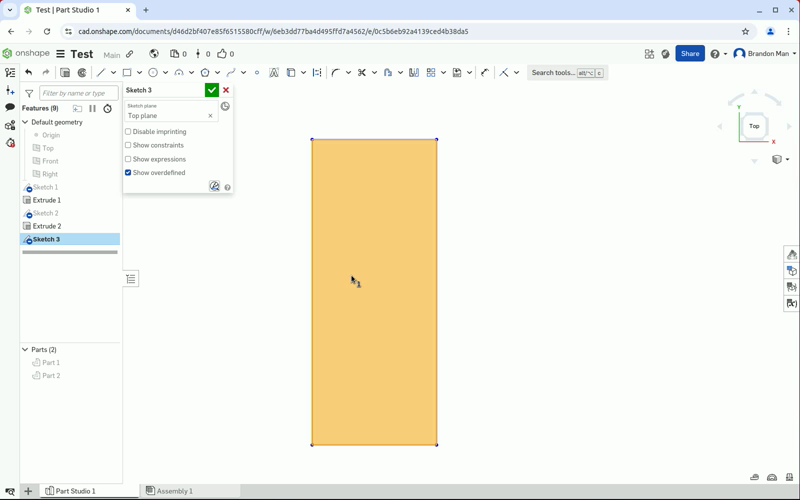
scroll(-6)
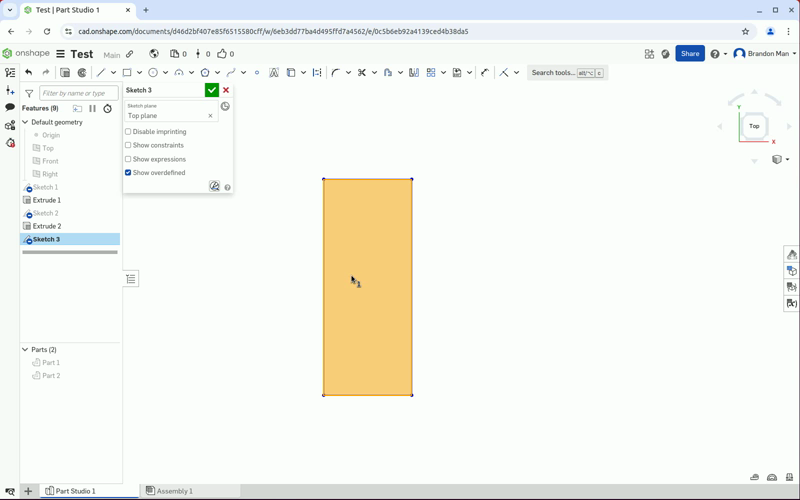
scroll(-6)
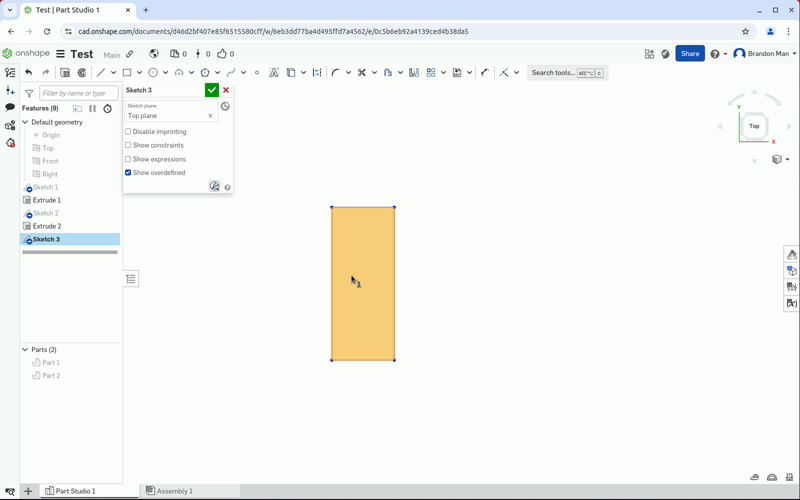
scroll(-6)
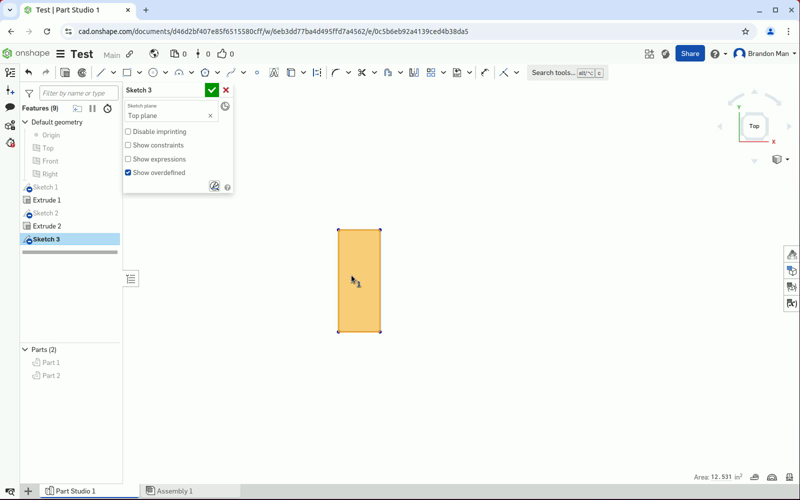
scroll(-6)
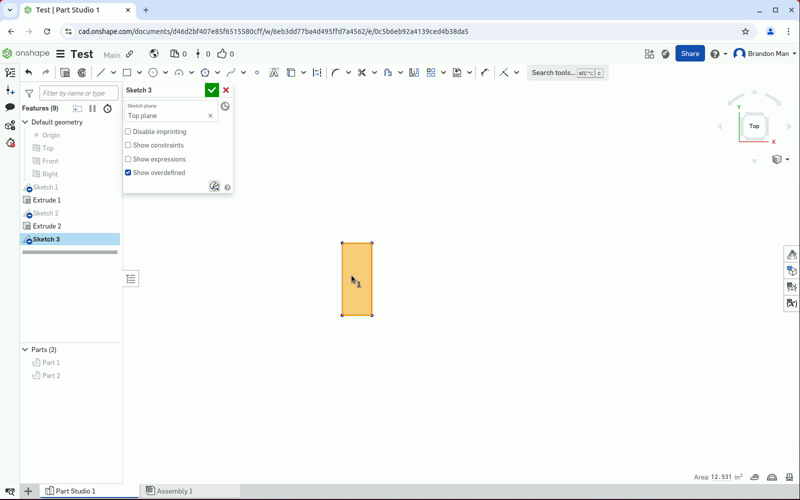
scroll(-6)
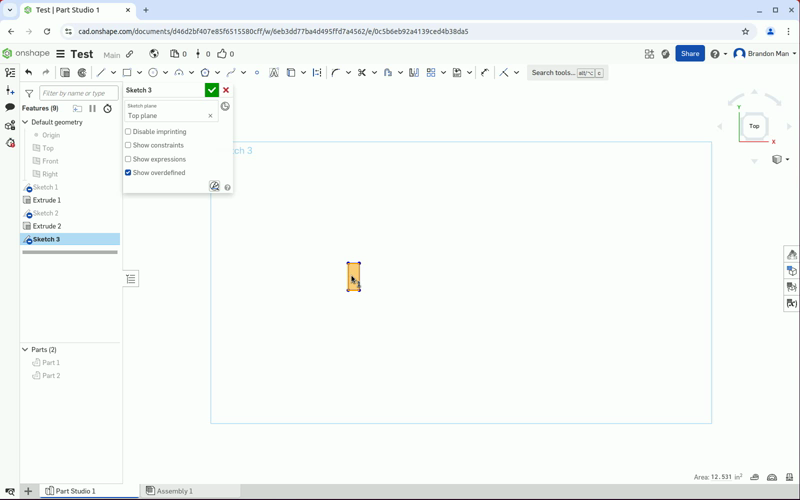
mouse_move(73, 352)
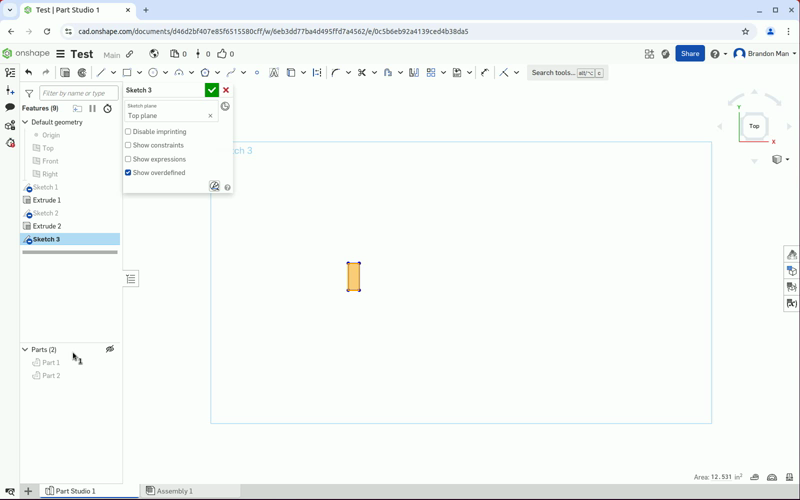
key(shift+y)
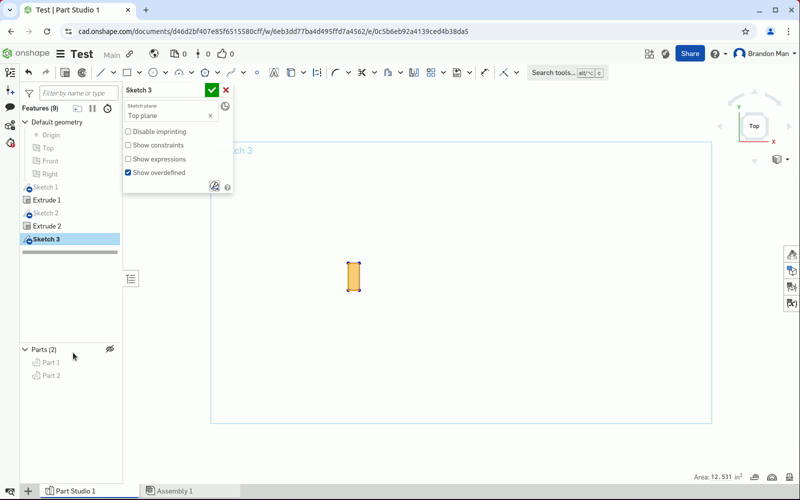
key(shift+e)
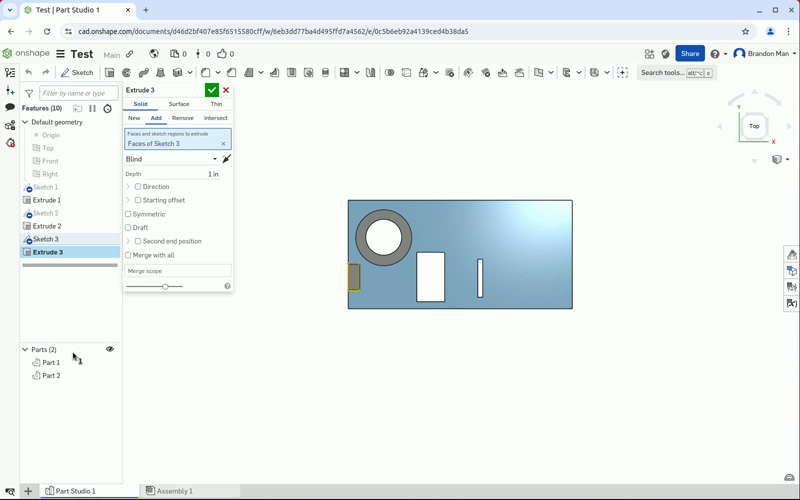
mouse_move(143, 106)
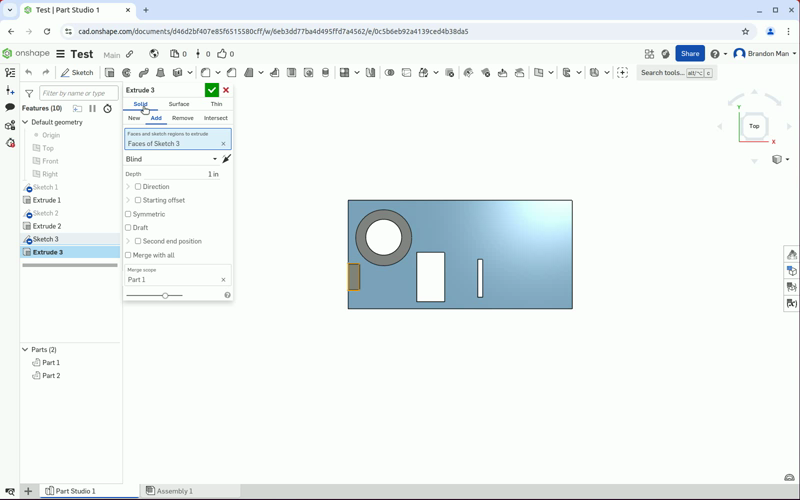
click(143, 106)
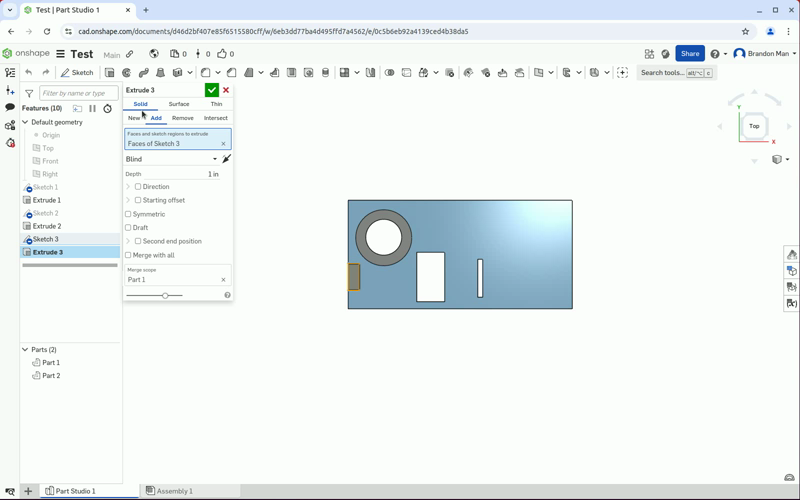
mouse_move(137, 120)
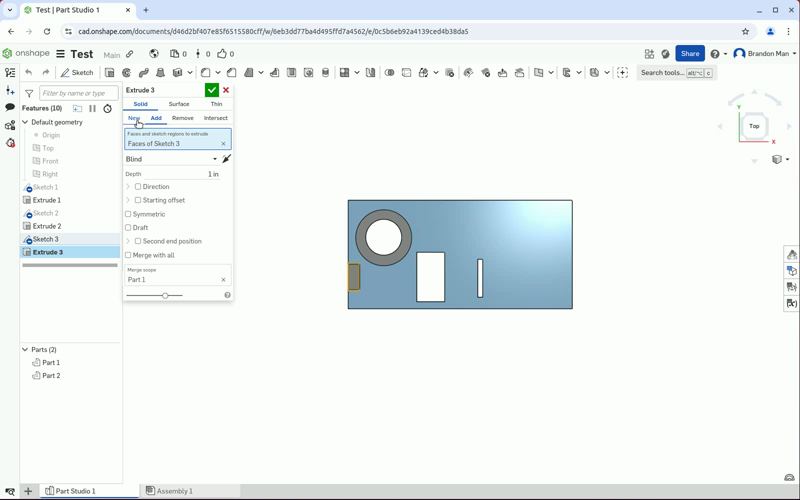
click(137, 120)
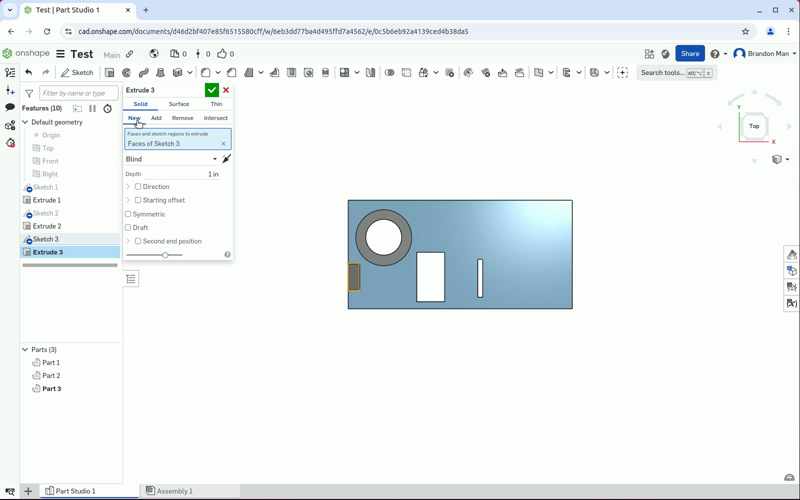
key(tab, 4)
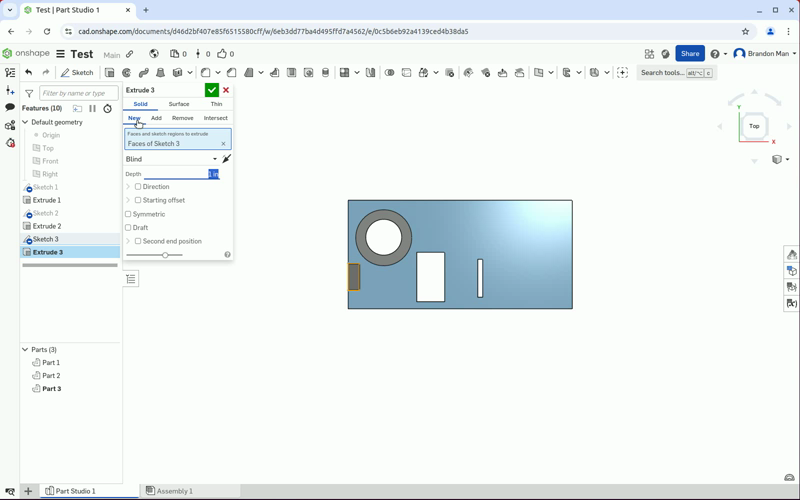
text(0.481)
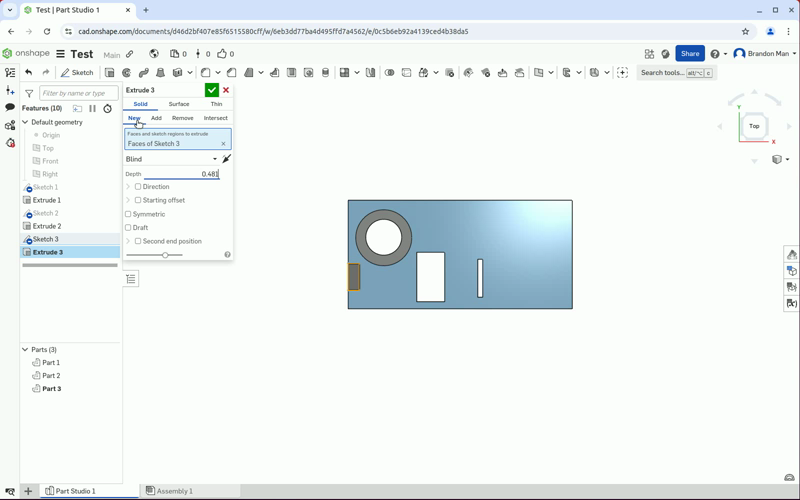
key(enter)
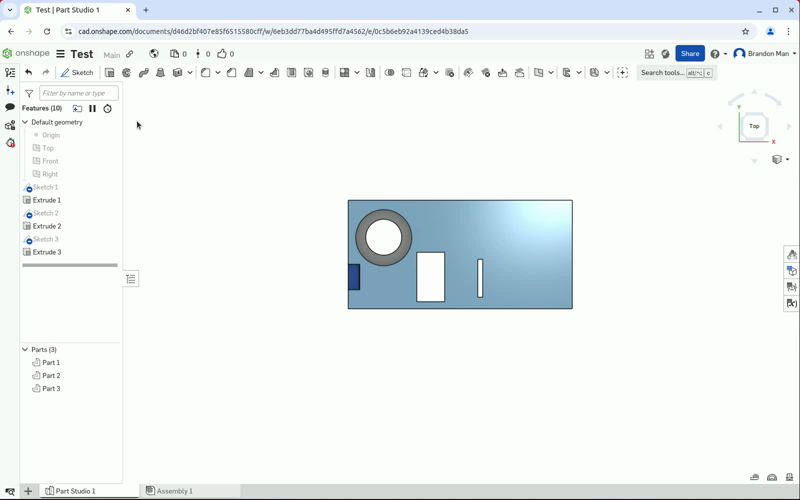
key(shift+h)
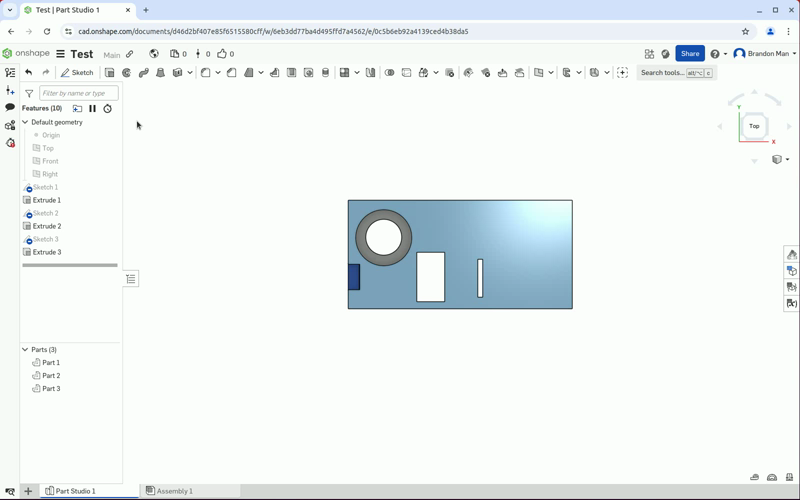
key(shift+h)
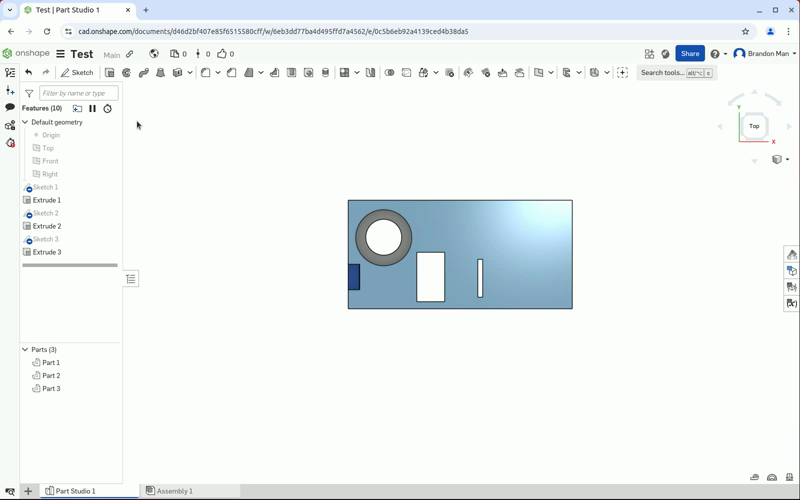
mouse_move(73, 189)
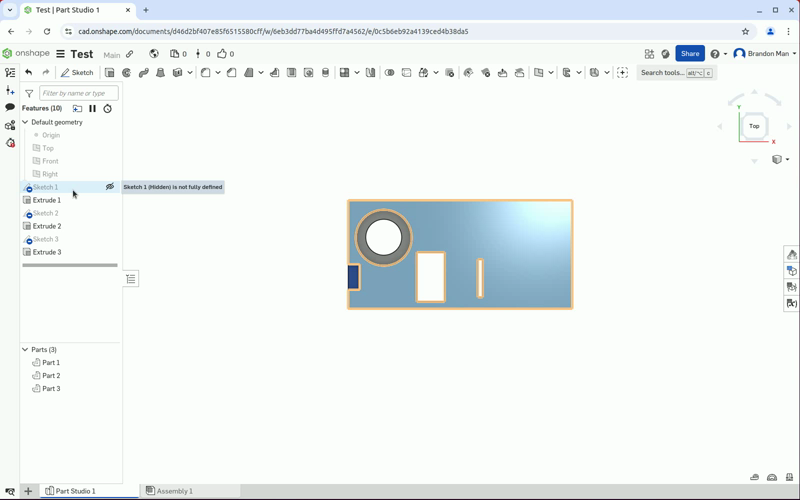
click(73, 189)
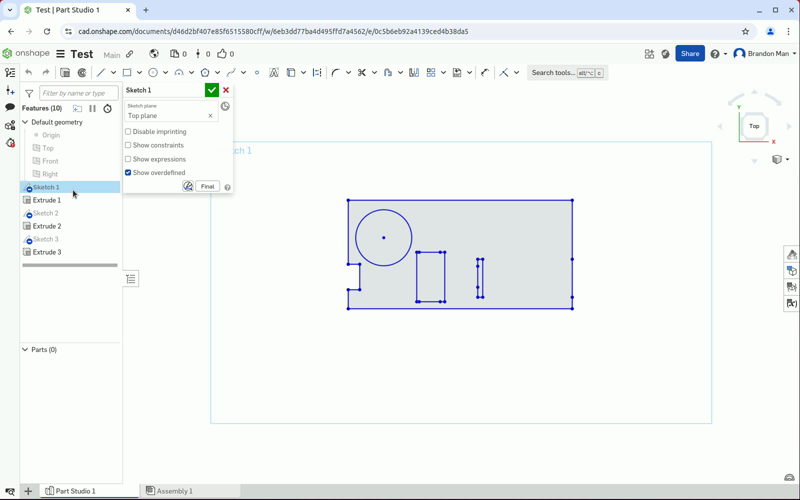
mouse_move(229, 92)
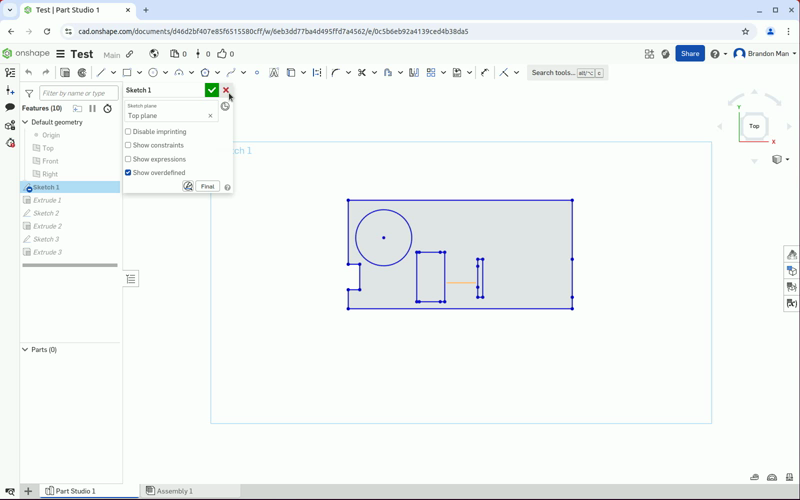
click(229, 92)
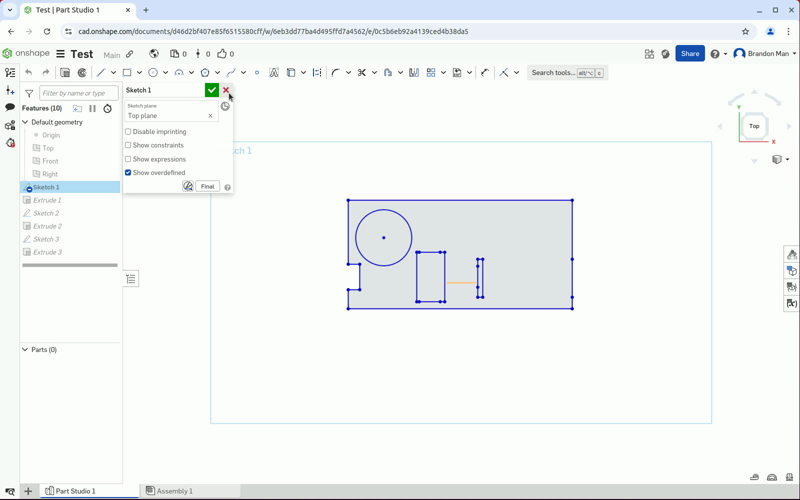
key(shift+s)
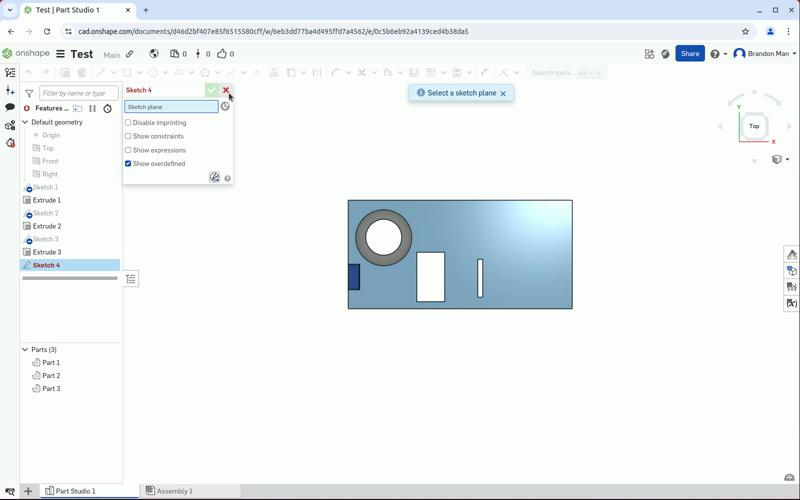
mouse_move(73, 150)
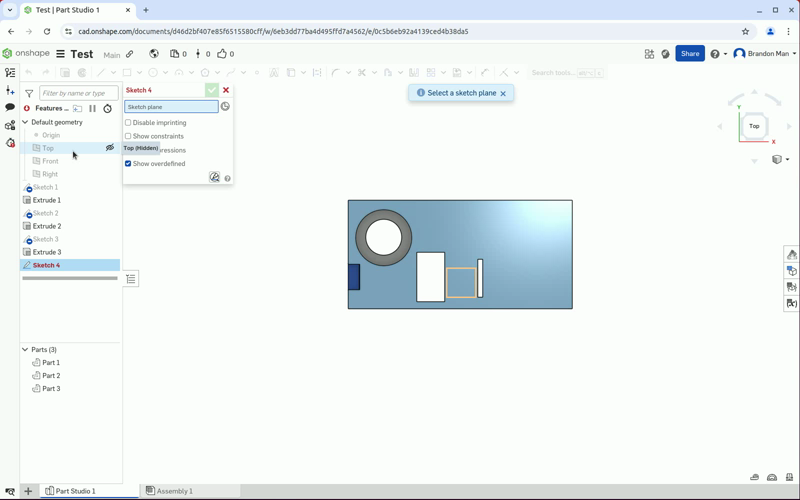
click(73, 150)
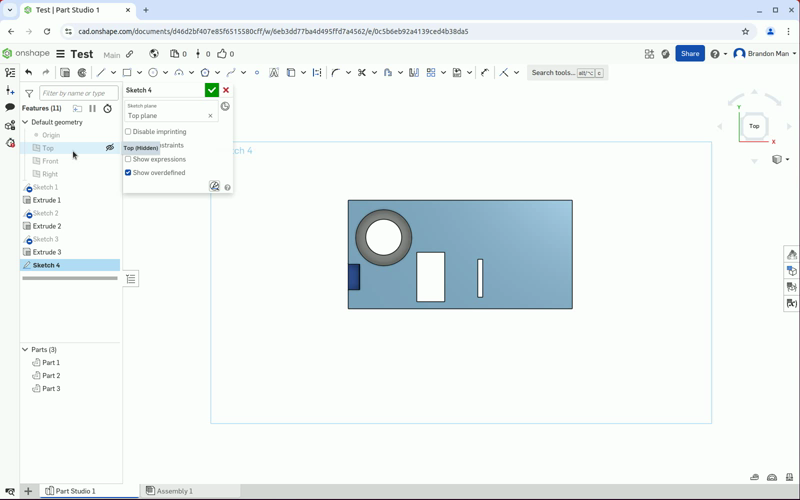
mouse_move(73, 352)
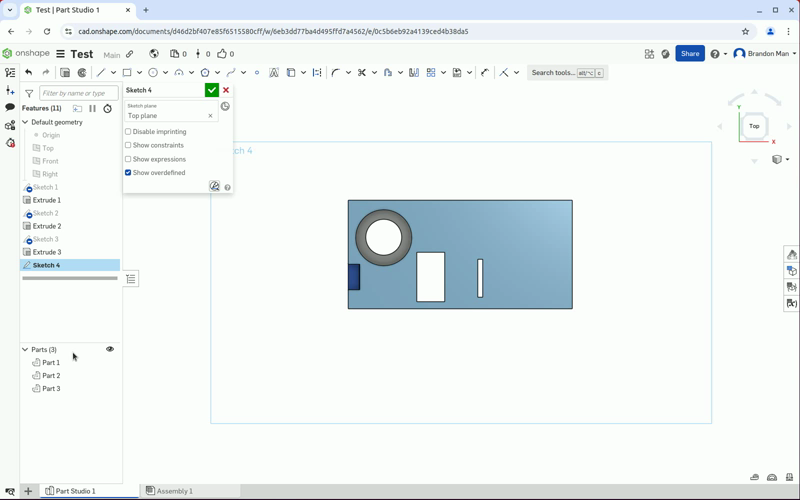
key(y)
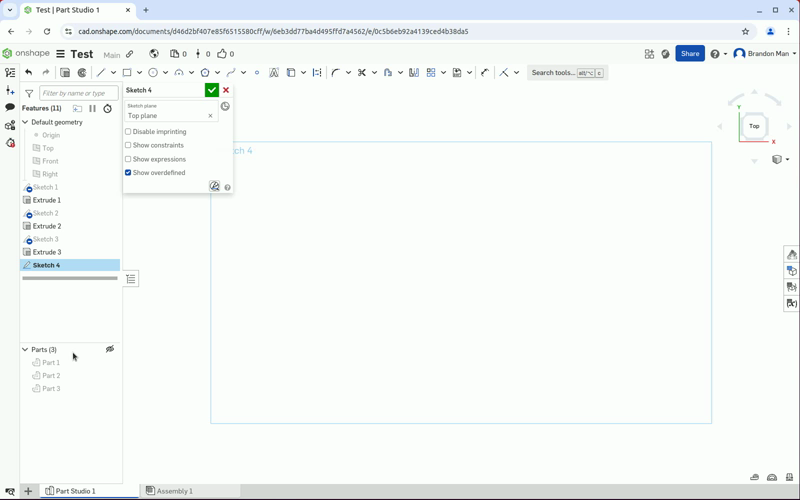
key(l)
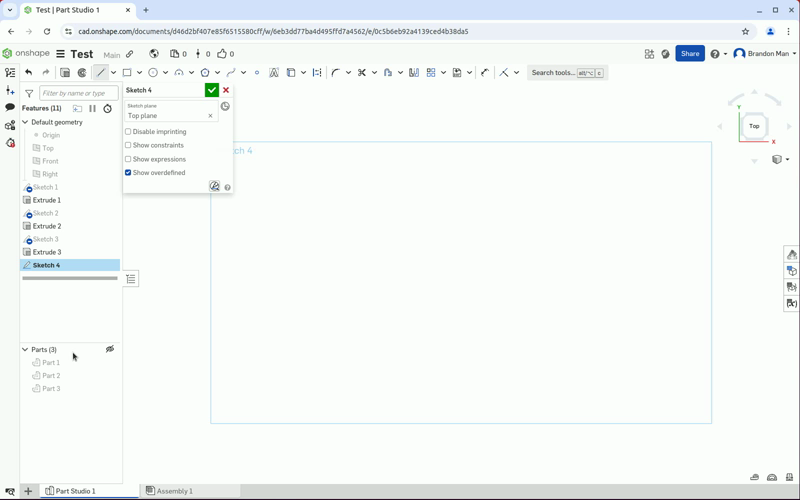
key_down(shift)
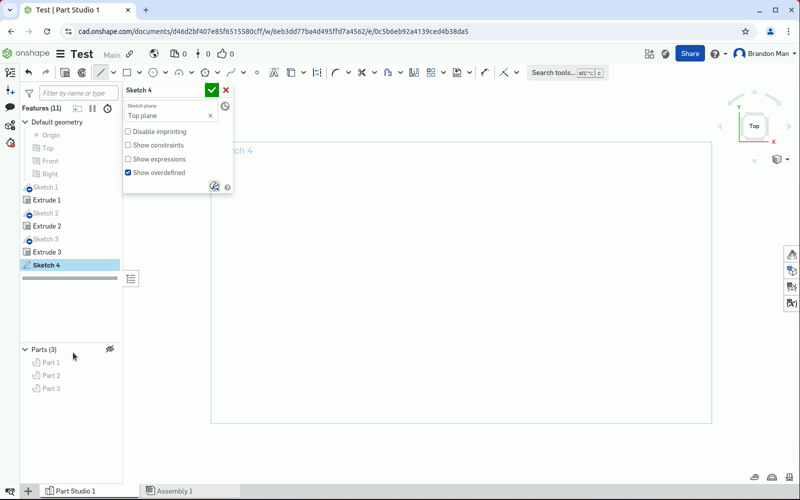
mouse_move(416, 303)
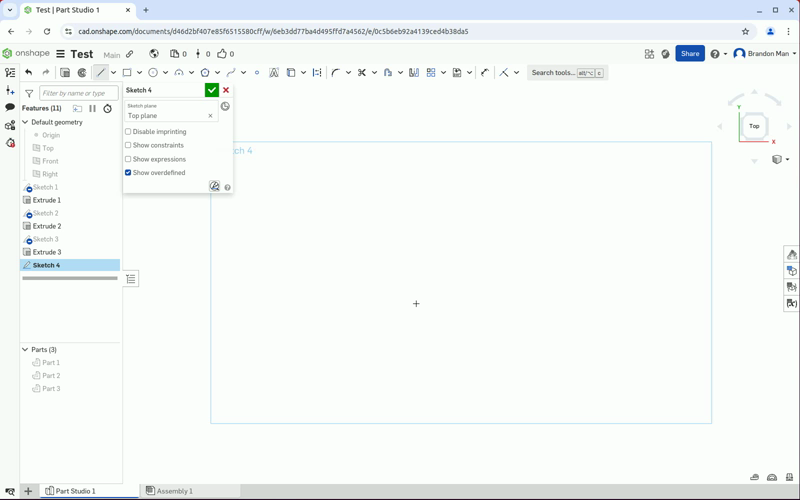
click(416, 303)
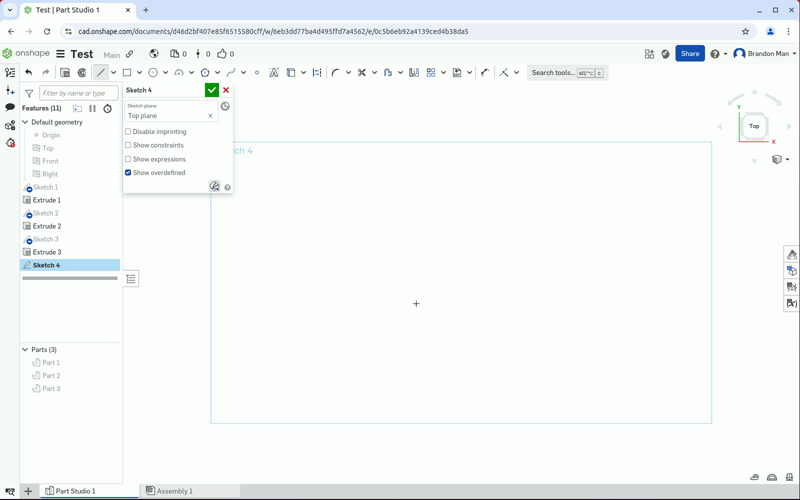
key_up(shift)
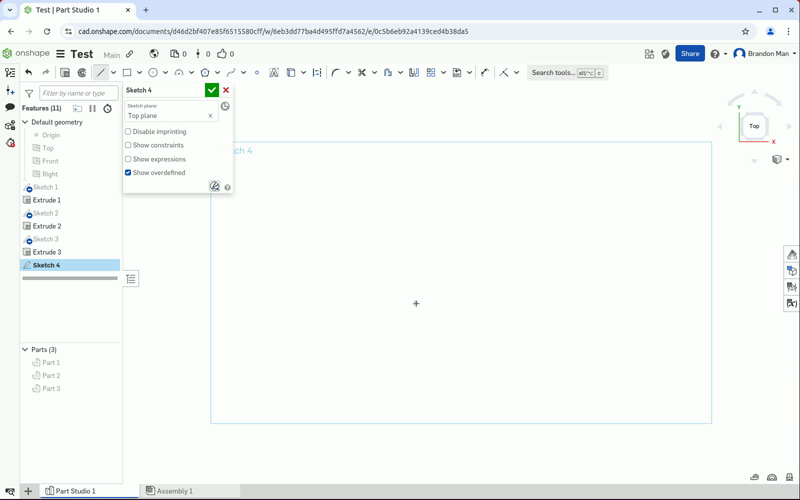
key_down(shift)
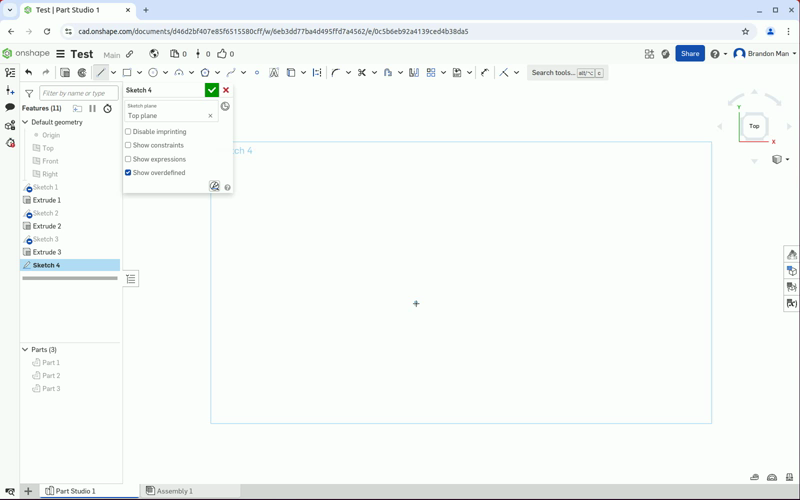
mouse_move(446, 303)
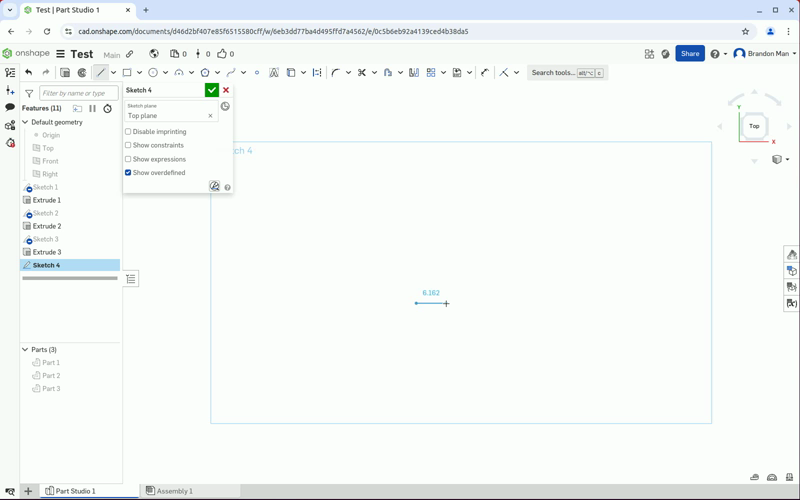
mouse_move(419, 303)
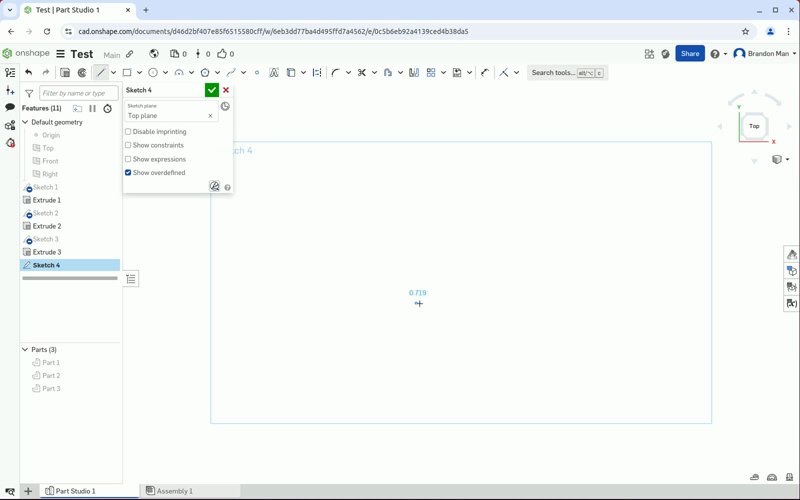
scroll(6)
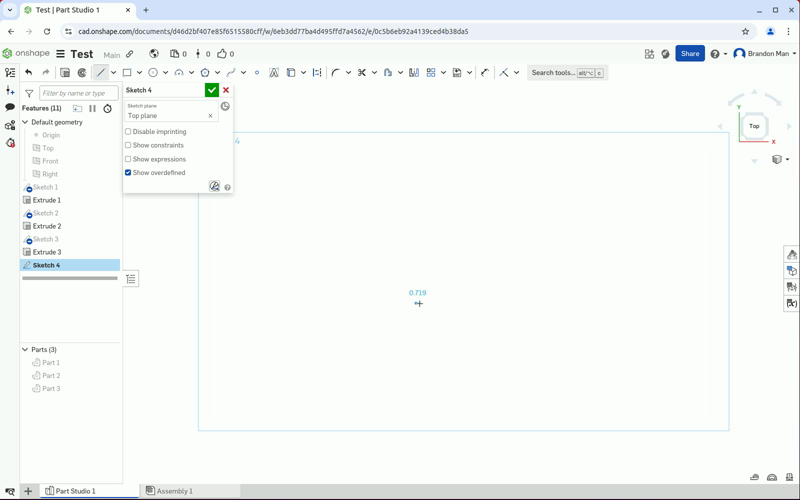
scroll(6)
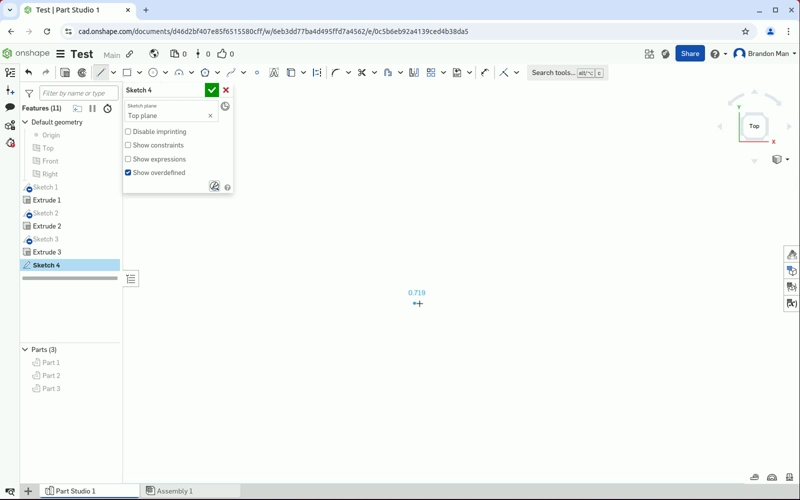
scroll(6)
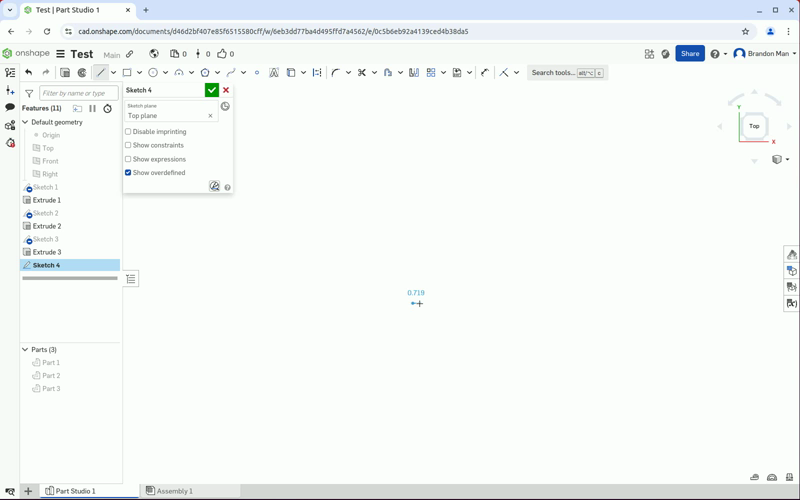
scroll(6)
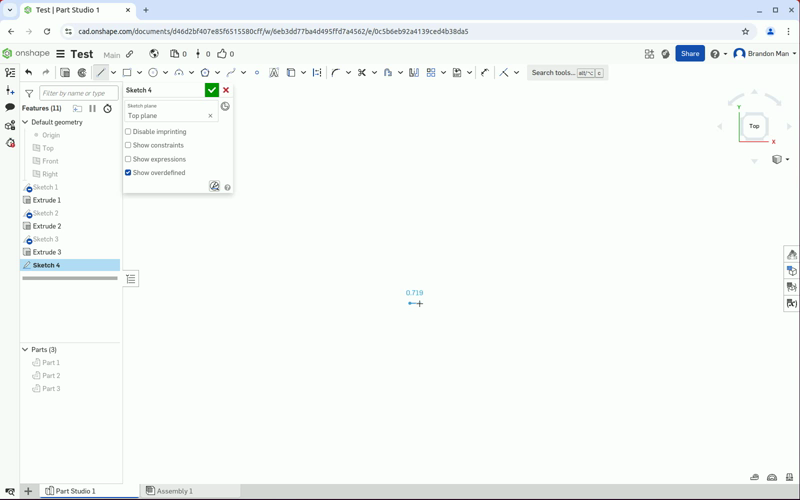
scroll(6)
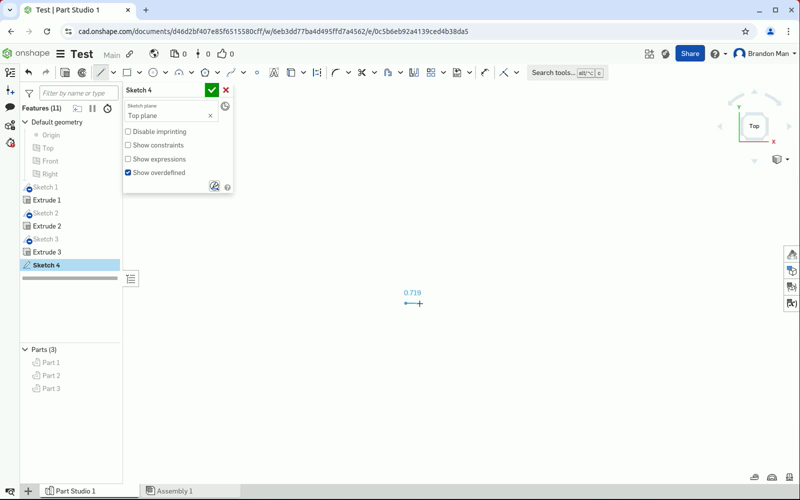
scroll(6)
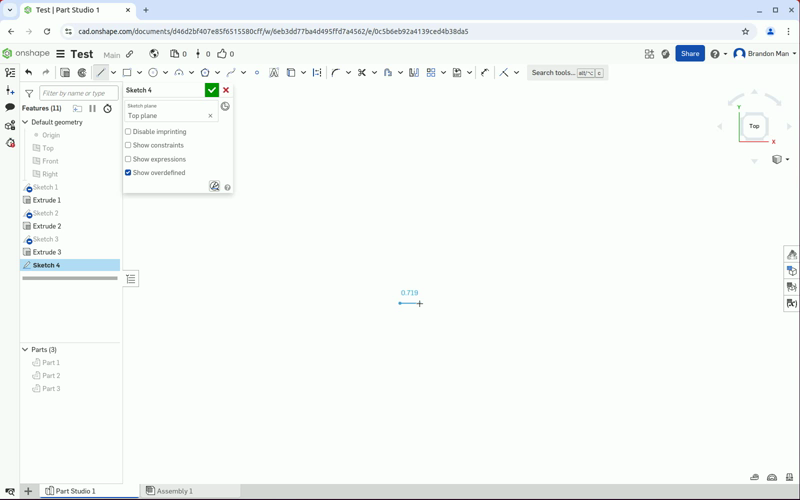
scroll(6)
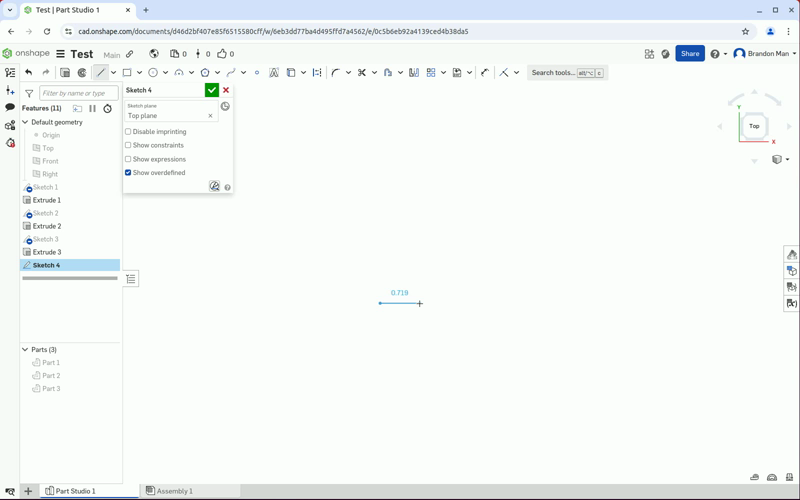
click(419, 303)
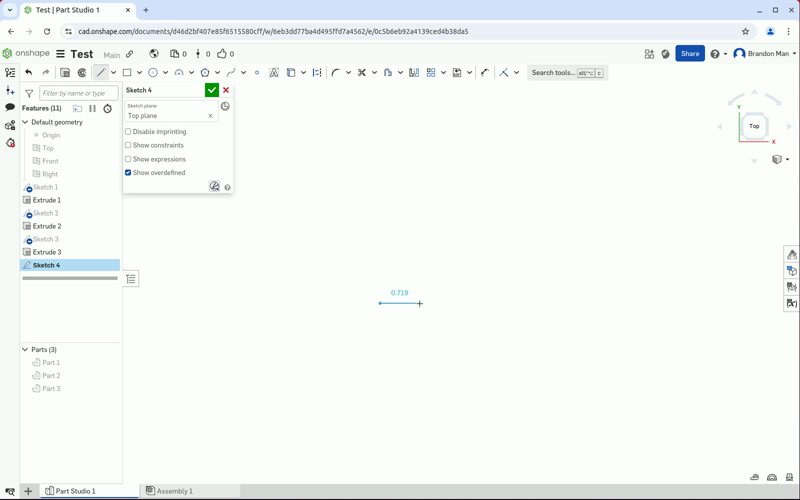
scroll(-6)
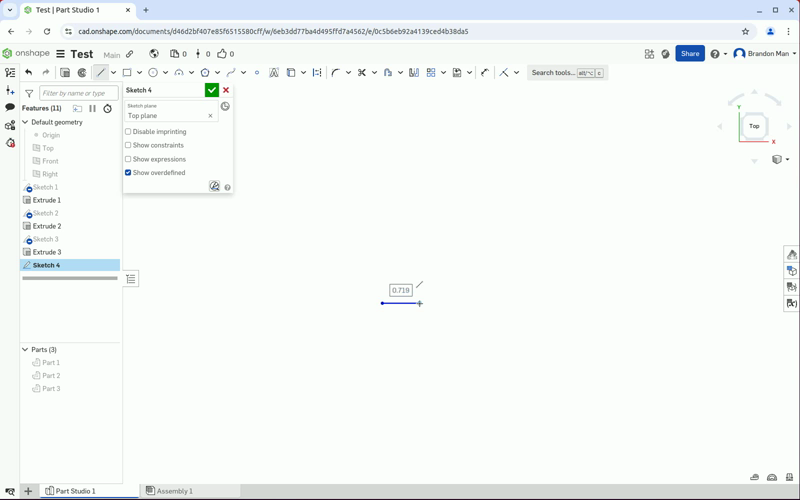
scroll(-6)
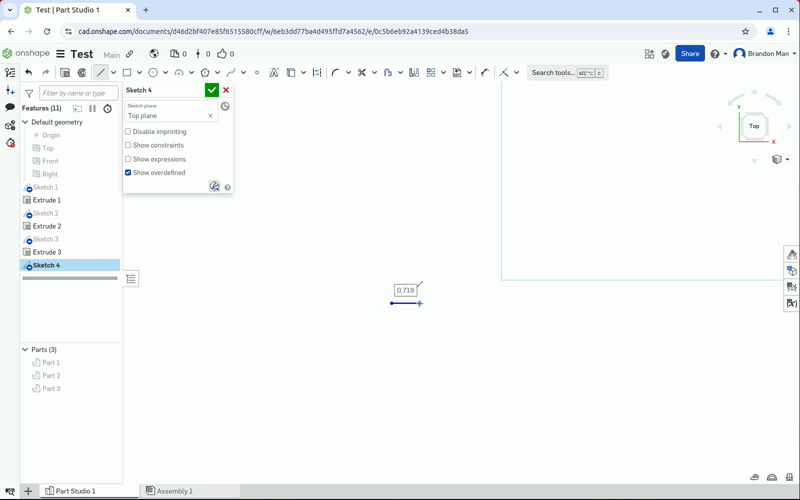
scroll(-6)
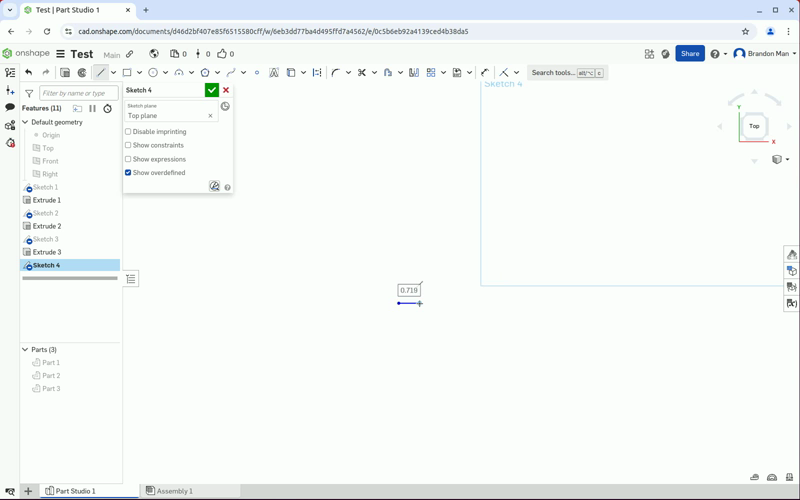
scroll(-6)
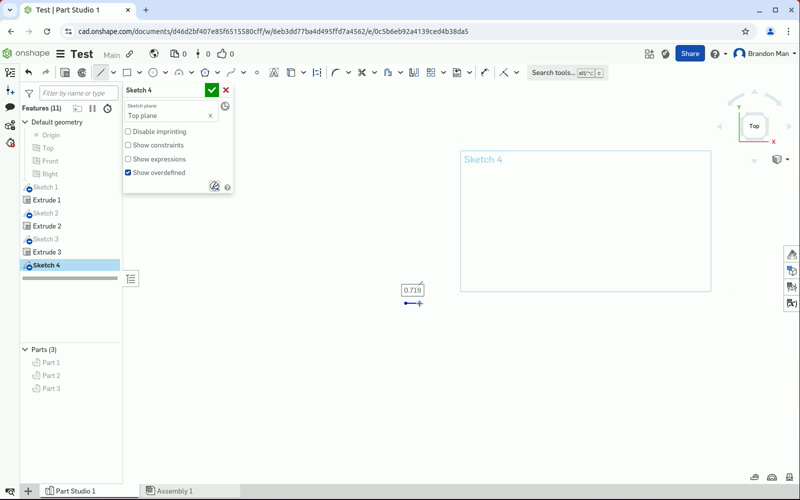
scroll(-6)
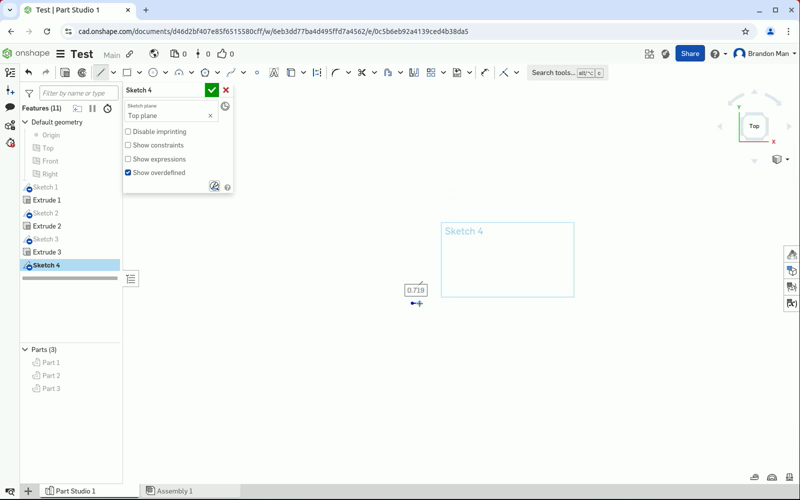
scroll(-6)
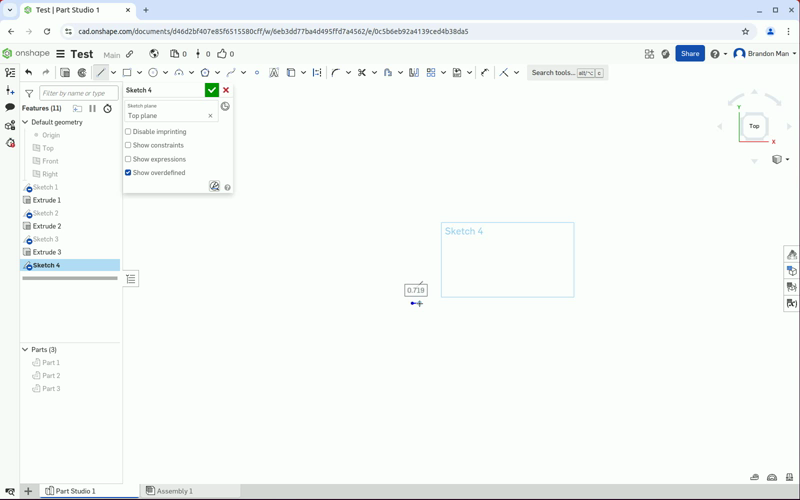
scroll(-6)
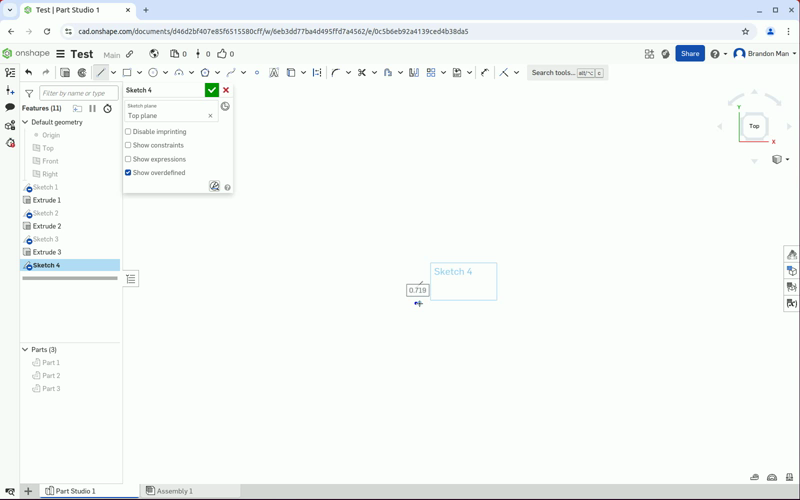
key_up(shift)
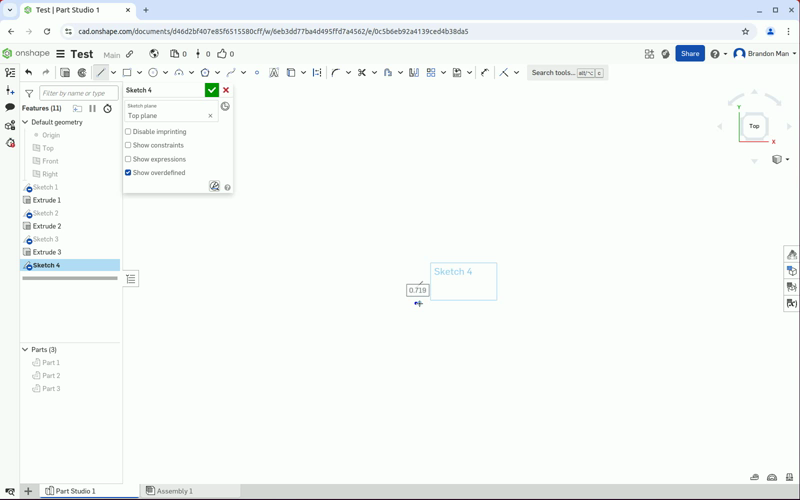
key_down(shift)
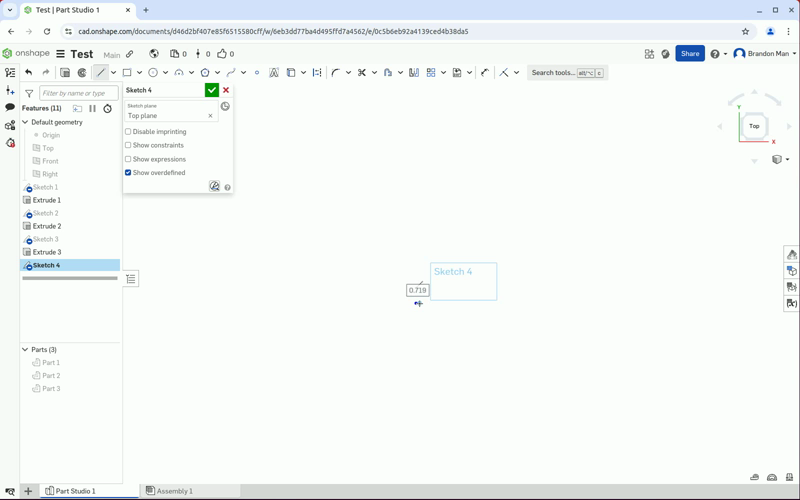
mouse_move(450, 303)
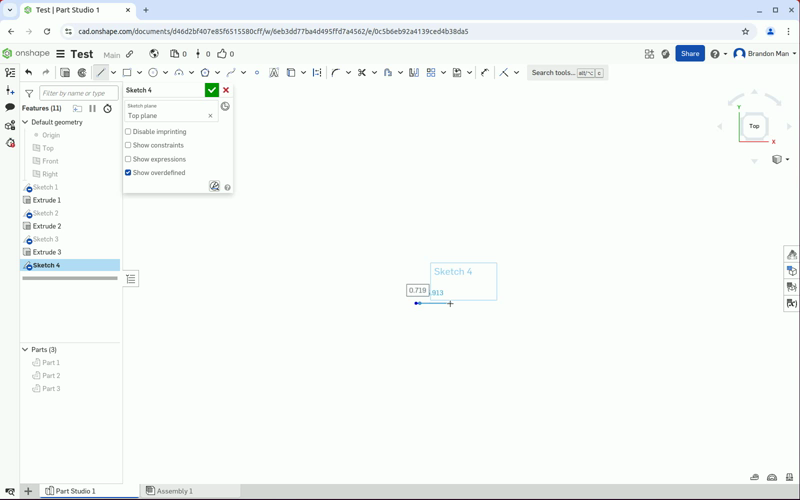
mouse_move(441, 303)
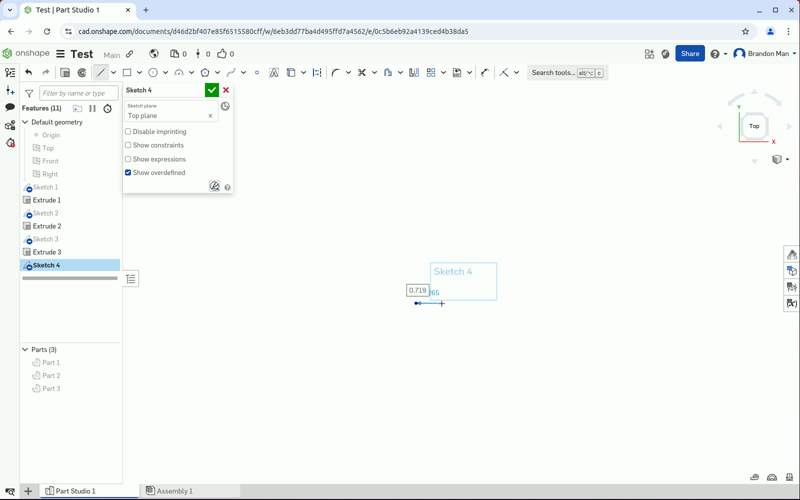
click(441, 303)
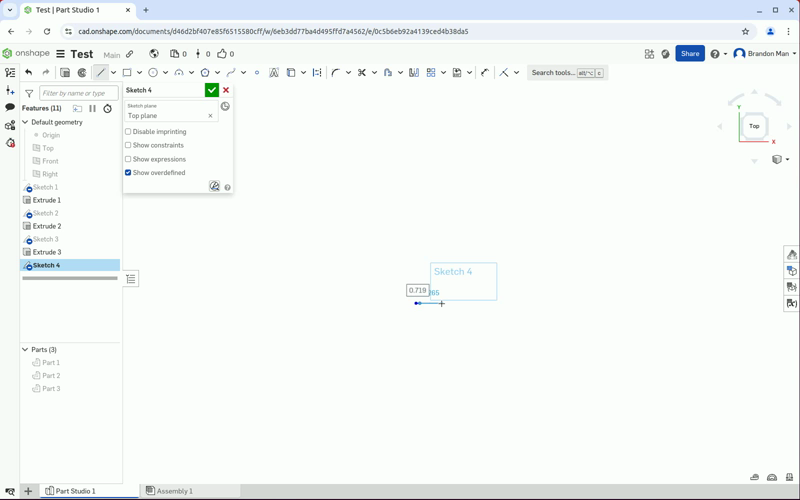
key_up(shift)
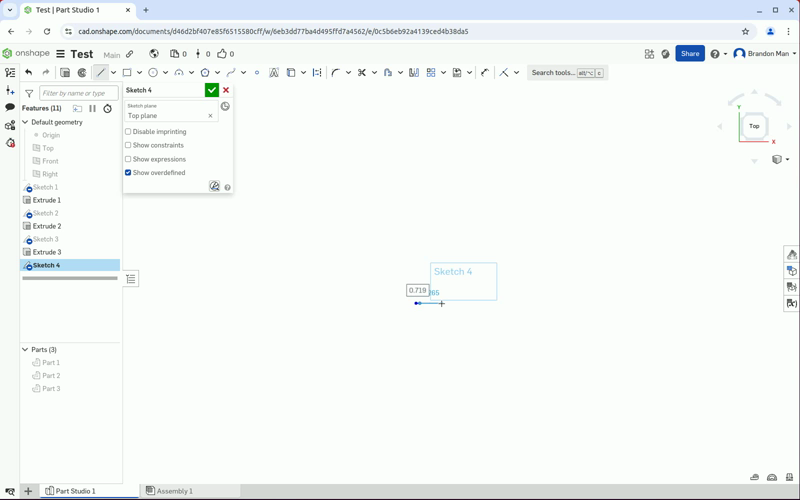
key_down(shift)
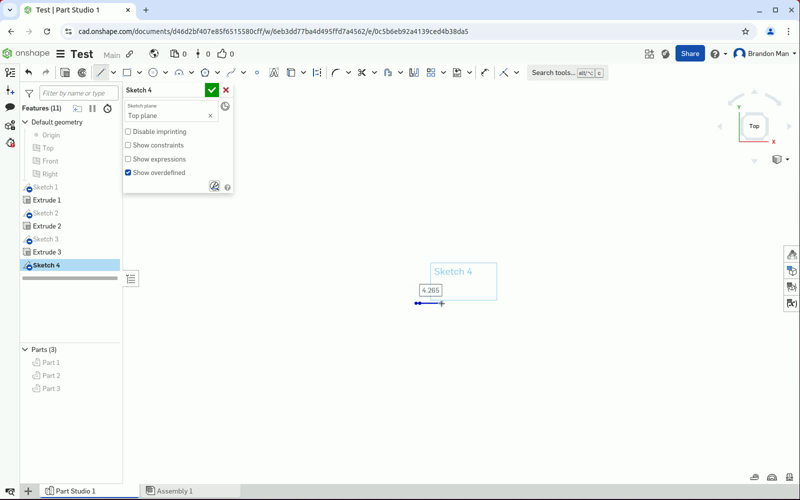
mouse_move(471, 303)
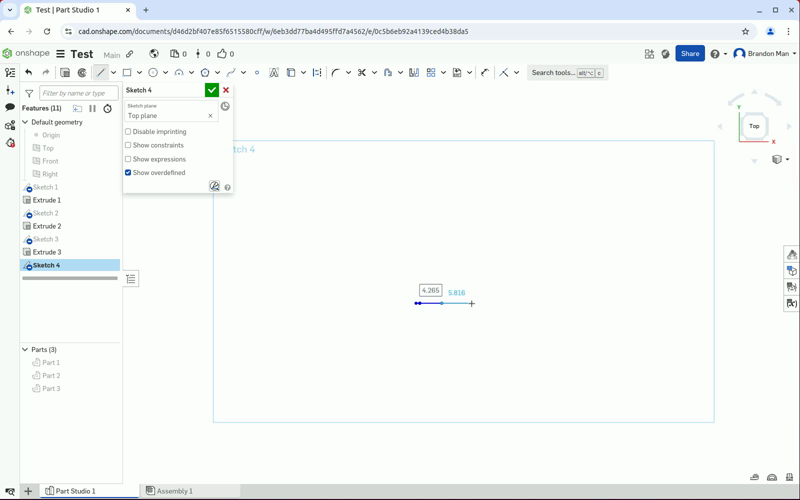
mouse_move(445, 303)
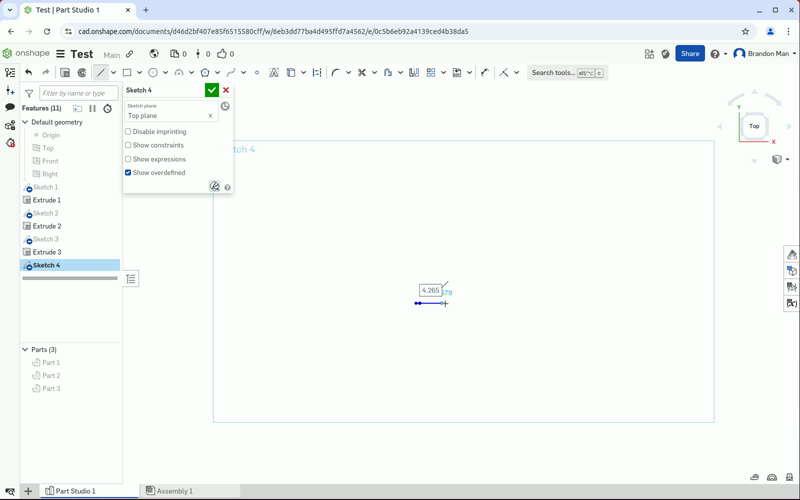
scroll(6)
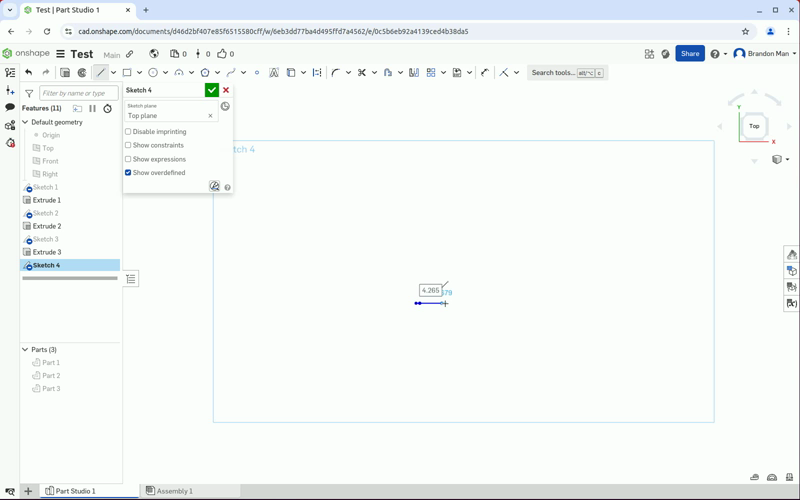
scroll(6)
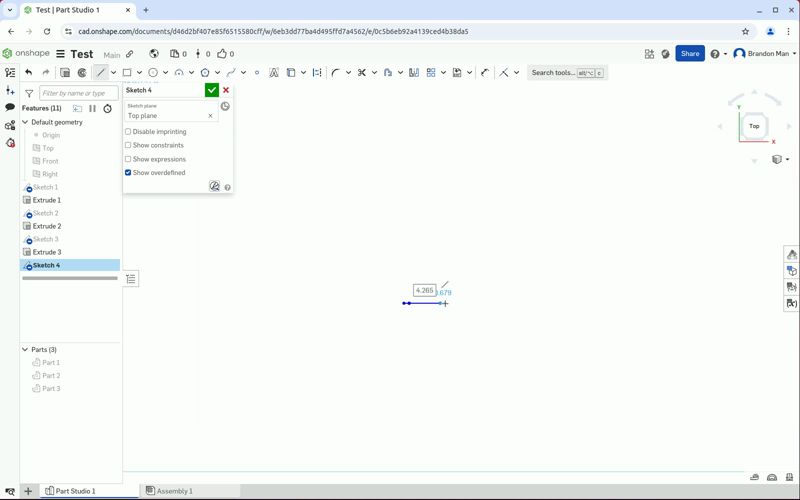
scroll(6)
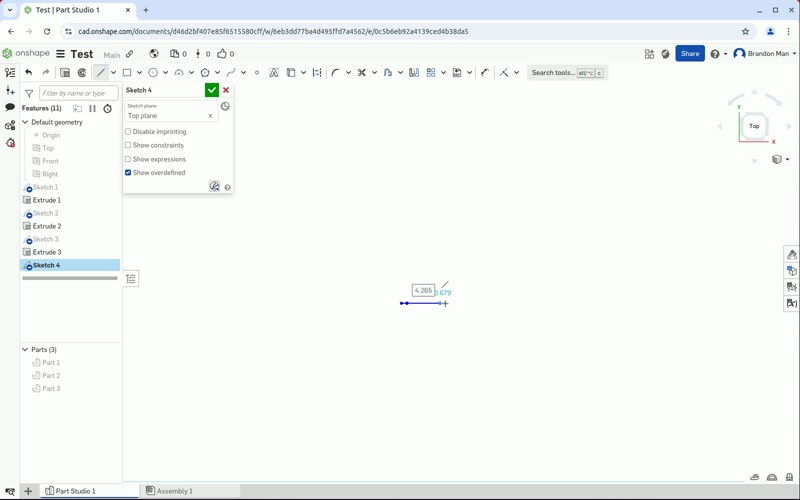
scroll(6)
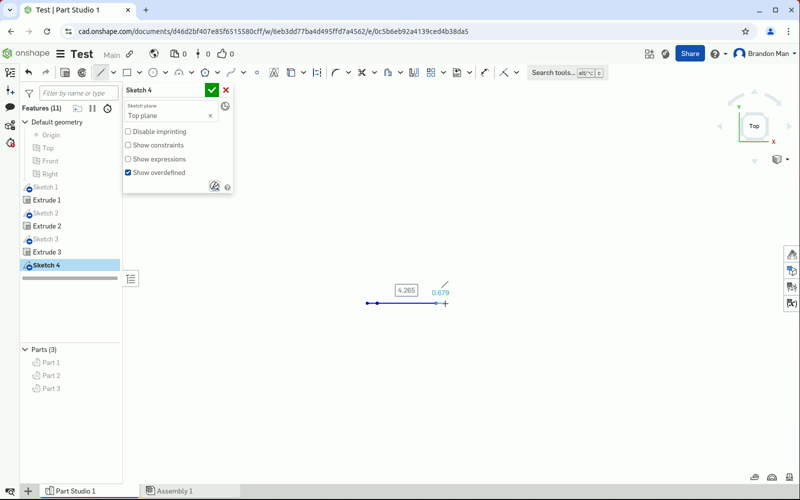
scroll(6)
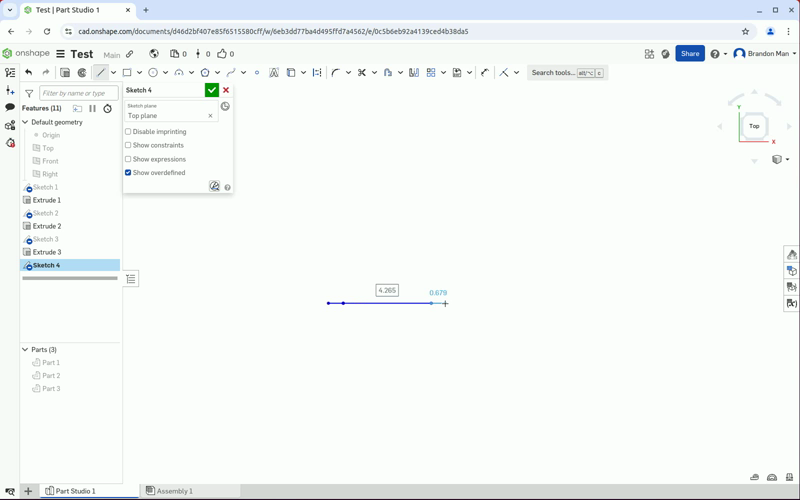
scroll(6)
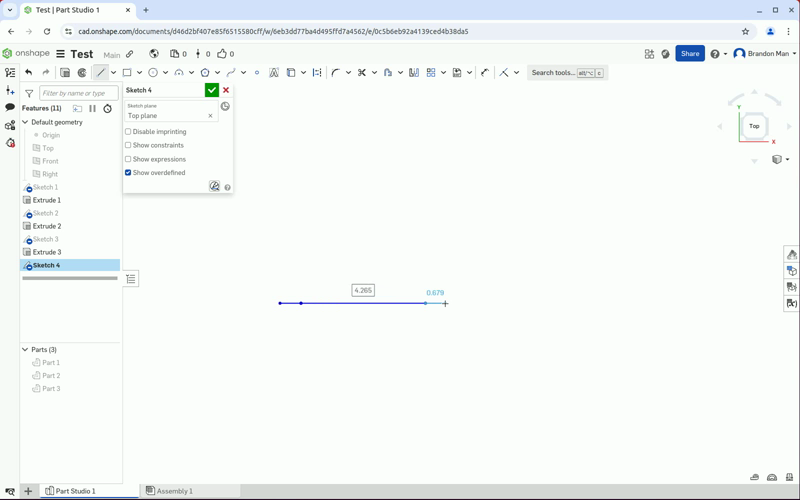
scroll(6)
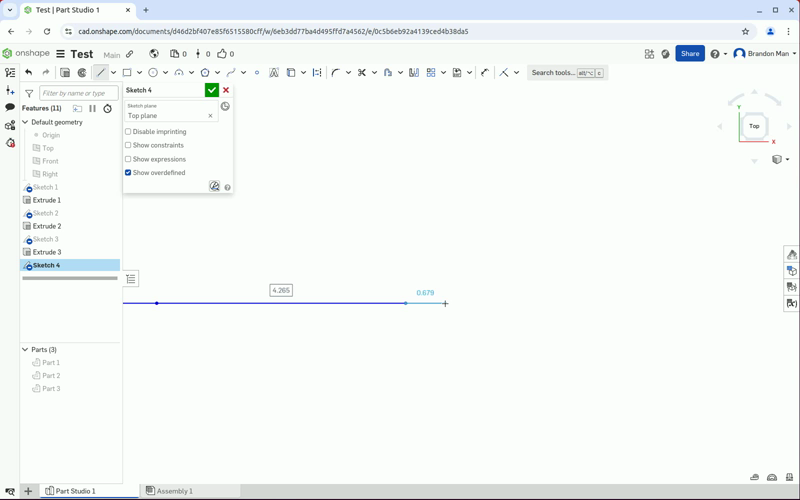
click(445, 303)
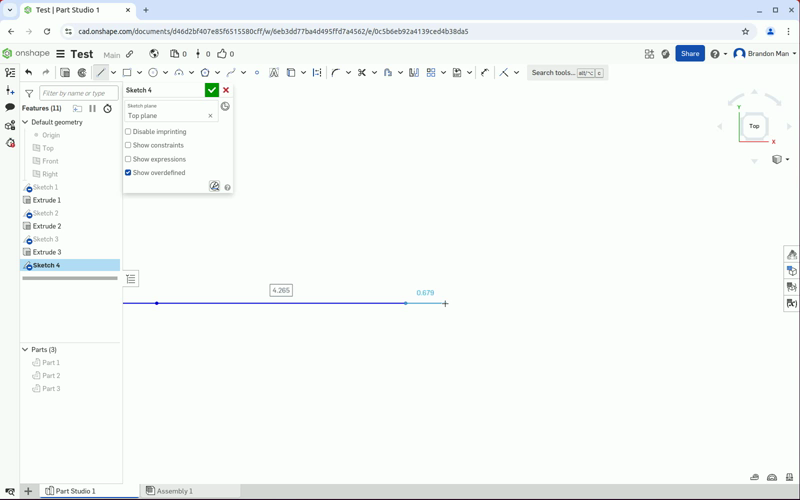
scroll(-6)
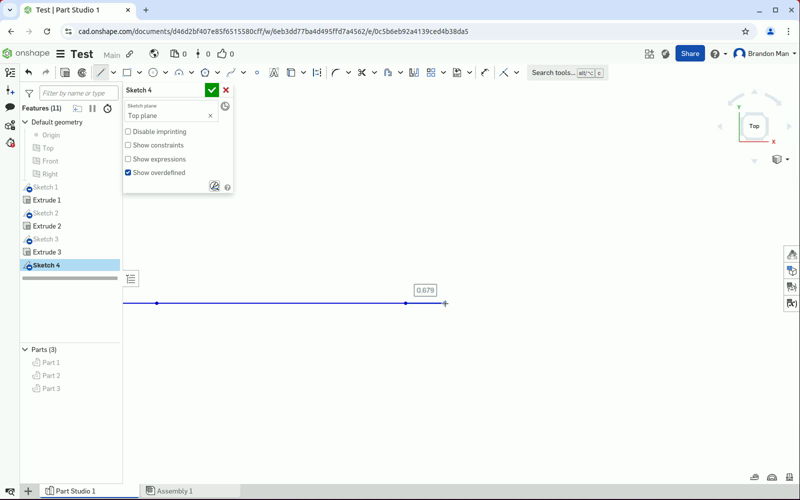
scroll(-6)
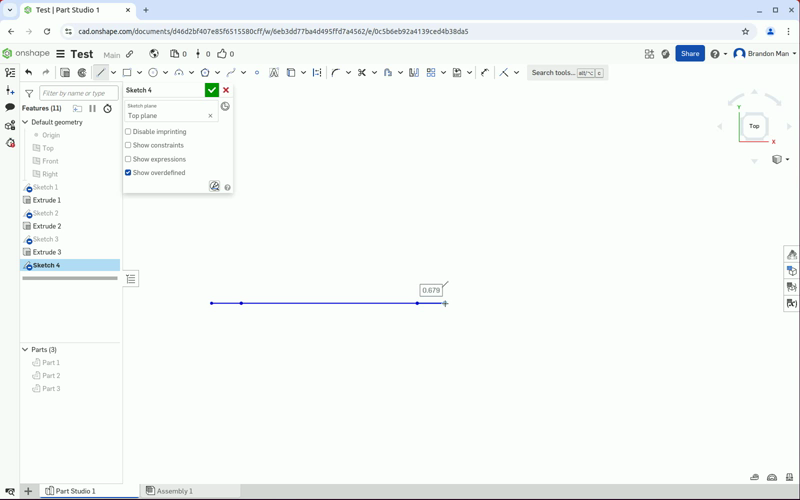
scroll(-6)
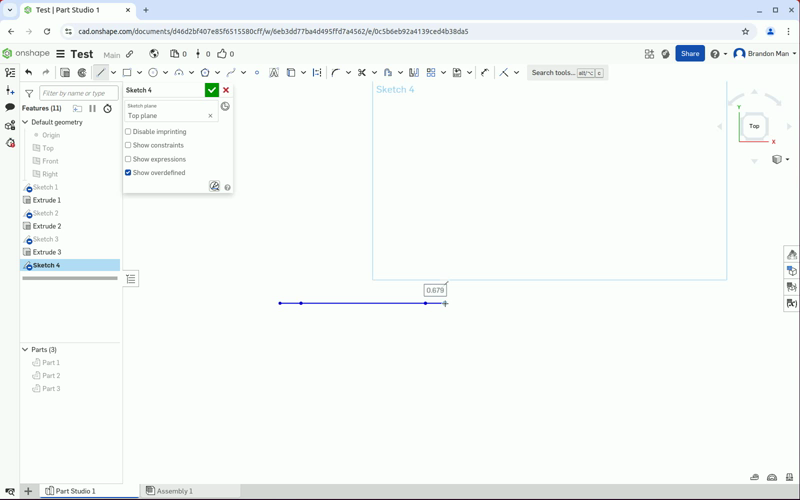
scroll(-6)
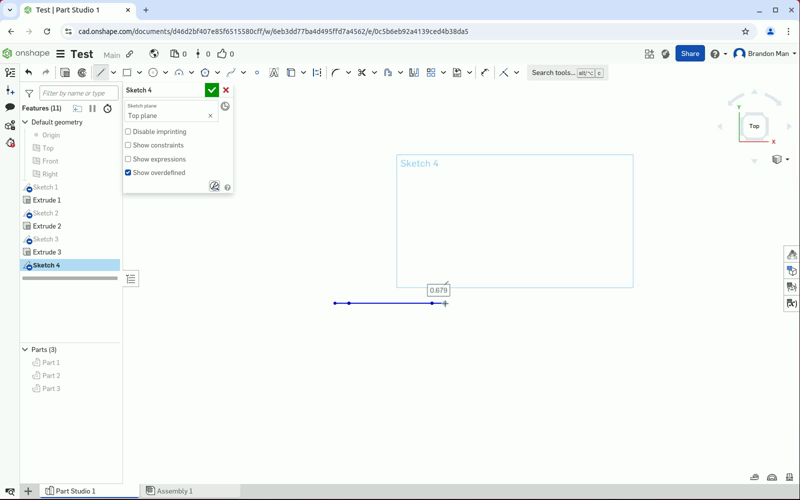
scroll(-6)
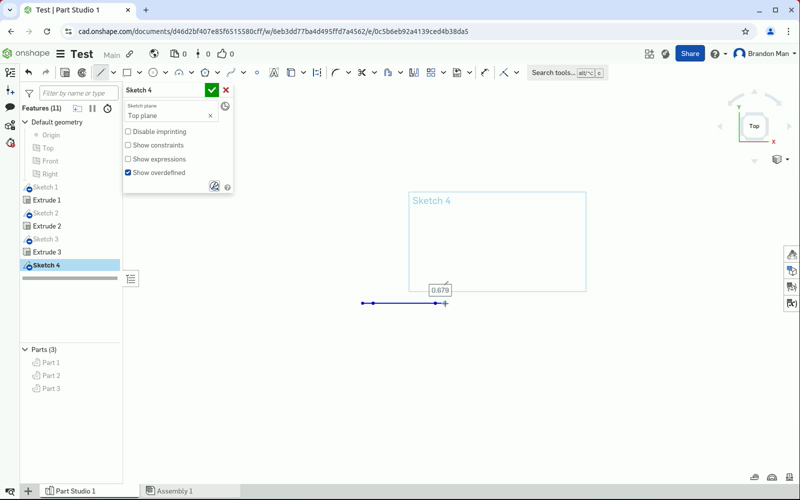
scroll(-6)
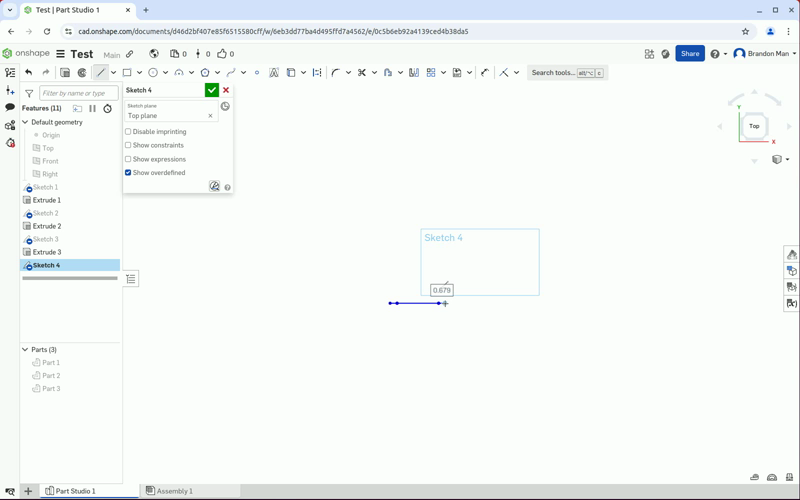
scroll(-6)
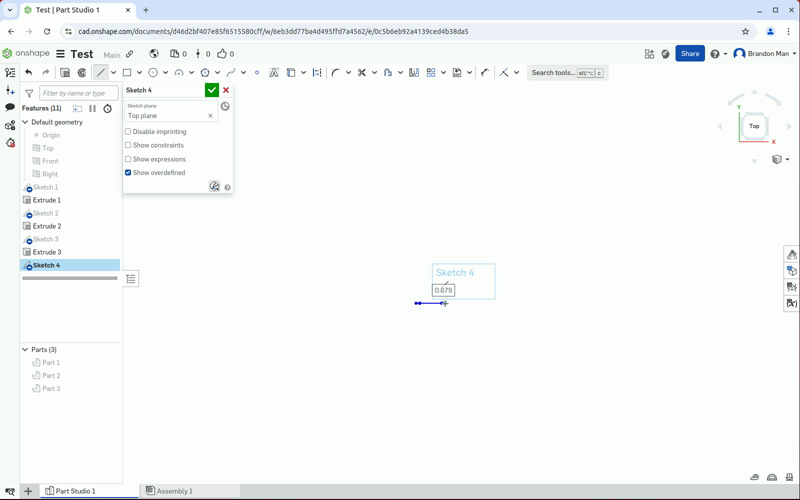
key_up(shift)
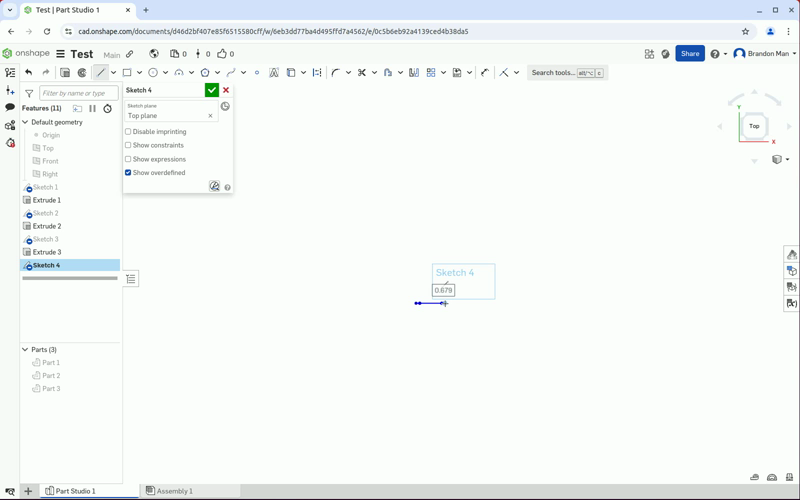
key_down(shift)
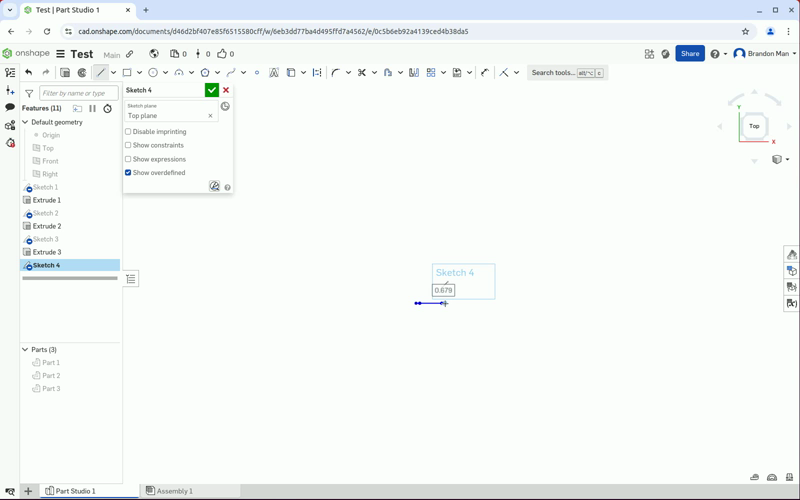
mouse_move(475, 303)
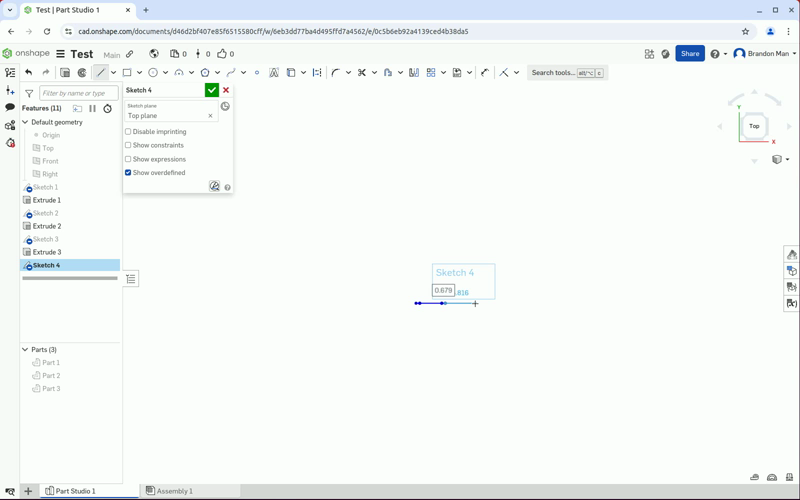
mouse_move(445, 251)
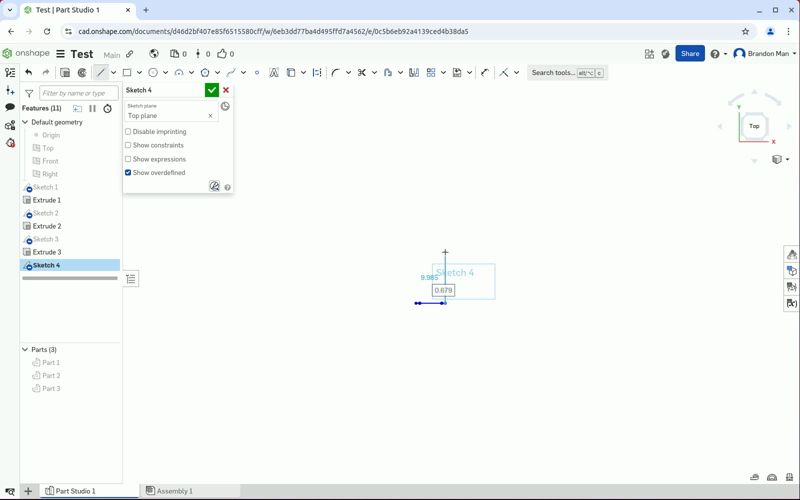
click(445, 251)
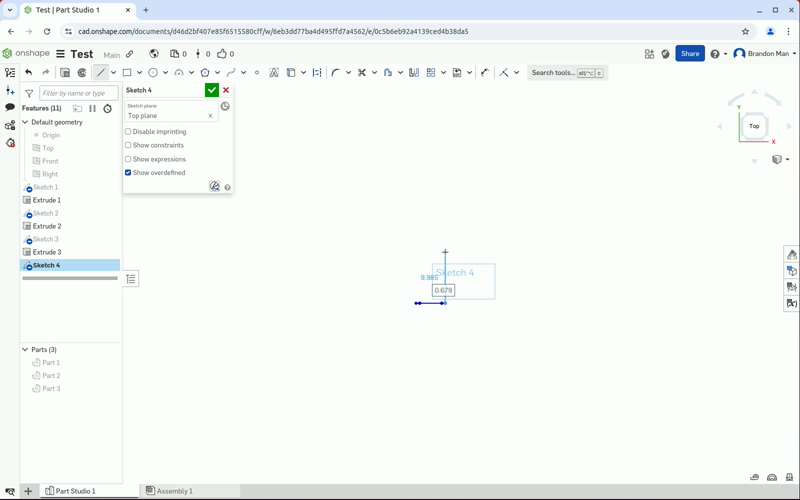
key_up(shift)
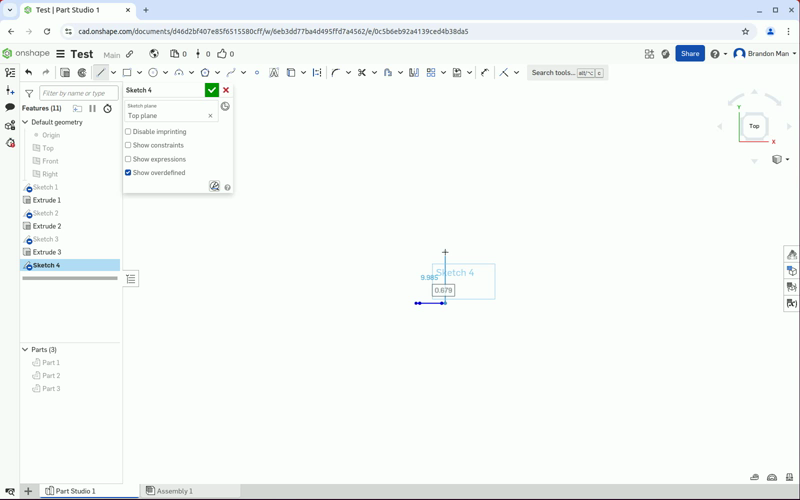
key_down(shift)
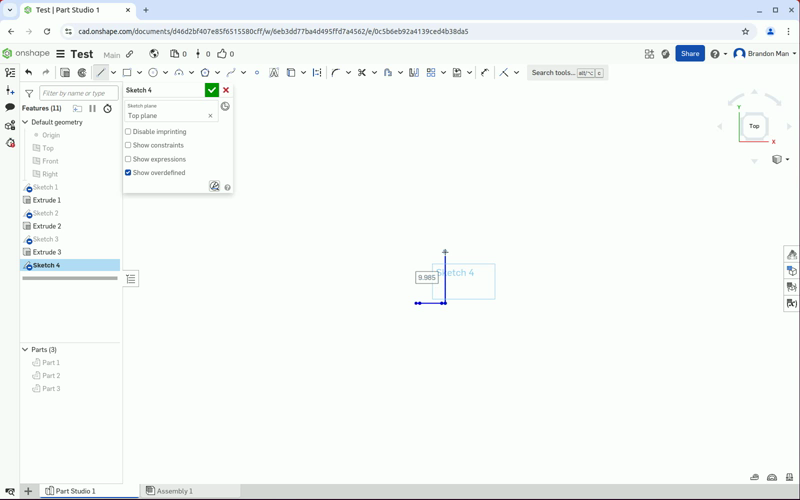
mouse_move(475, 251)
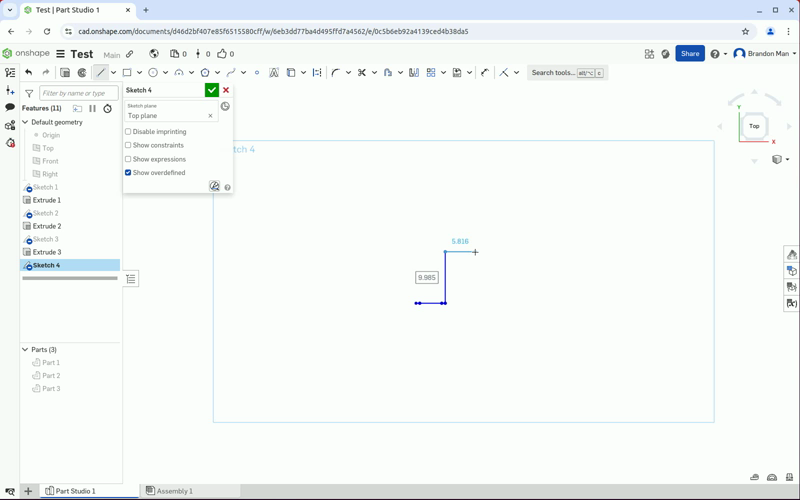
mouse_move(441, 251)
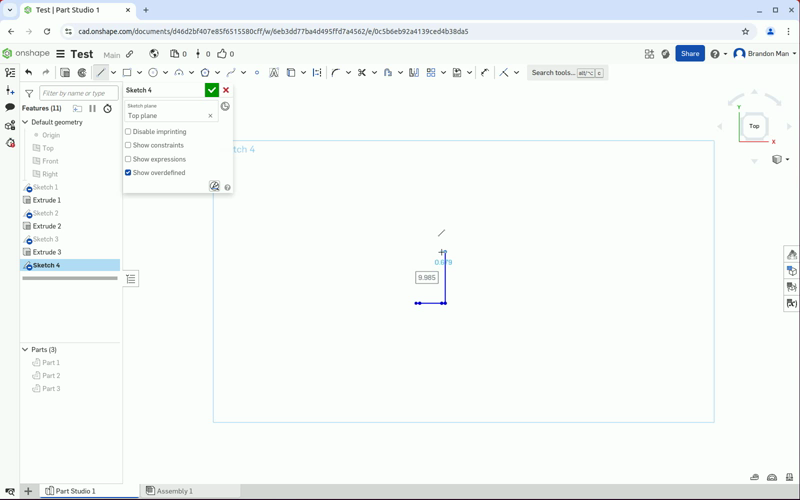
scroll(6)
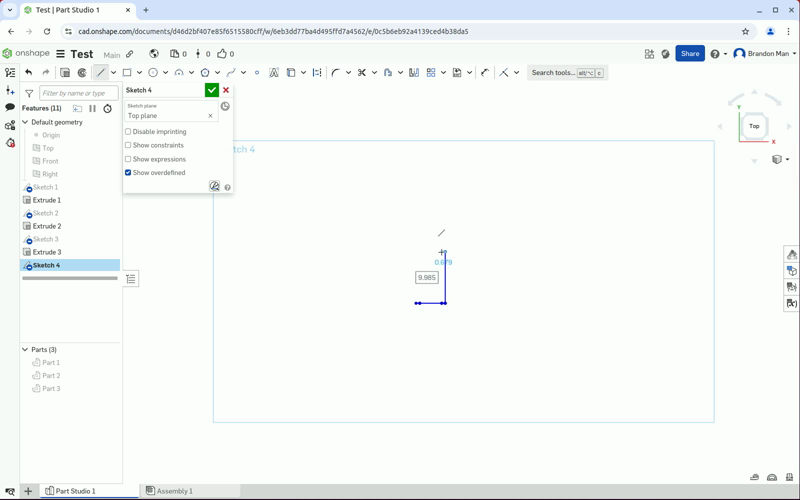
scroll(6)
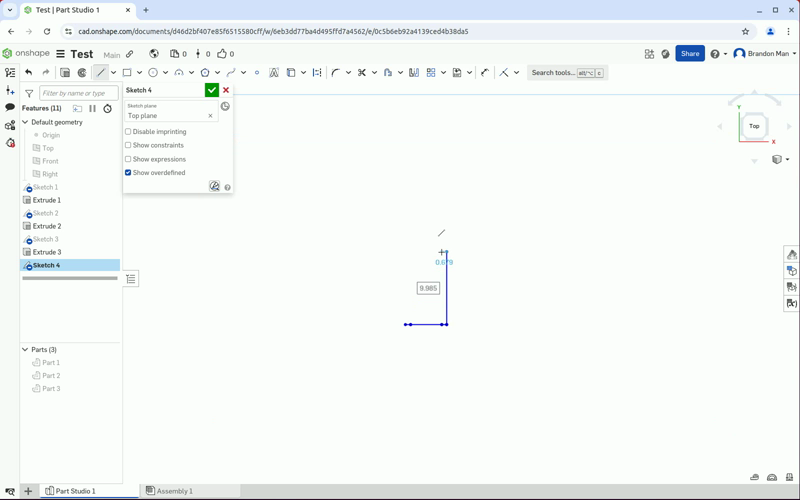
scroll(6)
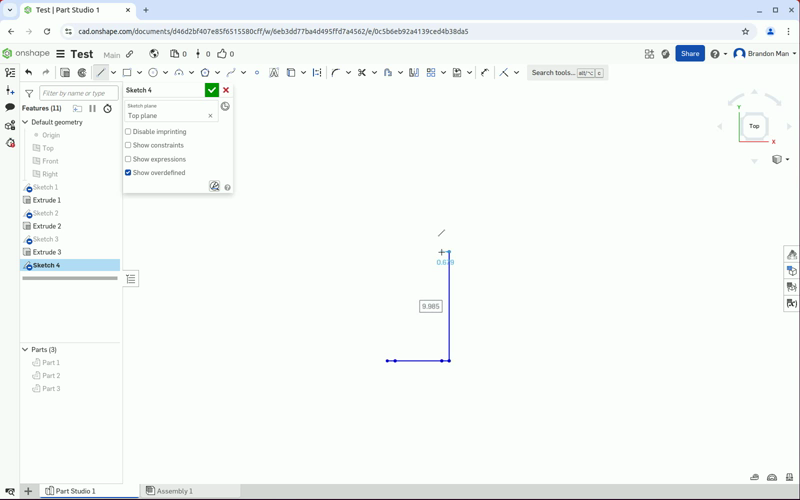
scroll(6)
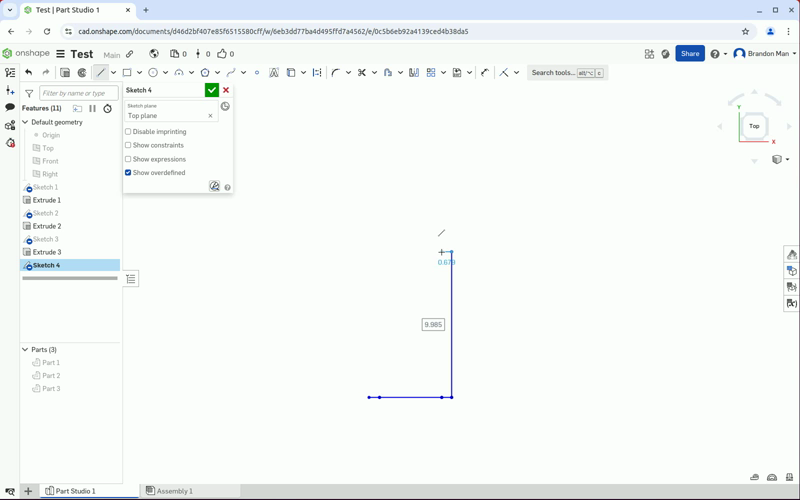
scroll(6)
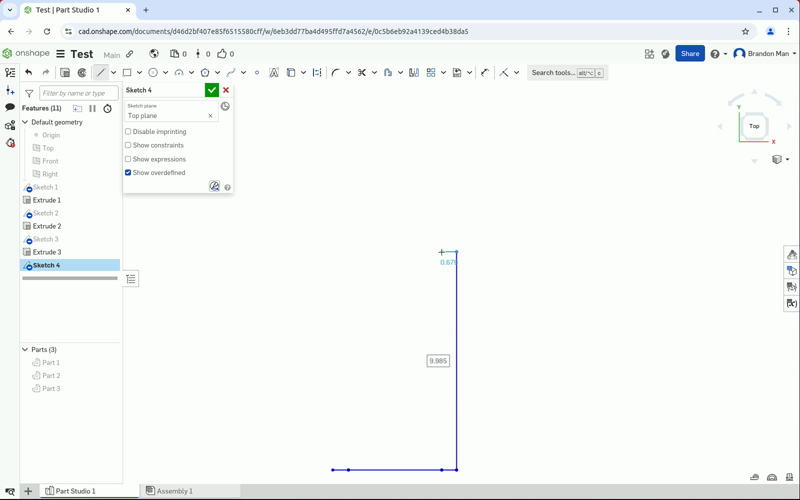
scroll(6)
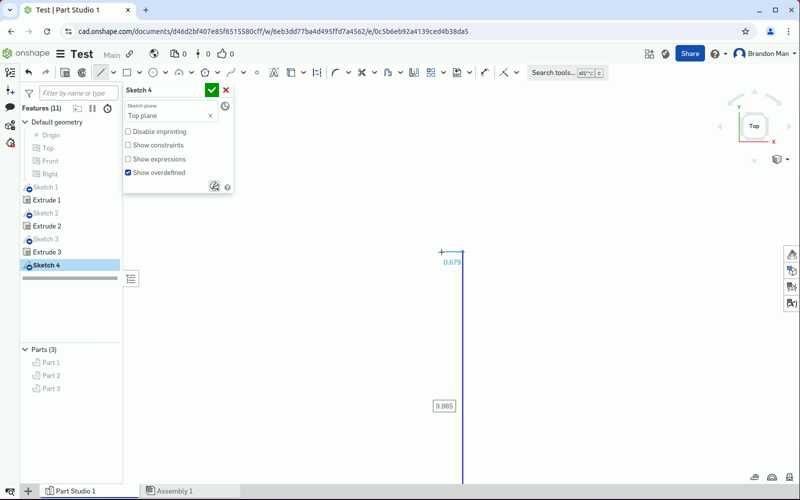
scroll(6)
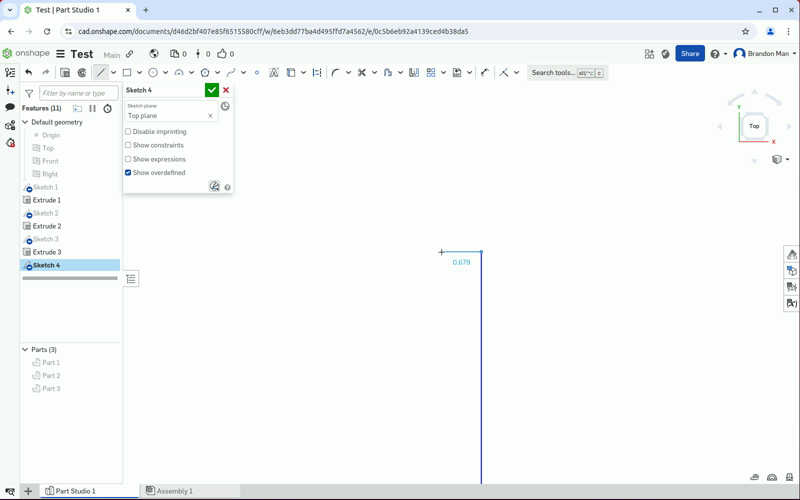
click(441, 251)
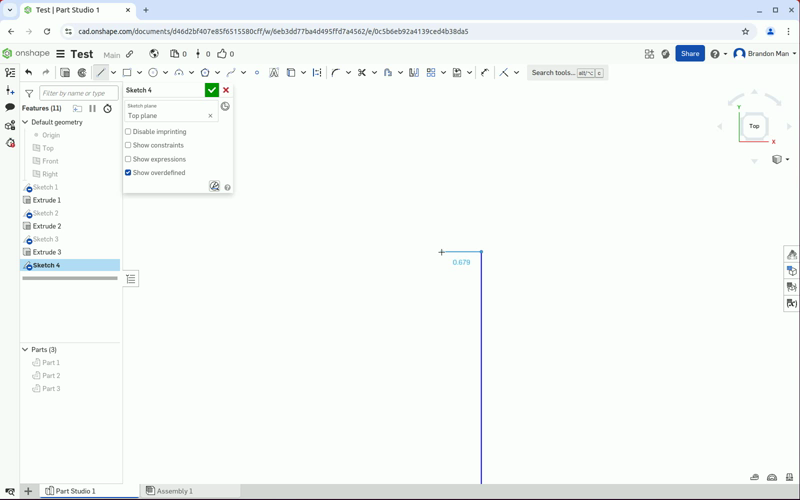
scroll(-6)
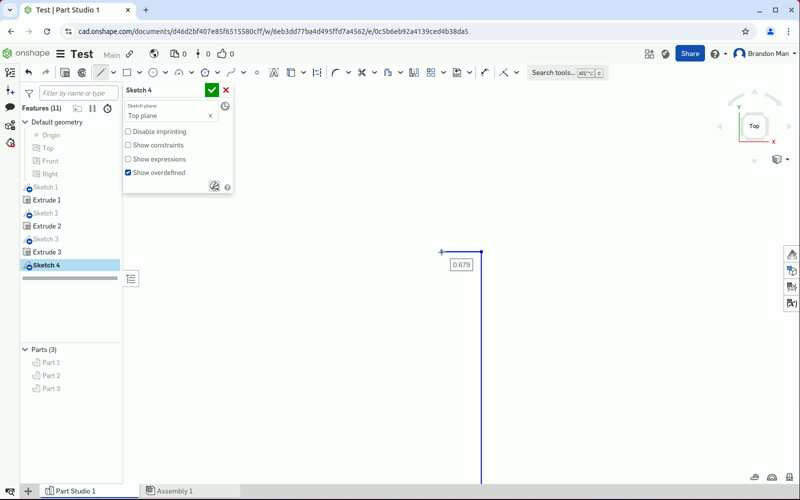
scroll(-6)
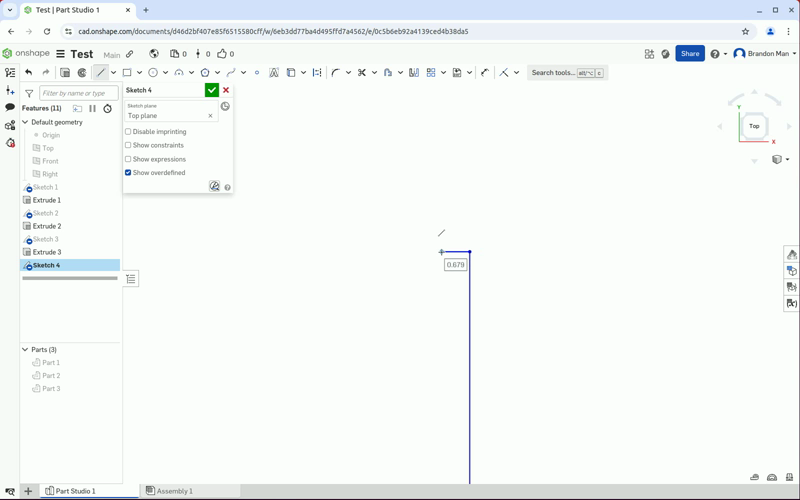
scroll(-6)
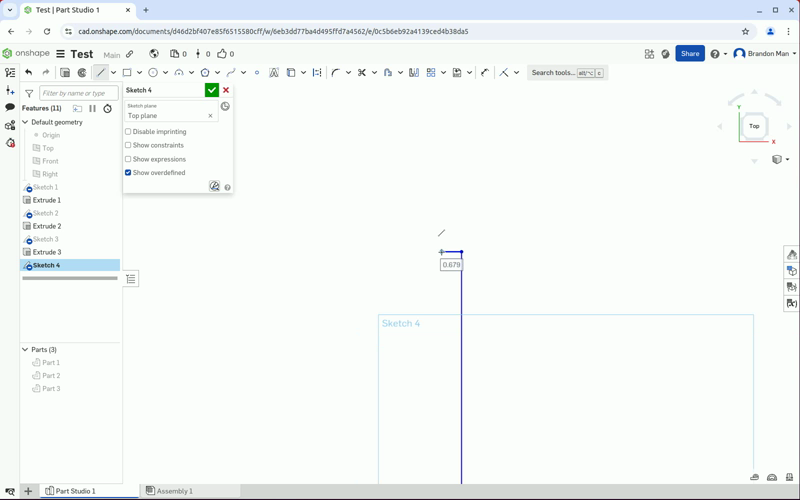
scroll(-6)
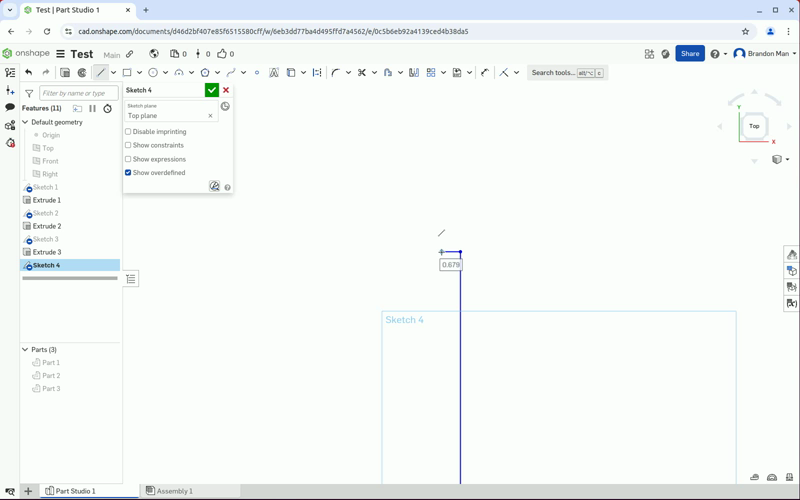
scroll(-6)
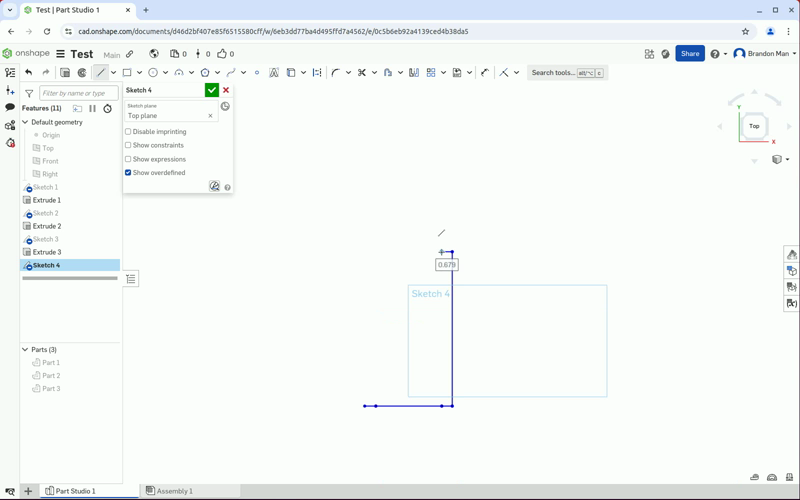
scroll(-6)
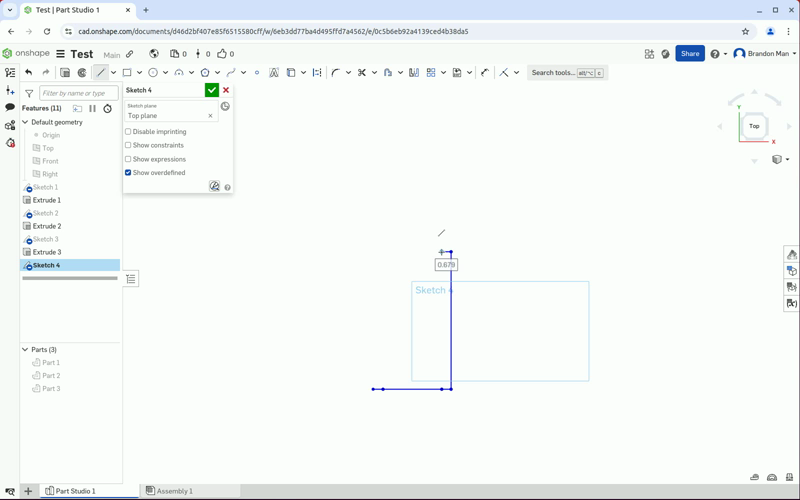
scroll(-6)
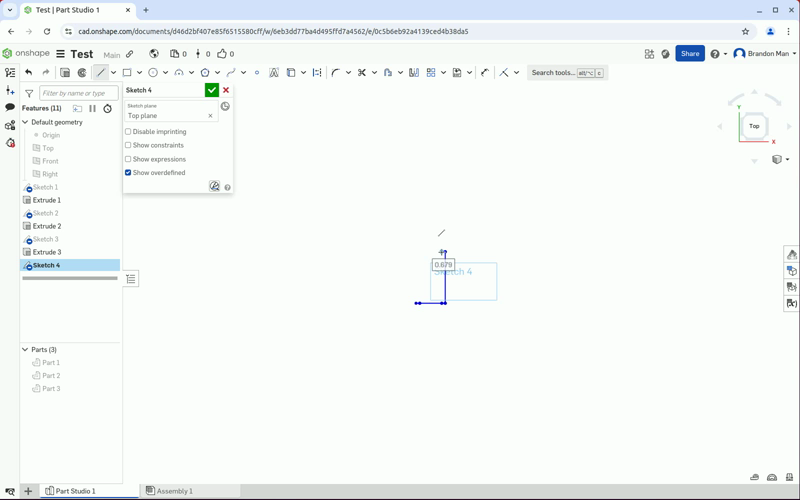
key_up(shift)
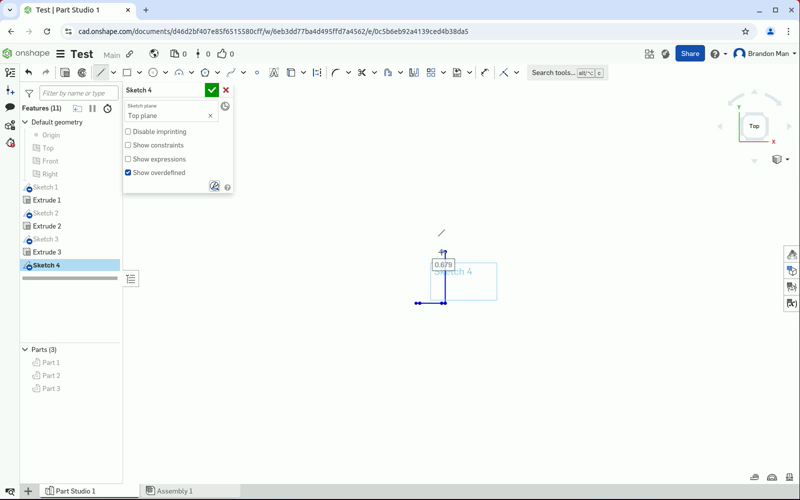
key_down(shift)
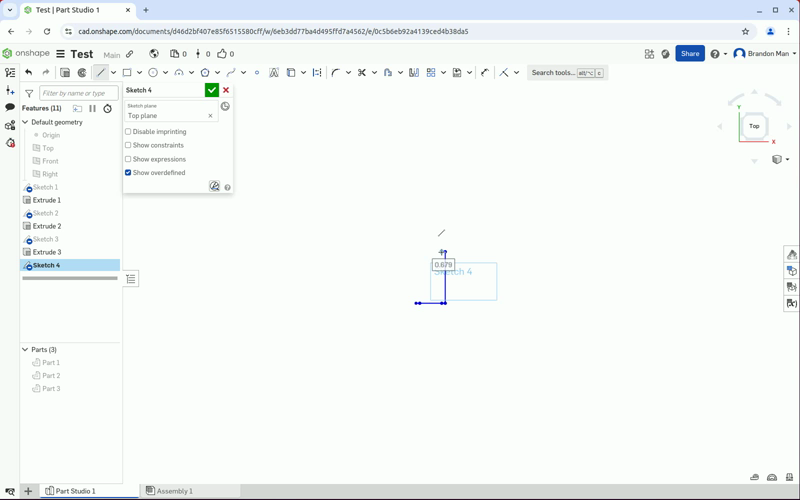
mouse_move(471, 251)
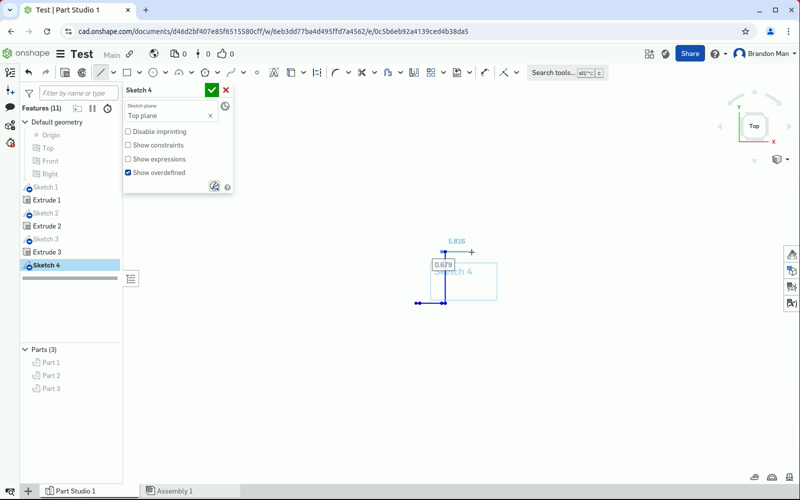
mouse_move(419, 251)
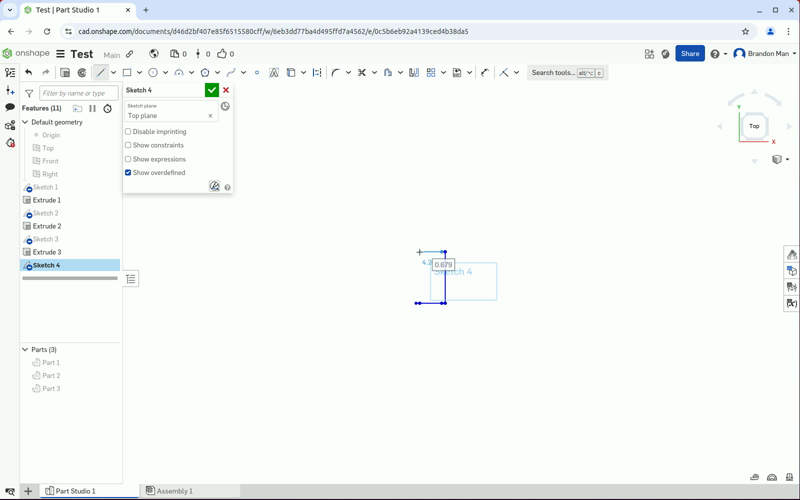
click(419, 251)
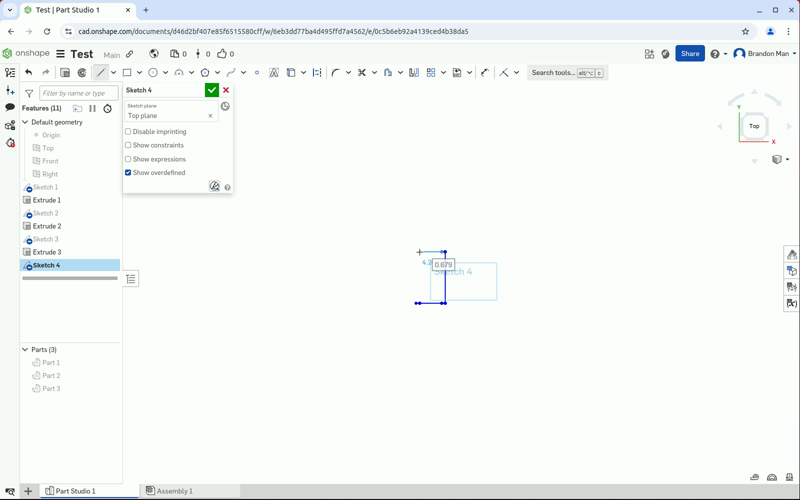
key_up(shift)
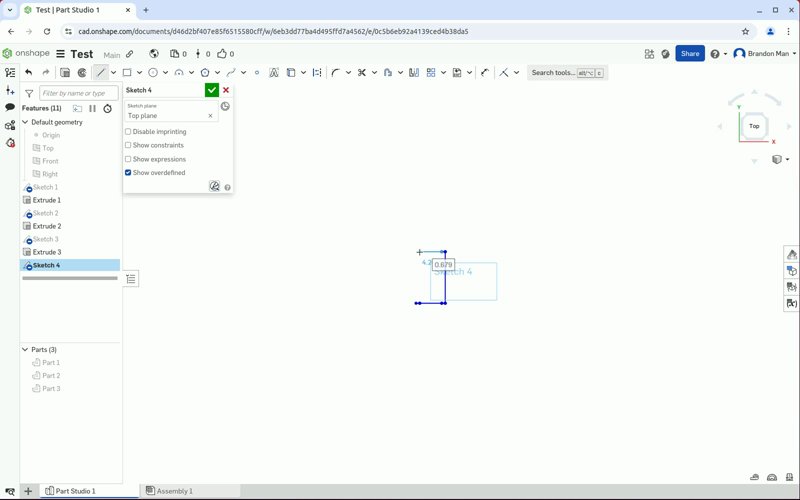
key_down(shift)
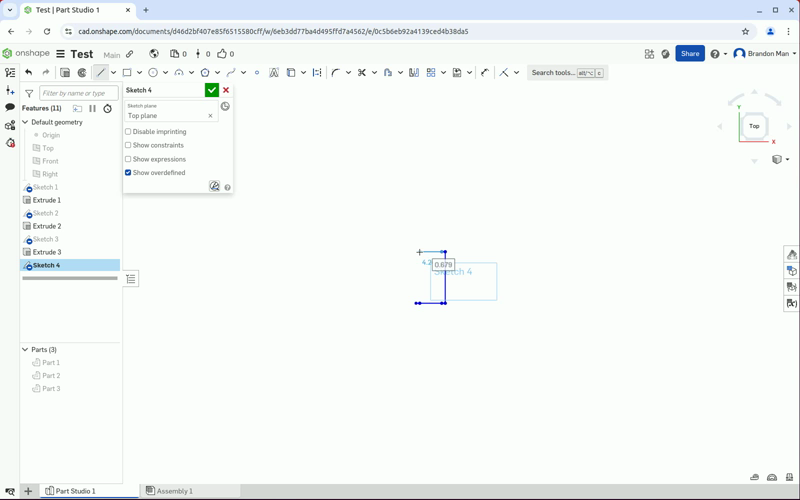
mouse_move(450, 251)
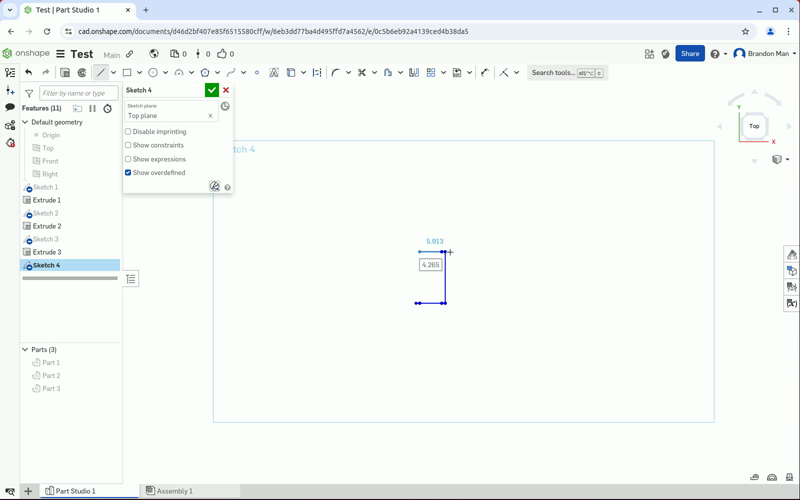
mouse_move(416, 251)
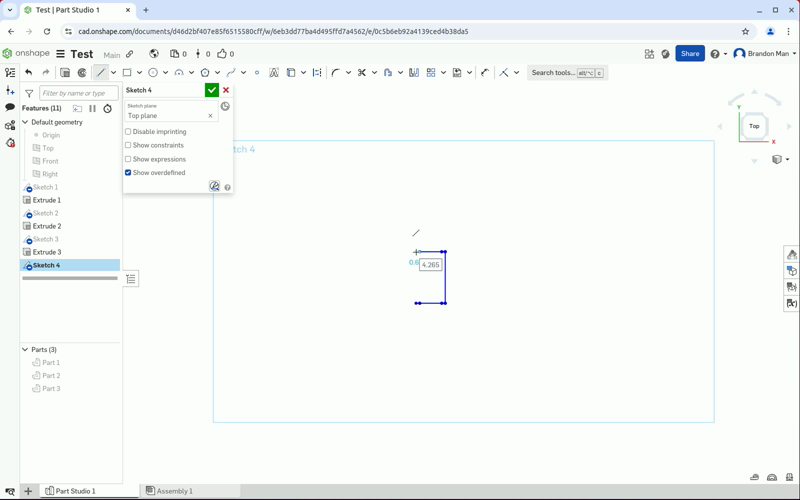
scroll(6)
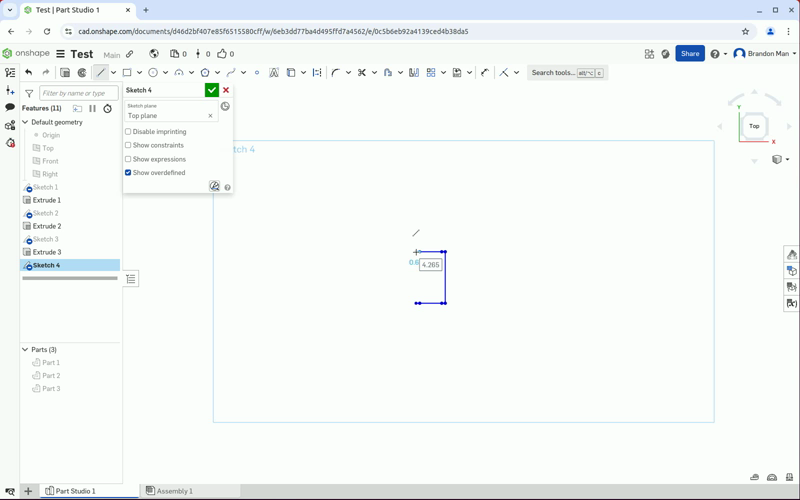
scroll(6)
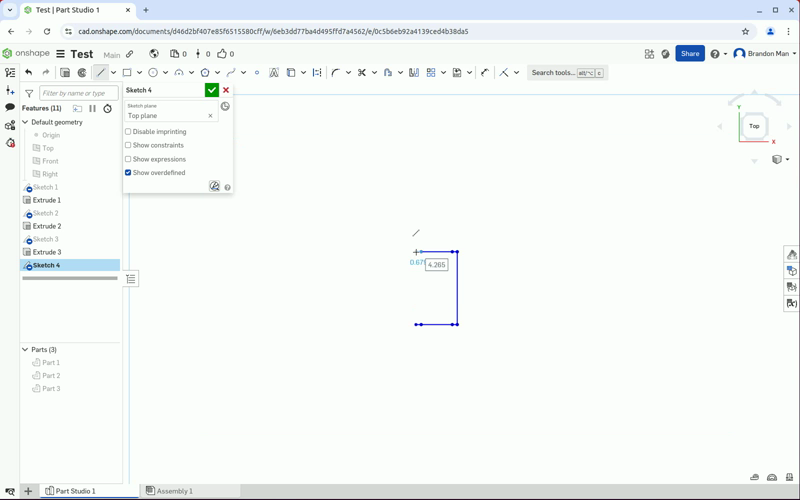
scroll(6)
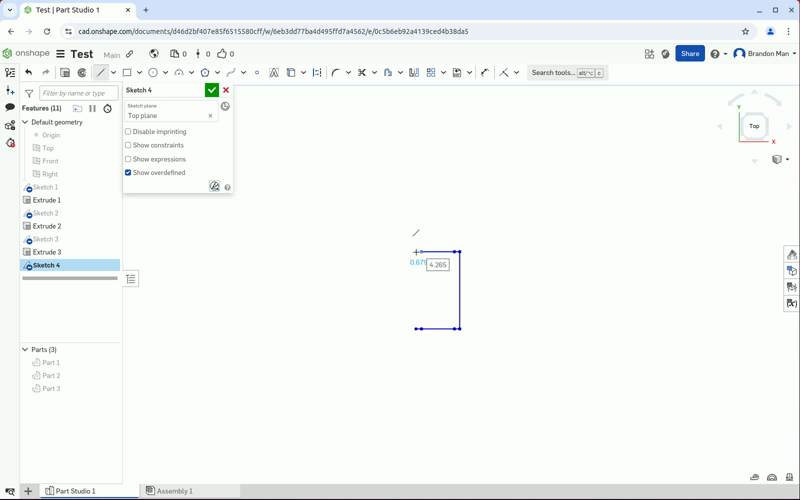
scroll(6)
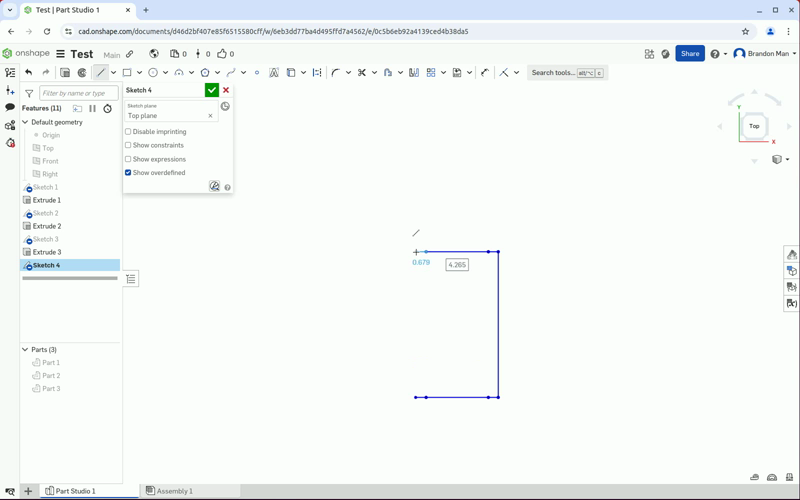
scroll(6)
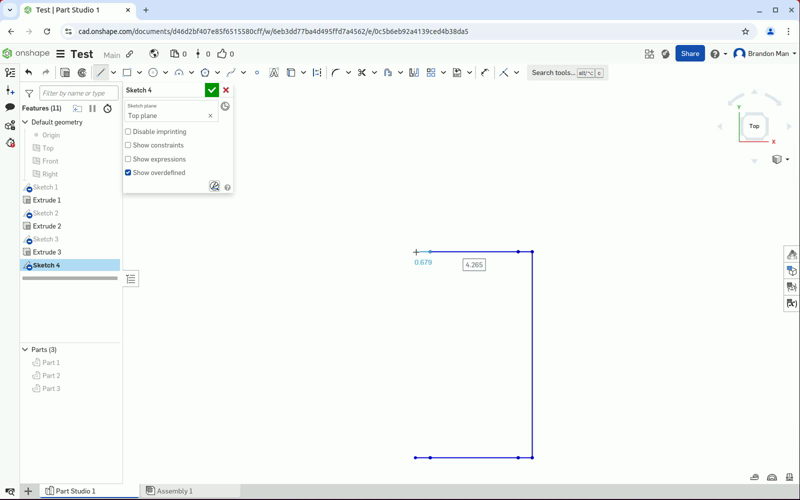
scroll(6)
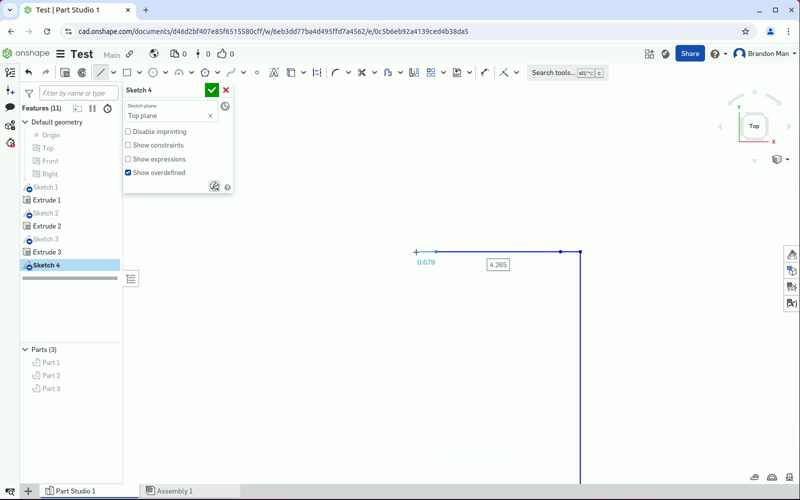
scroll(6)
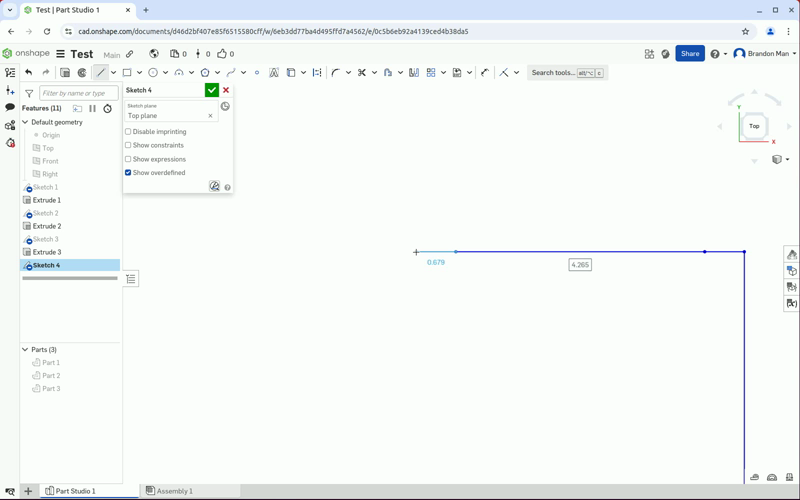
click(416, 251)
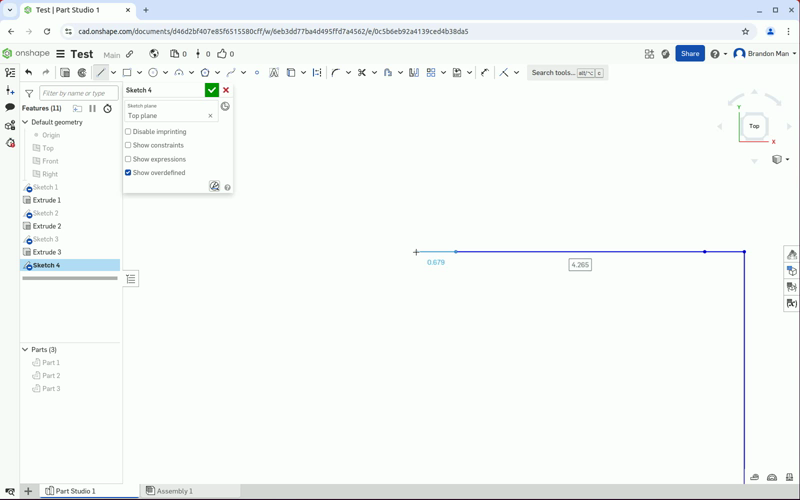
scroll(-6)
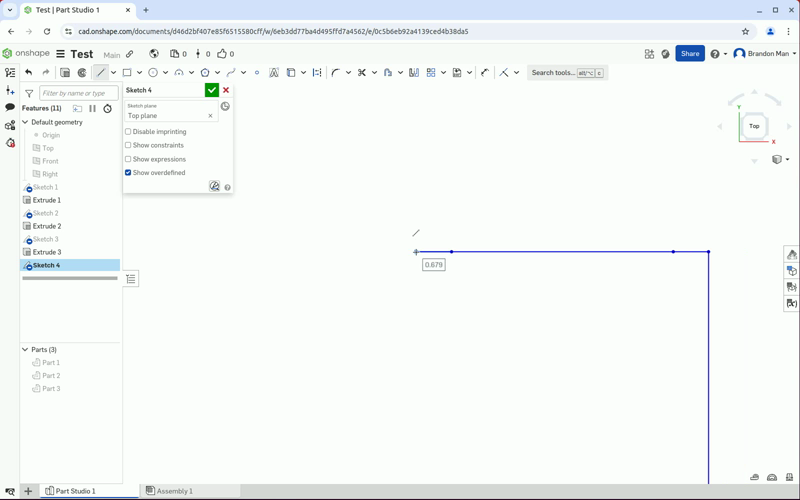
scroll(-6)
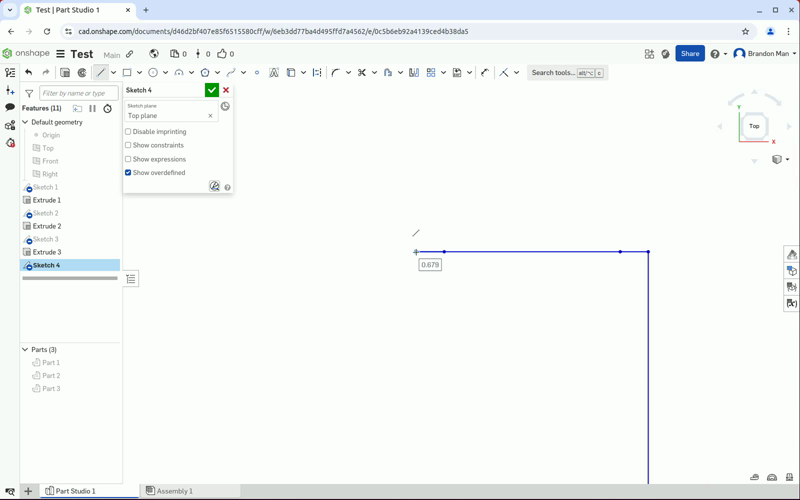
scroll(-6)
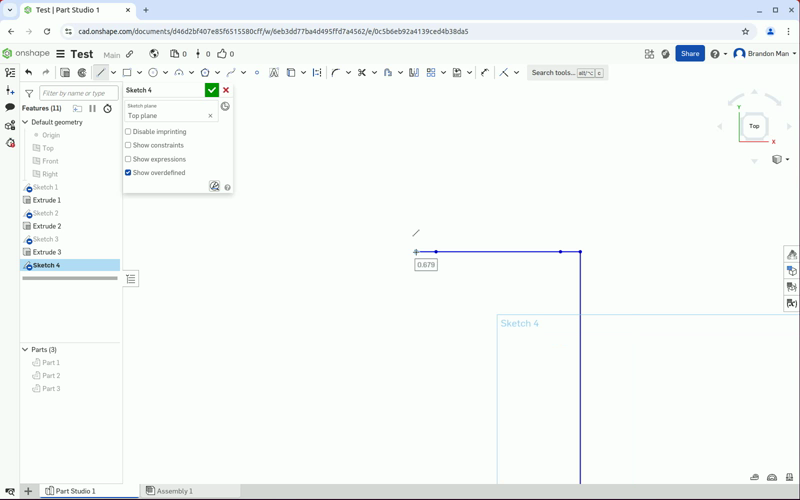
scroll(-6)
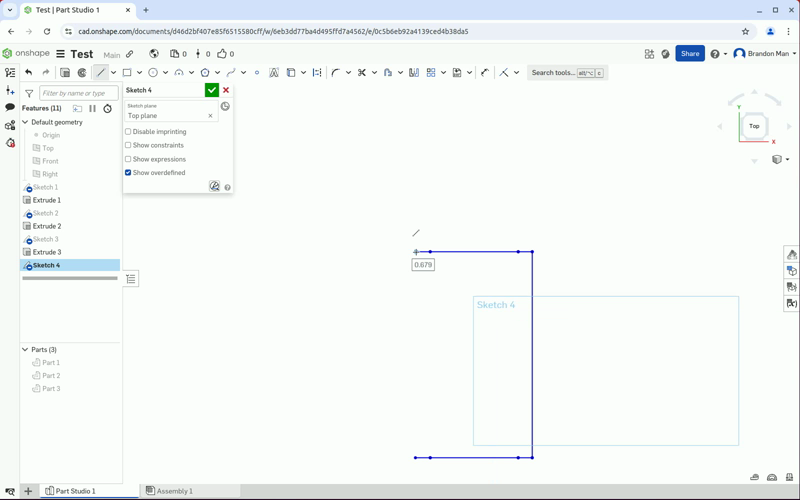
scroll(-6)
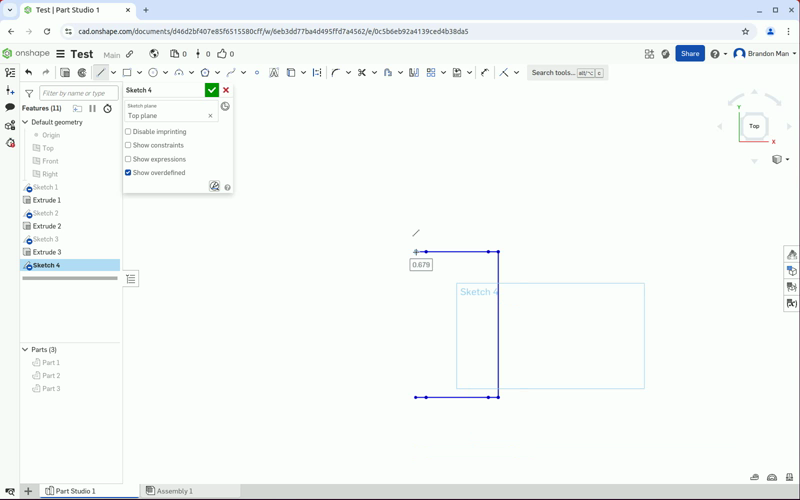
scroll(-6)
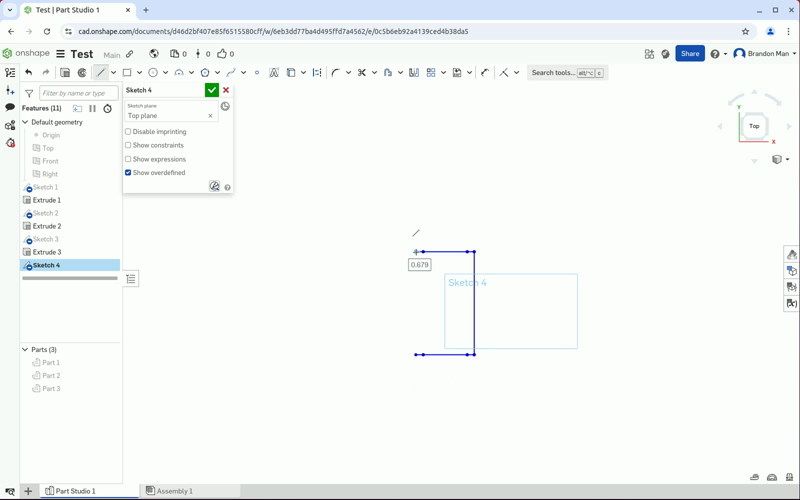
scroll(-6)
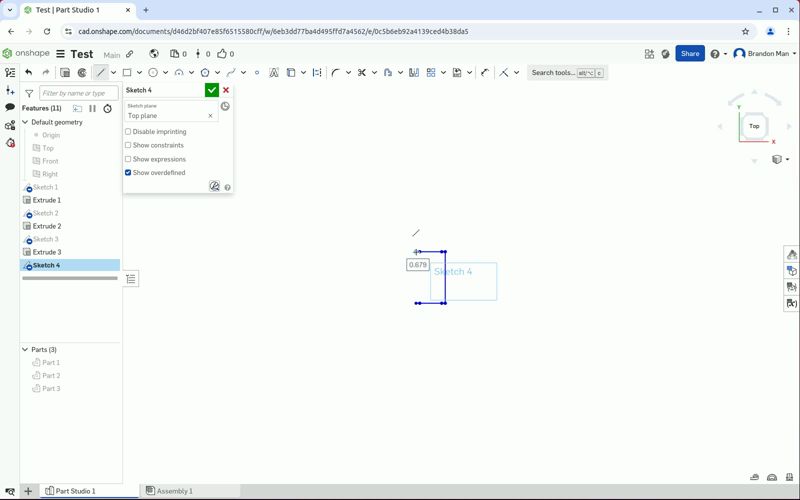
key_up(shift)
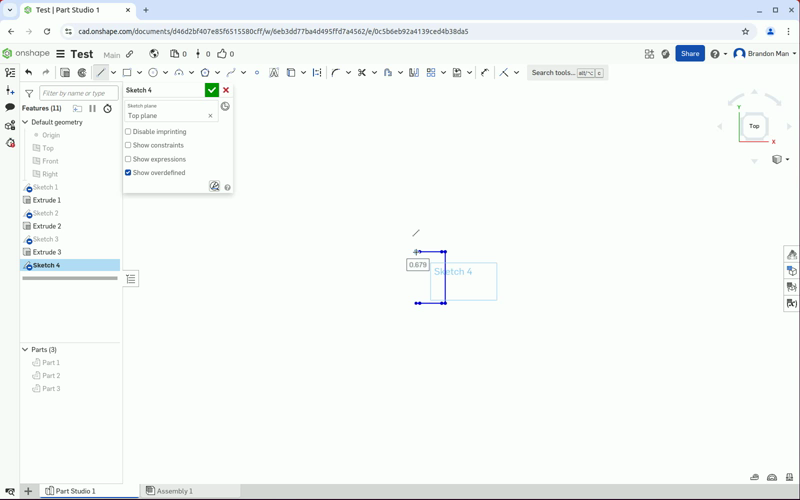
mouse_move(446, 251)
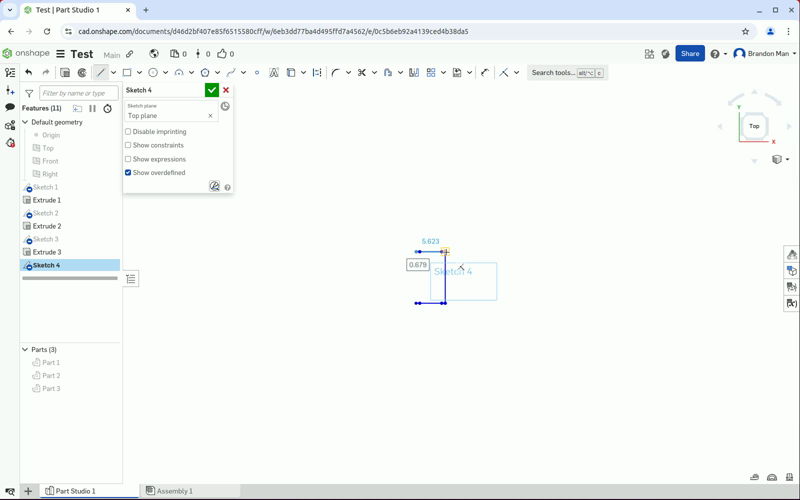
key_down(shift)
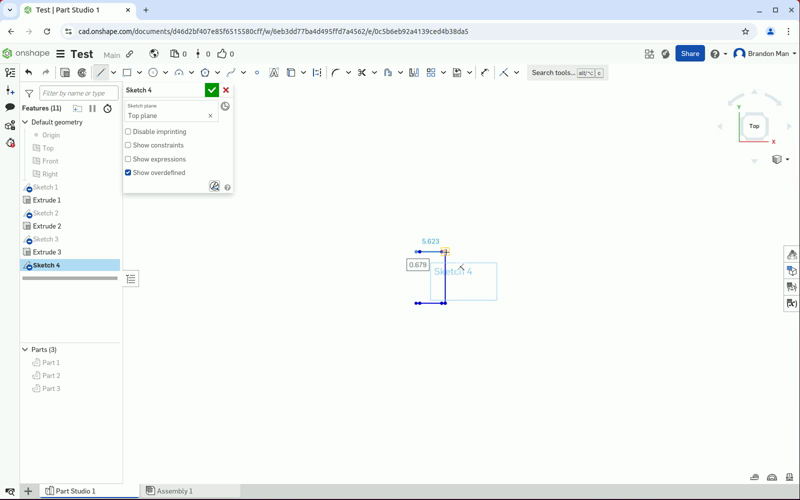
mouse_move(416, 303)
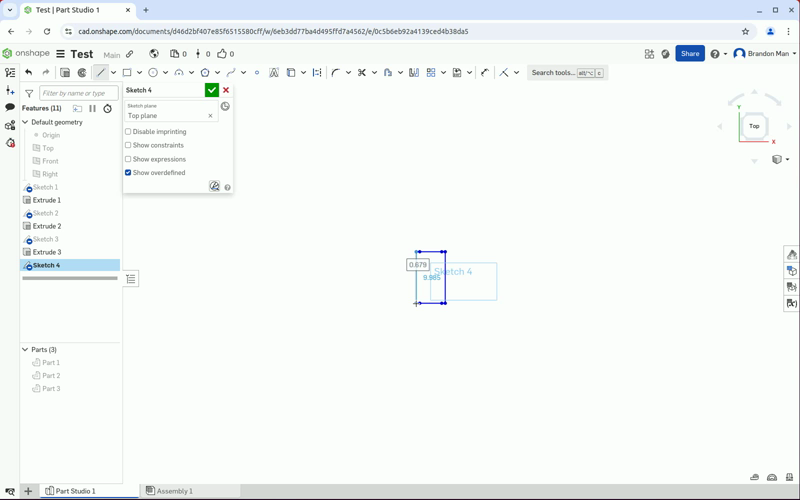
scroll(6)
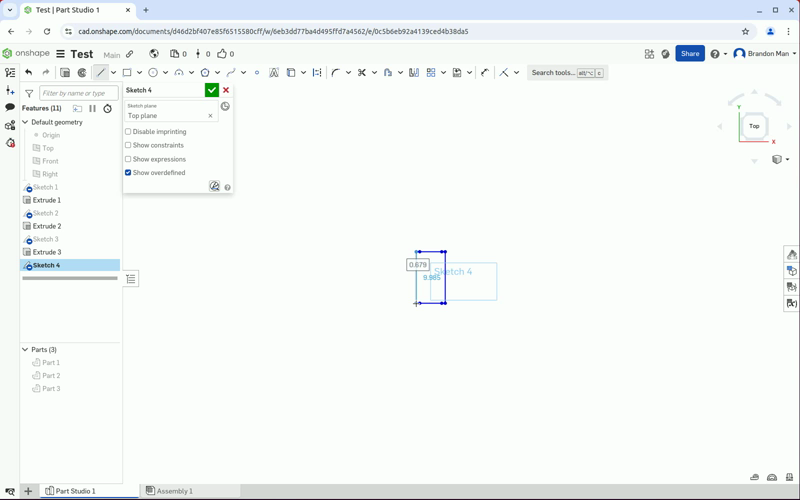
scroll(6)
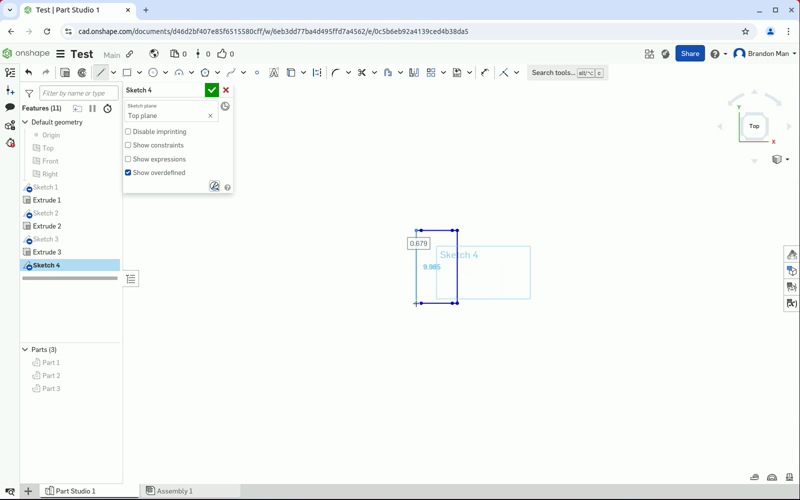
scroll(6)
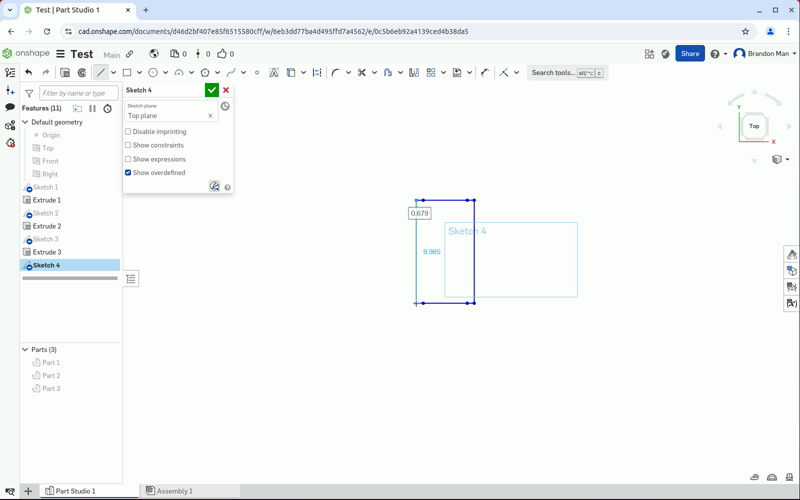
scroll(6)
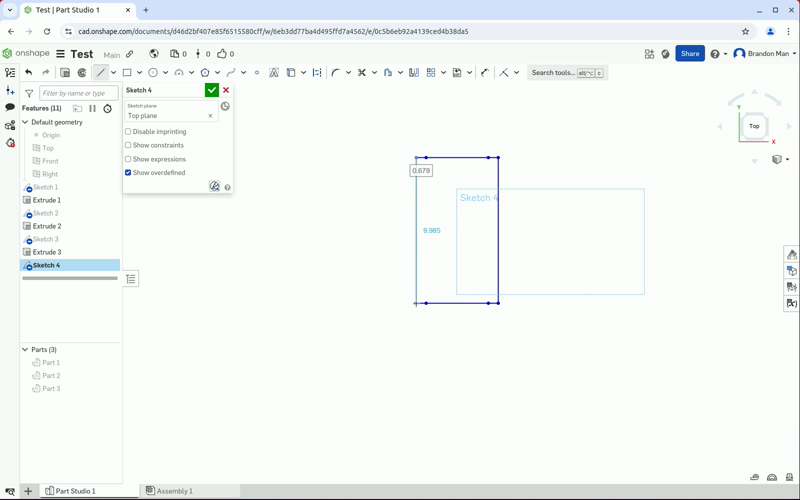
scroll(6)
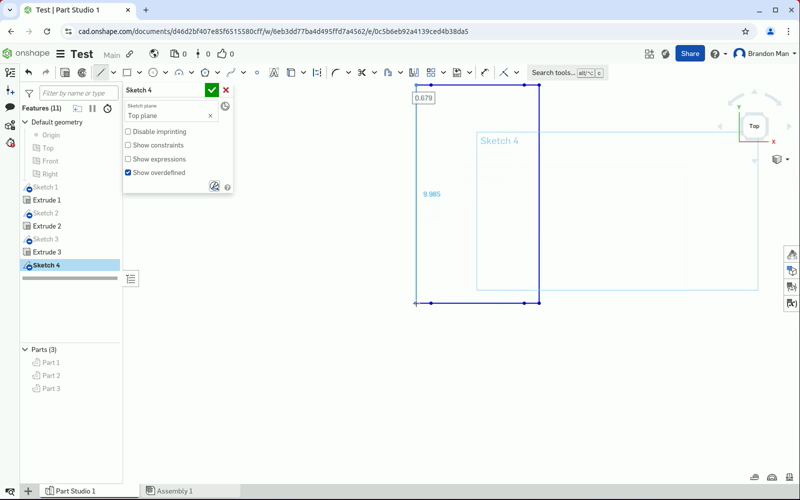
scroll(6)
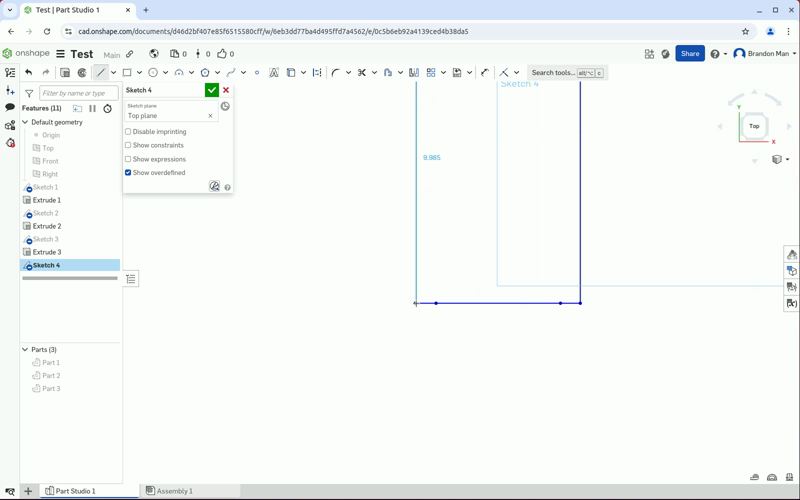
scroll(6)
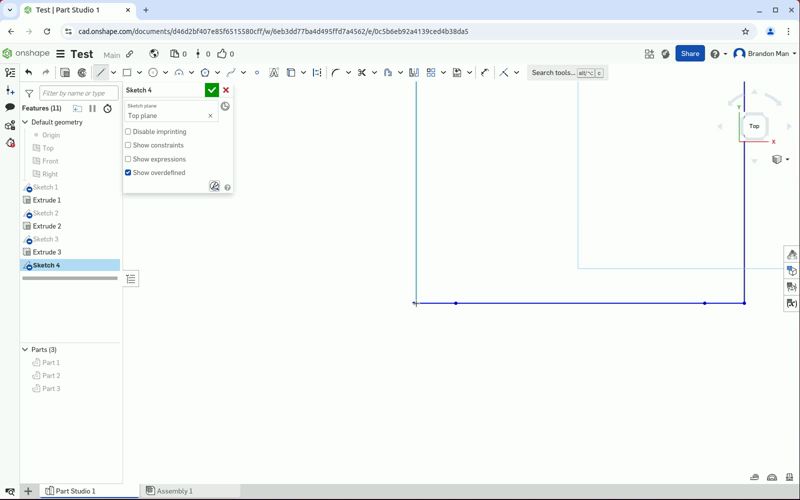
key_up(shift)
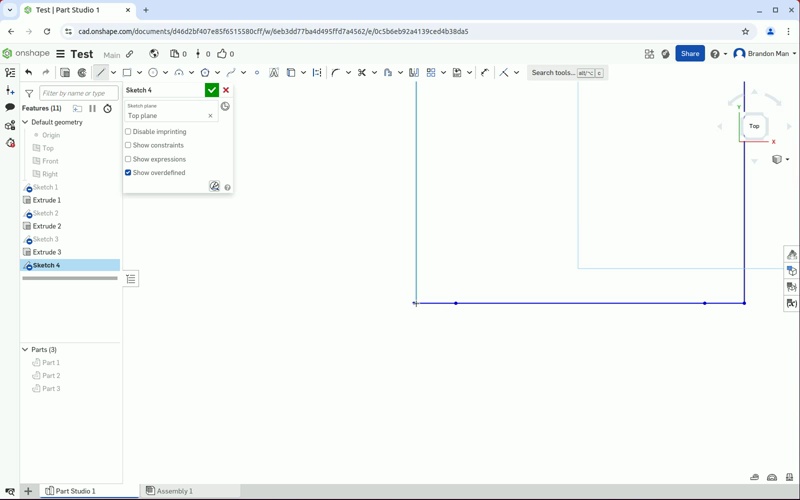
click(416, 303)
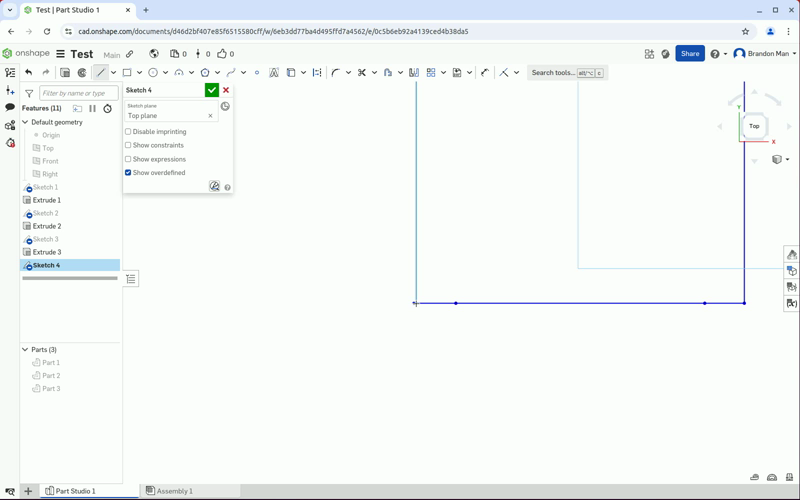
scroll(-6)
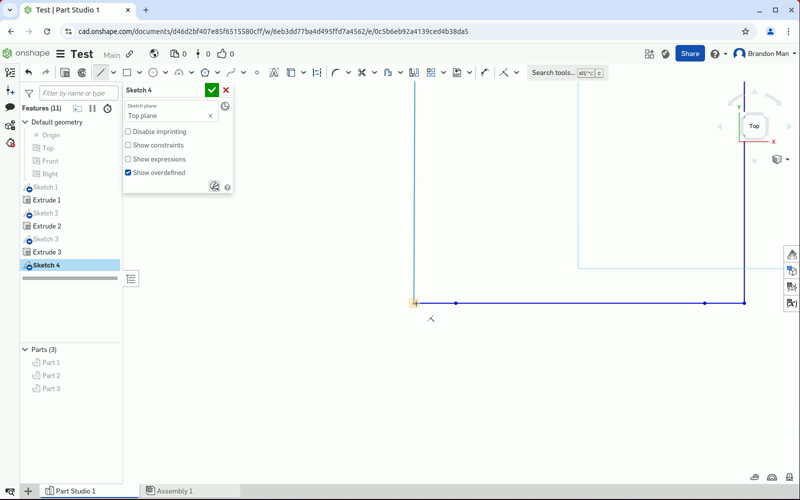
scroll(-6)
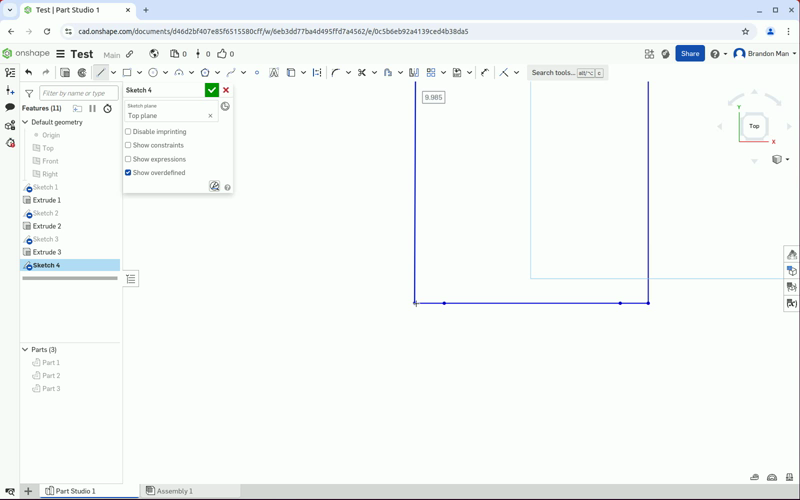
scroll(-6)
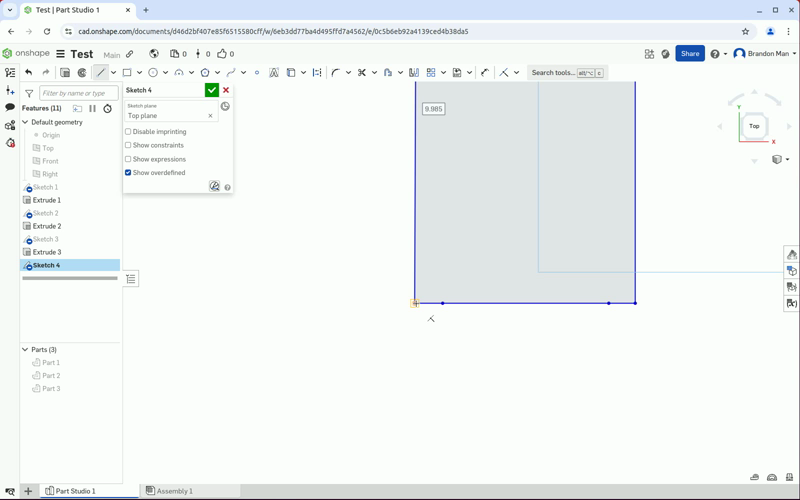
scroll(-6)
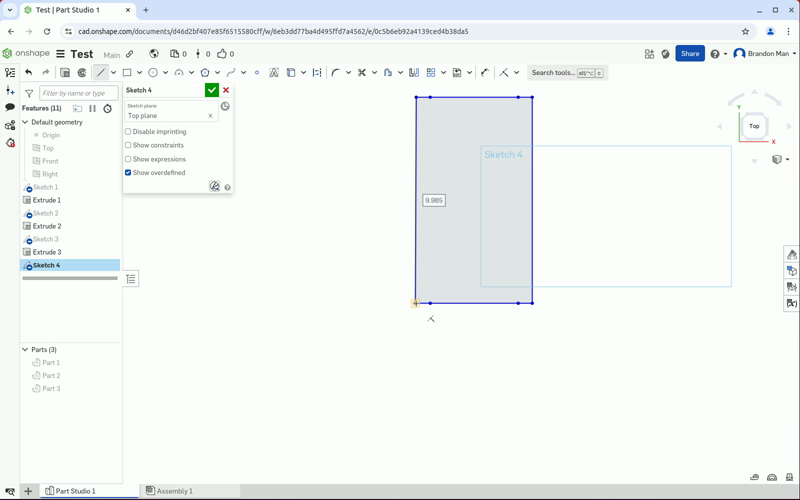
scroll(-6)
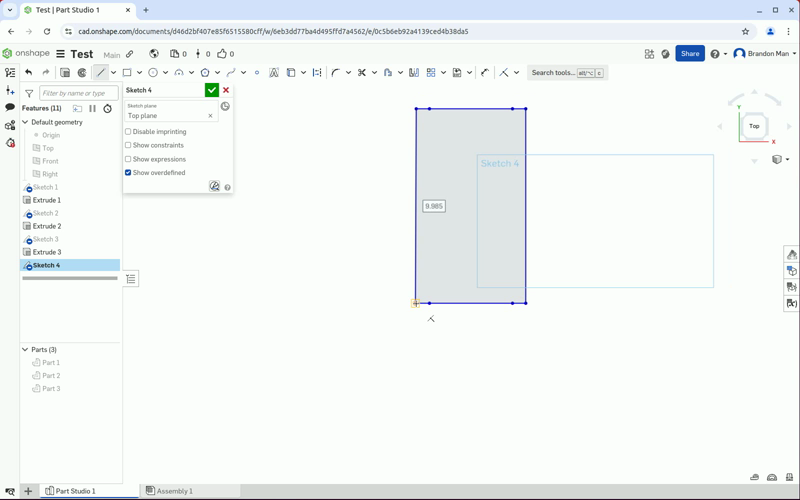
scroll(-6)
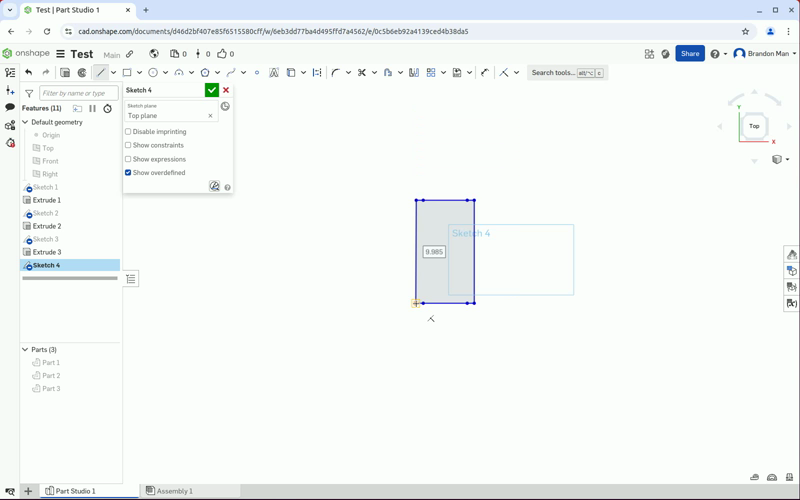
scroll(-6)
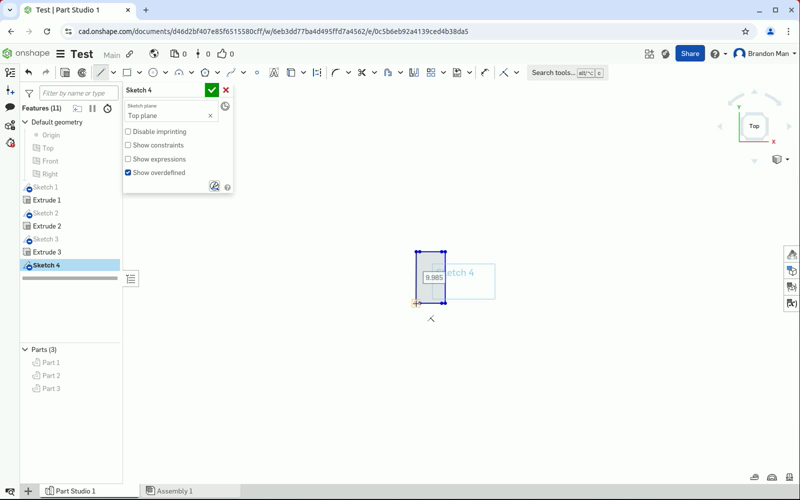
key(esc)
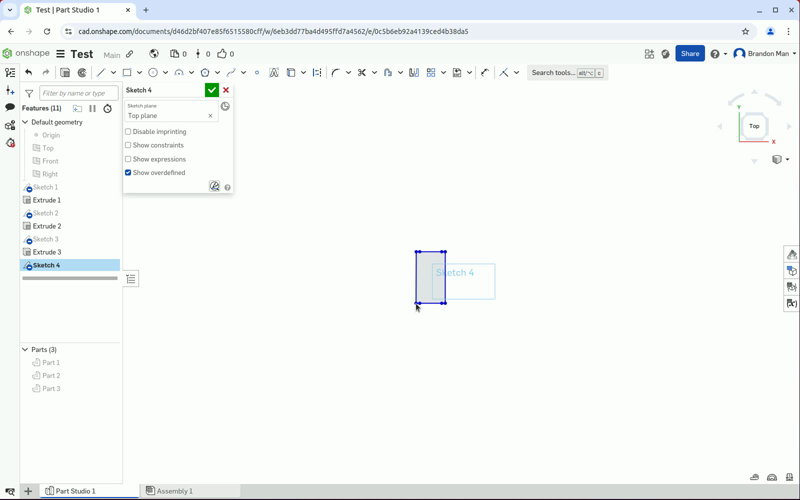
mouse_move(417, 261)
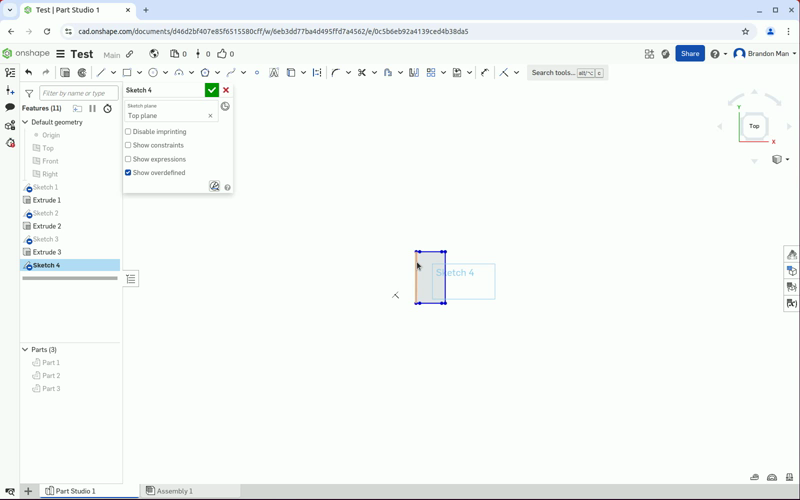
scroll(6)
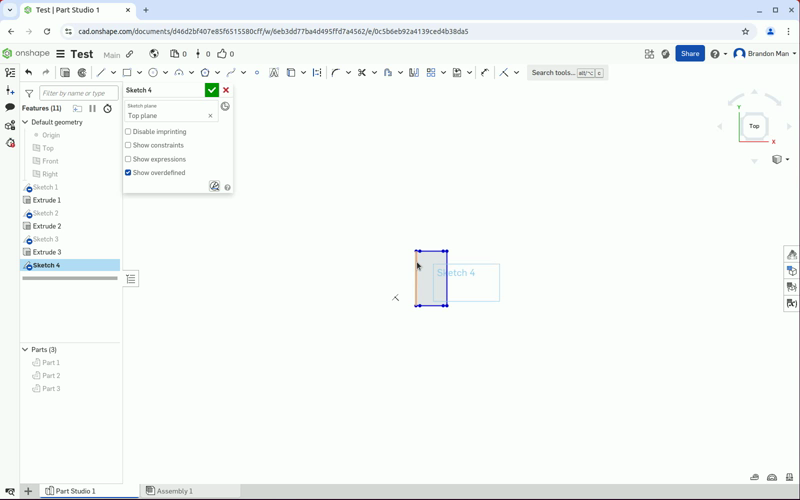
scroll(6)
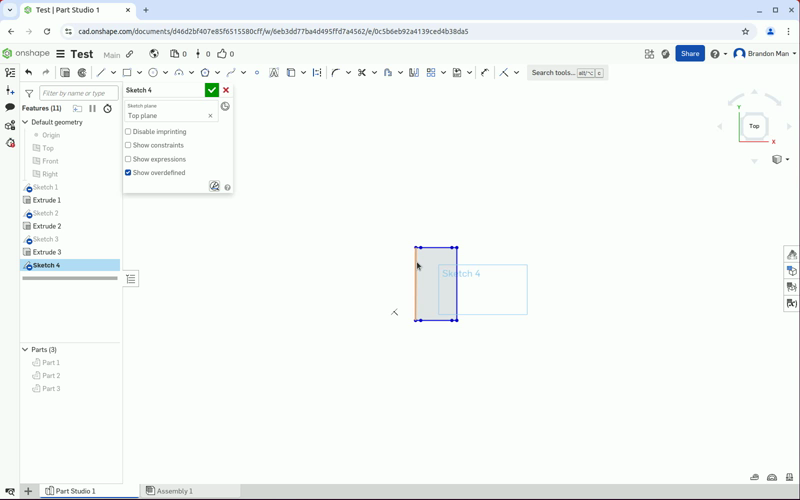
scroll(6)
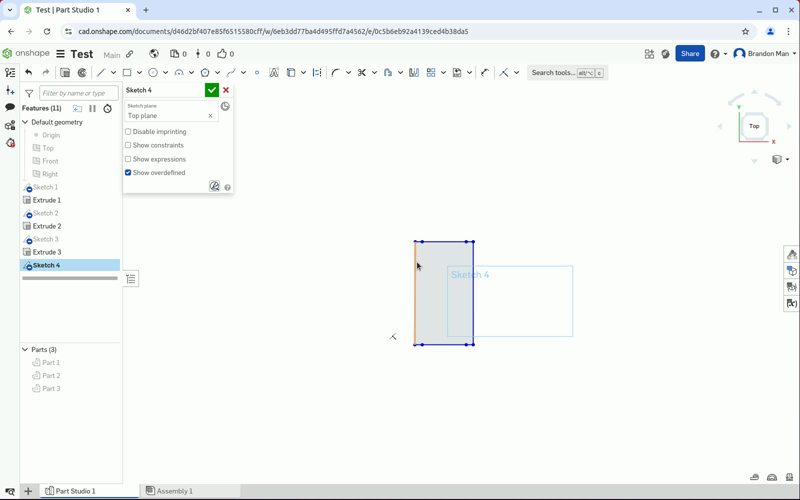
scroll(6)
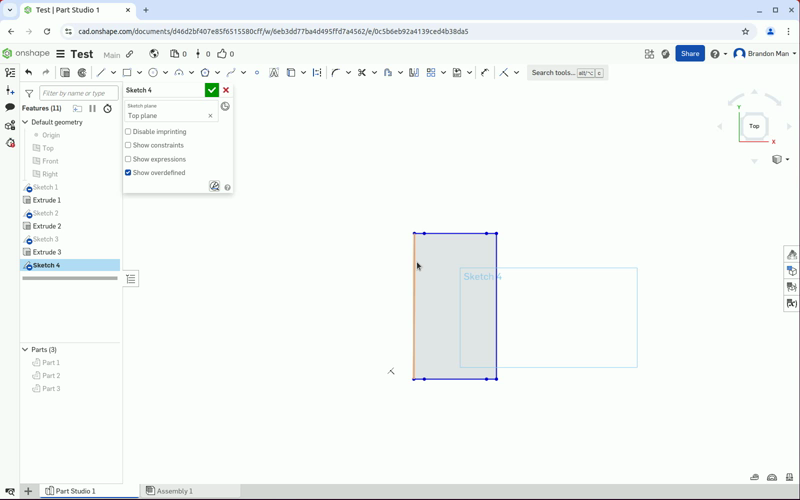
scroll(6)
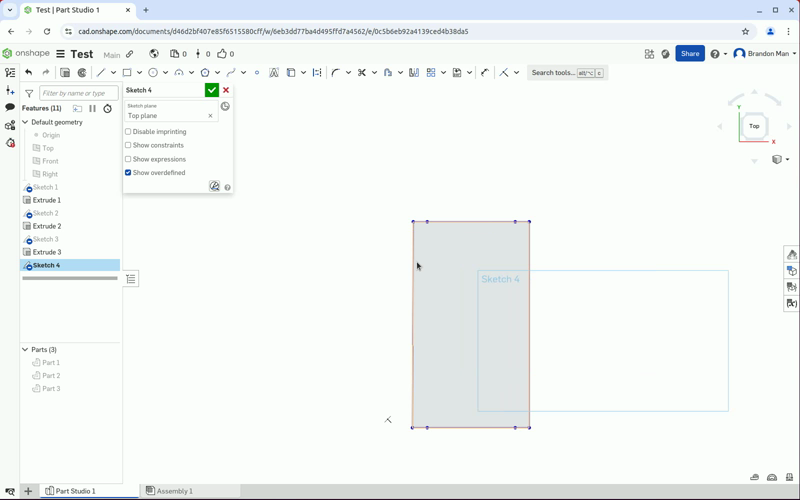
scroll(6)
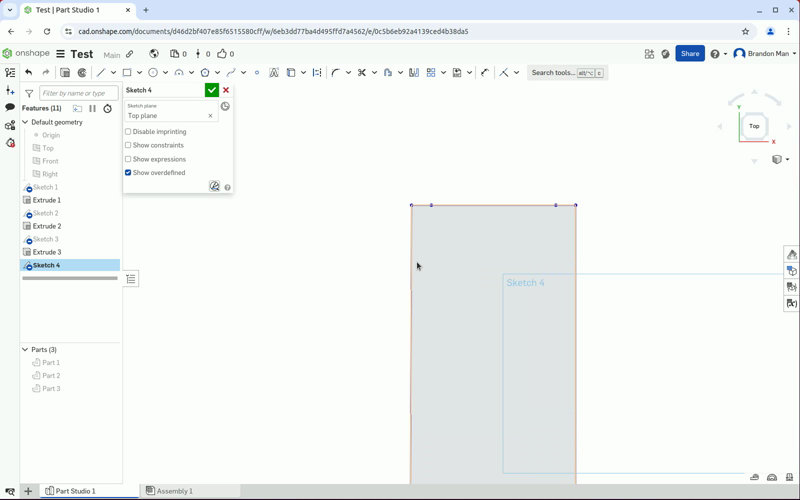
scroll(6)
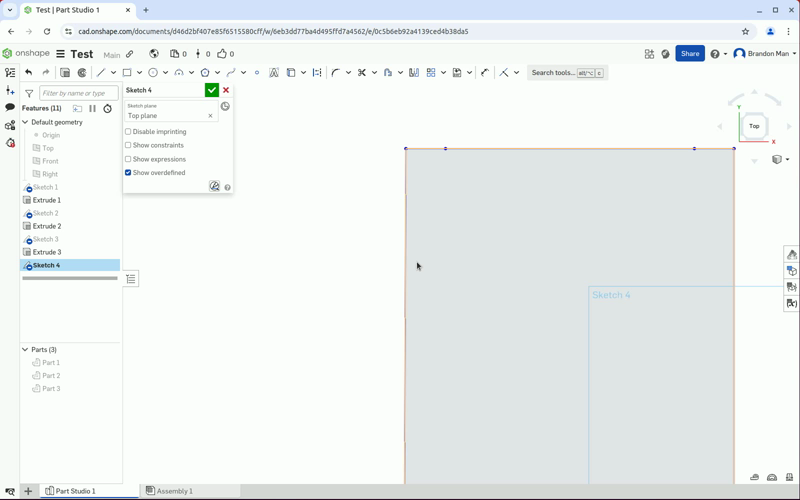
click(417, 261)
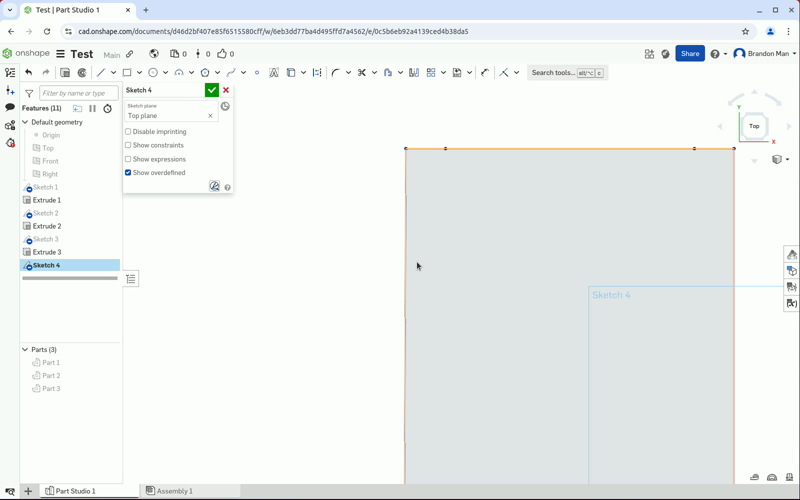
scroll(-6)
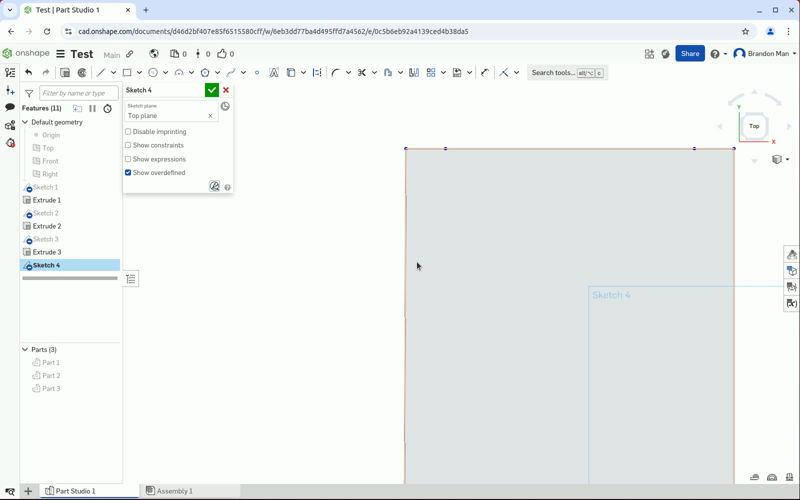
scroll(-6)
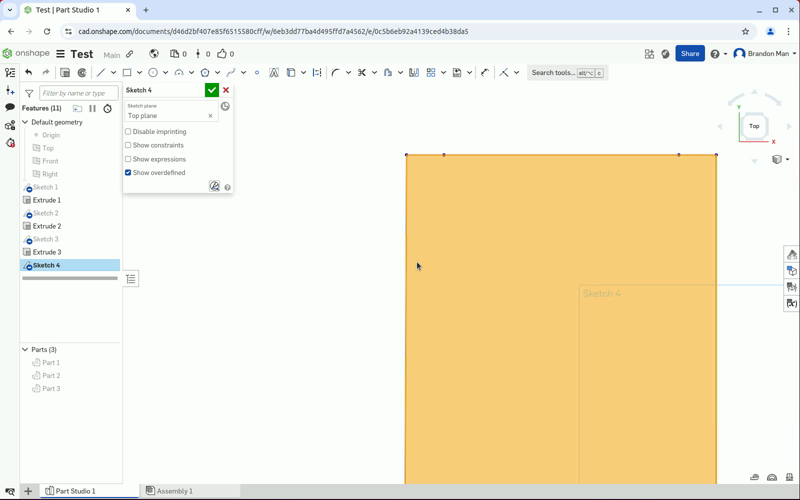
scroll(-6)
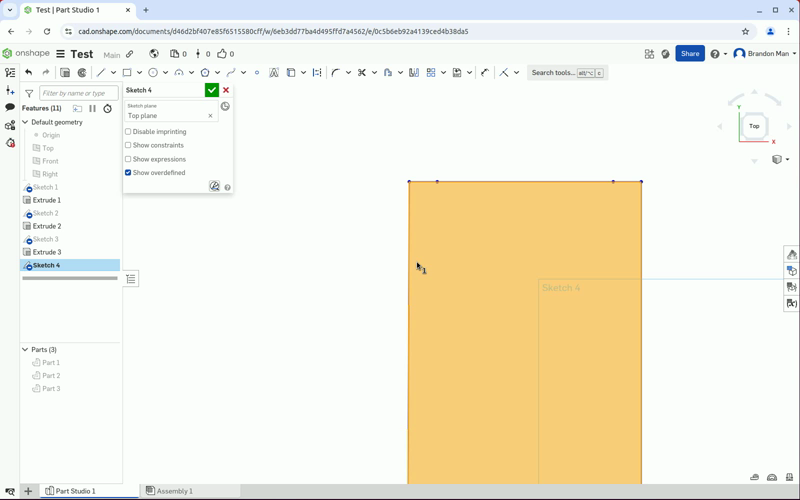
scroll(-6)
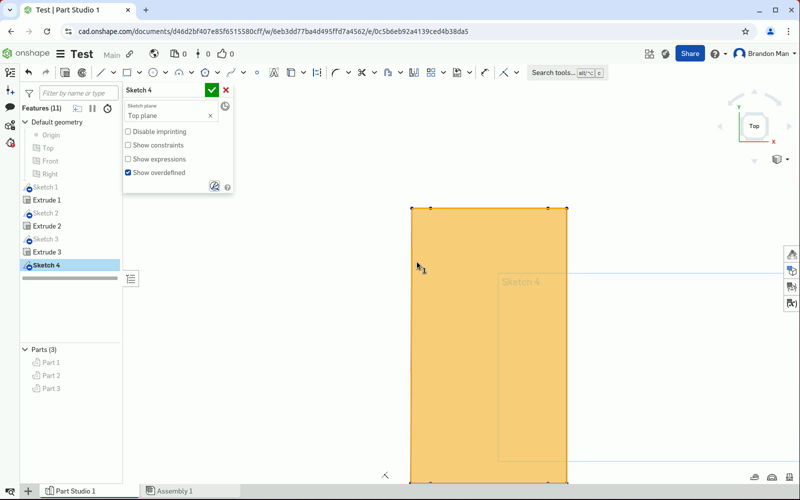
scroll(-6)
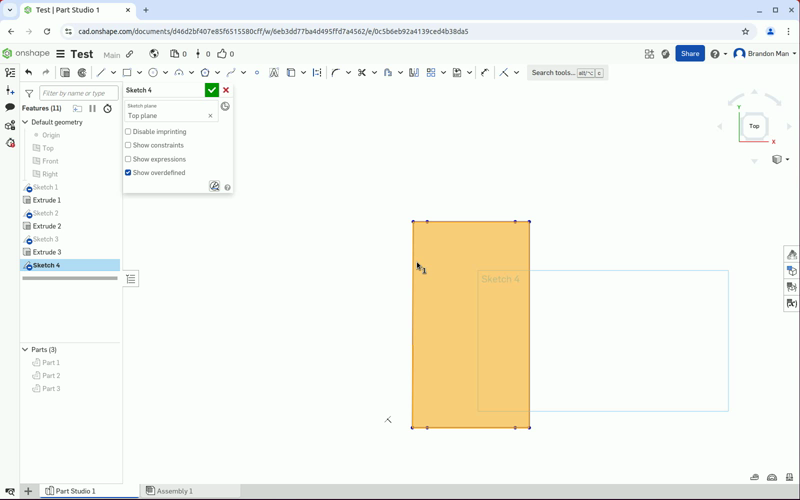
scroll(-6)
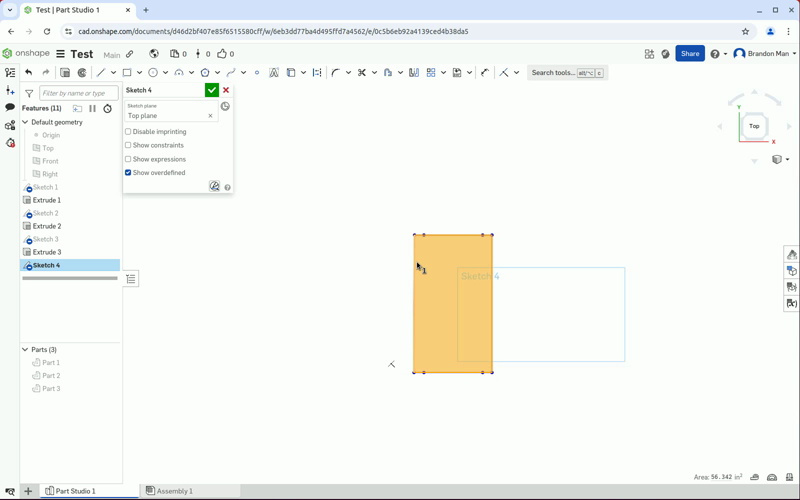
scroll(-6)
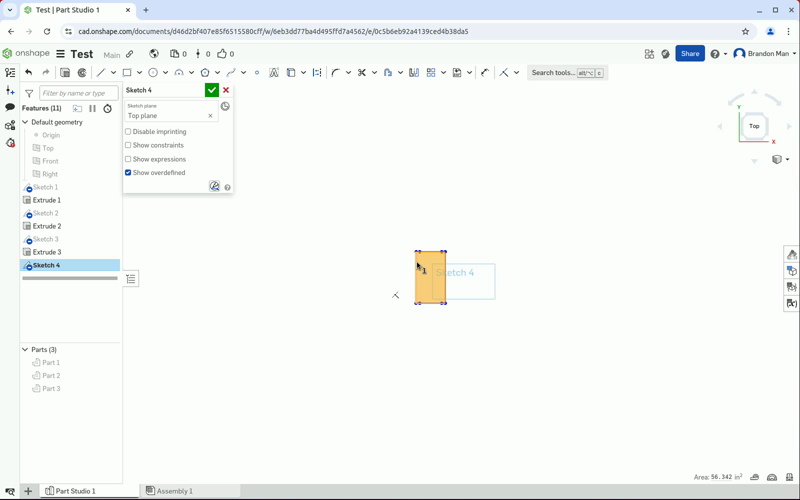
mouse_move(73, 352)
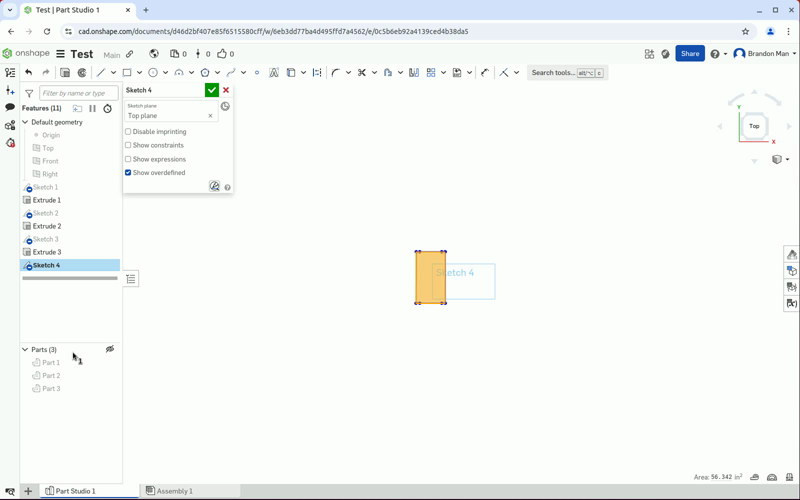
key(shift+y)
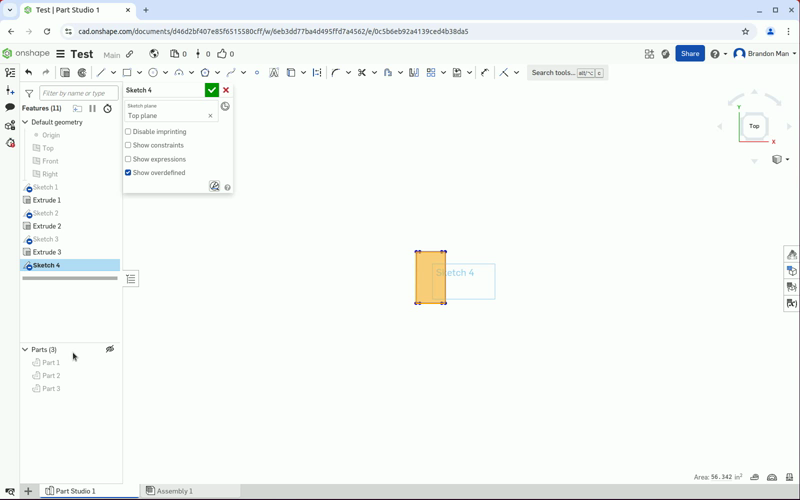
key(shift+e)
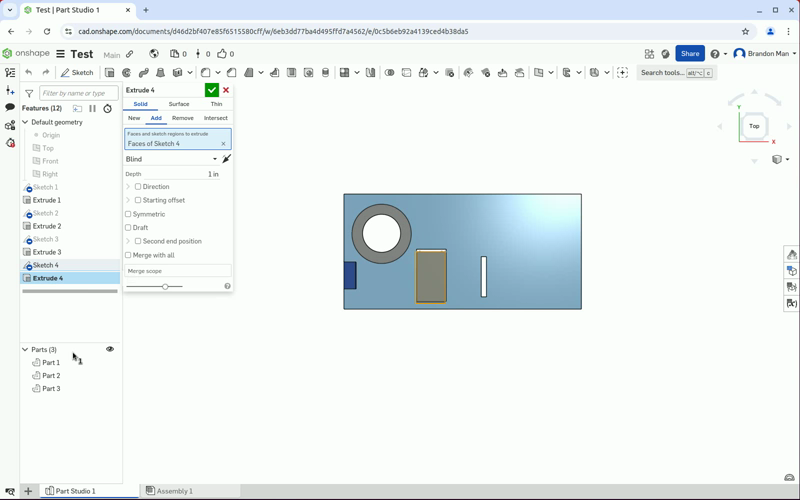
mouse_move(143, 106)
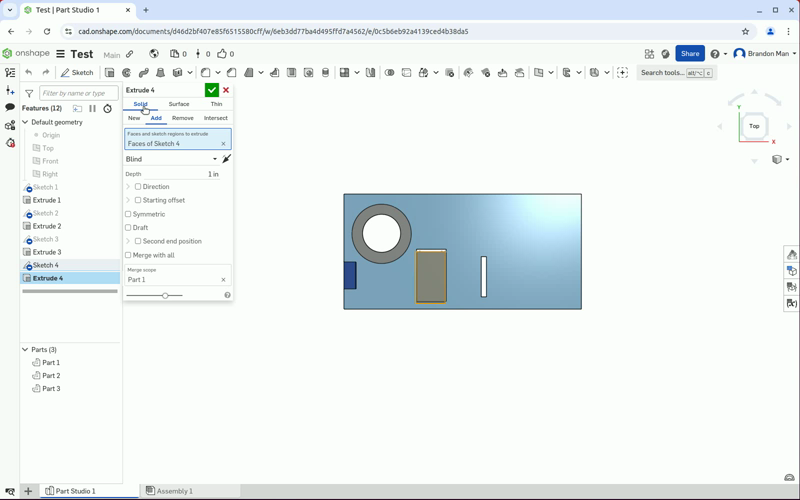
click(143, 106)
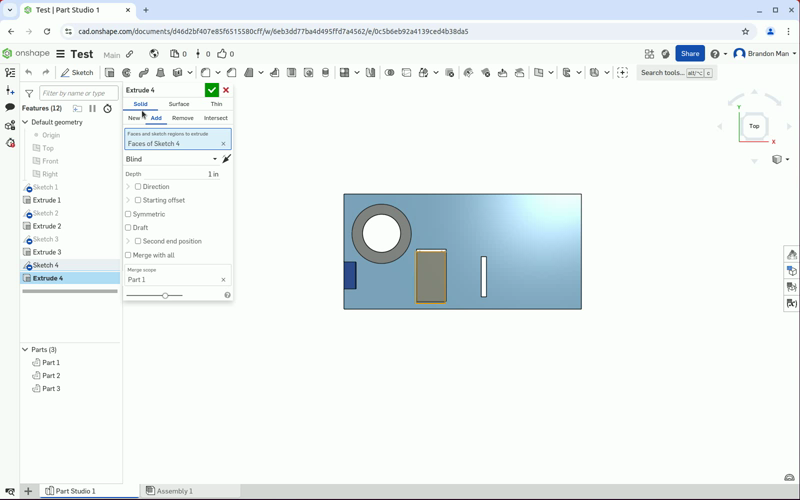
mouse_move(137, 120)
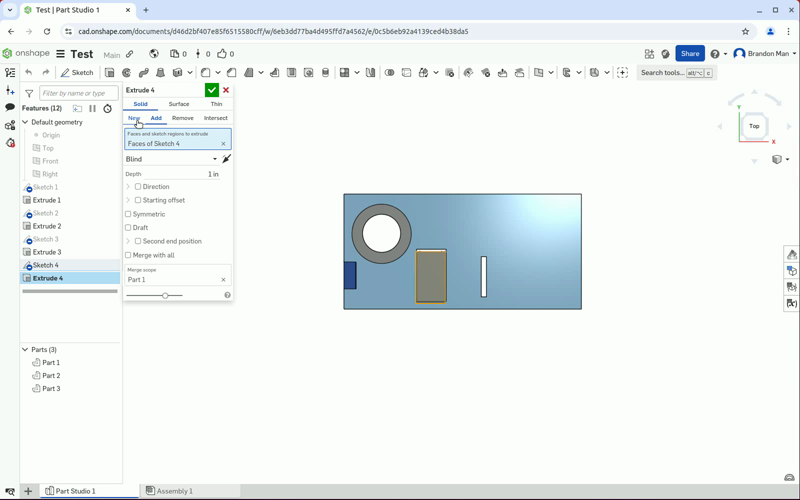
click(137, 120)
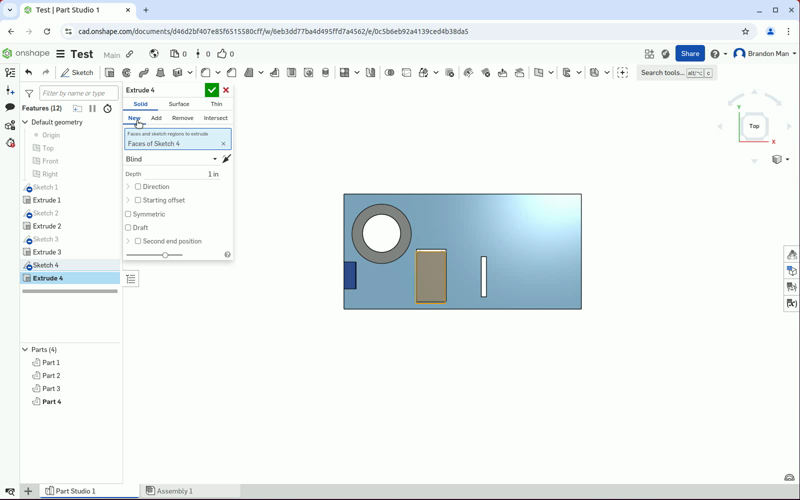
key(tab, 4)
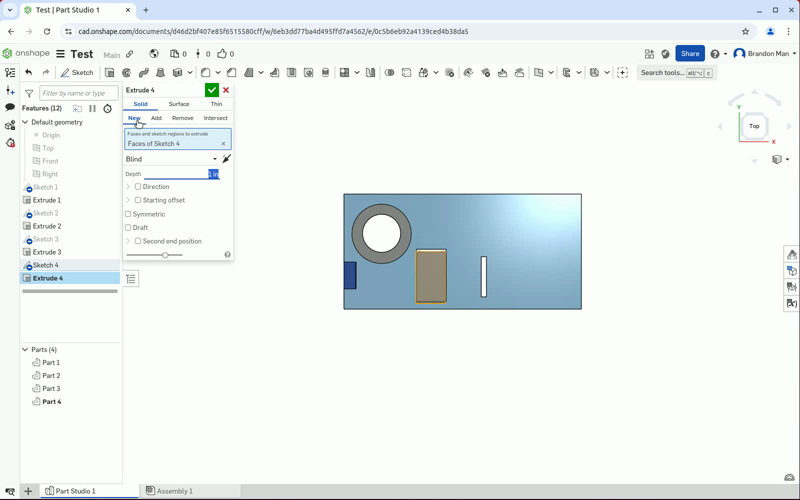
text(0.481)
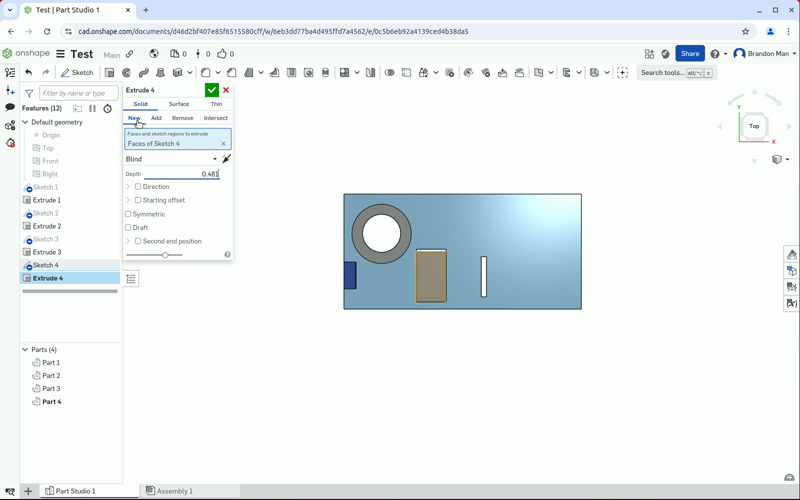
key(enter)
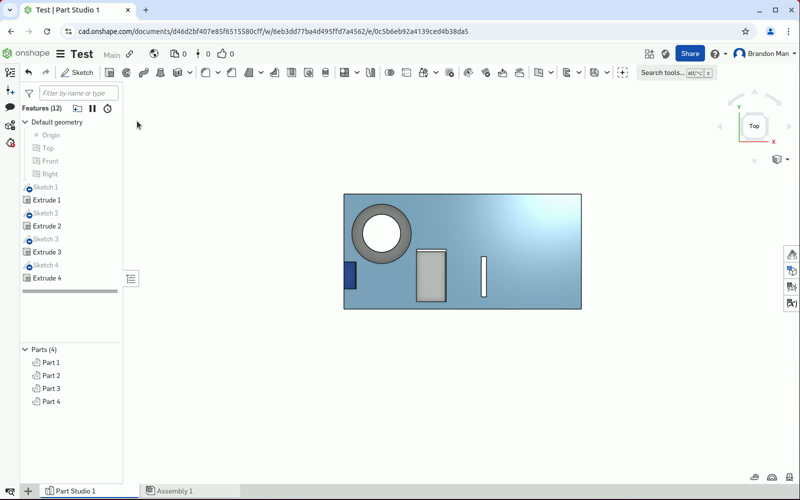
key(shift+h)
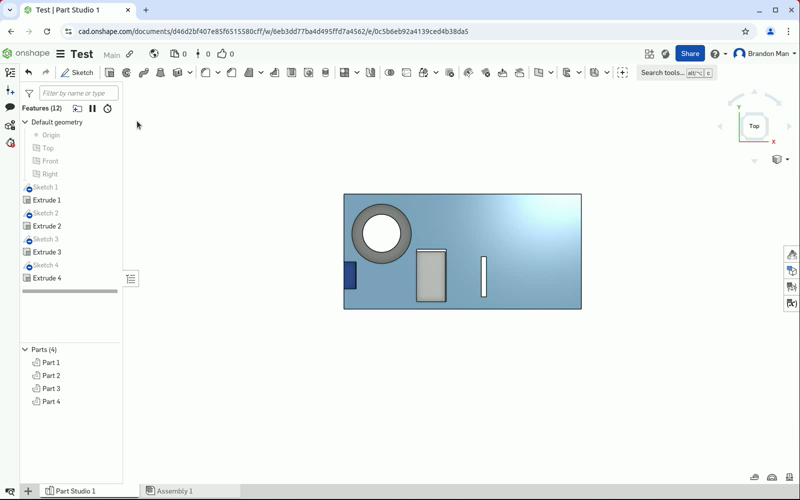
key(shift+h)
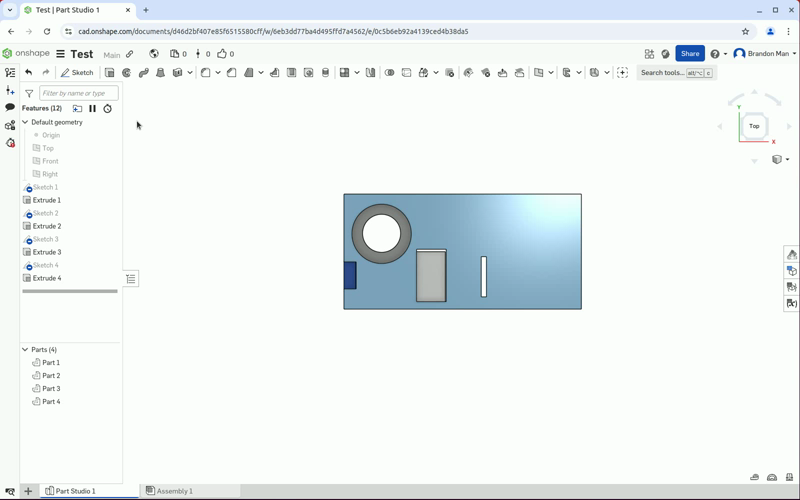
mouse_move(73, 189)
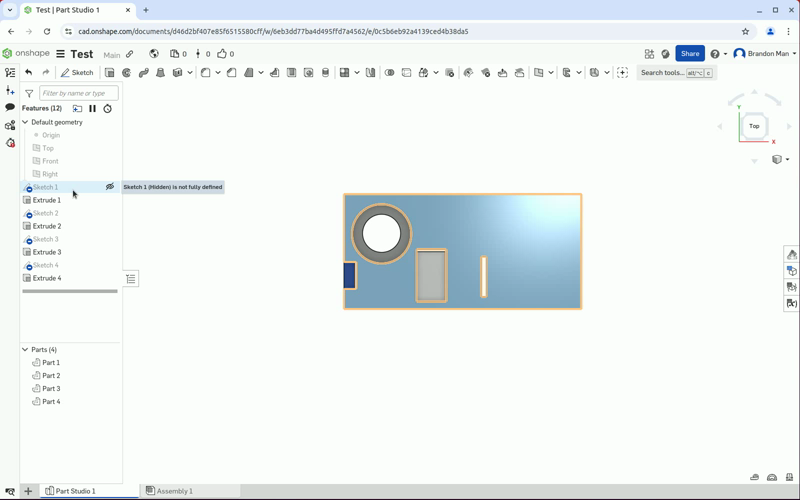
click(73, 189)
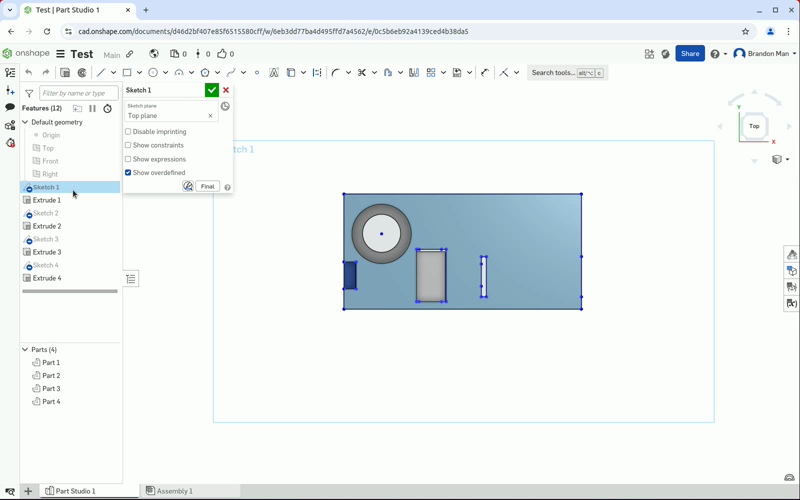
mouse_move(229, 92)
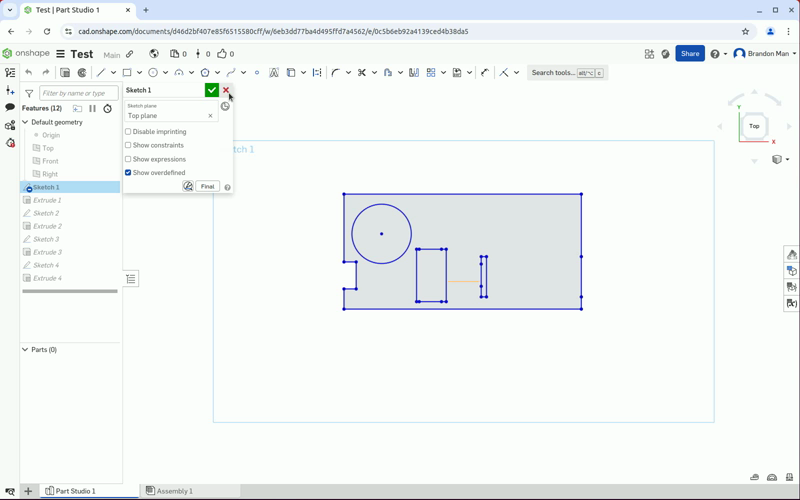
click(229, 92)
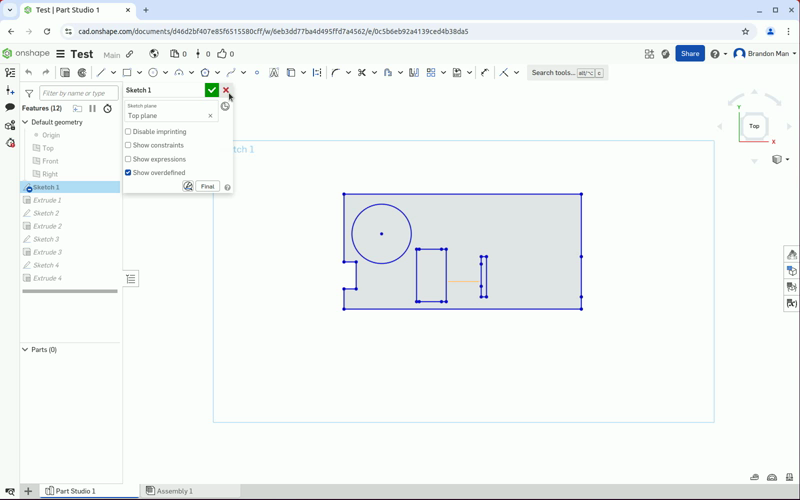
key(shift+s)
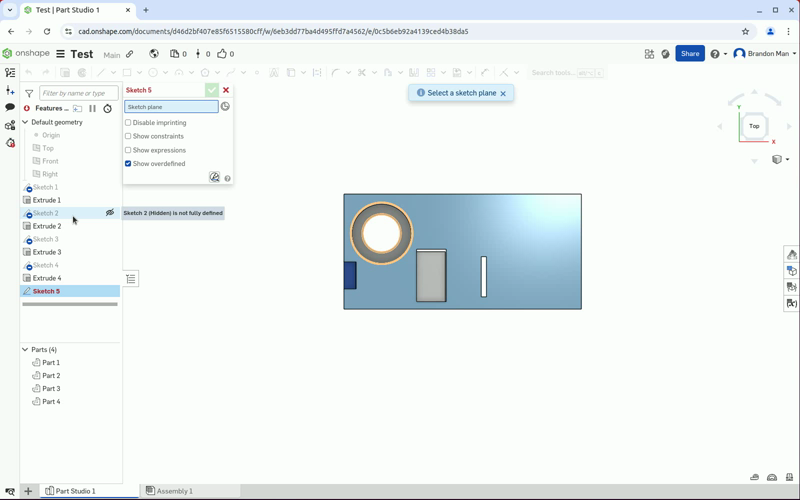
scroll(3)
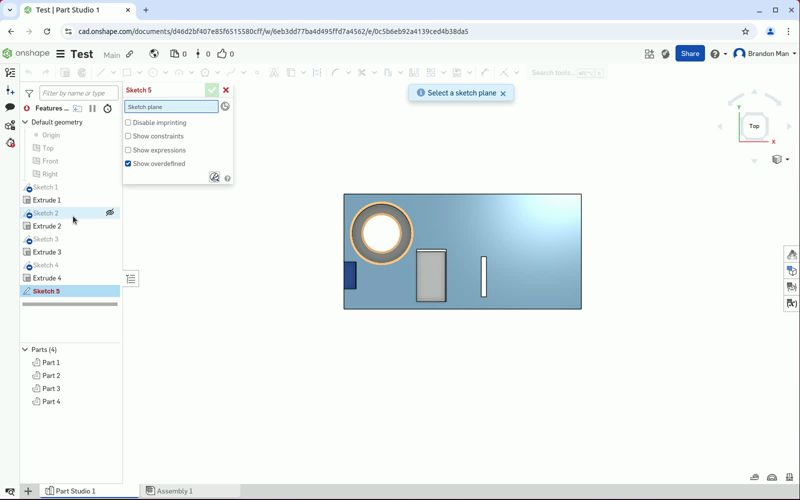
mouse_move(73, 150)
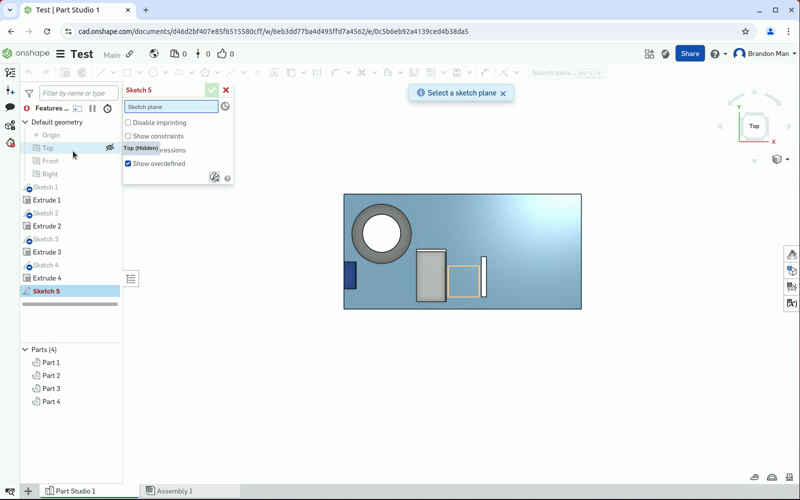
click(73, 150)
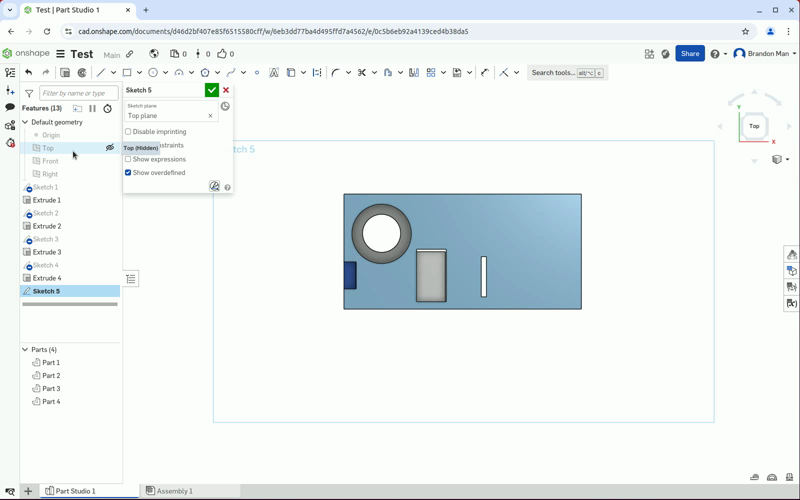
mouse_move(73, 352)
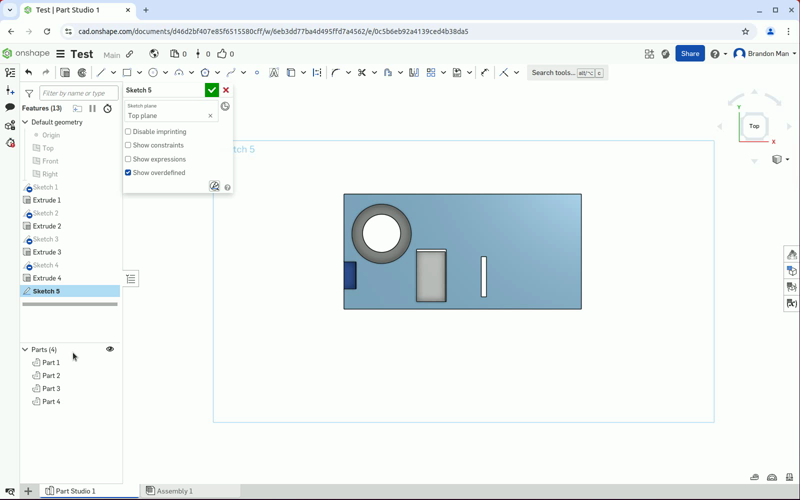
key(y)
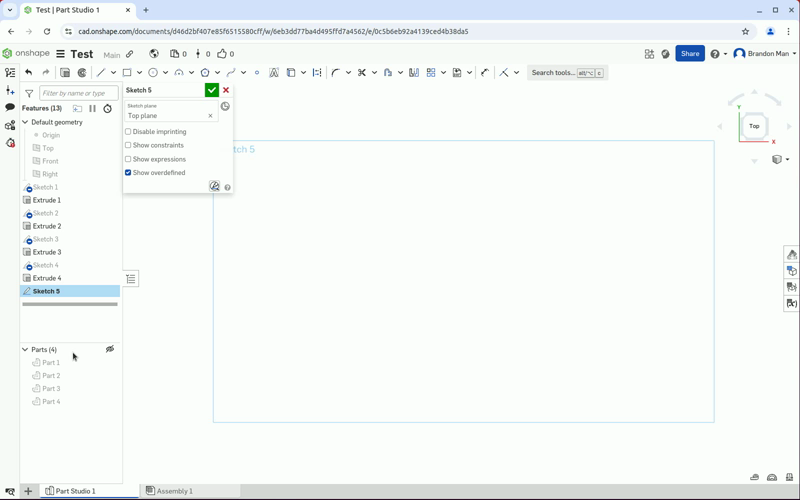
key(l)
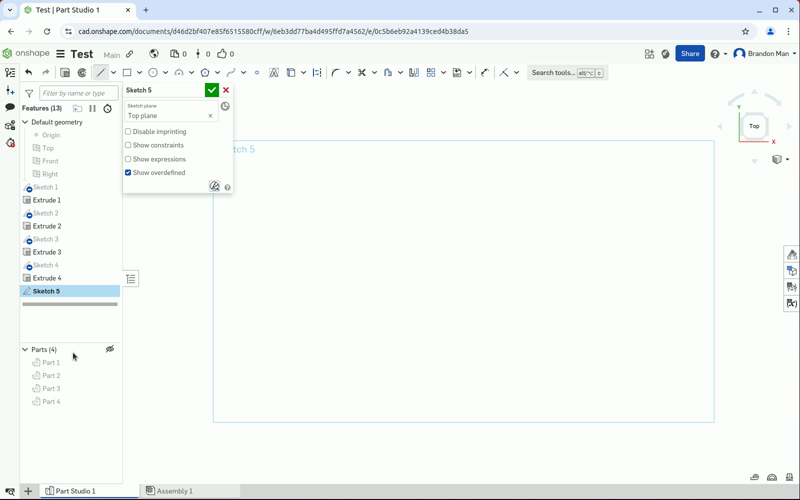
key_down(shift)
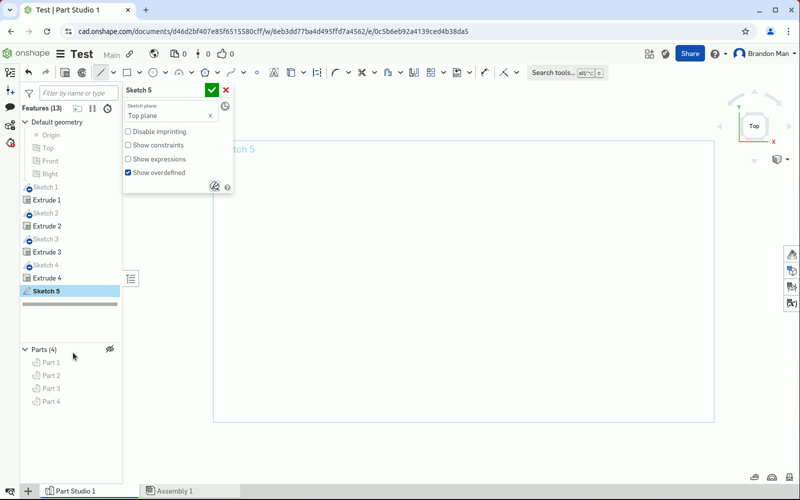
mouse_move(478, 297)
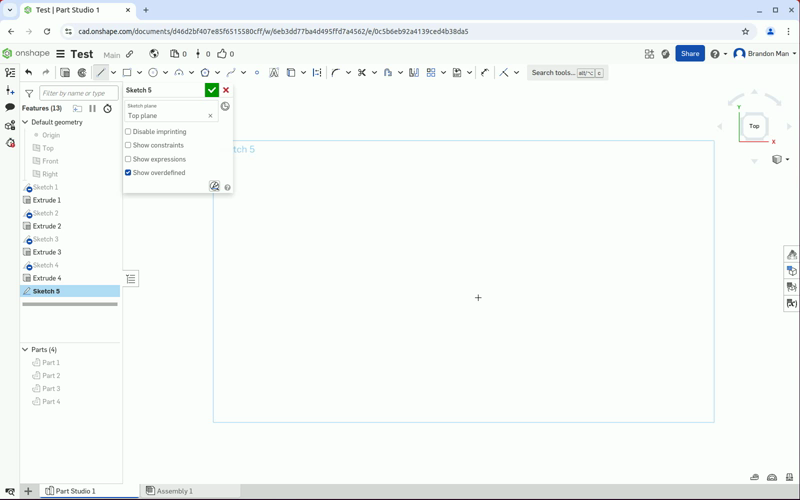
click(478, 297)
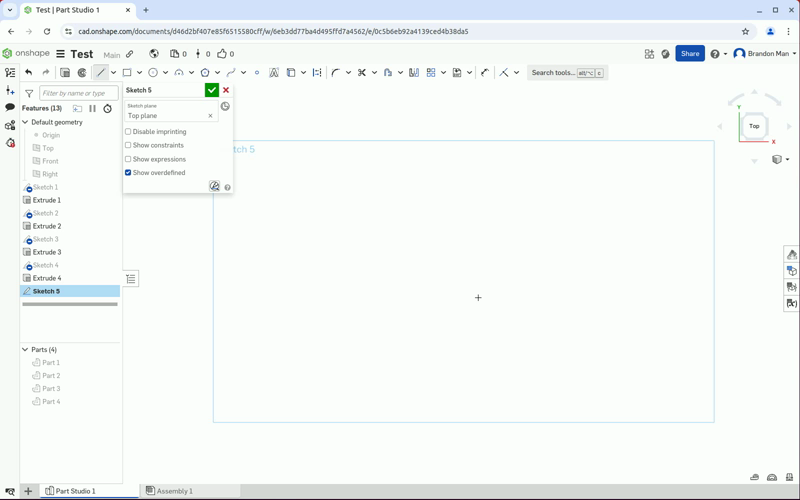
key_up(shift)
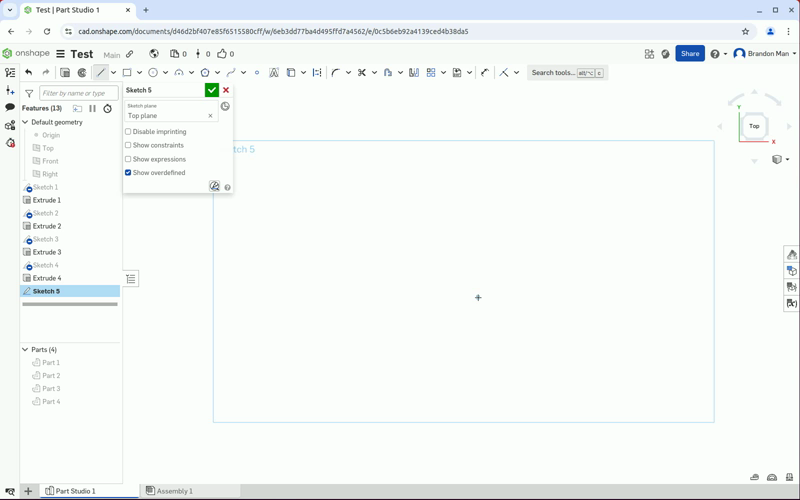
key_down(shift)
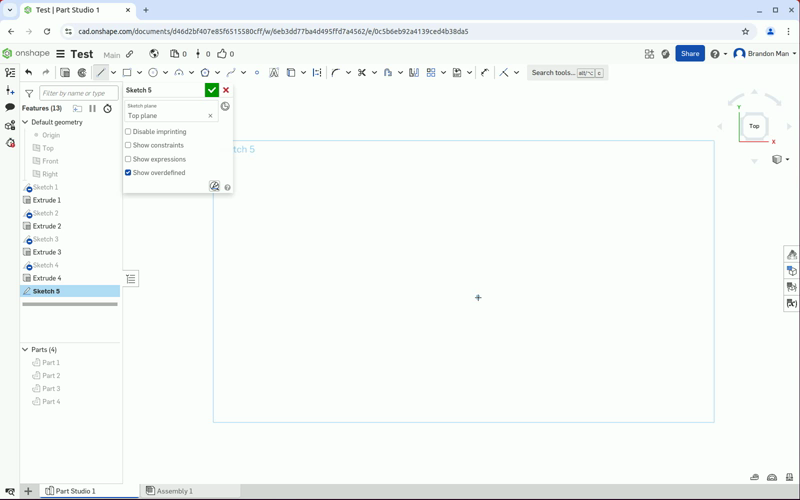
mouse_move(508, 297)
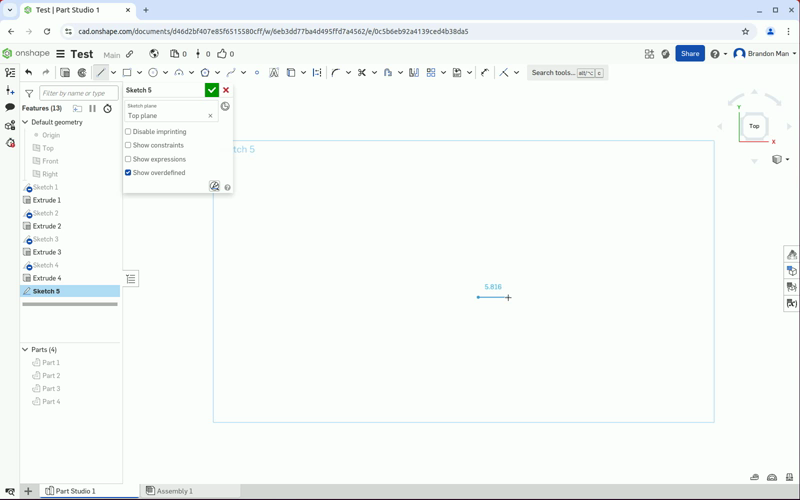
mouse_move(484, 297)
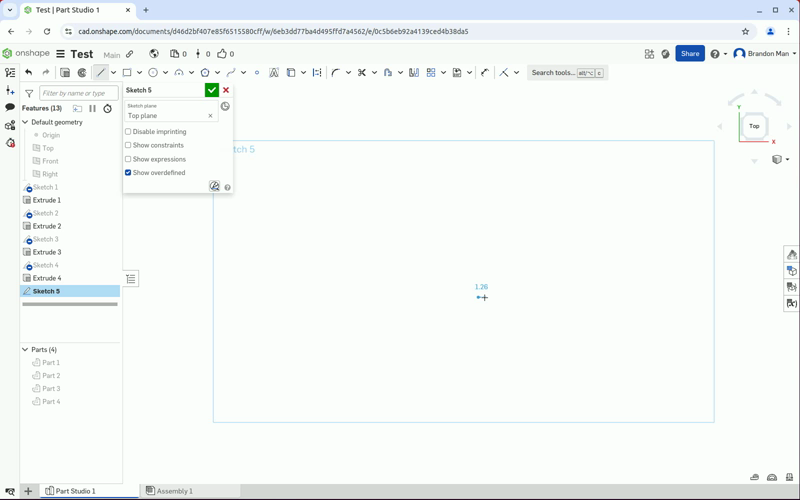
scroll(6)
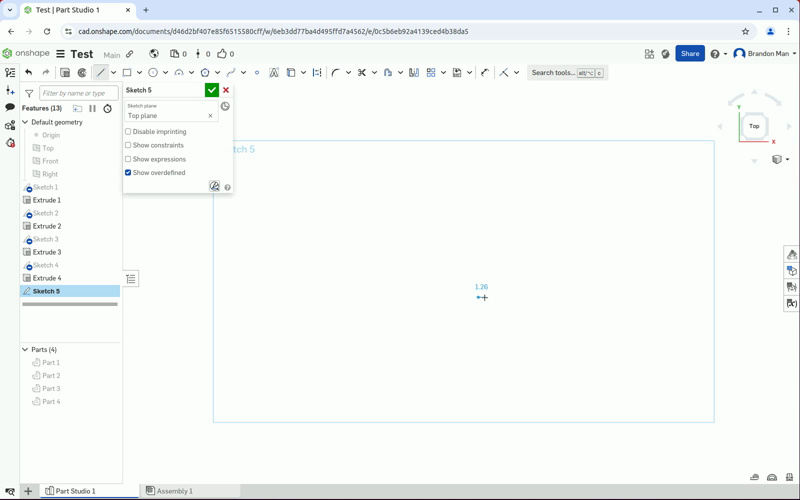
scroll(6)
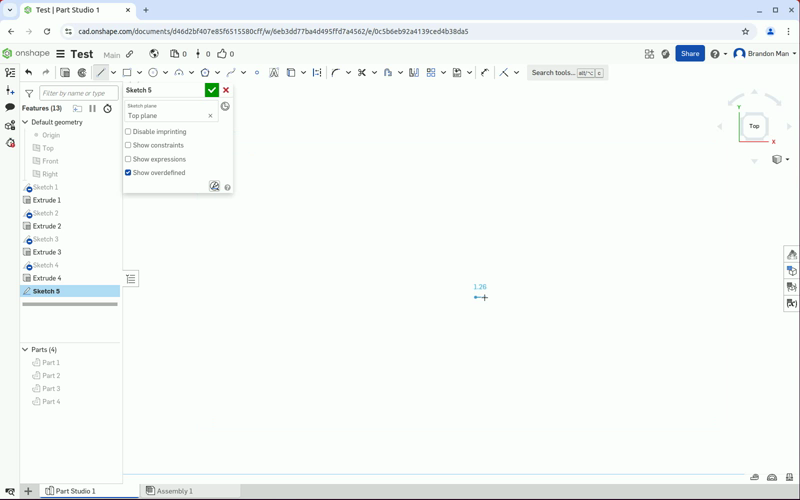
scroll(6)
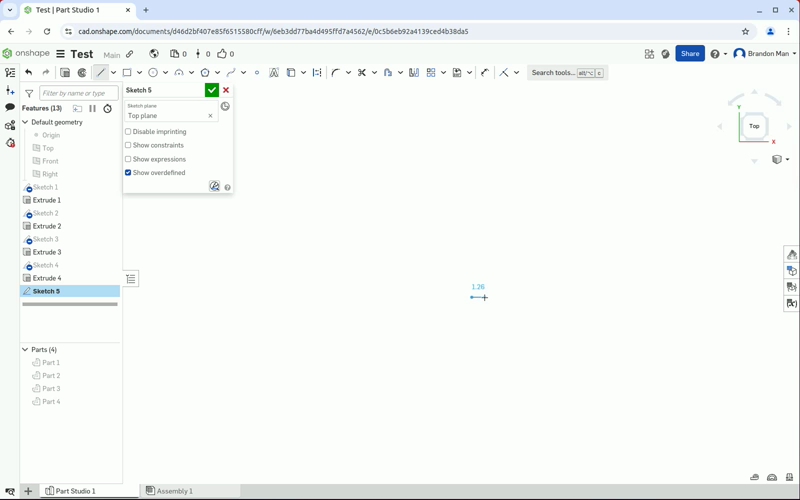
scroll(6)
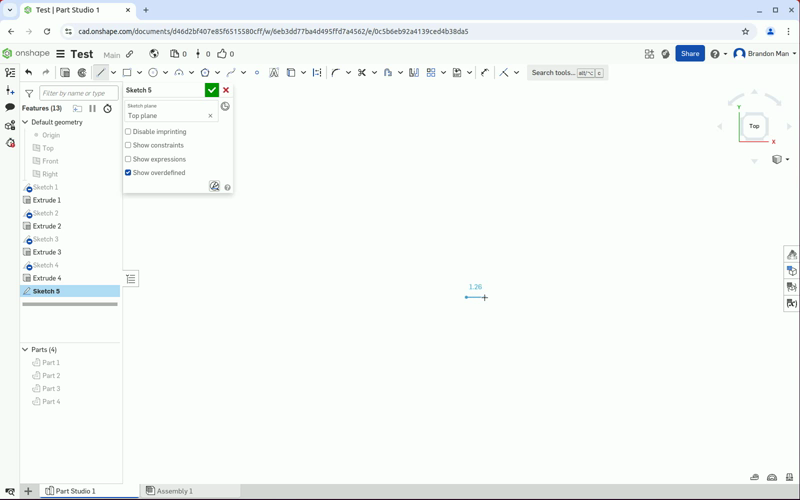
scroll(6)
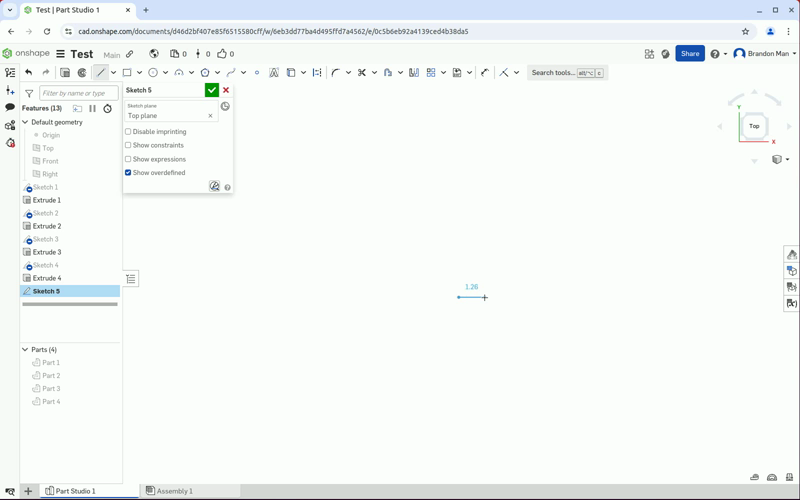
scroll(6)
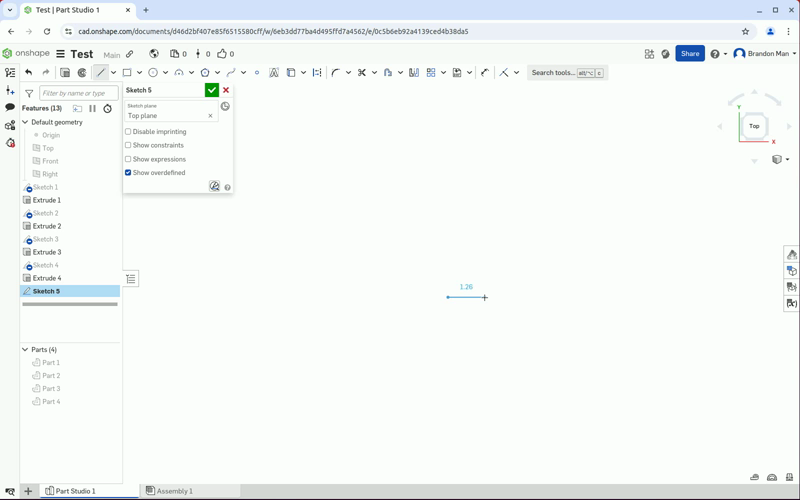
scroll(6)
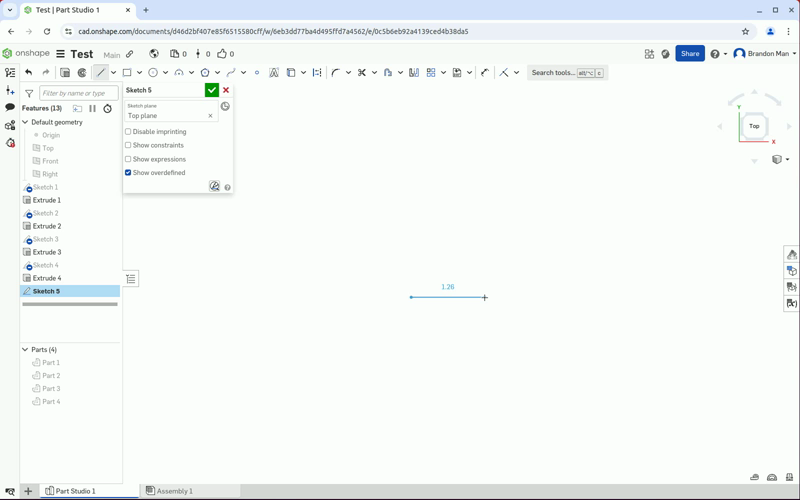
click(484, 297)
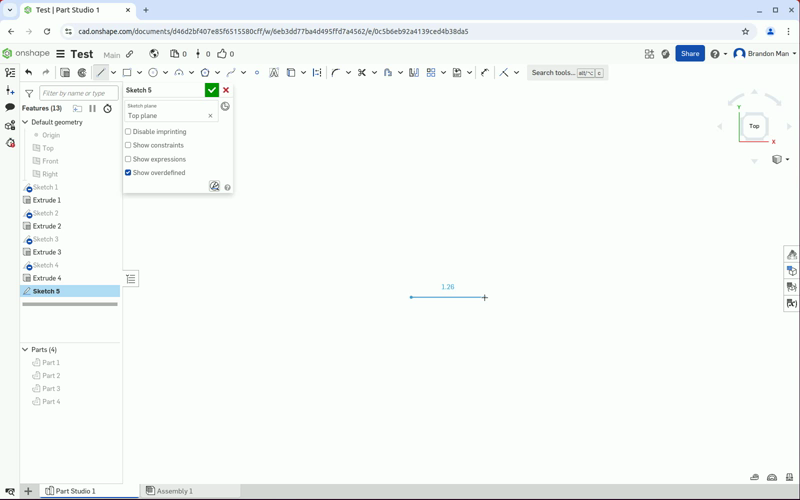
scroll(-6)
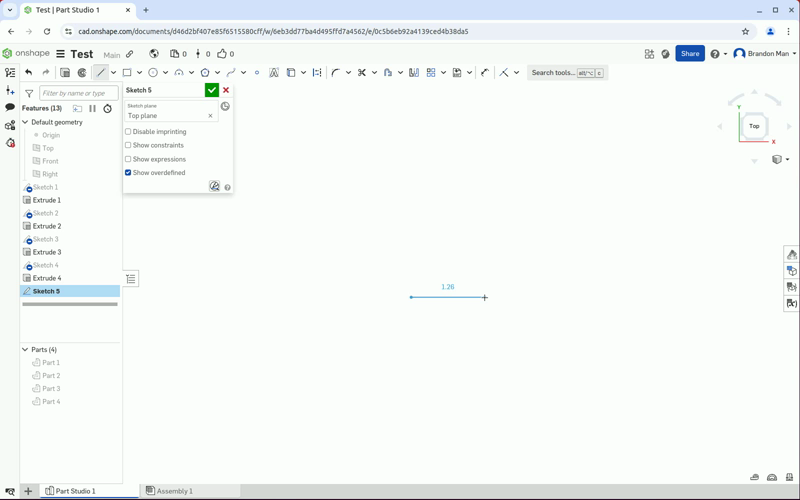
scroll(-6)
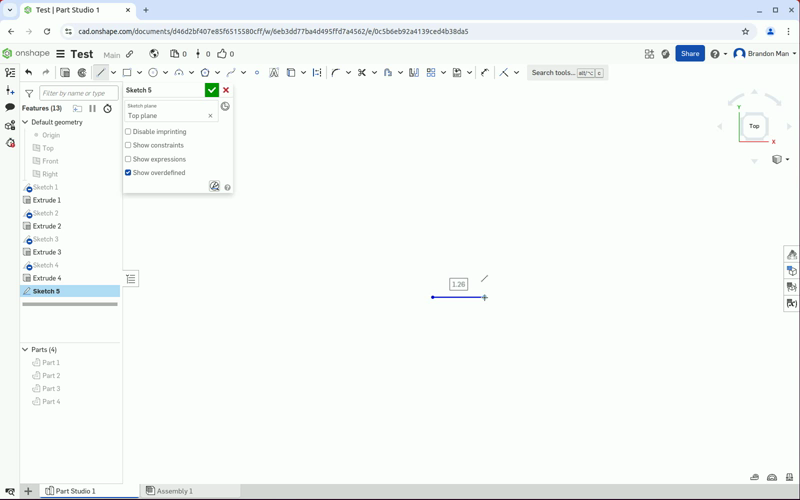
scroll(-6)
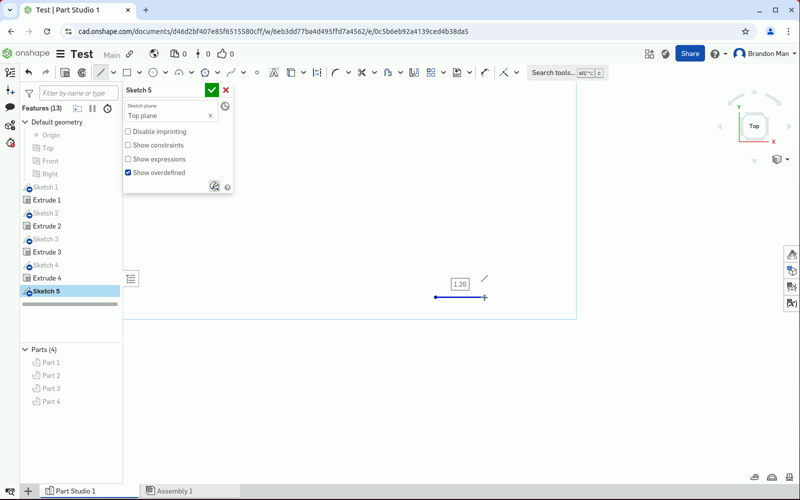
scroll(-6)
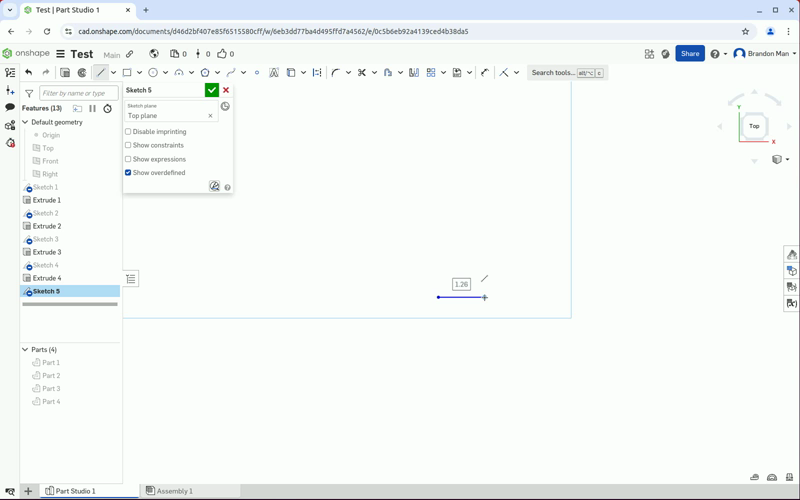
scroll(-6)
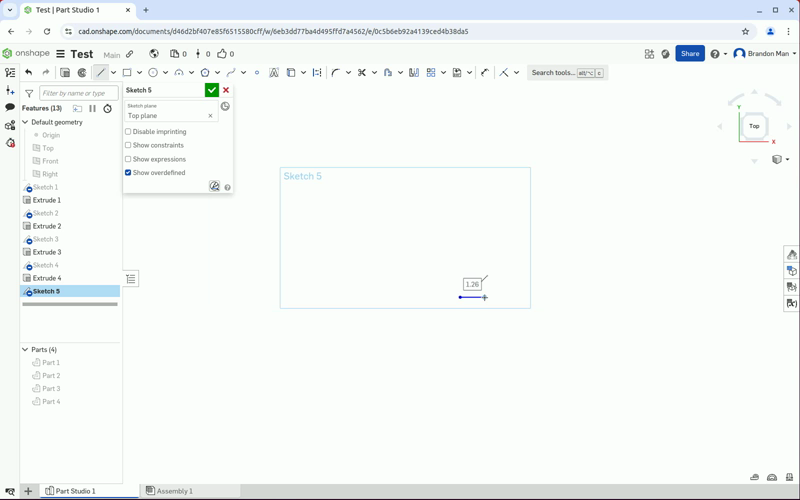
scroll(-6)
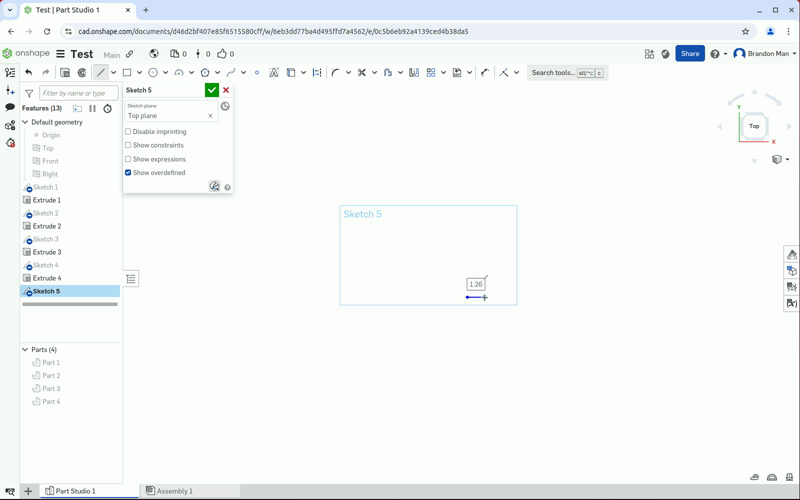
scroll(-6)
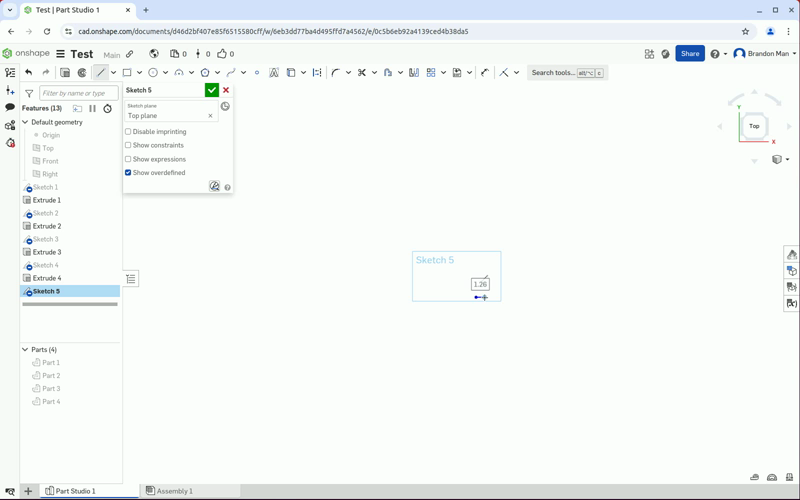
key_up(shift)
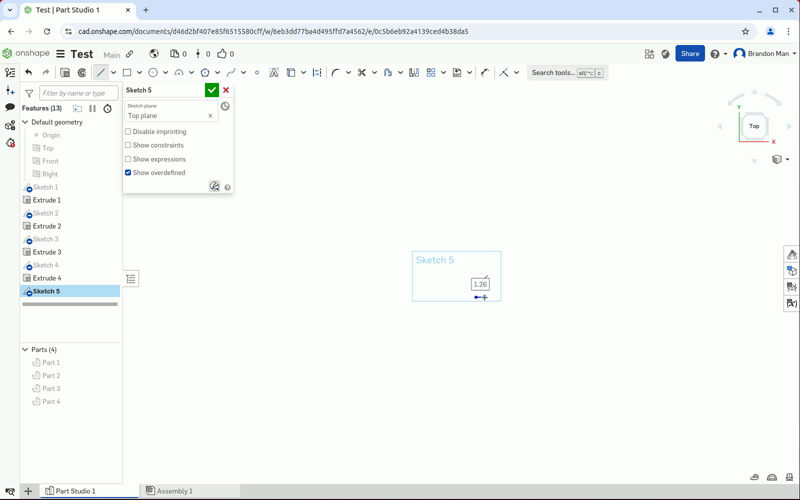
key_down(shift)
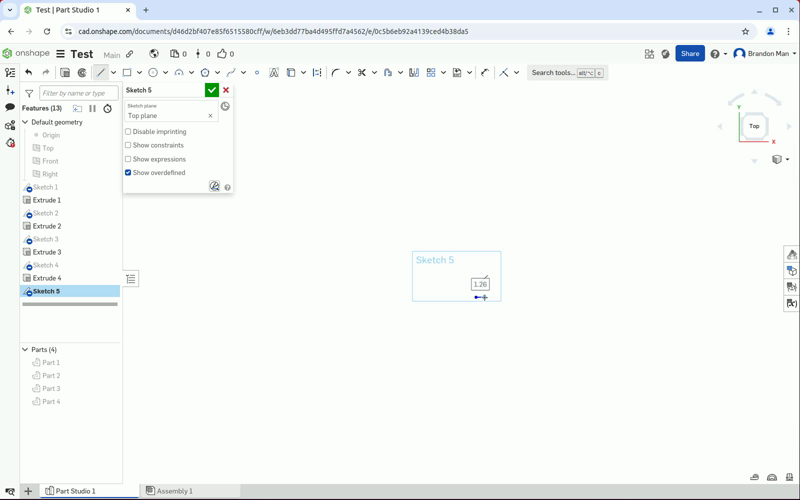
mouse_move(514, 297)
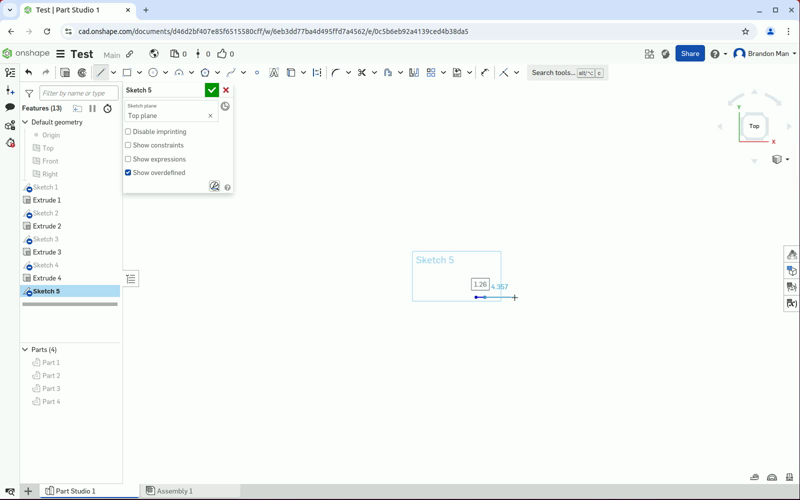
mouse_move(484, 257)
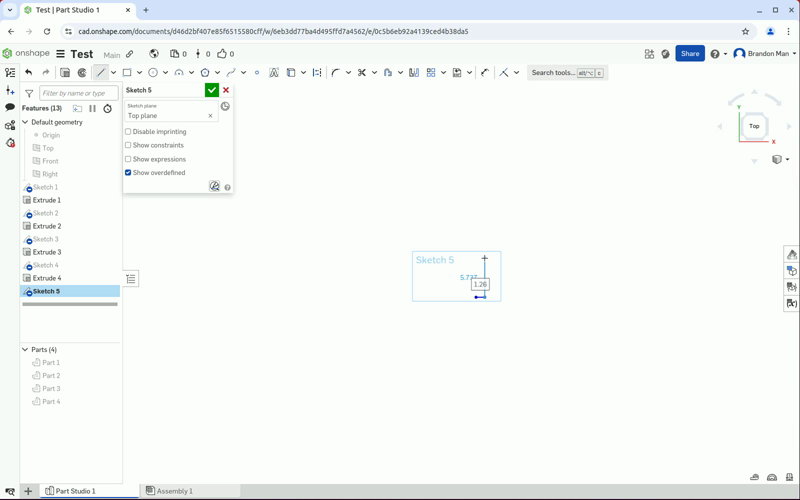
click(484, 257)
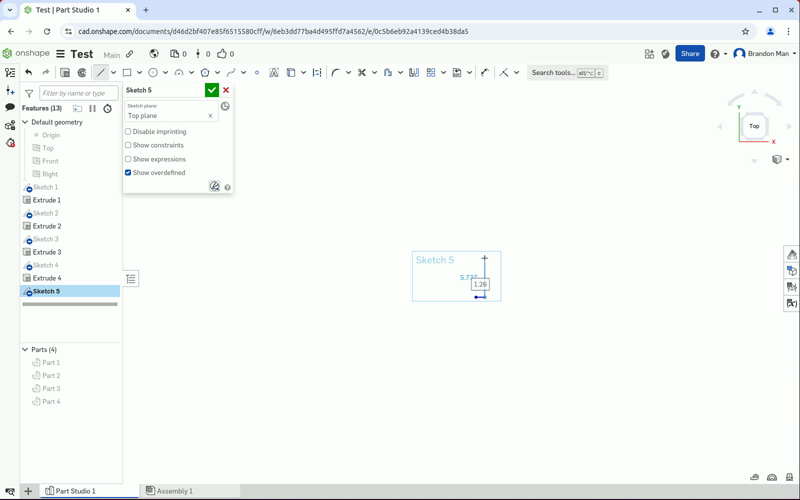
key_up(shift)
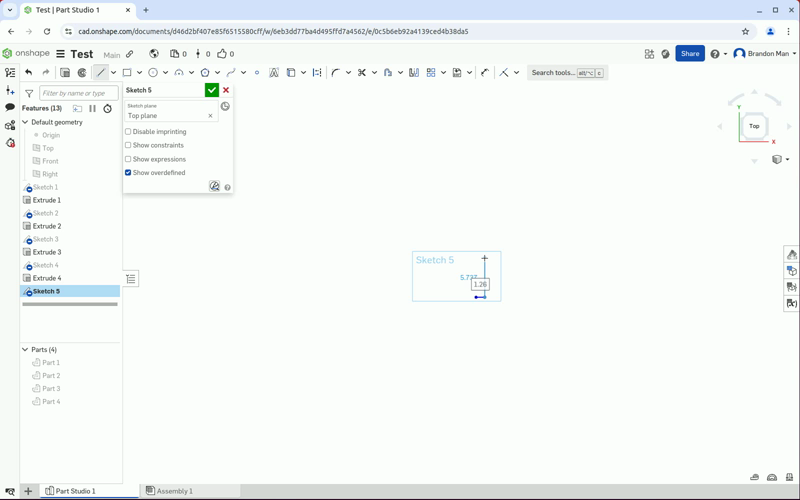
key_down(shift)
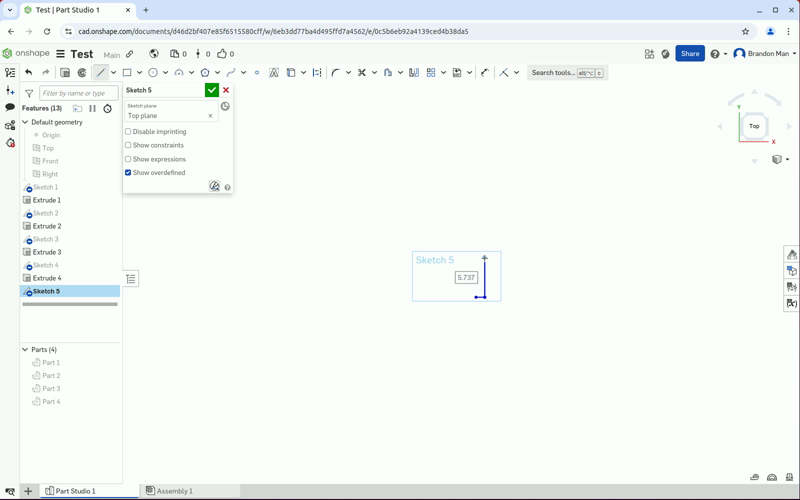
mouse_move(514, 257)
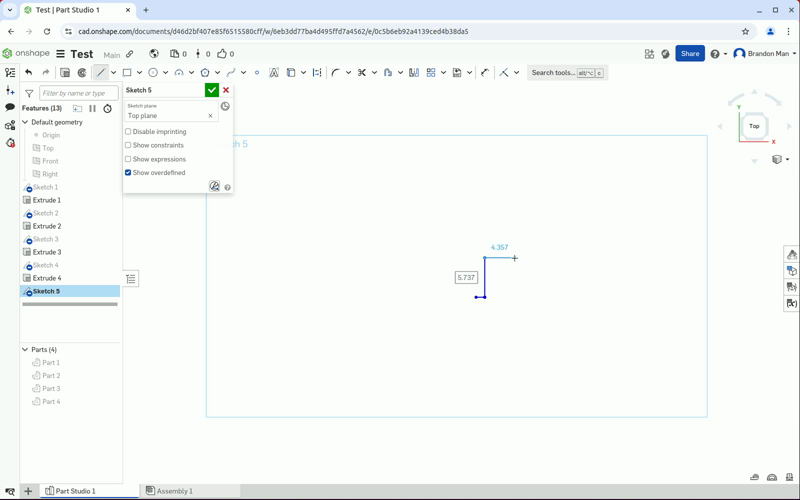
mouse_move(478, 257)
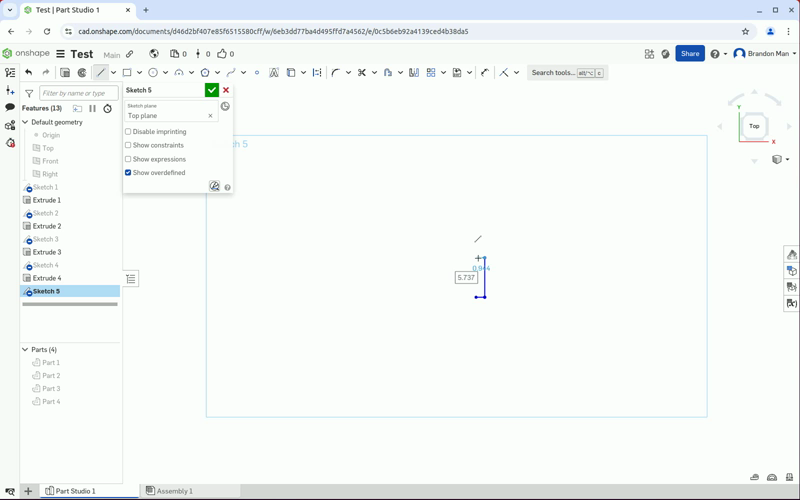
scroll(6)
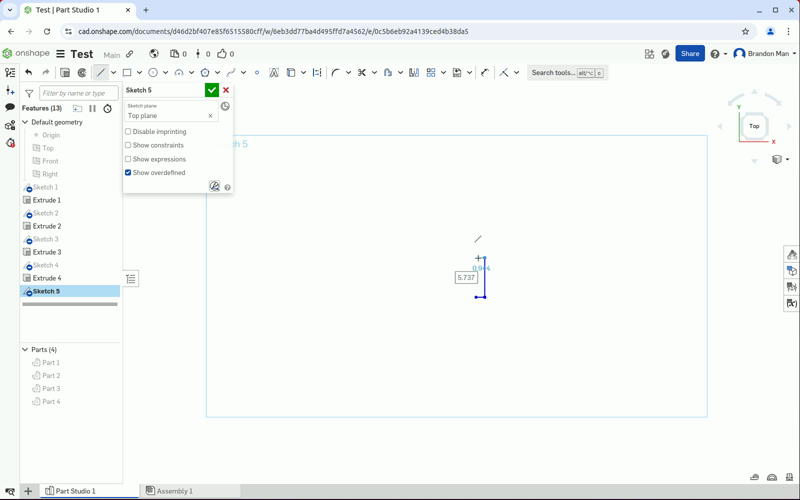
scroll(6)
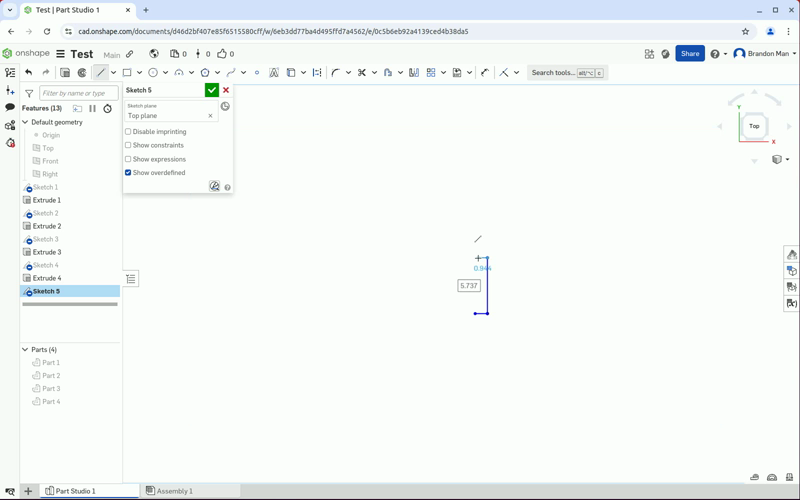
scroll(6)
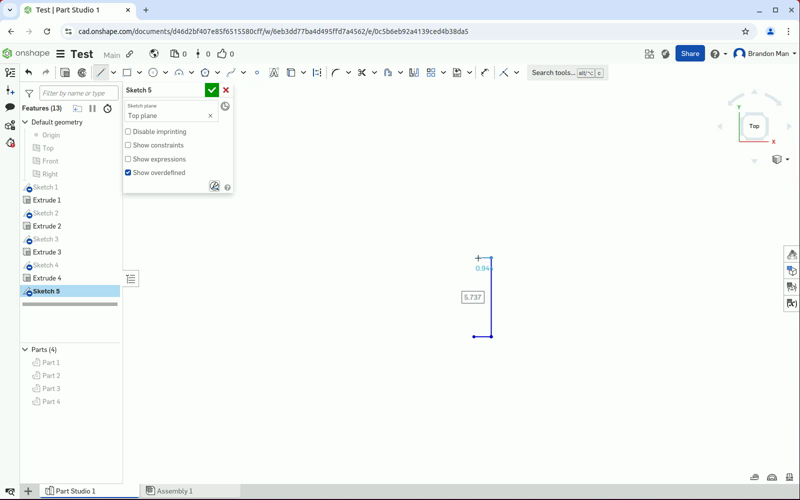
scroll(6)
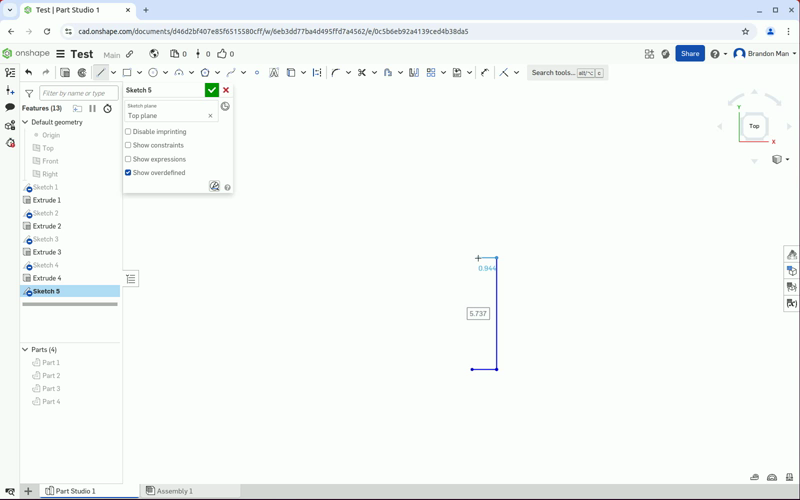
scroll(6)
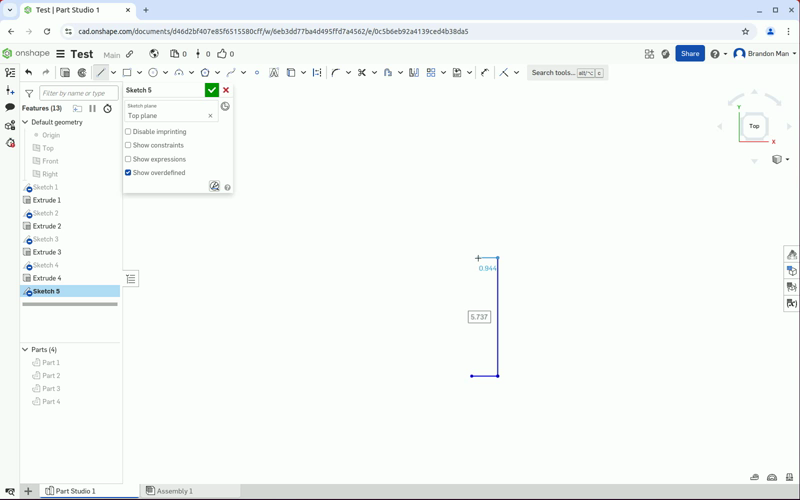
scroll(6)
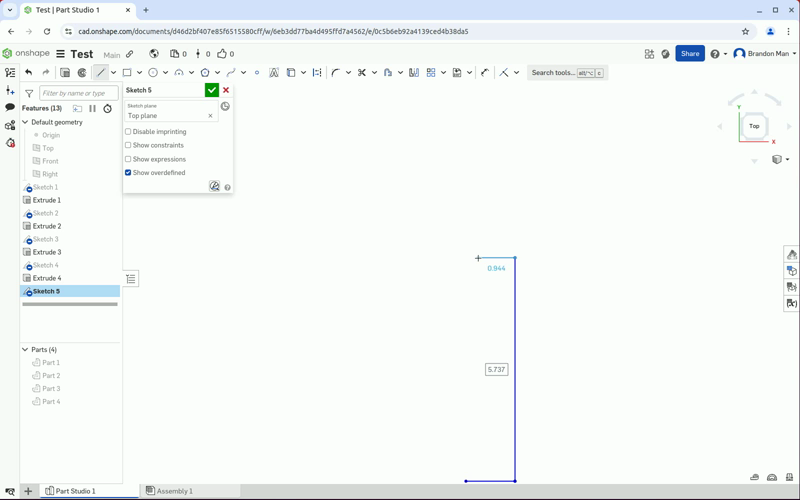
scroll(6)
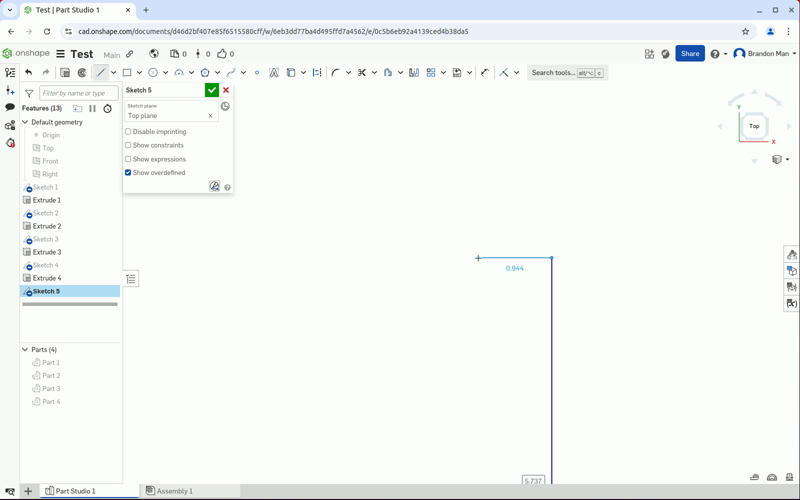
click(478, 257)
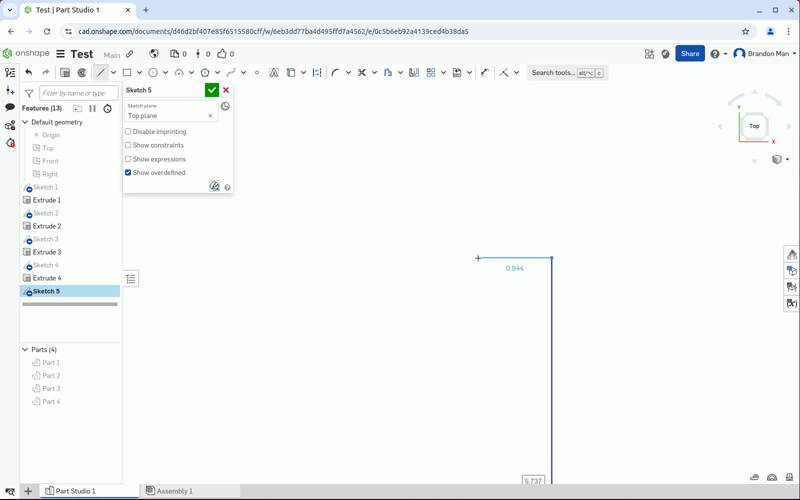
scroll(-6)
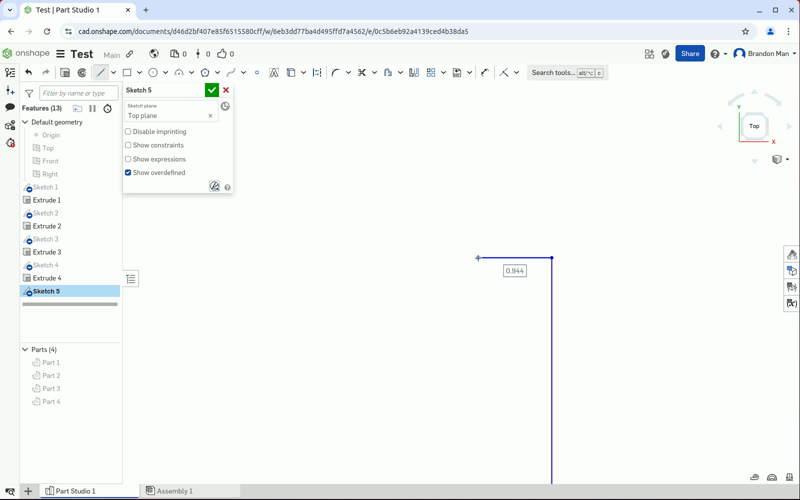
scroll(-6)
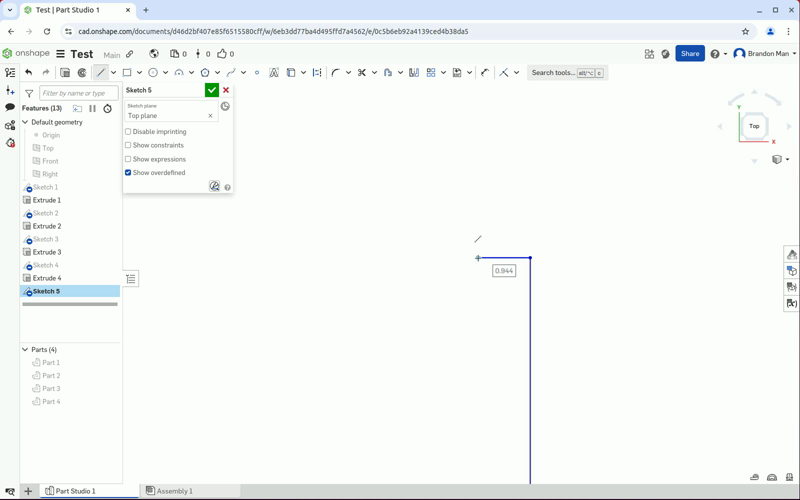
scroll(-6)
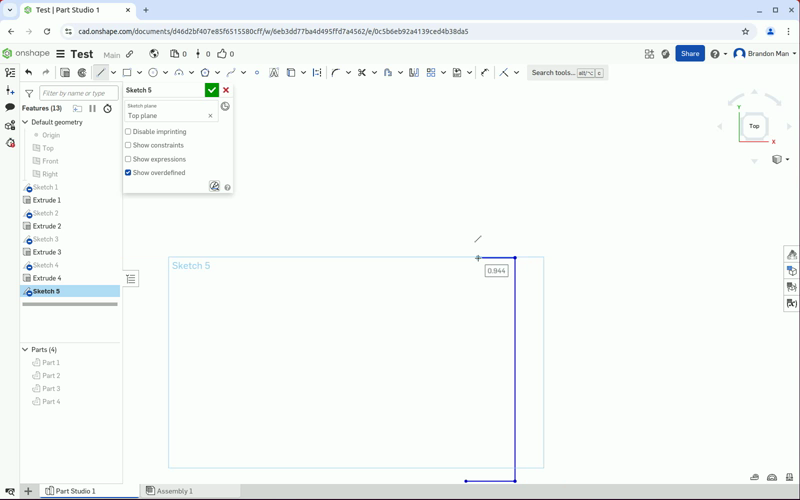
scroll(-6)
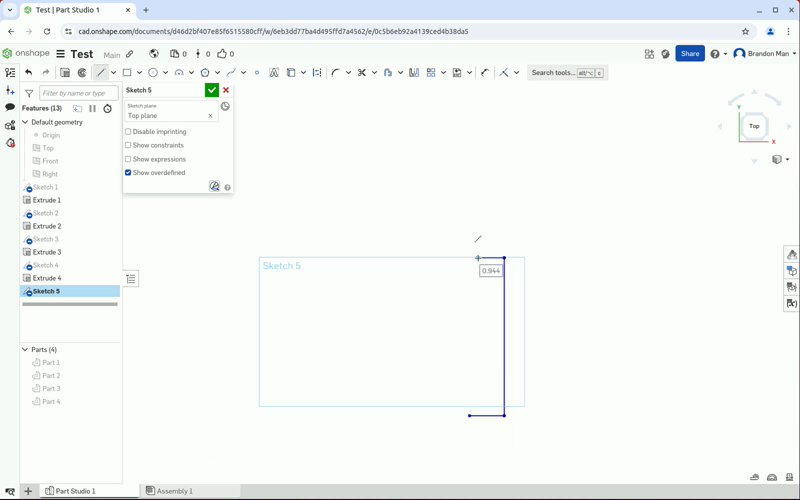
scroll(-6)
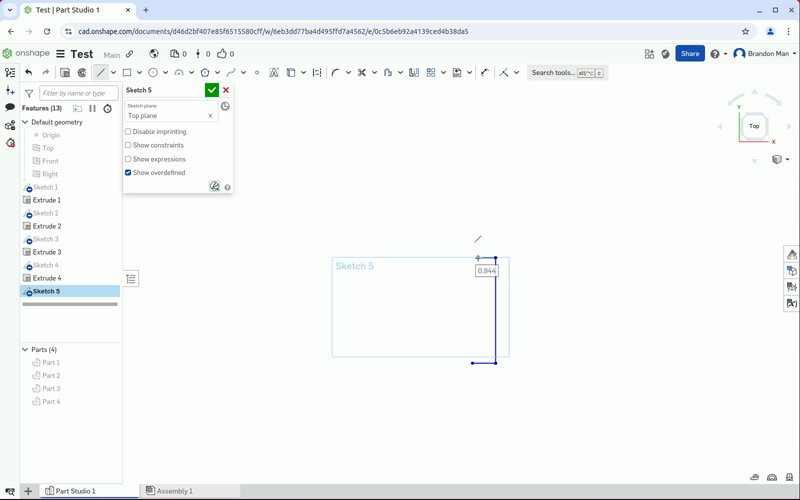
scroll(-6)
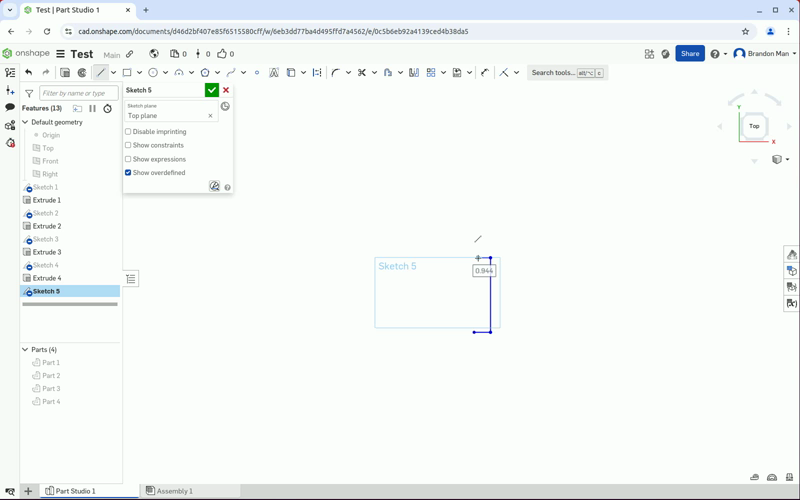
scroll(-6)
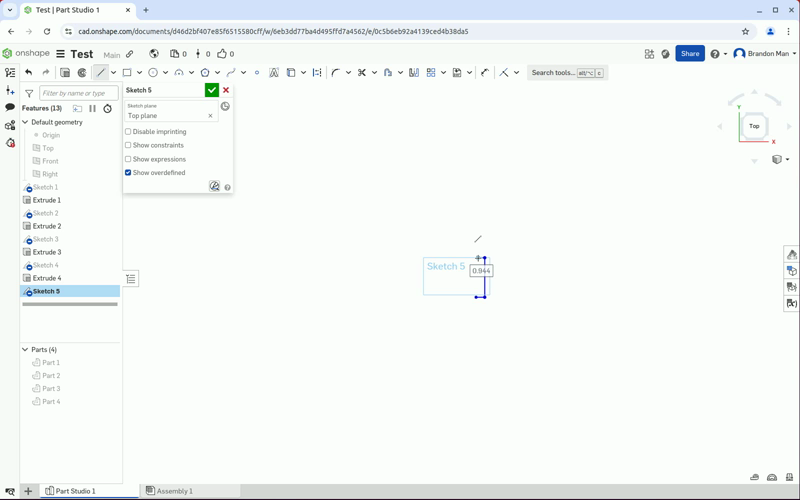
key_up(shift)
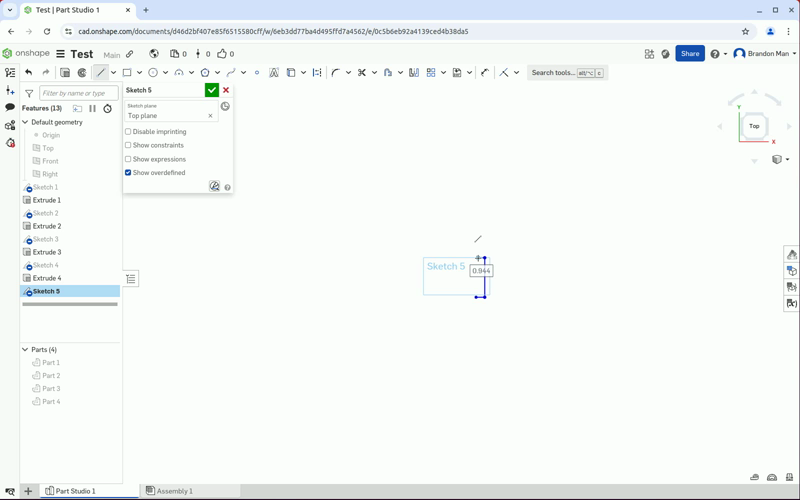
key_down(shift)
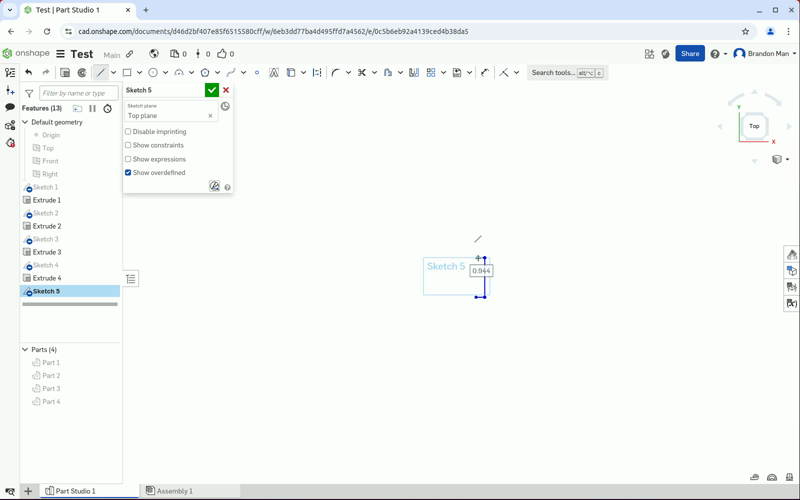
mouse_move(508, 257)
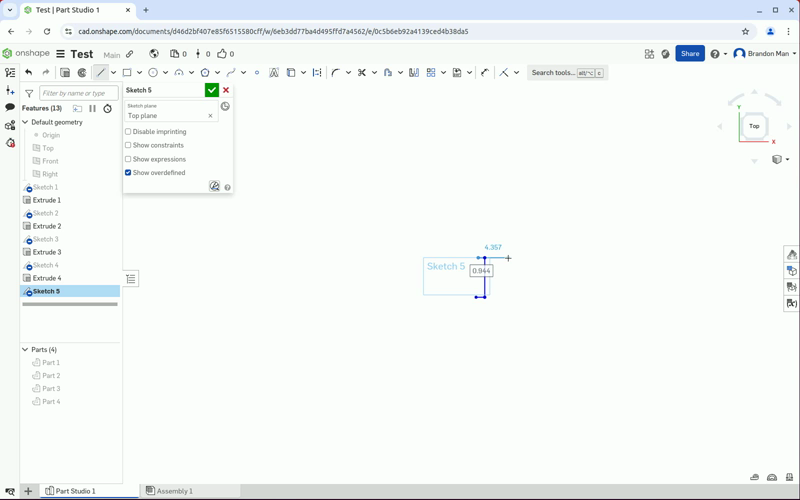
mouse_move(478, 266)
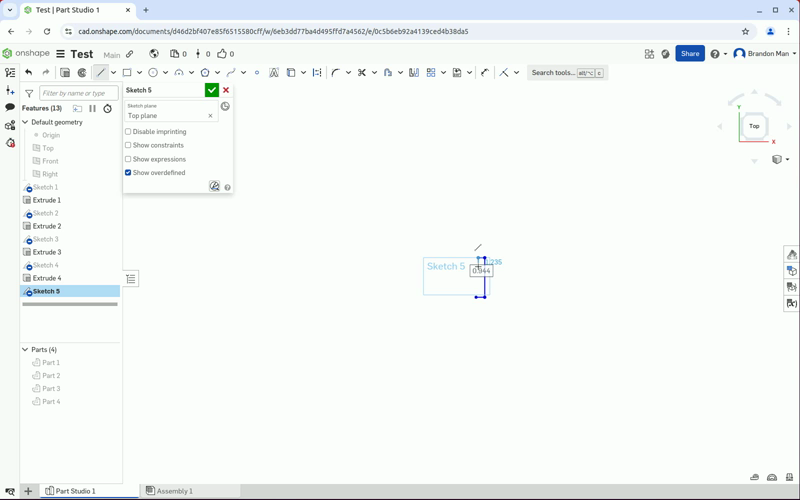
click(478, 266)
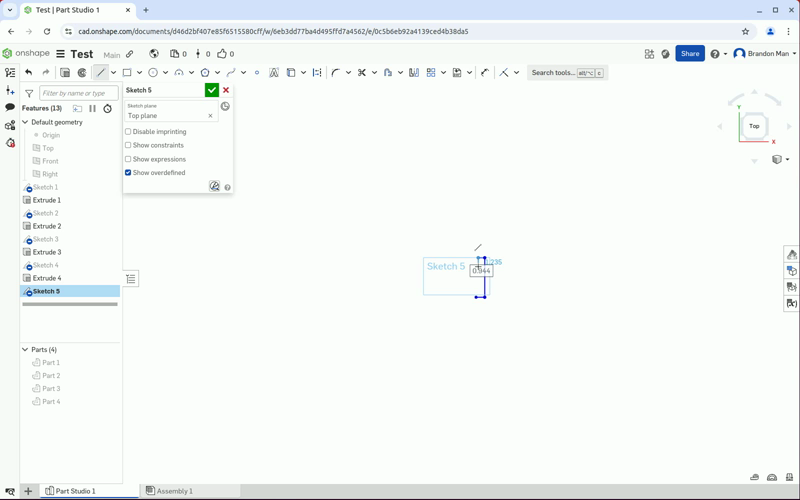
key_up(shift)
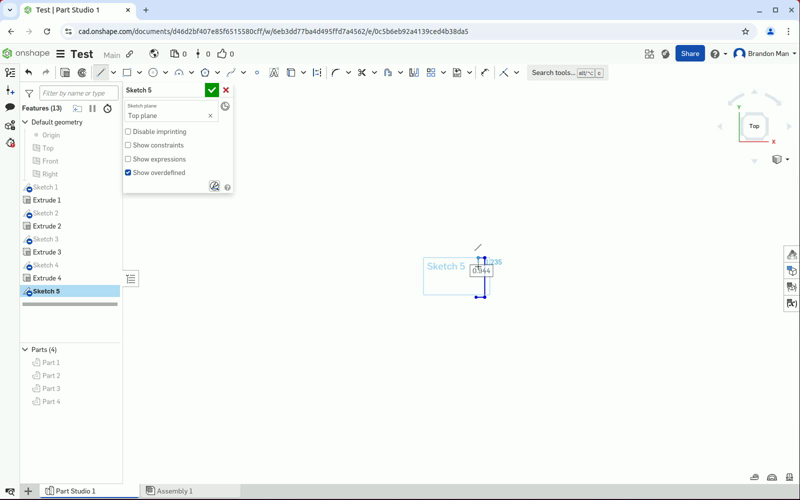
key_down(shift)
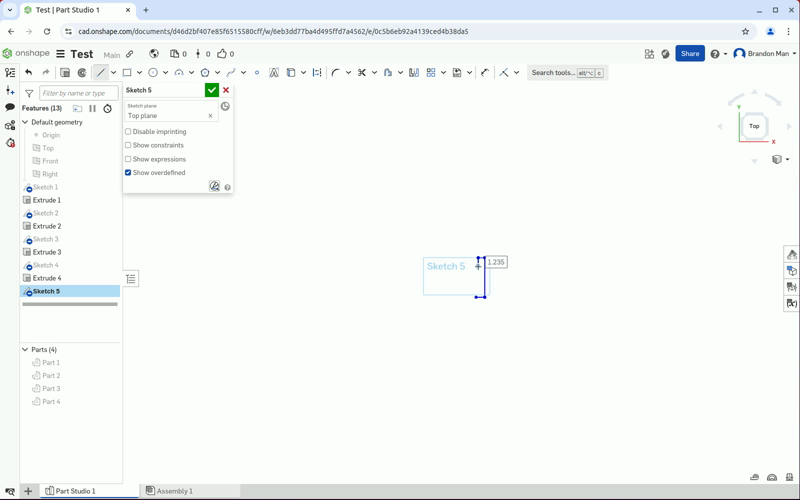
mouse_move(508, 266)
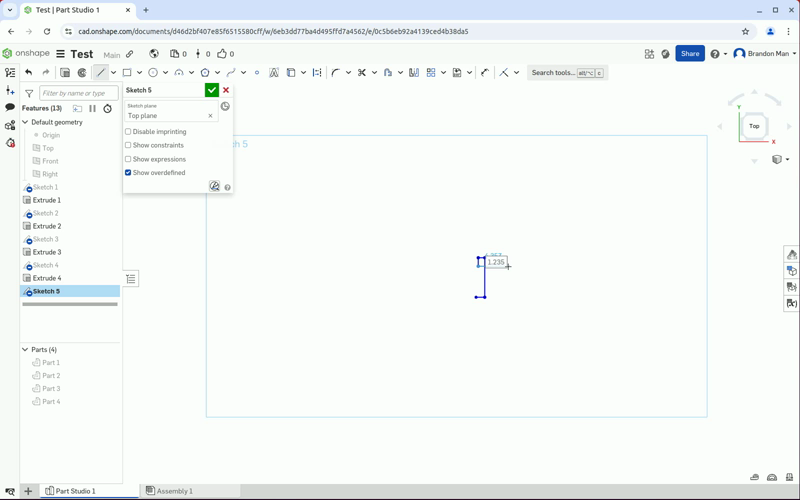
mouse_move(478, 288)
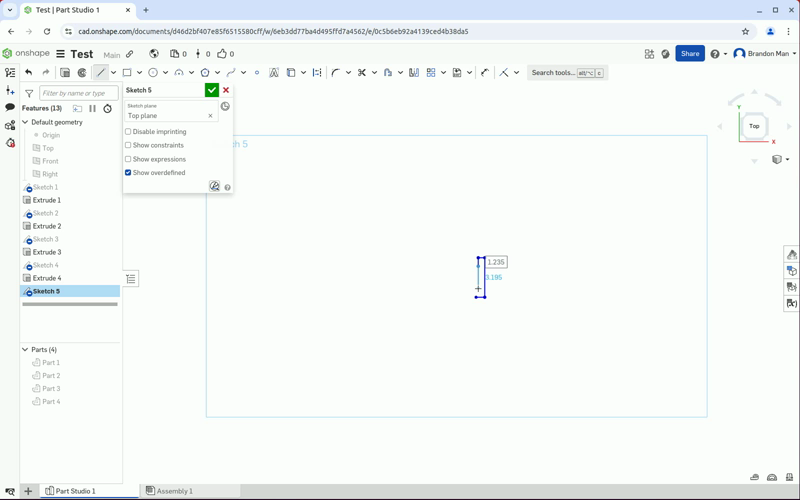
click(478, 288)
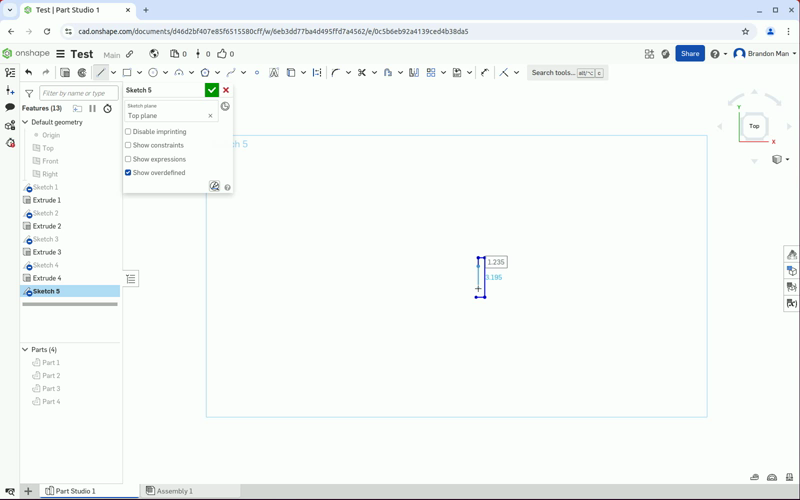
key_up(shift)
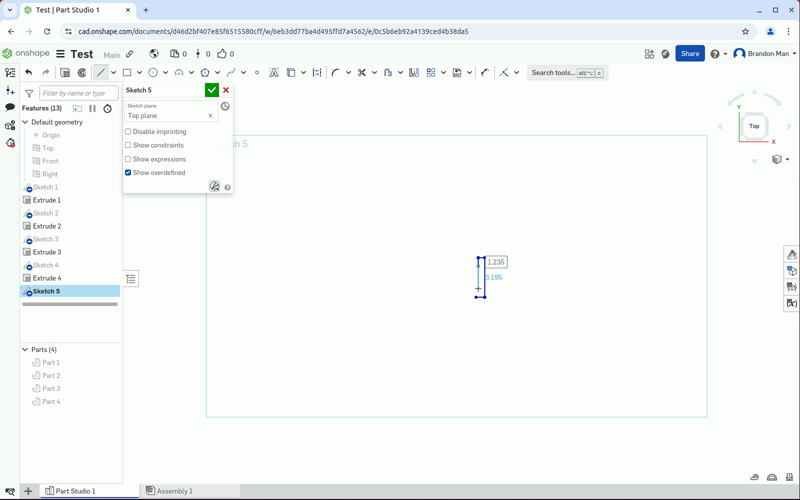
mouse_move(508, 288)
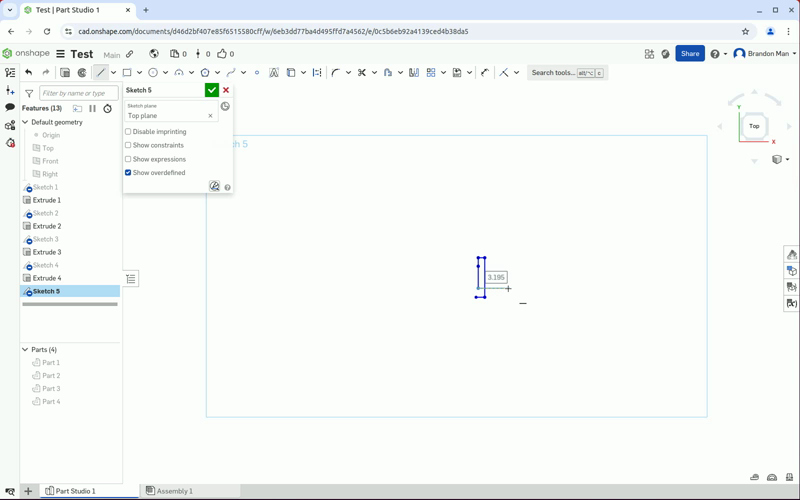
key_down(shift)
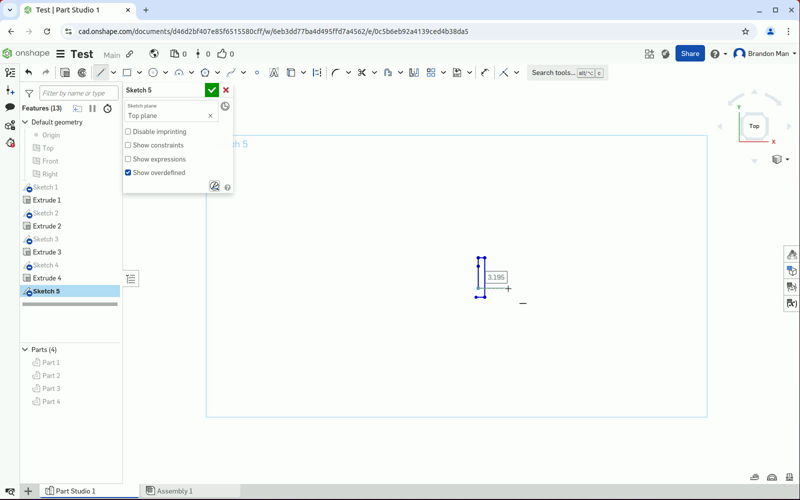
mouse_move(478, 297)
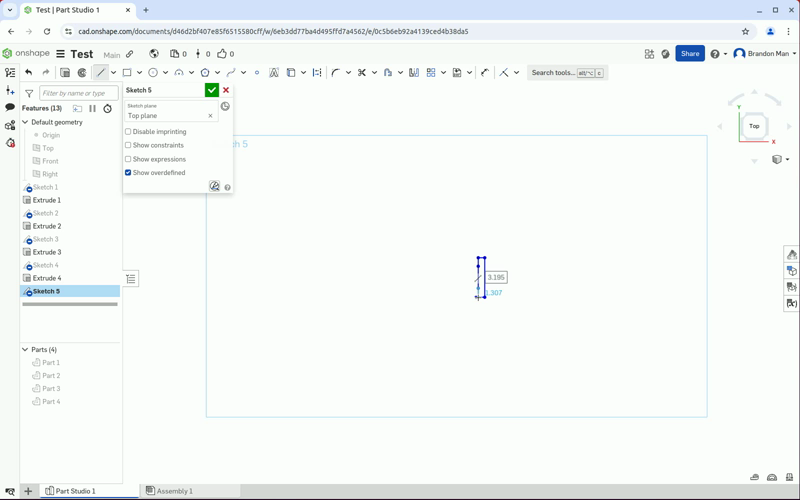
key_up(shift)
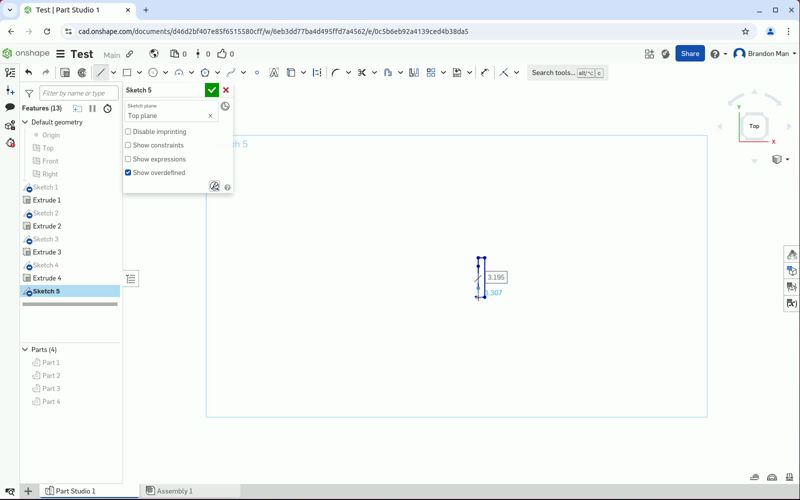
click(478, 297)
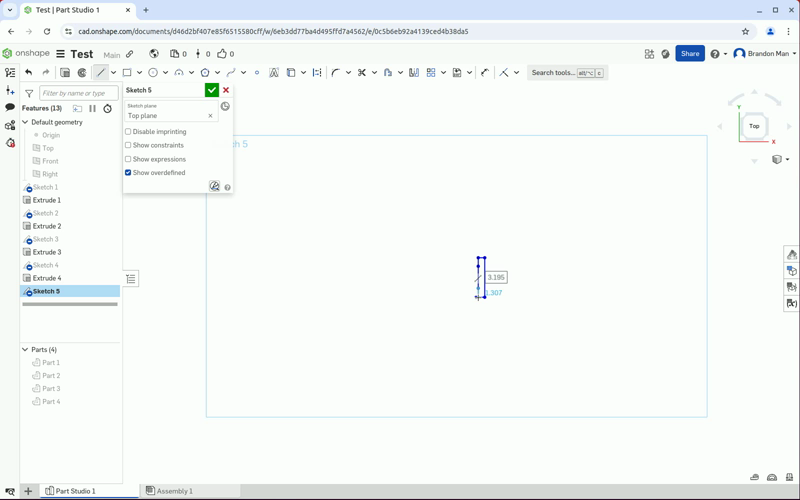
key(esc)
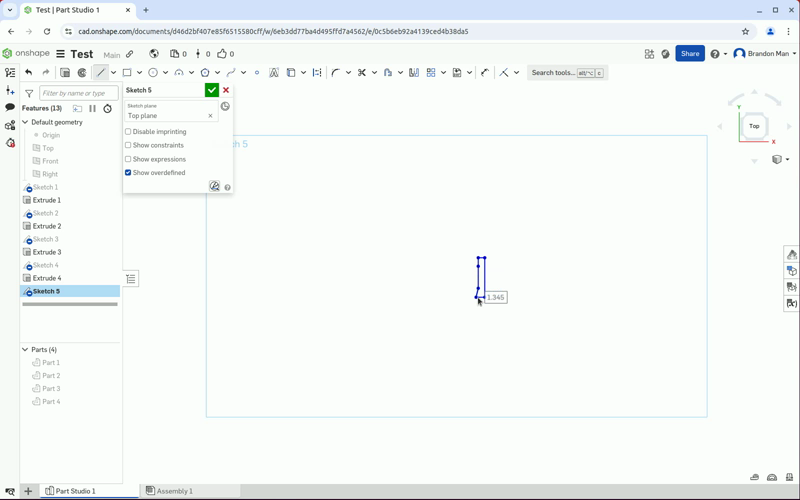
mouse_move(483, 266)
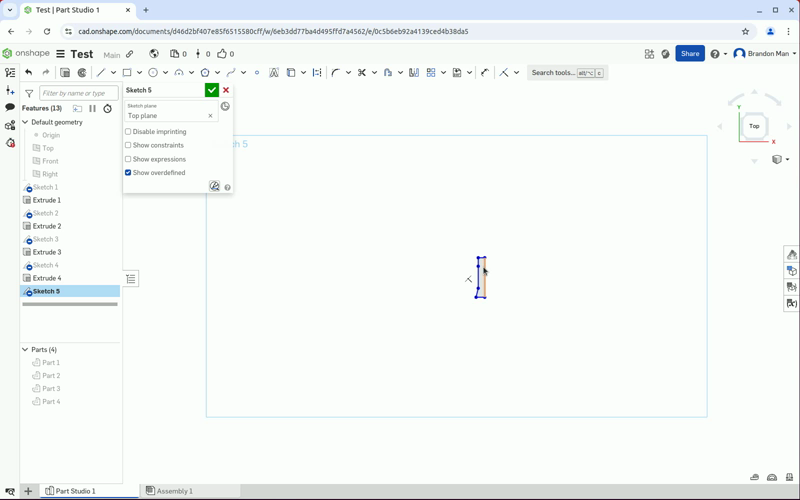
scroll(6)
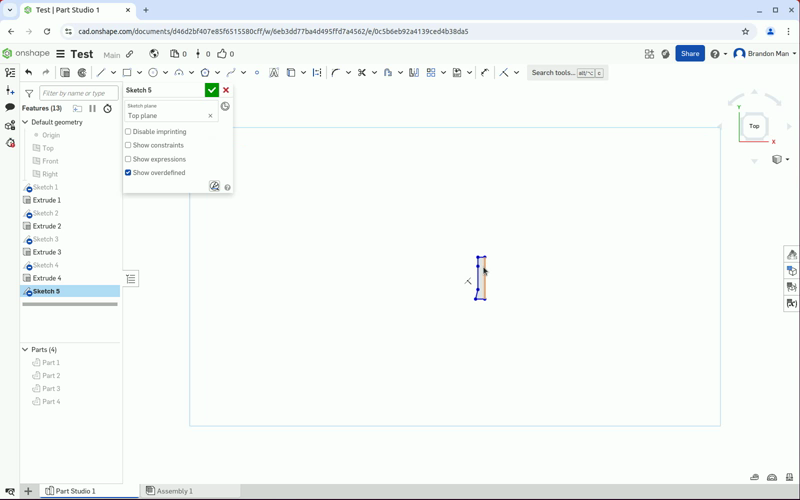
scroll(6)
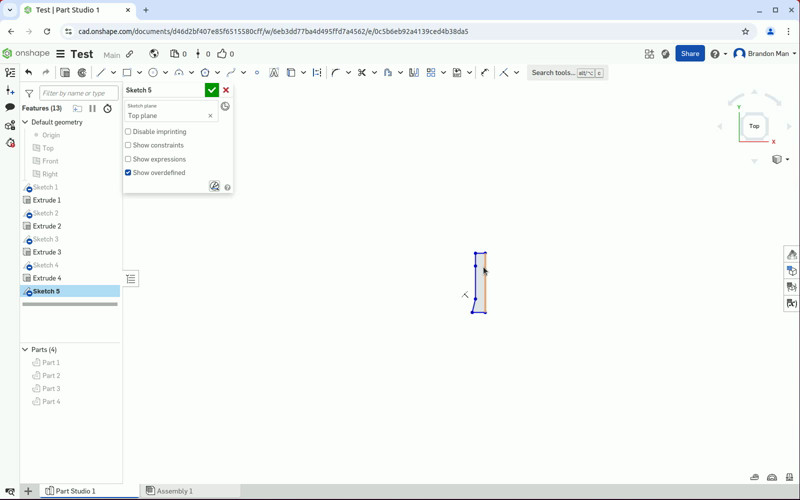
scroll(6)
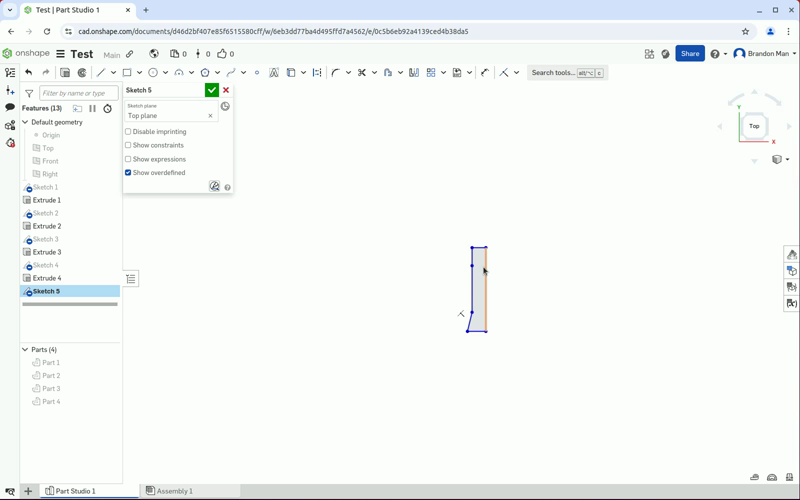
scroll(6)
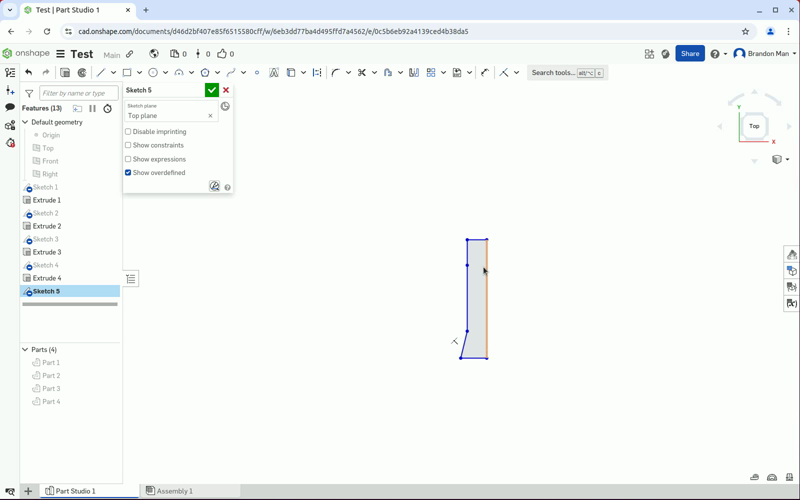
scroll(6)
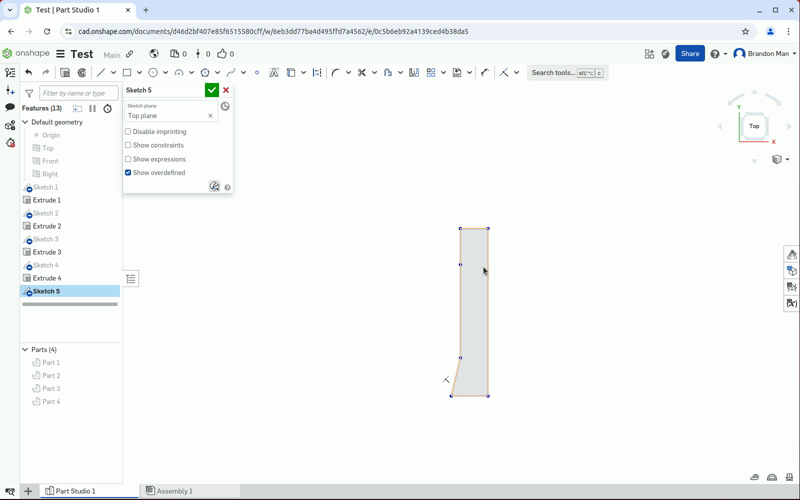
scroll(6)
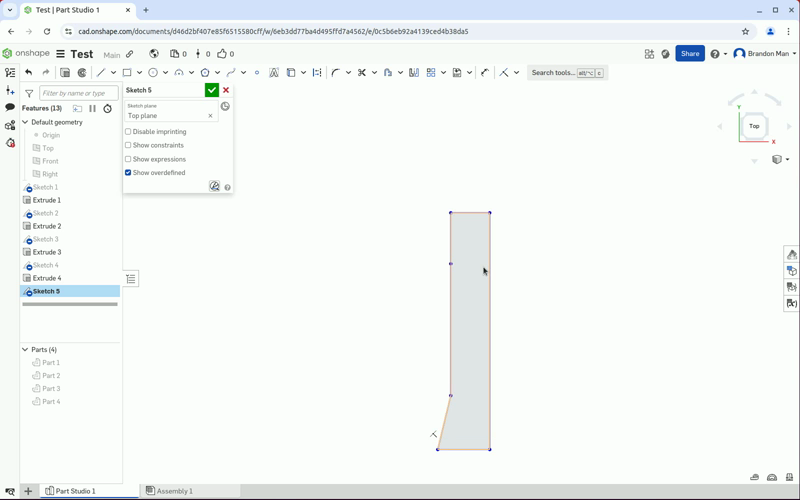
scroll(6)
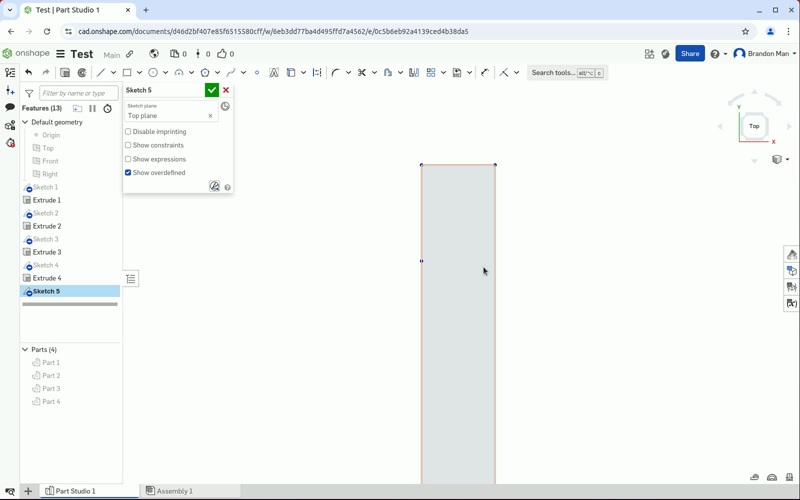
click(483, 266)
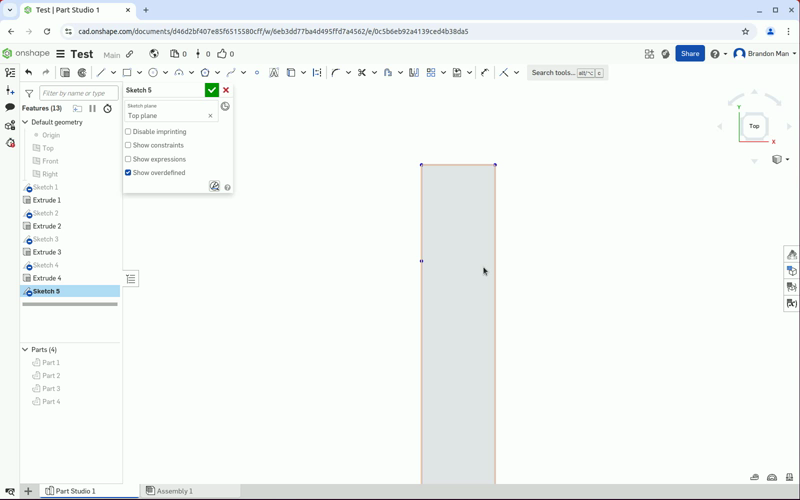
scroll(-6)
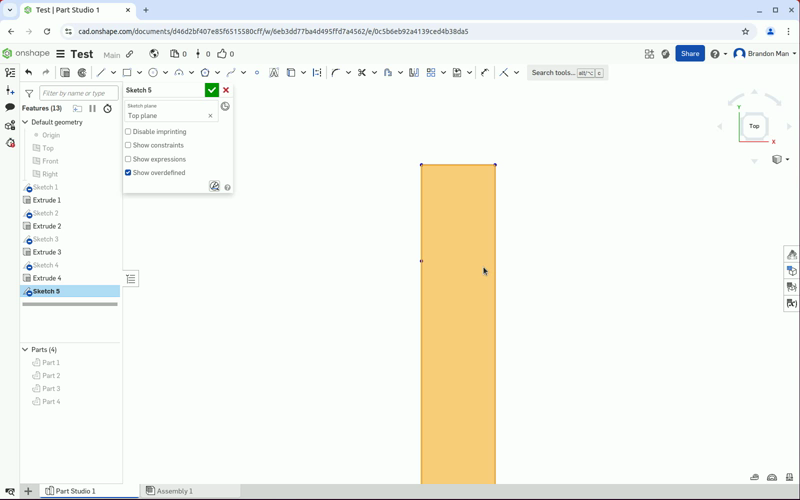
scroll(-6)
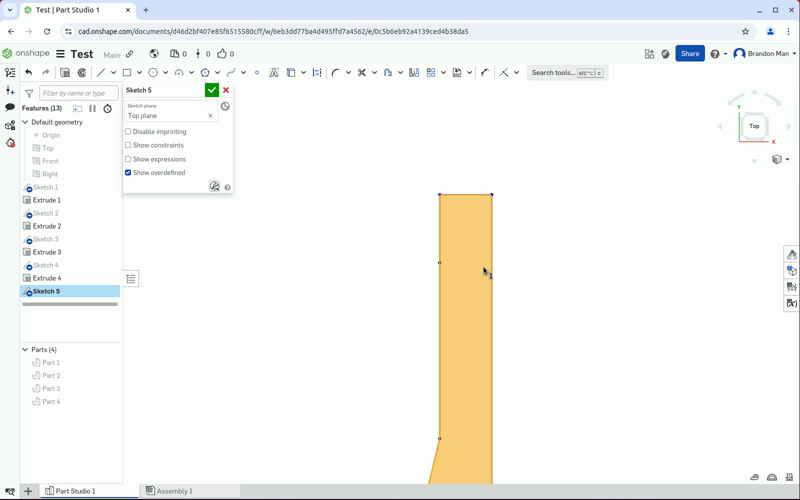
scroll(-6)
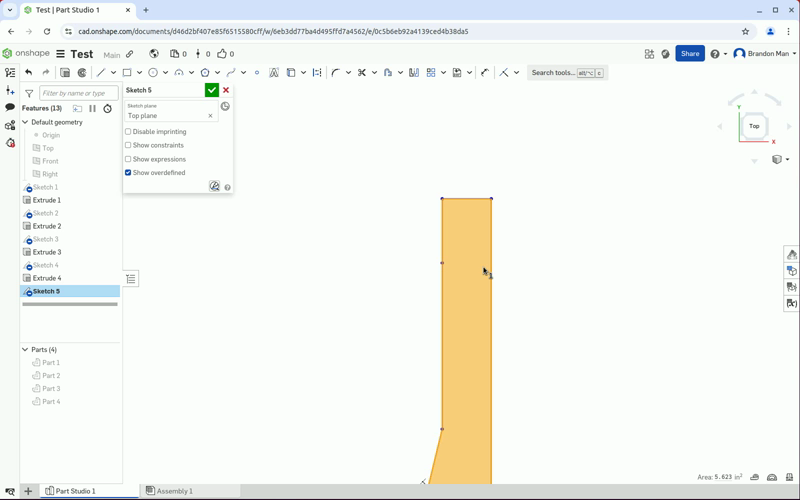
scroll(-6)
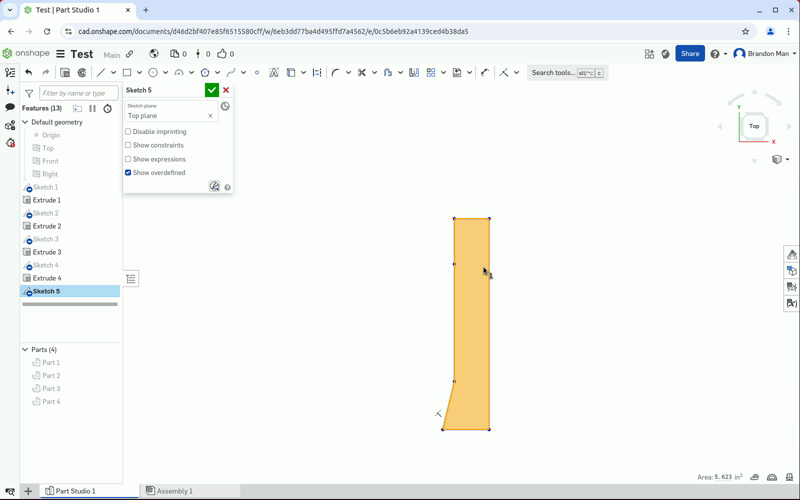
scroll(-6)
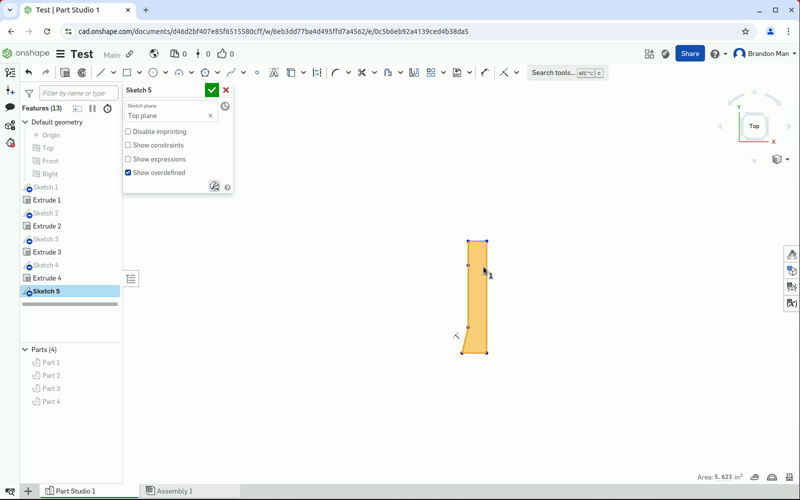
scroll(-6)
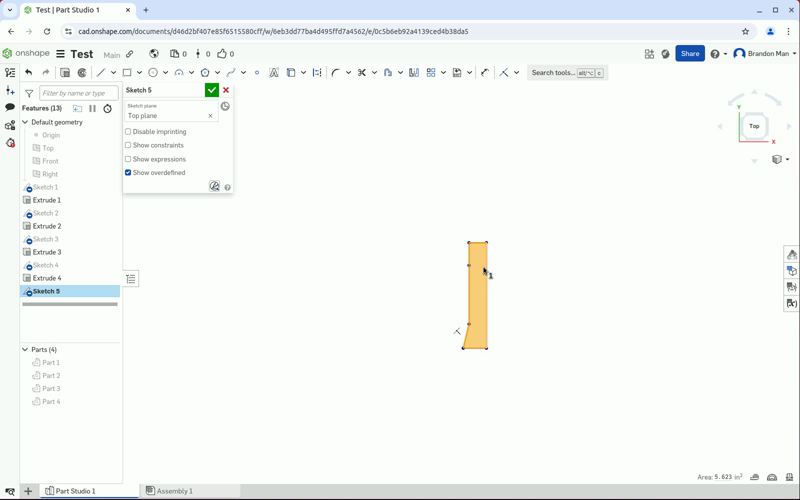
scroll(-6)
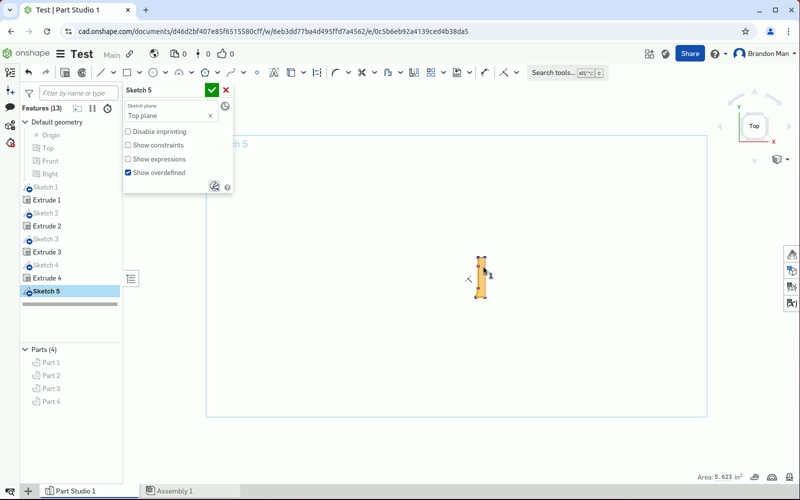
mouse_move(73, 352)
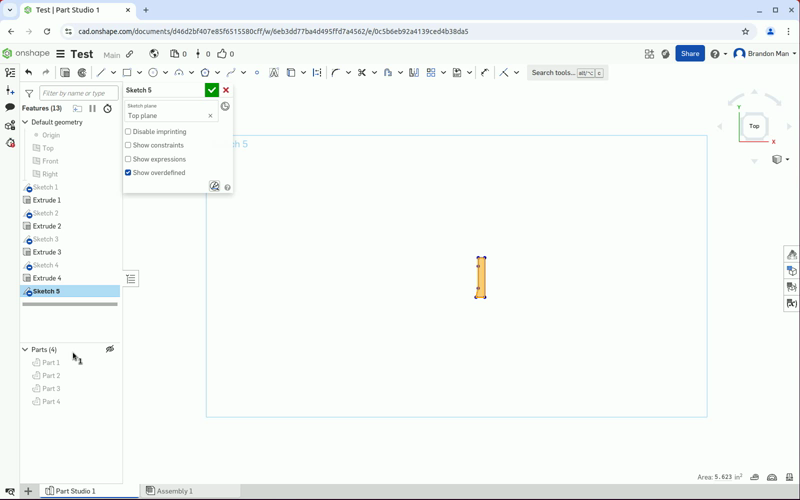
key(shift+y)
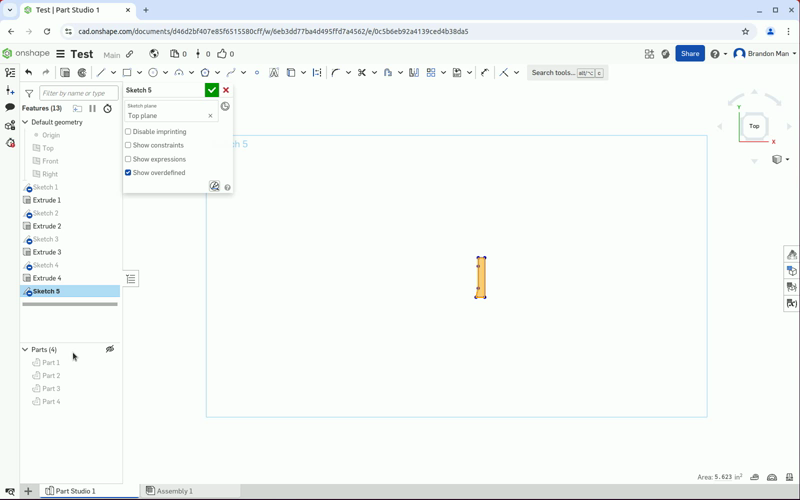
key(shift+e)
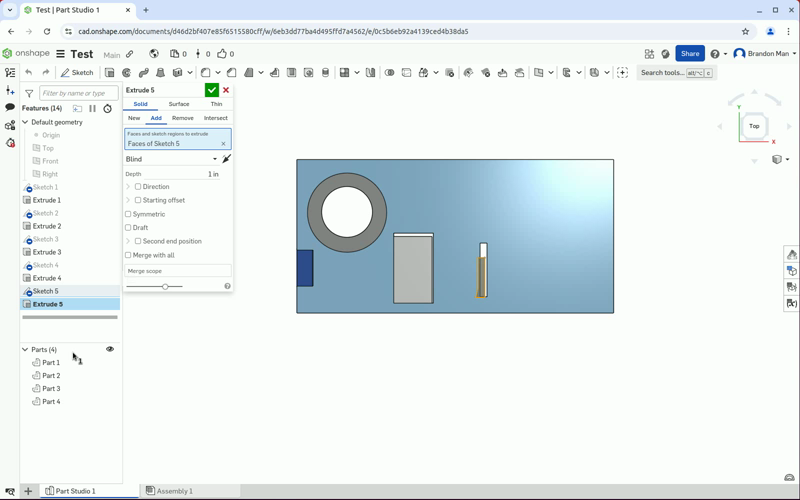
mouse_move(143, 106)
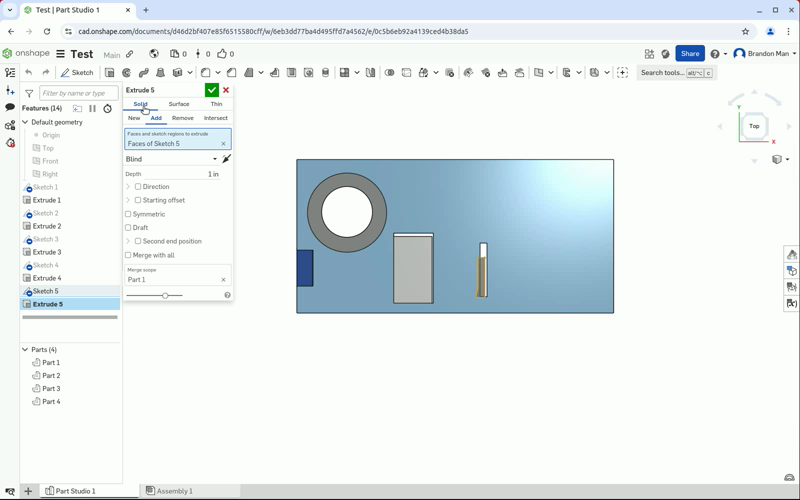
click(143, 106)
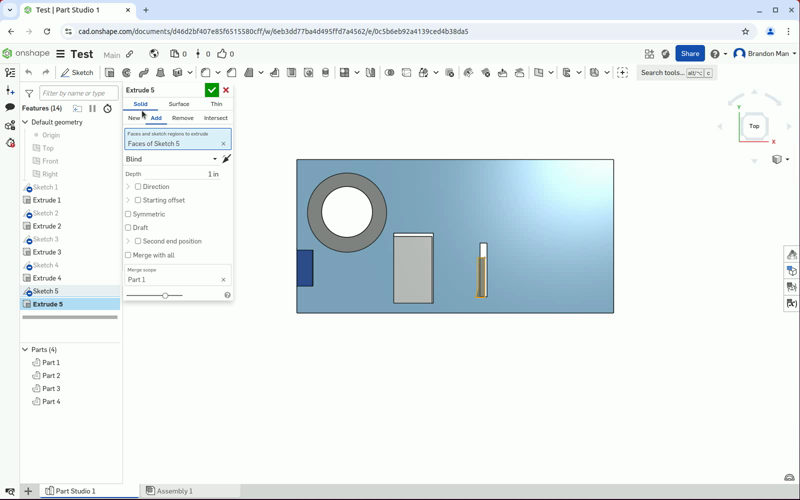
mouse_move(137, 120)
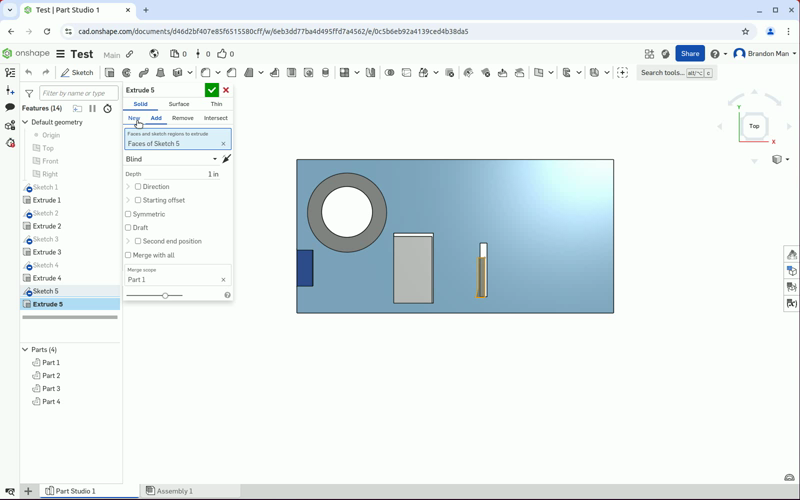
click(137, 120)
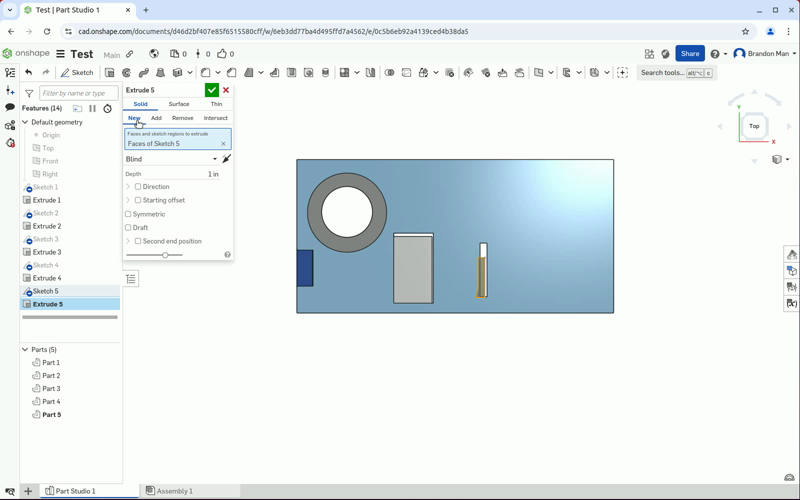
key(tab, 4)
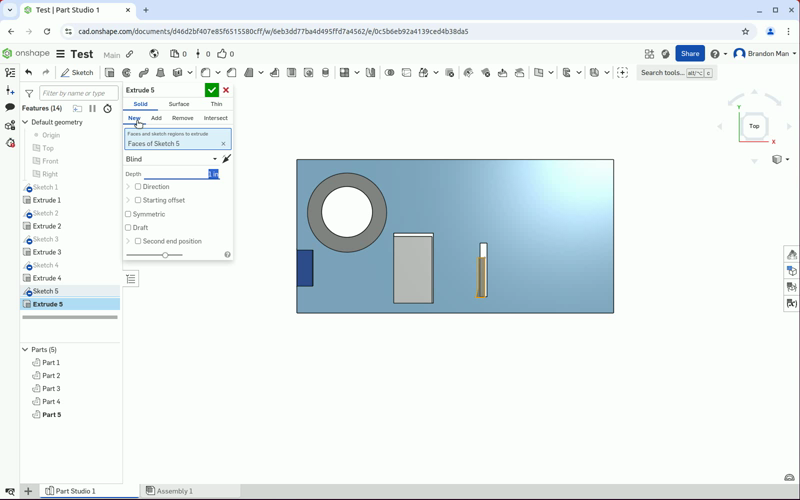
text(0.481)
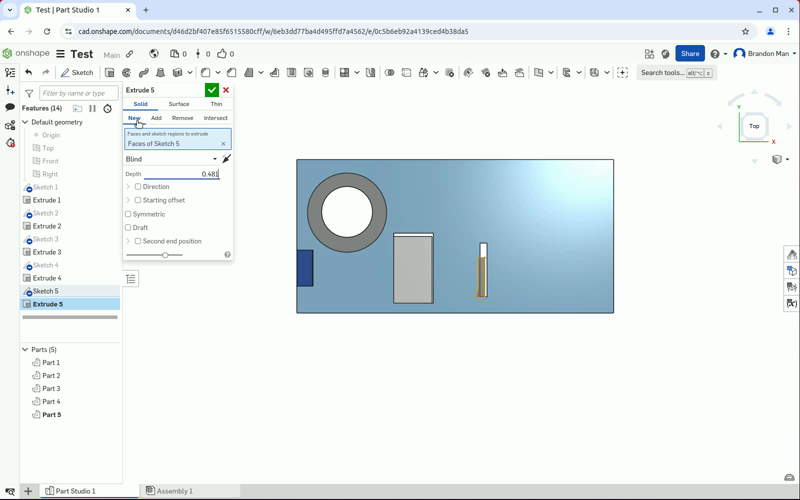
key(enter)
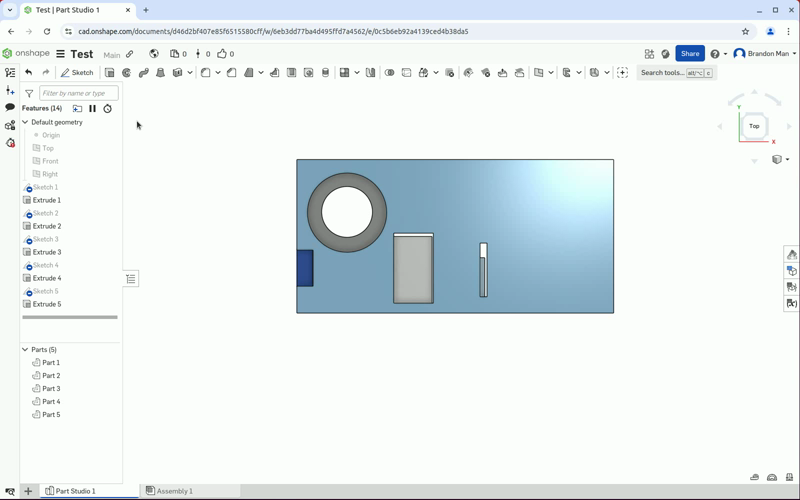
key(shift+h)
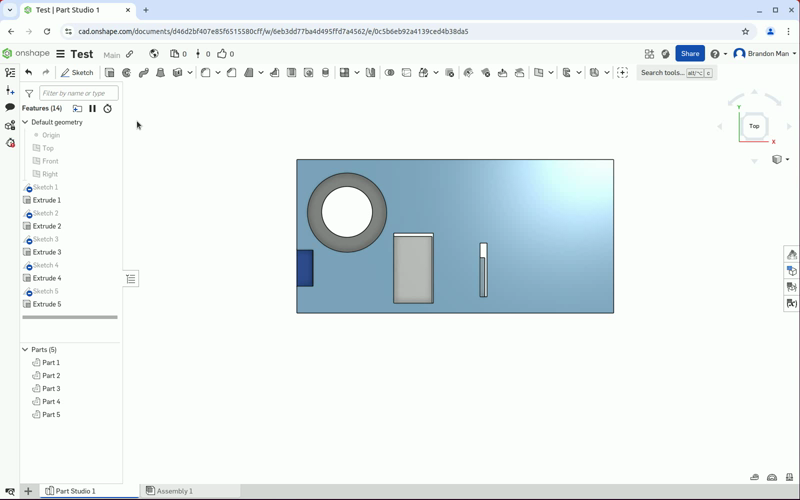
key(shift+h)
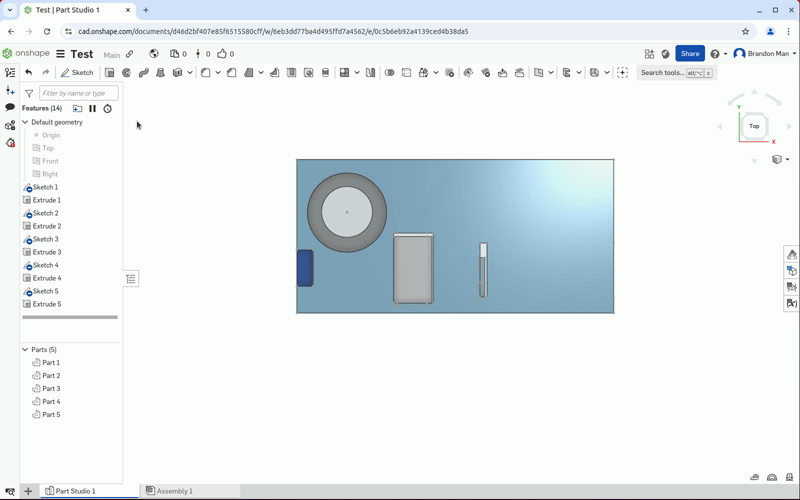
key(shift+7)
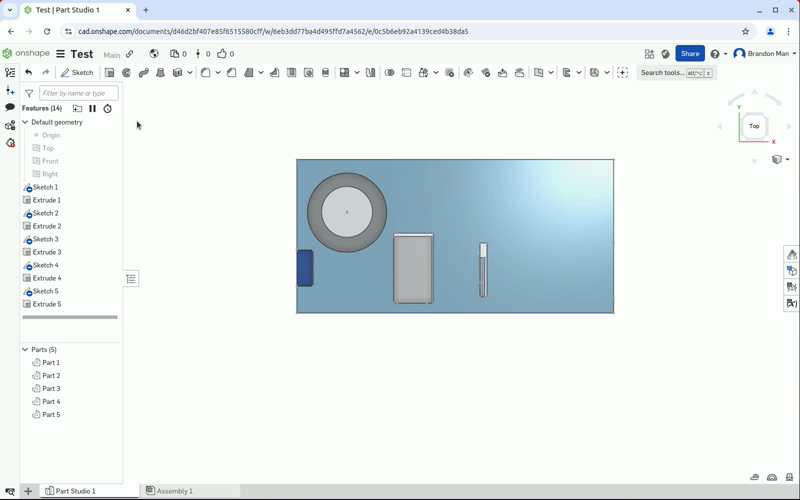
key(up, 3)
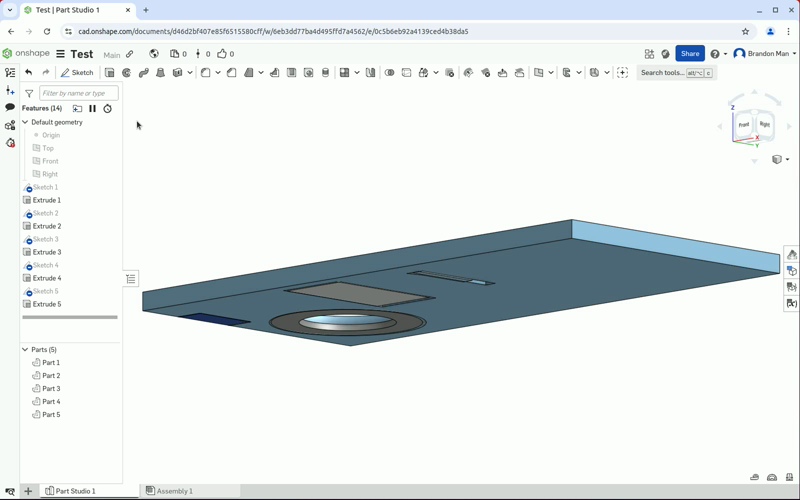
key(left, 3)
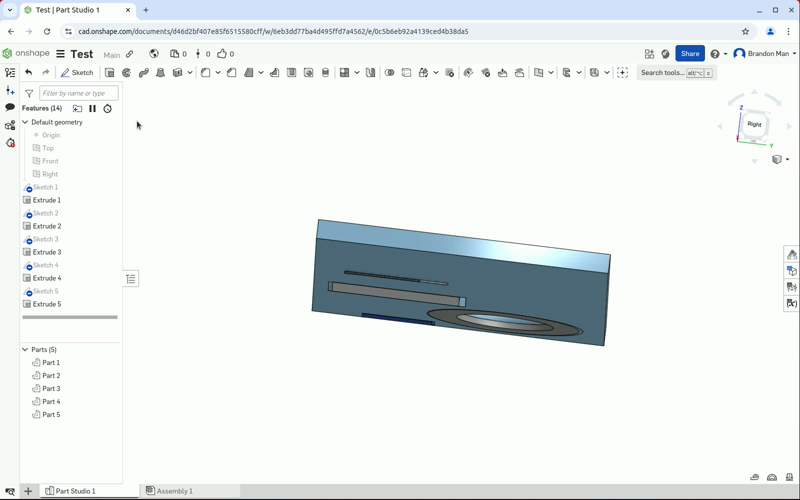
key(right, 3)
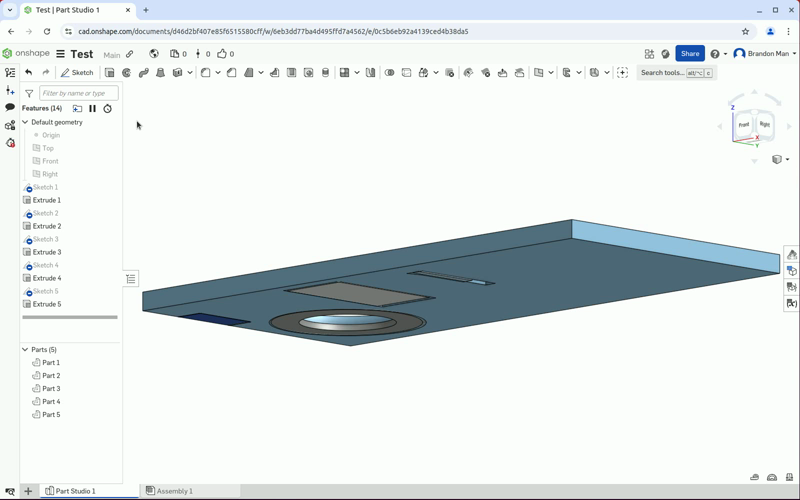
key(down, 3)
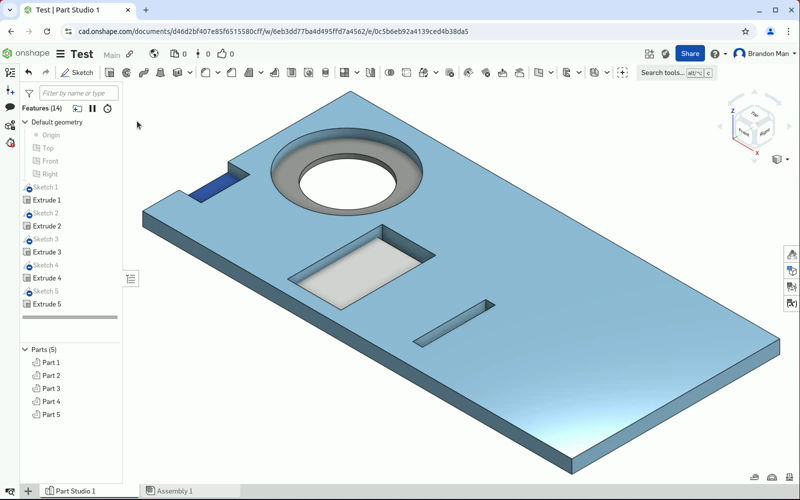
mouse_move(73, 189)
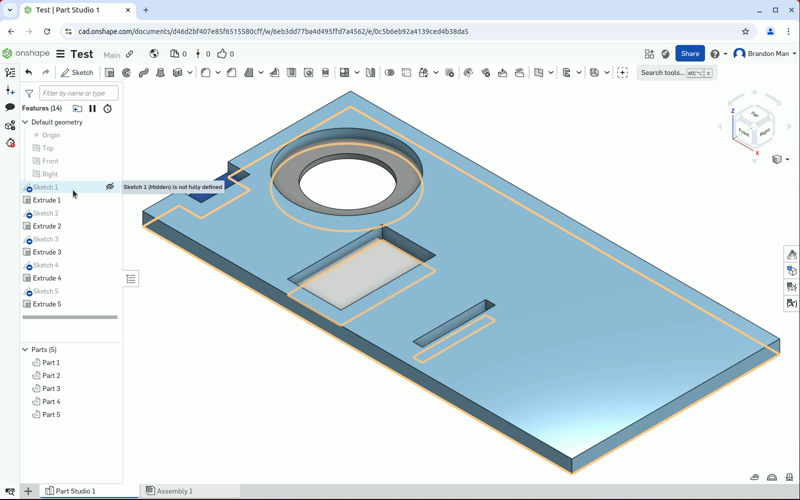
click(73, 189)